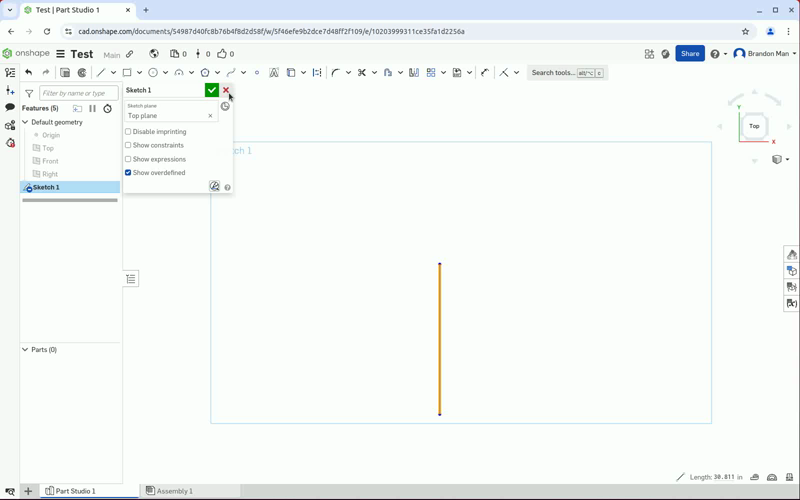
key(shift+h)
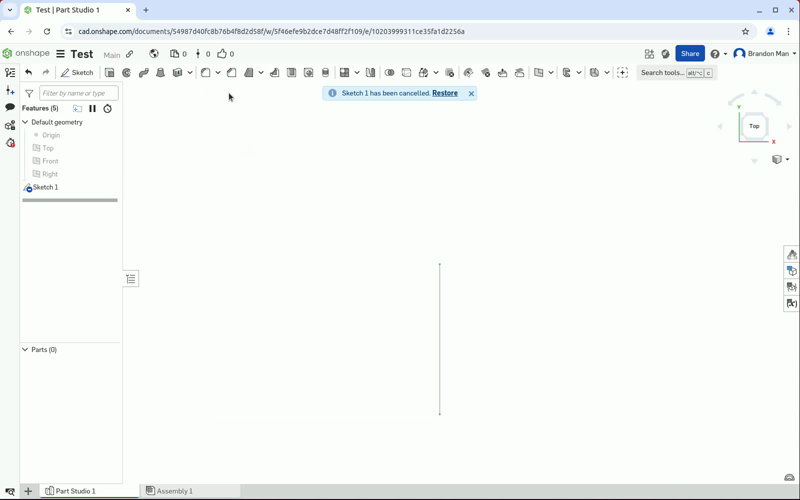
key(shift+s)
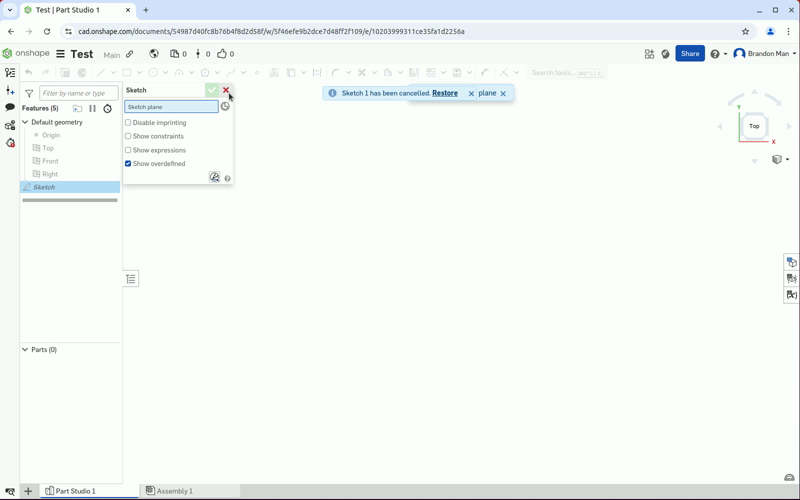
mouse_move(73, 150)
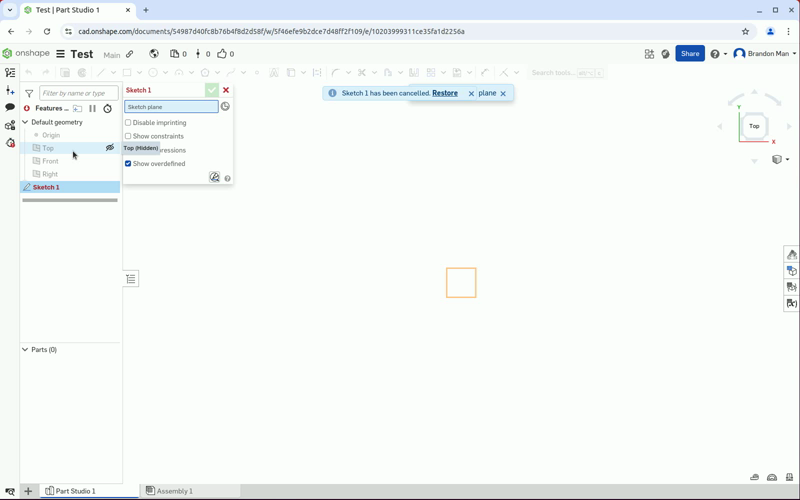
click(73, 150)
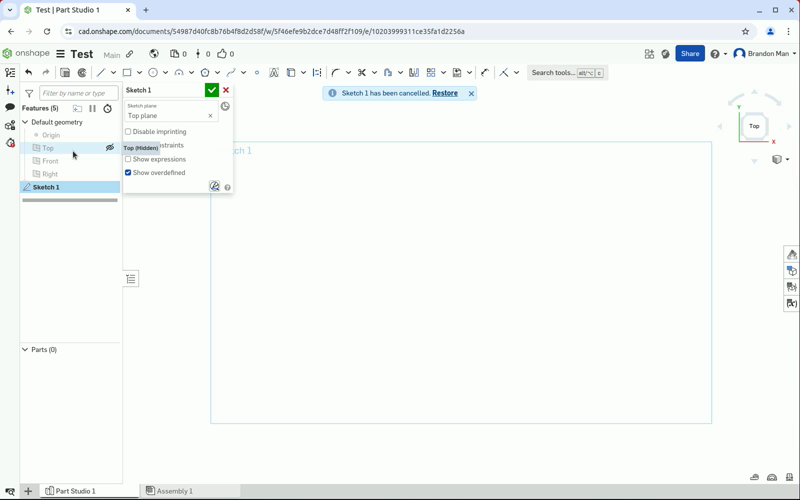
mouse_move(73, 352)
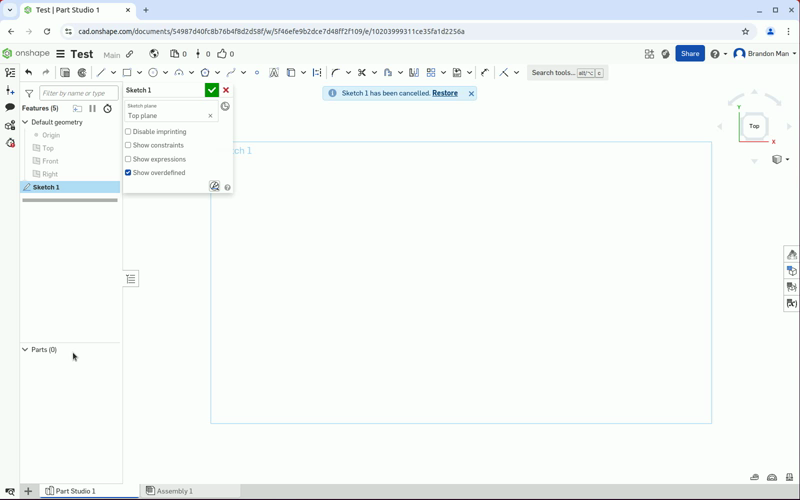
key(y)
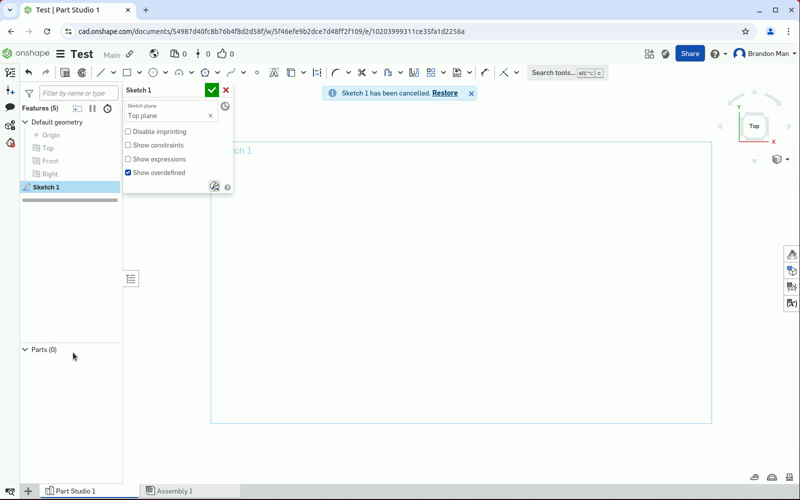
key(l)
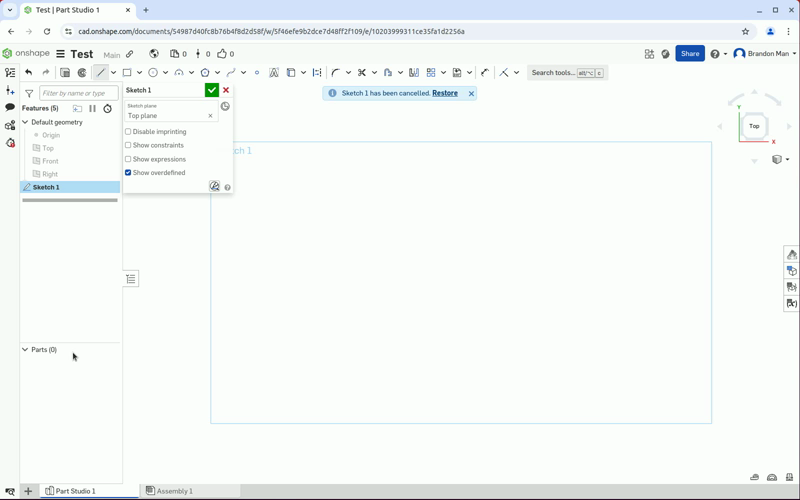
key_down(shift)
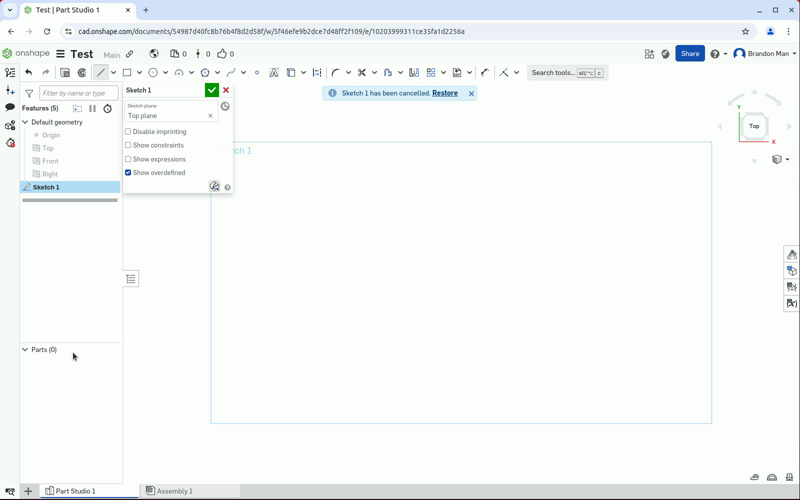
mouse_move(351, 279)
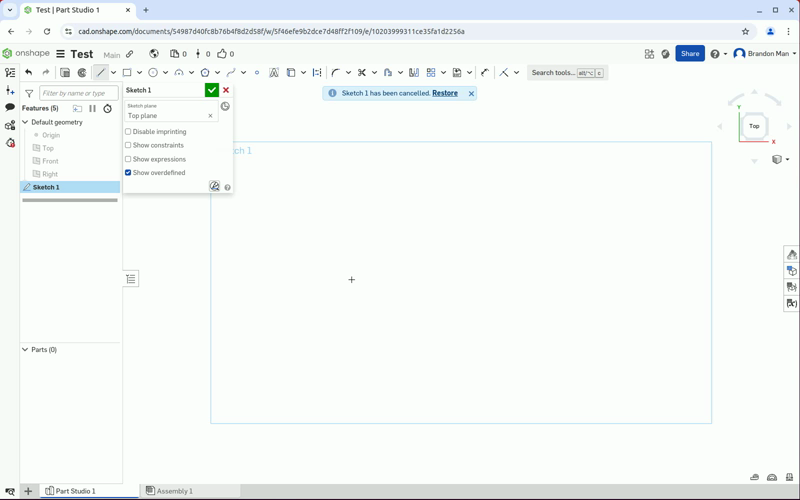
click(351, 279)
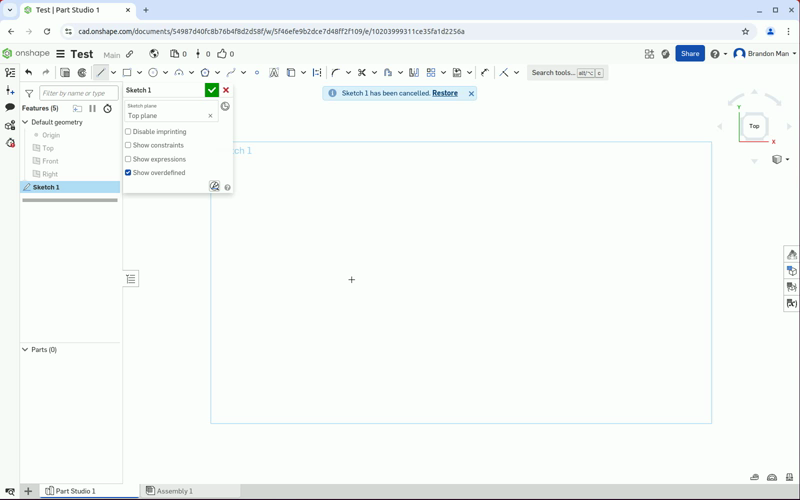
key_up(shift)
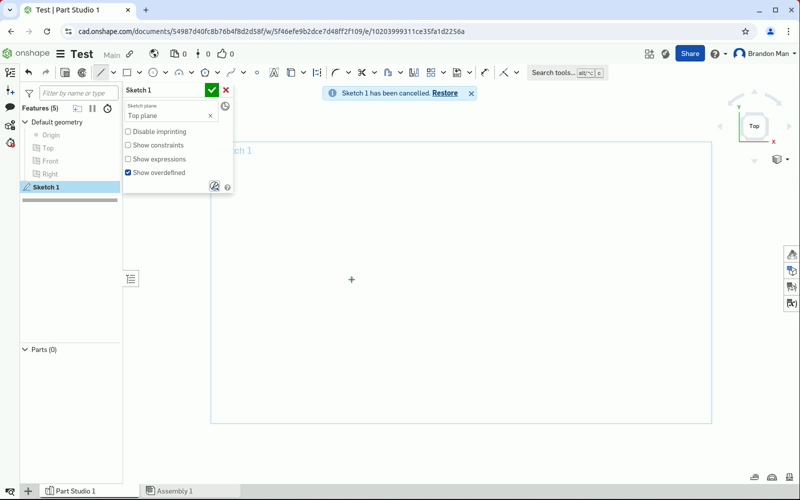
key_down(shift)
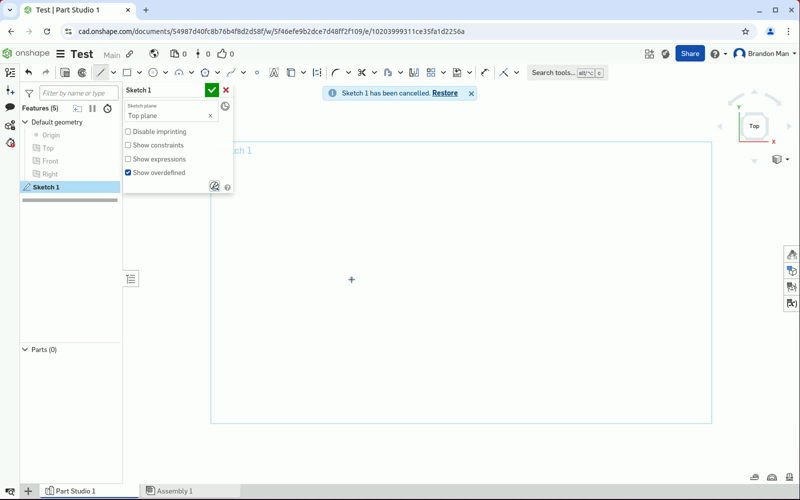
mouse_move(431, 279)
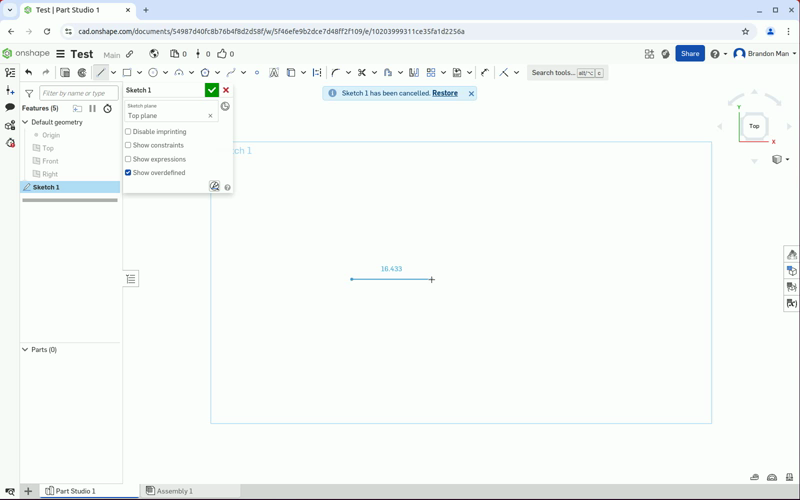
click(431, 279)
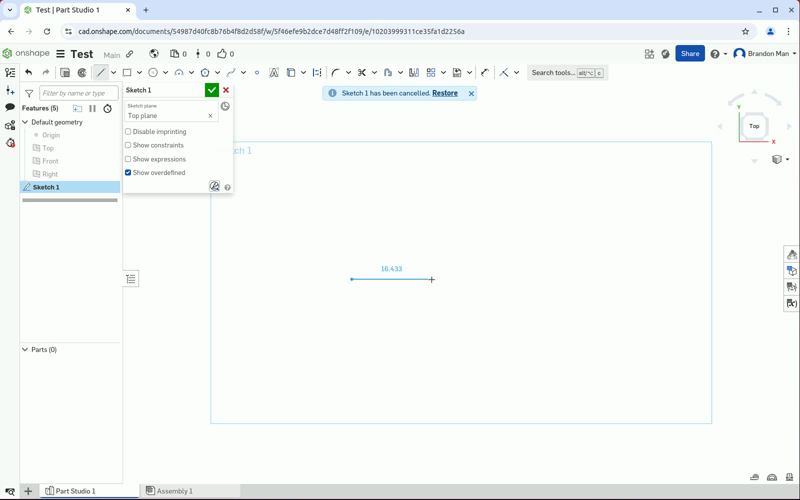
key_up(shift)
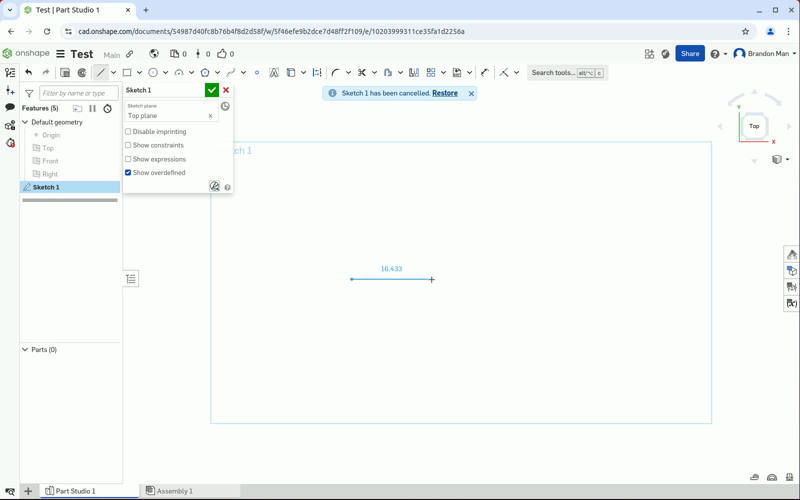
key_down(shift)
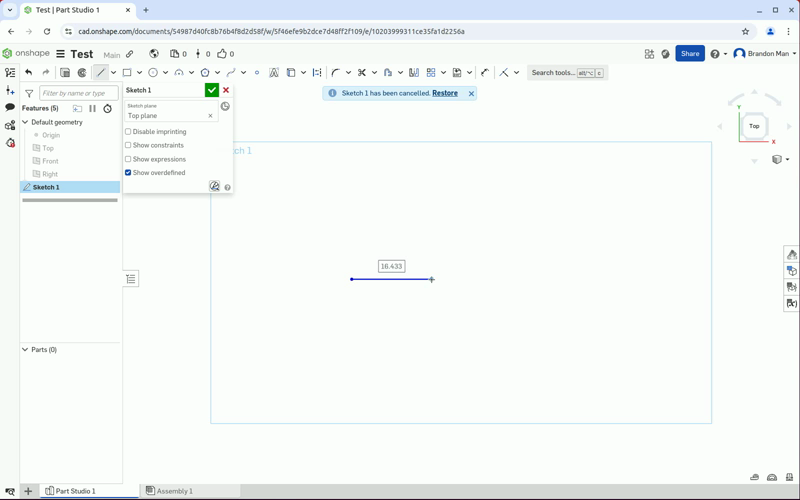
mouse_move(461, 279)
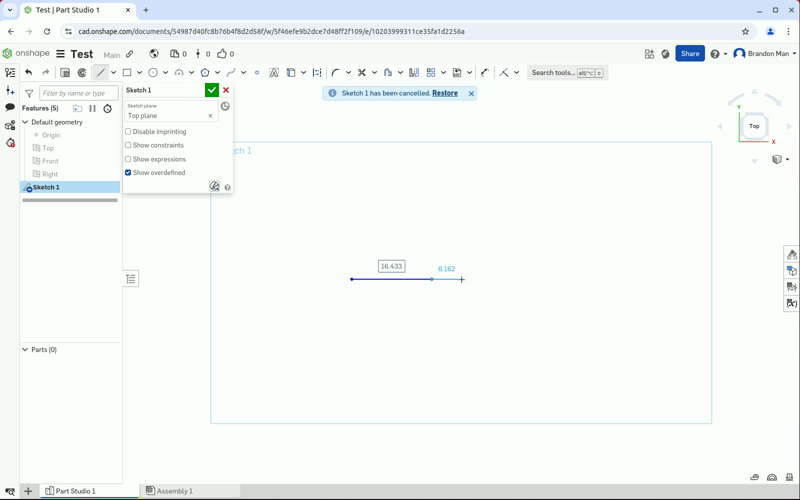
mouse_move(431, 229)
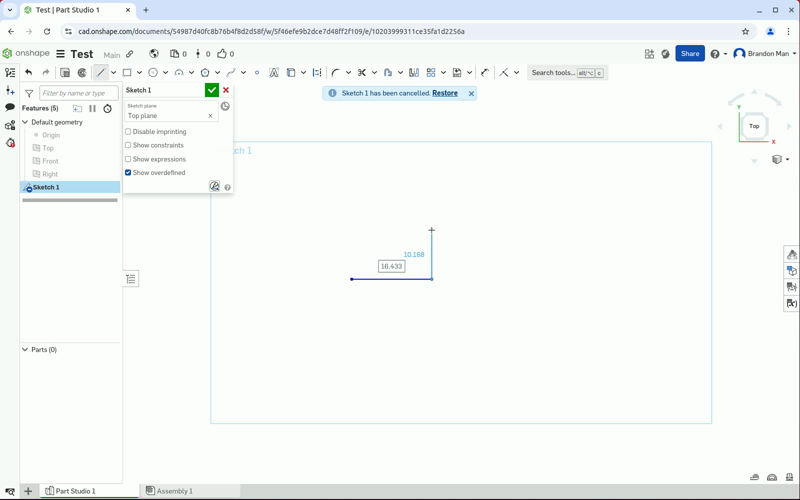
click(431, 229)
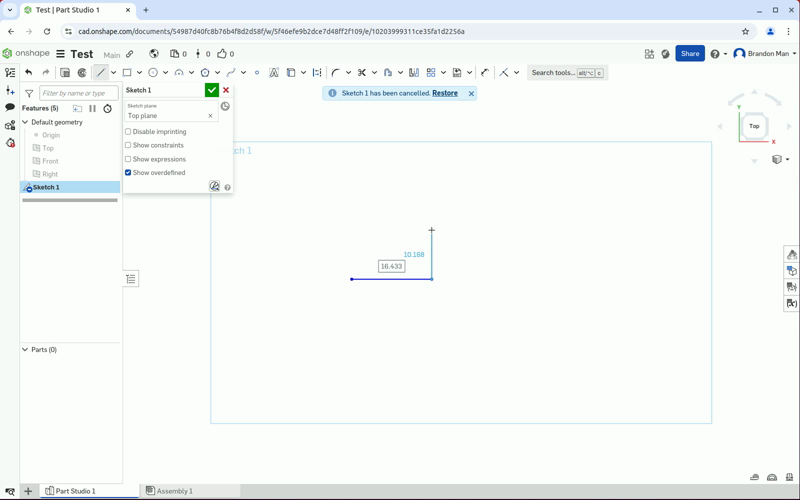
key_up(shift)
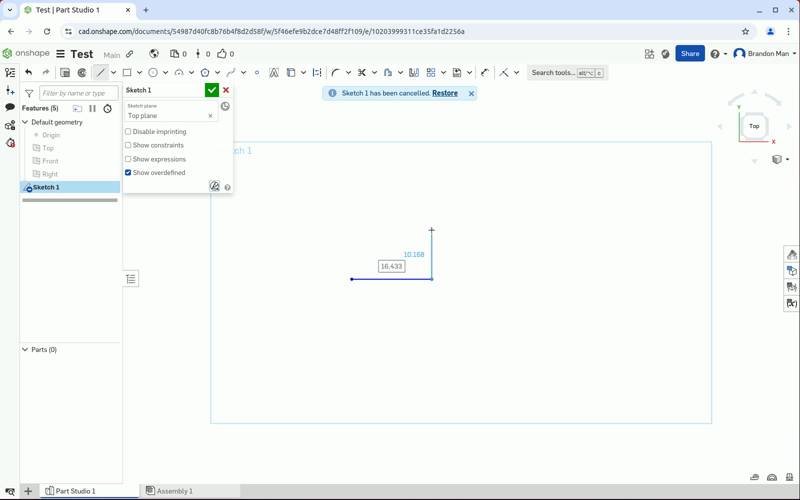
key_down(shift)
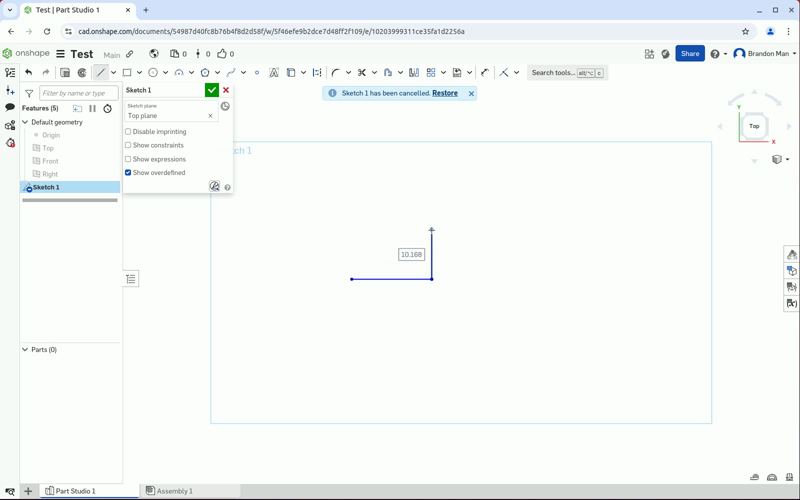
mouse_move(351, 229)
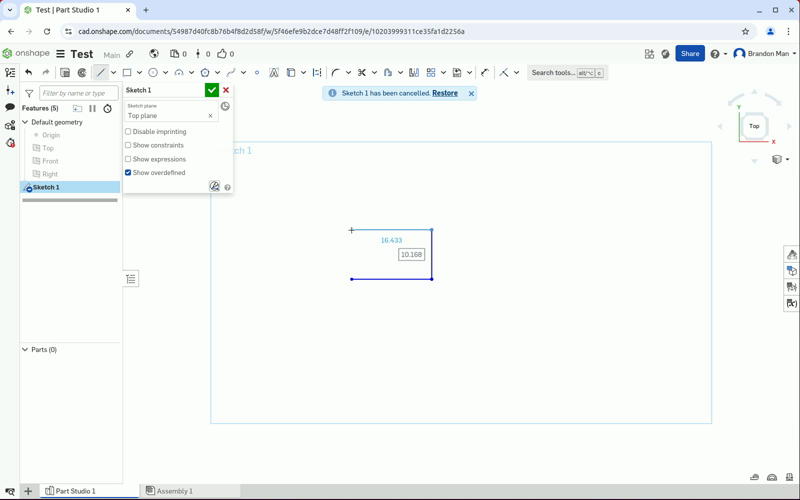
click(351, 229)
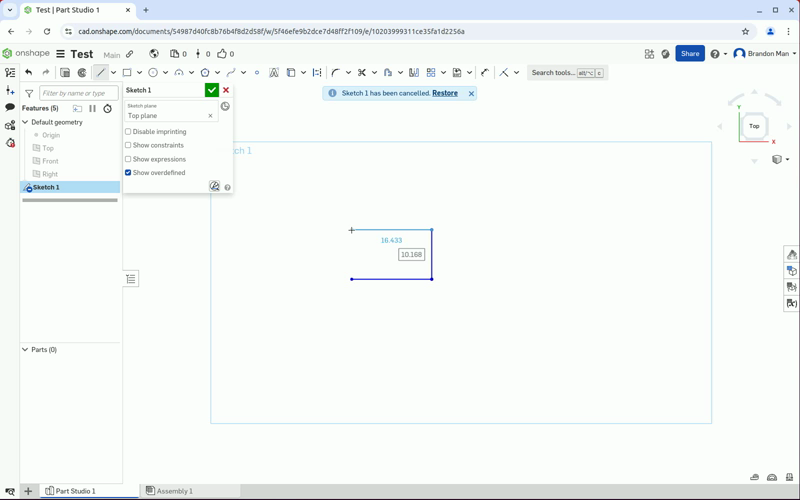
key_up(shift)
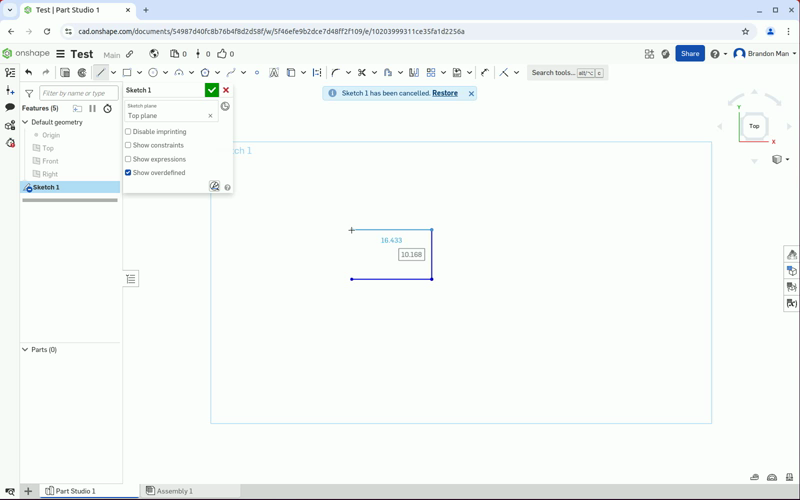
mouse_move(381, 229)
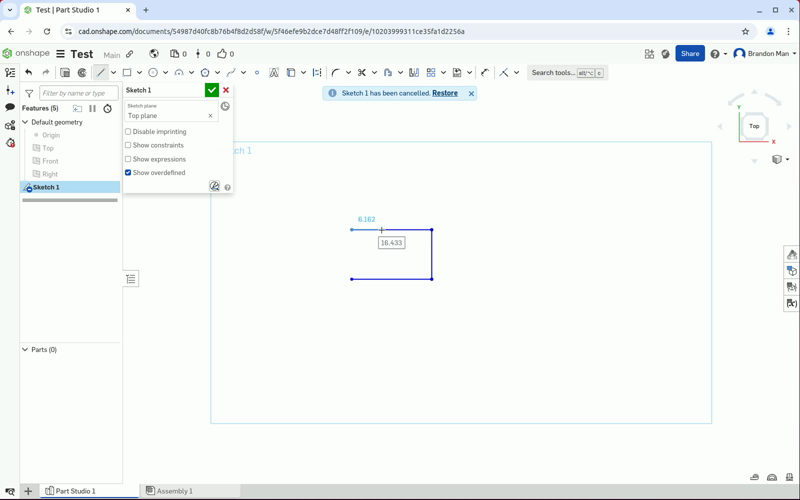
key_down(shift)
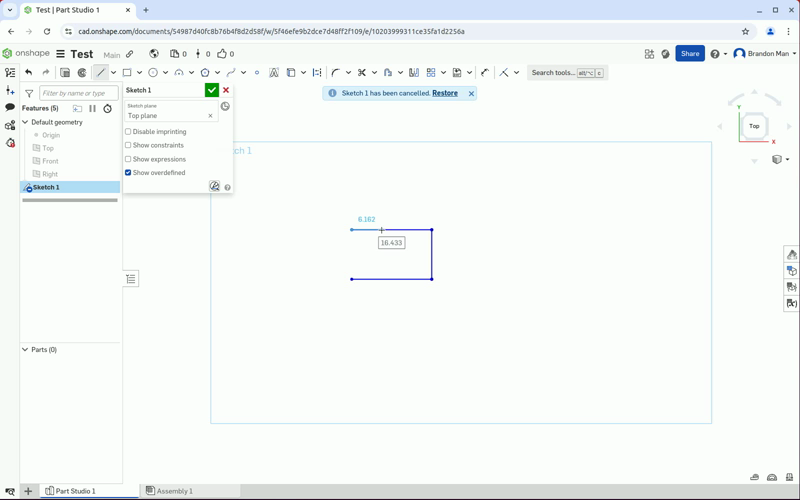
mouse_move(351, 279)
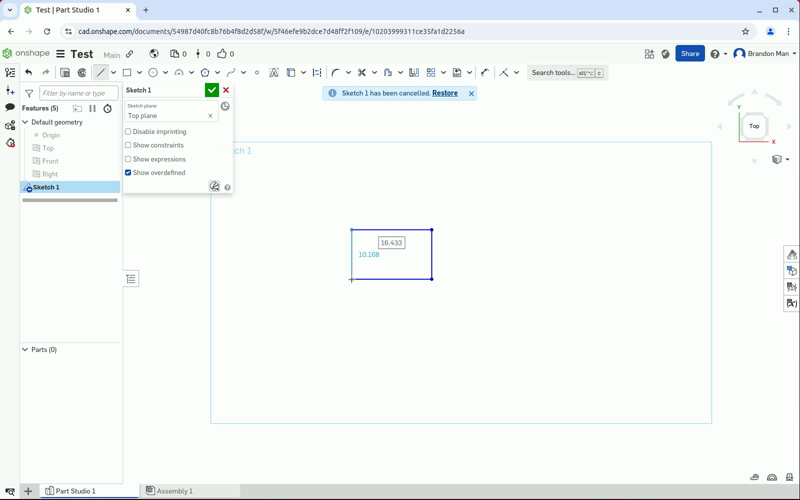
key_up(shift)
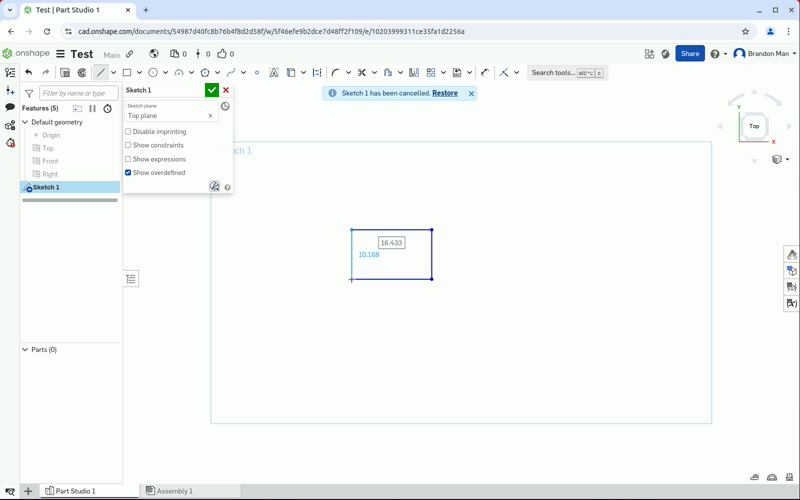
click(351, 279)
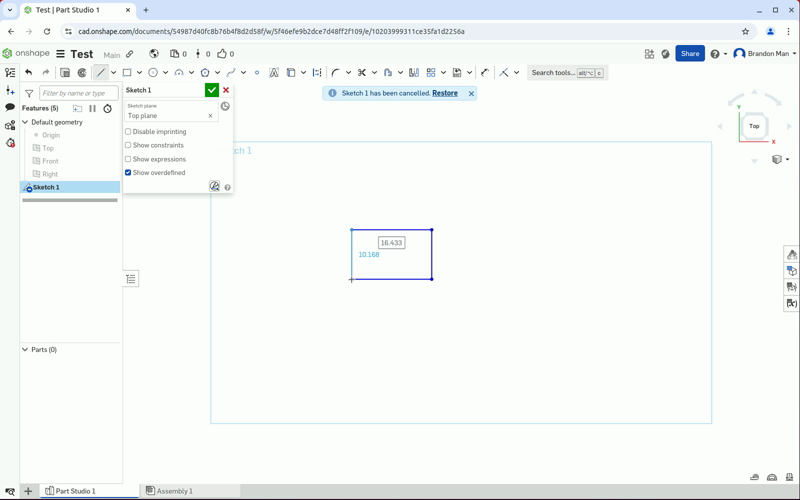
key(esc)
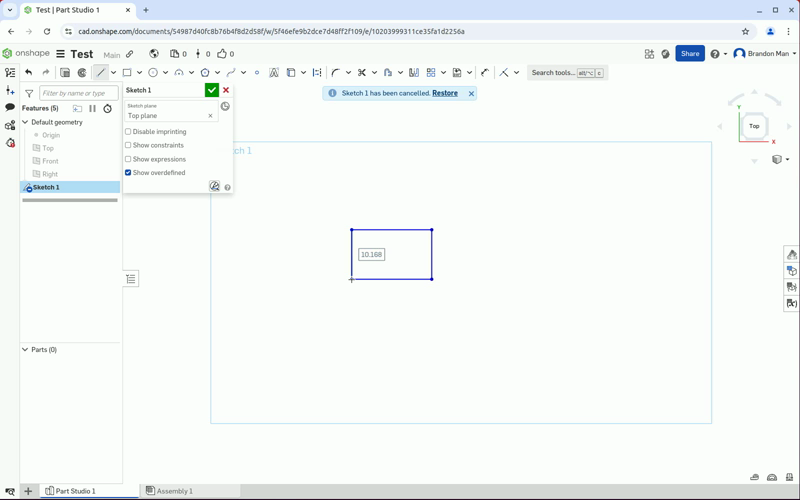
mouse_move(365, 248)
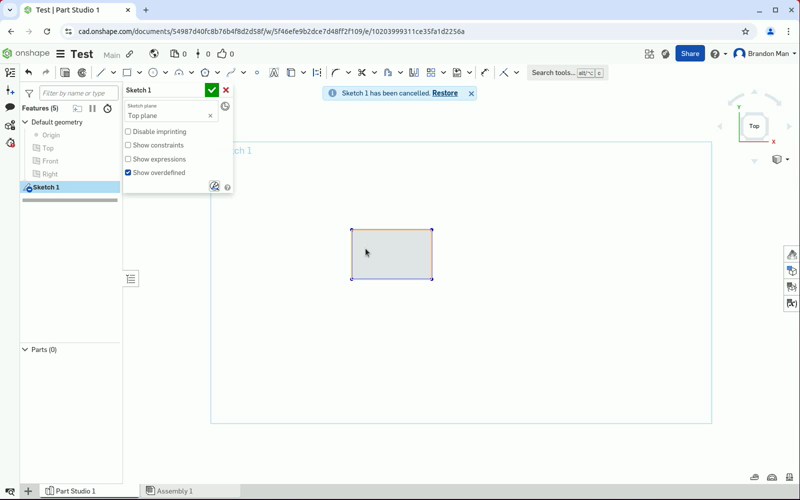
click(365, 248)
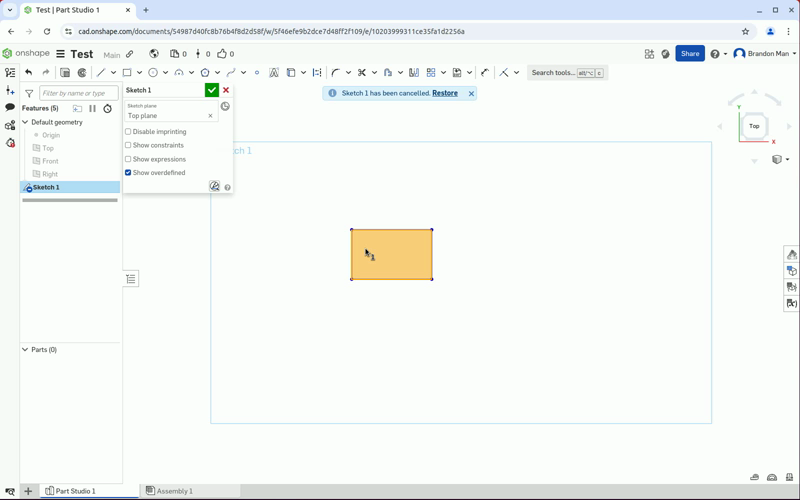
mouse_move(73, 352)
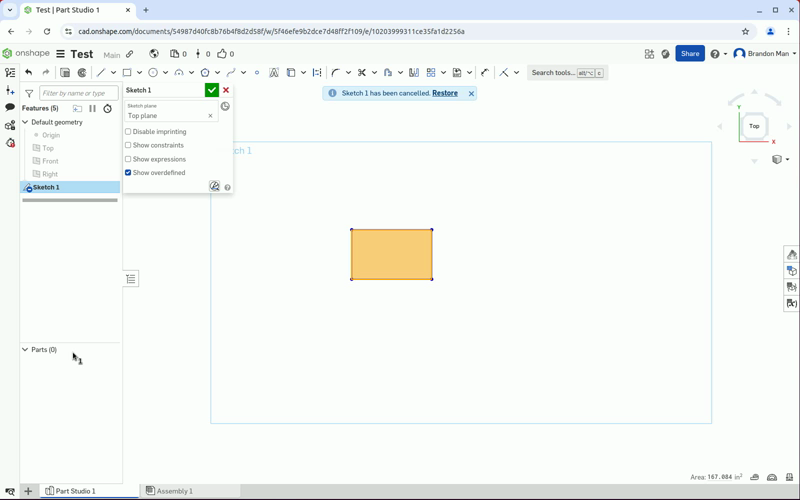
key(shift+y)
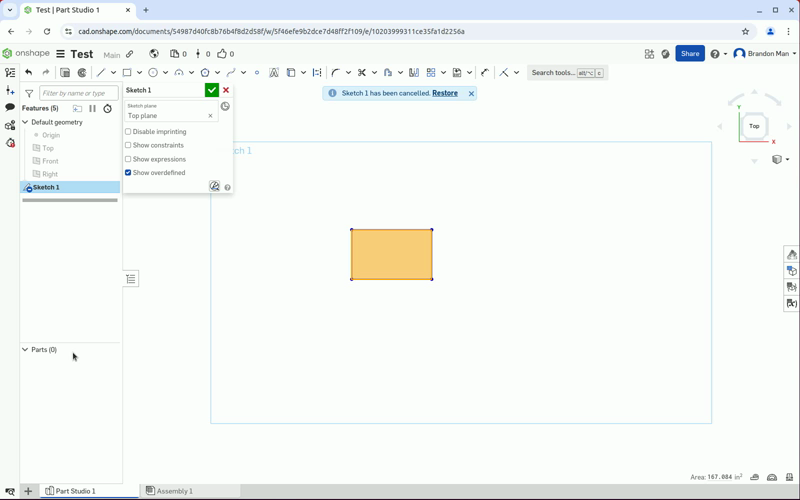
key(shift+e)
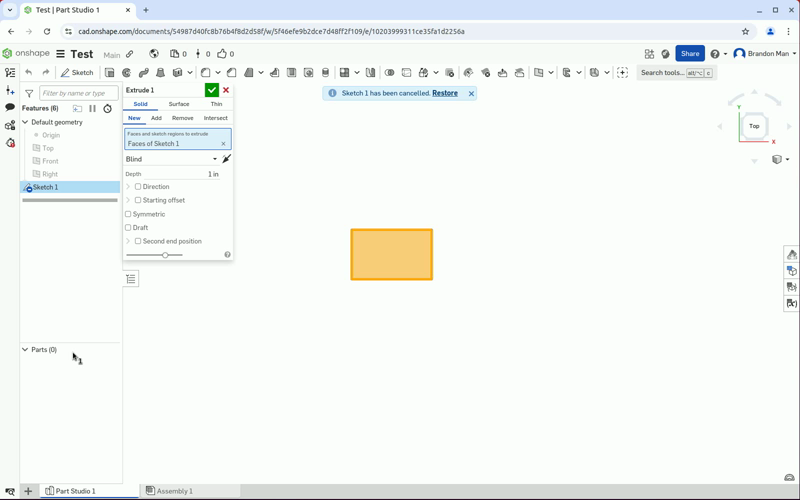
mouse_move(143, 106)
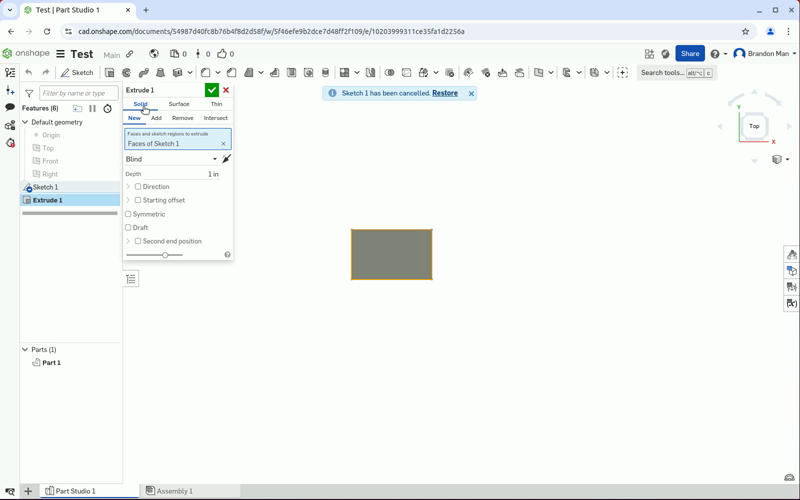
click(143, 106)
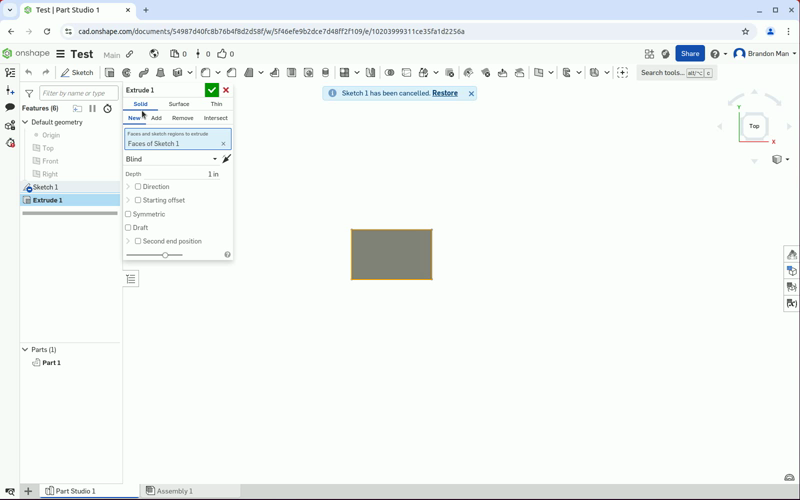
mouse_move(137, 120)
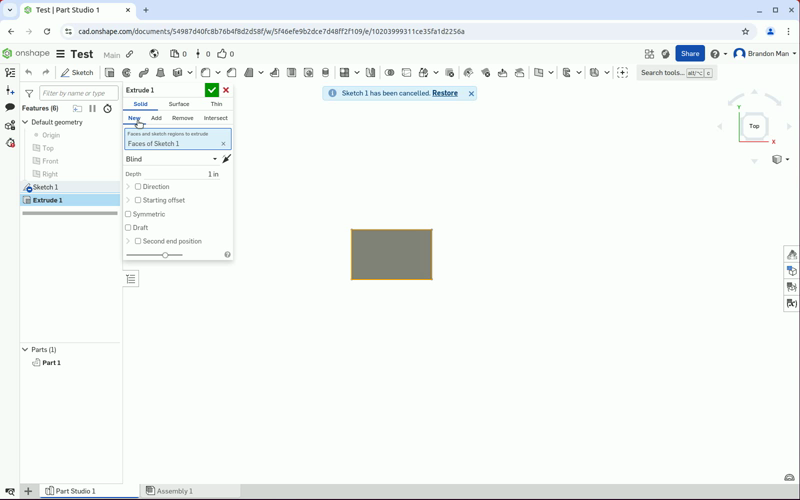
click(137, 120)
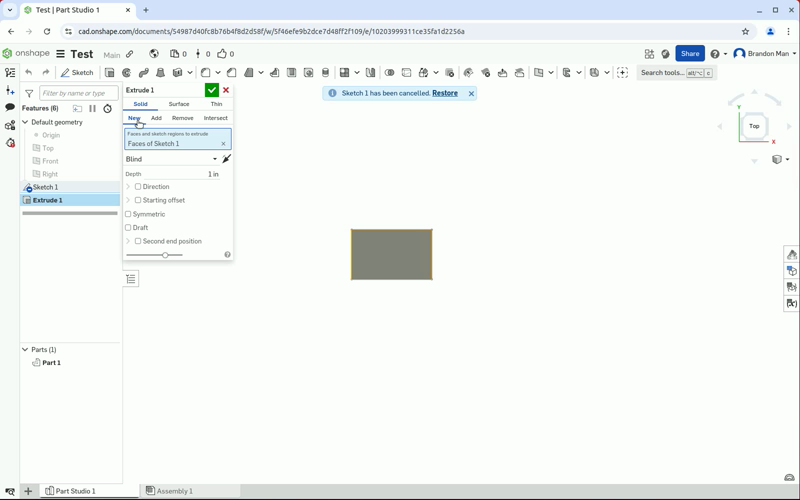
key(tab, 4)
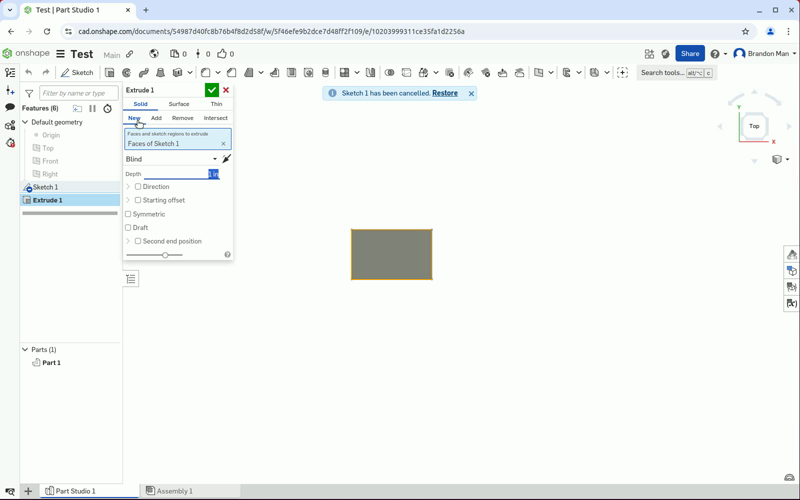
text(0.722)
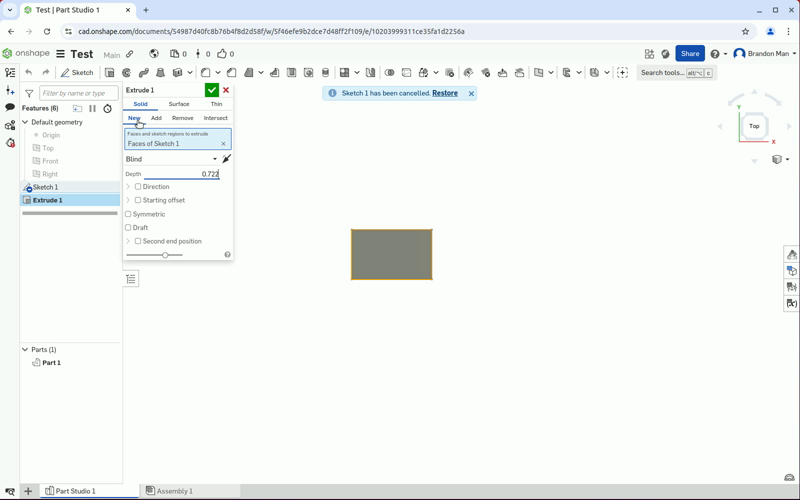
key(enter)
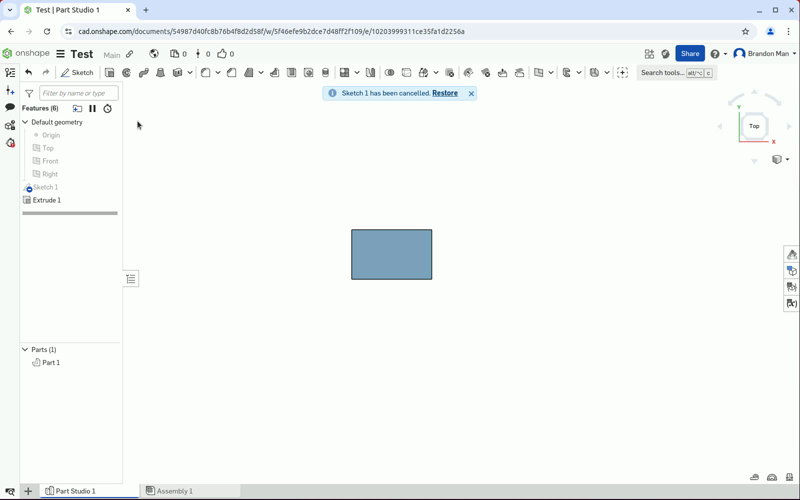
key(shift+h)
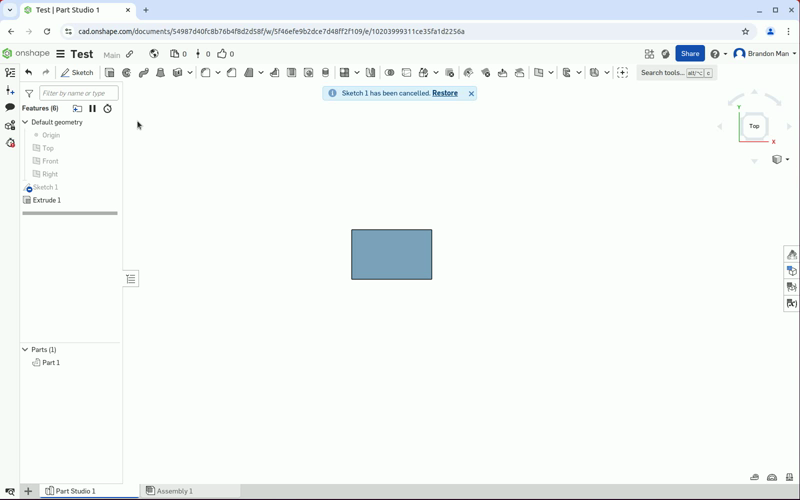
key(shift+h)
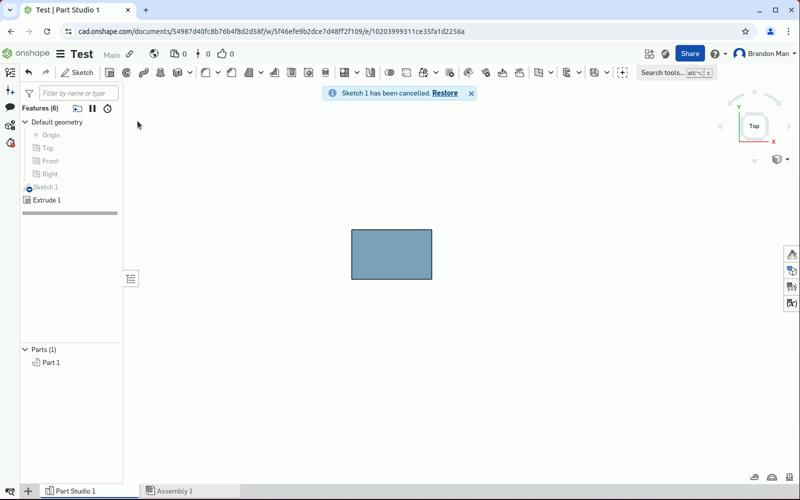
mouse_move(73, 189)
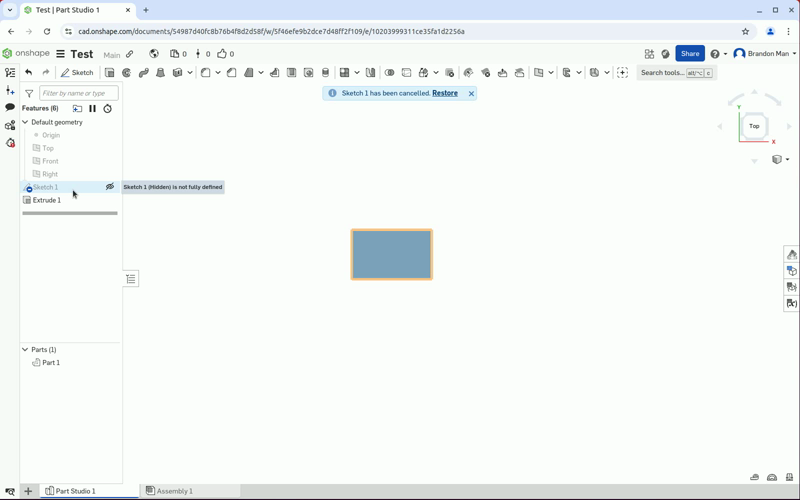
click(73, 189)
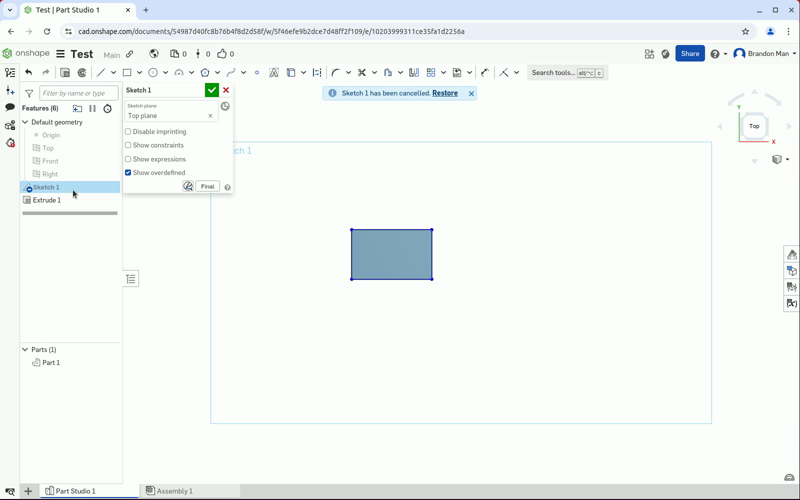
mouse_move(229, 92)
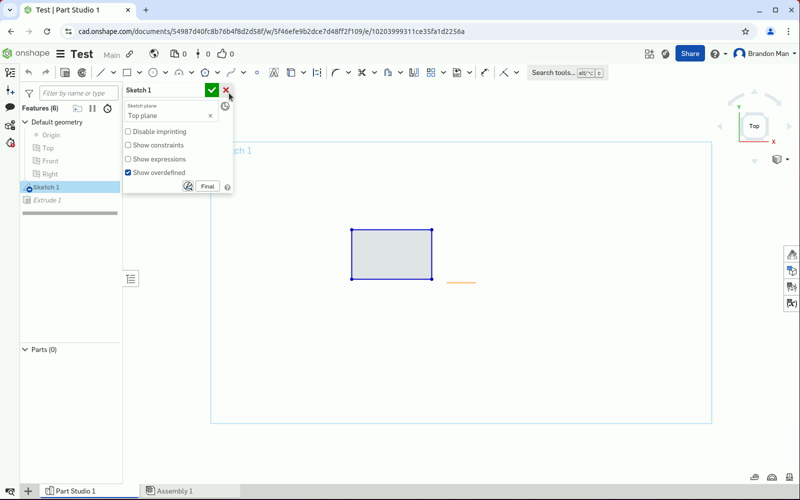
click(229, 92)
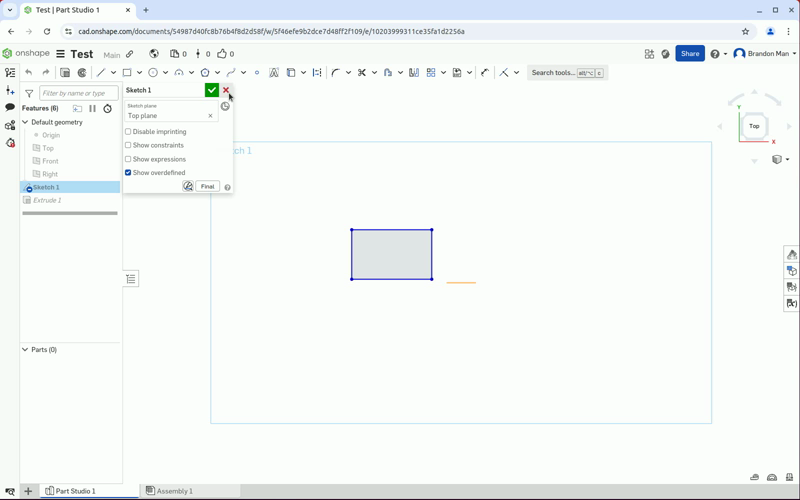
key(shift+s)
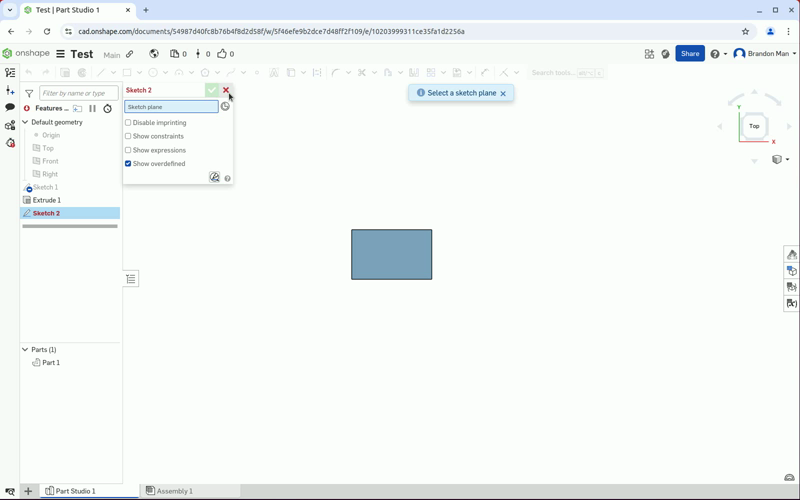
mouse_move(73, 150)
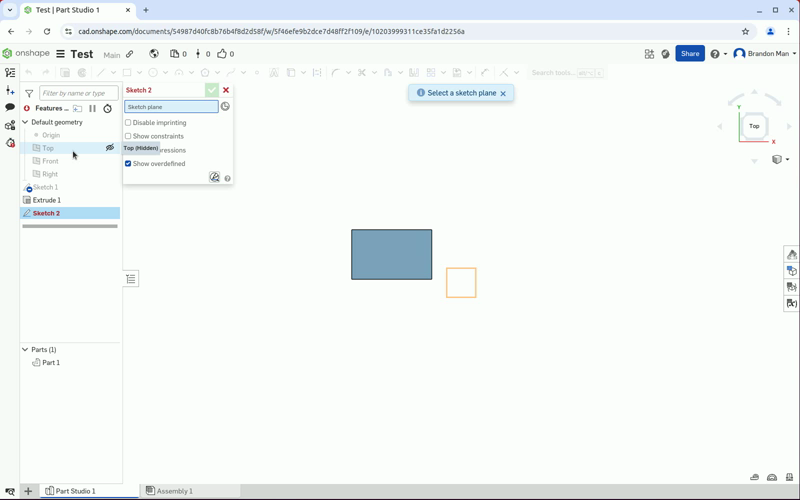
click(73, 150)
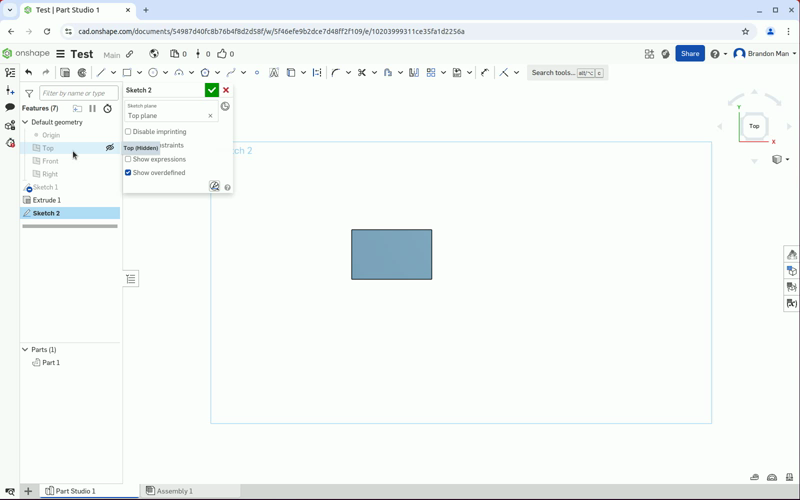
mouse_move(73, 352)
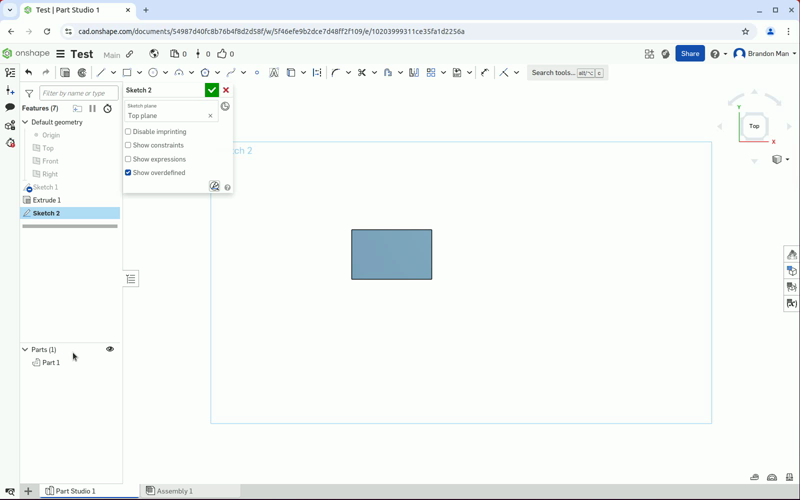
key(y)
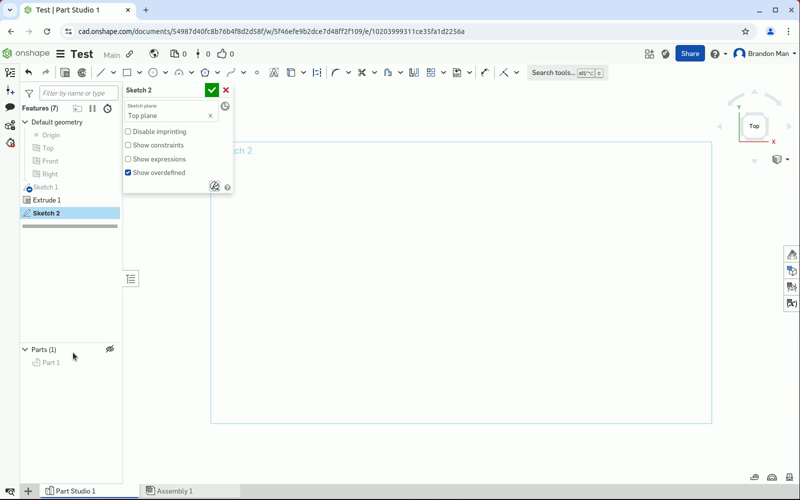
key(l)
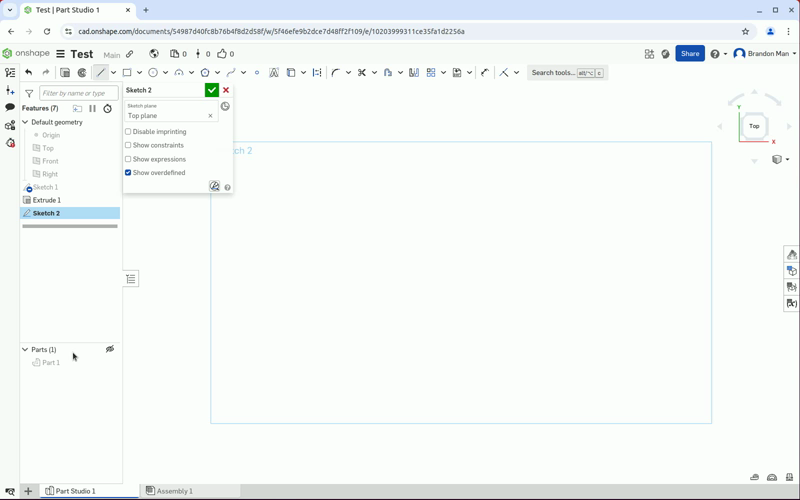
key_down(shift)
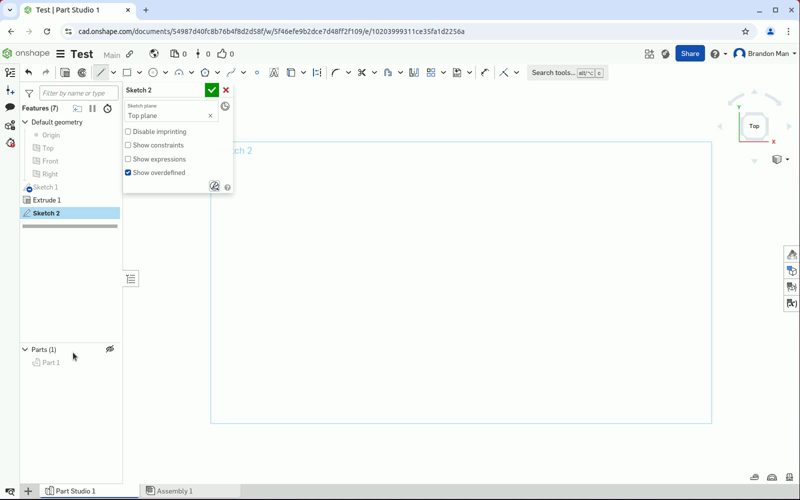
mouse_move(434, 279)
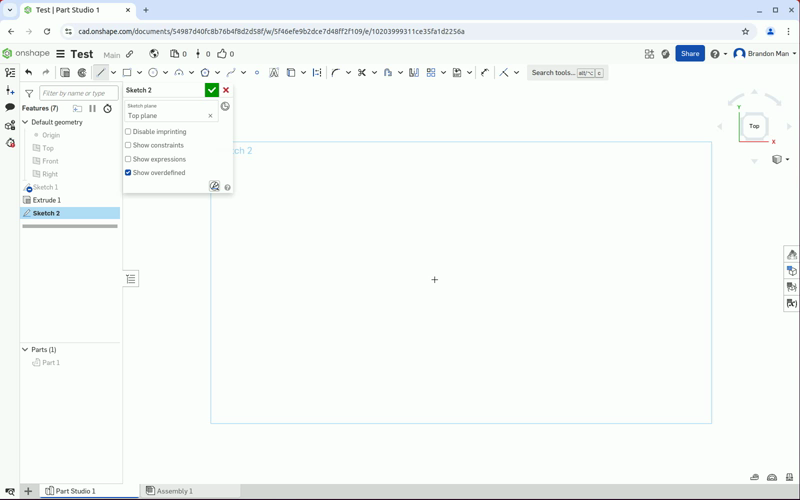
click(434, 279)
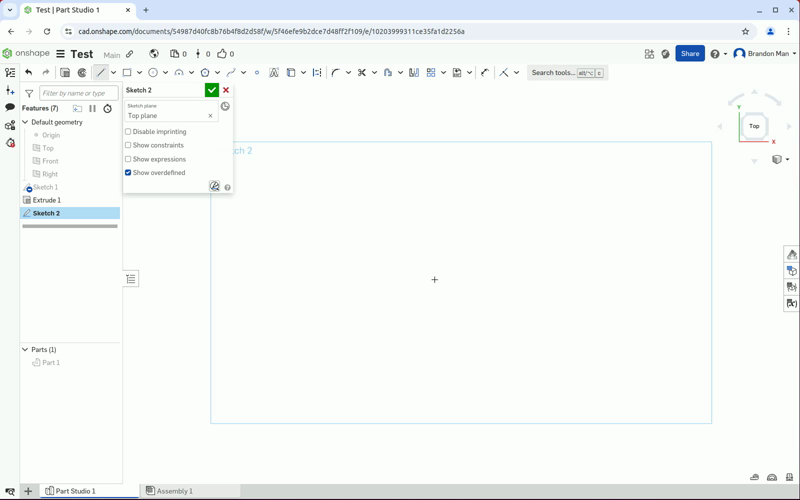
key_up(shift)
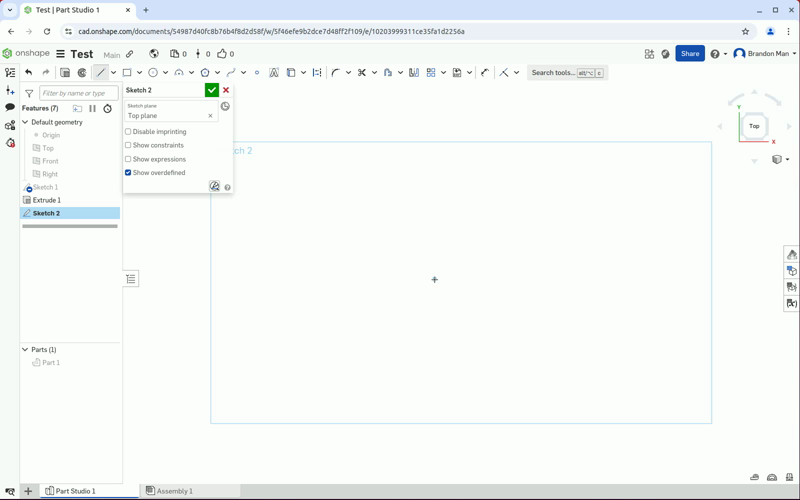
key_down(shift)
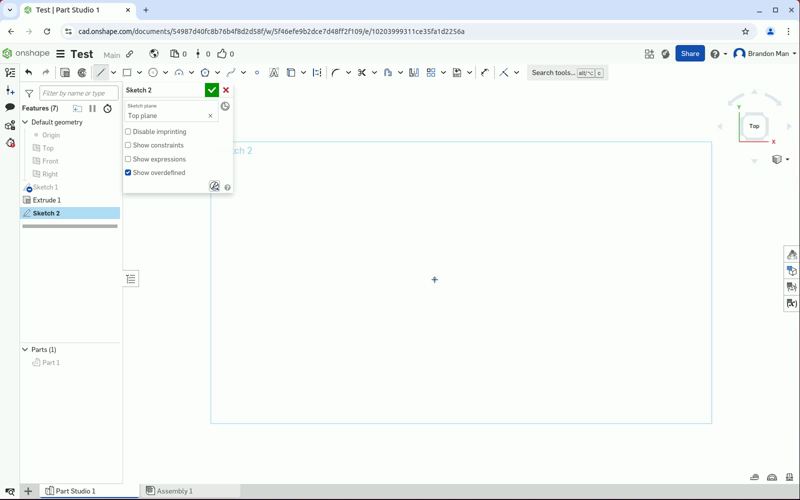
mouse_move(464, 279)
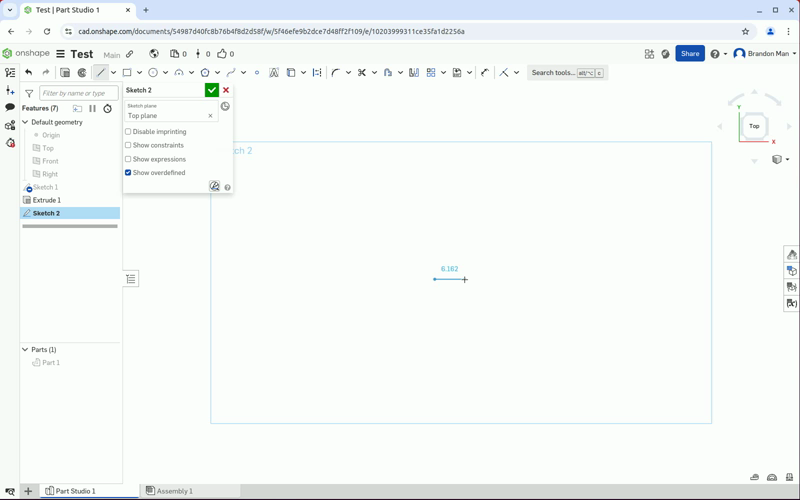
mouse_move(458, 279)
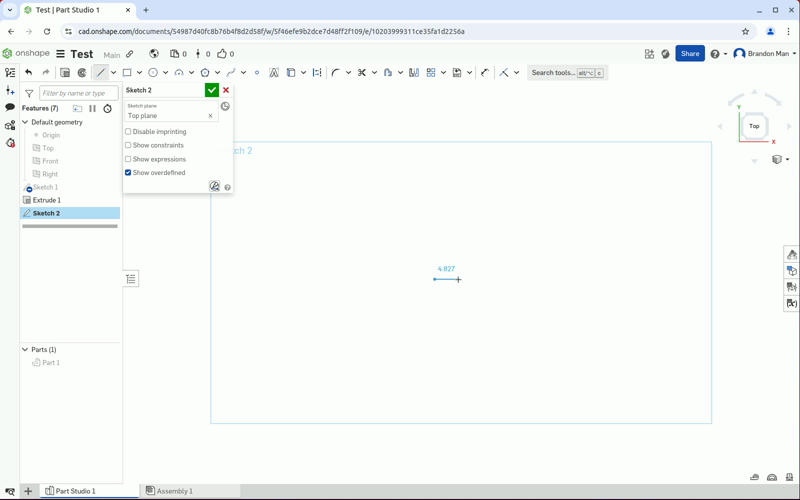
click(458, 279)
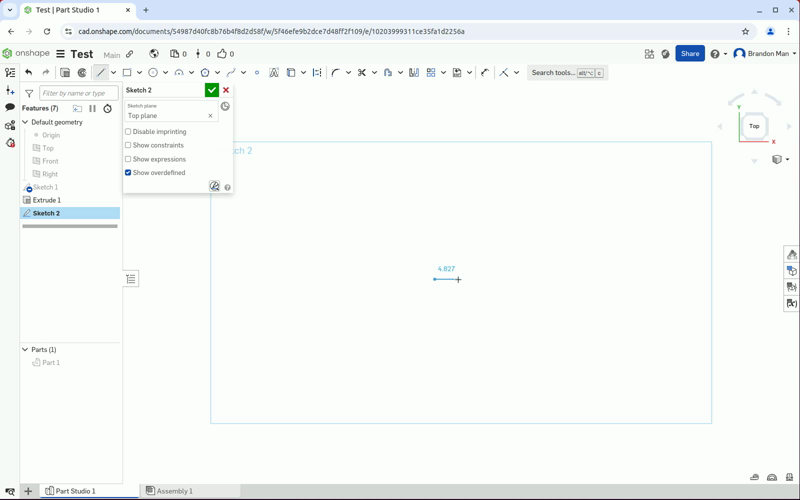
key_up(shift)
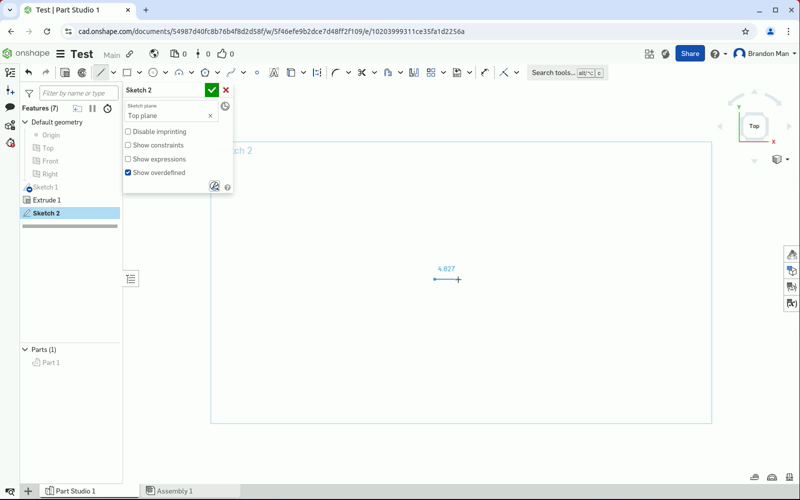
key_down(shift)
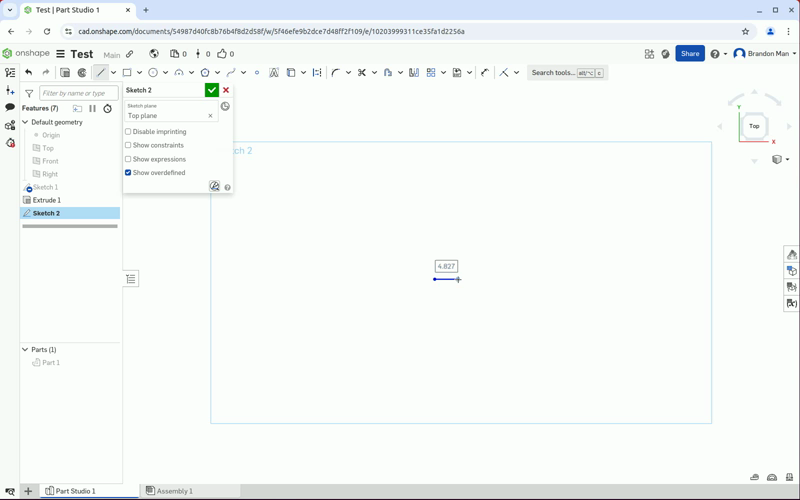
mouse_move(488, 279)
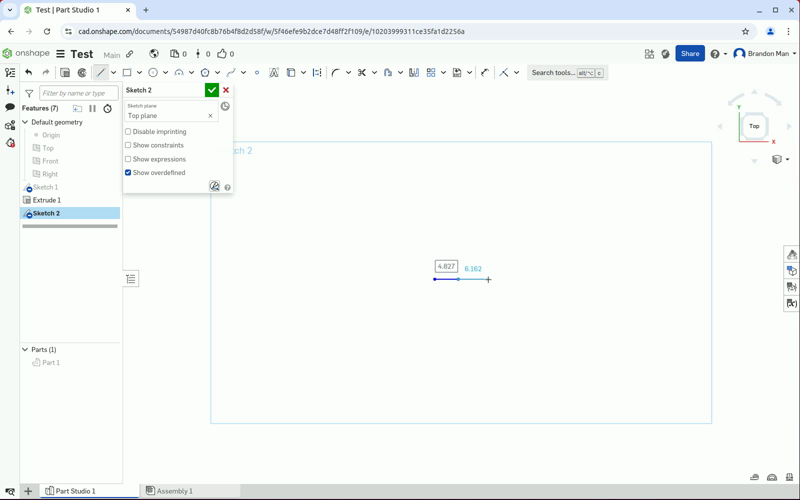
mouse_move(458, 229)
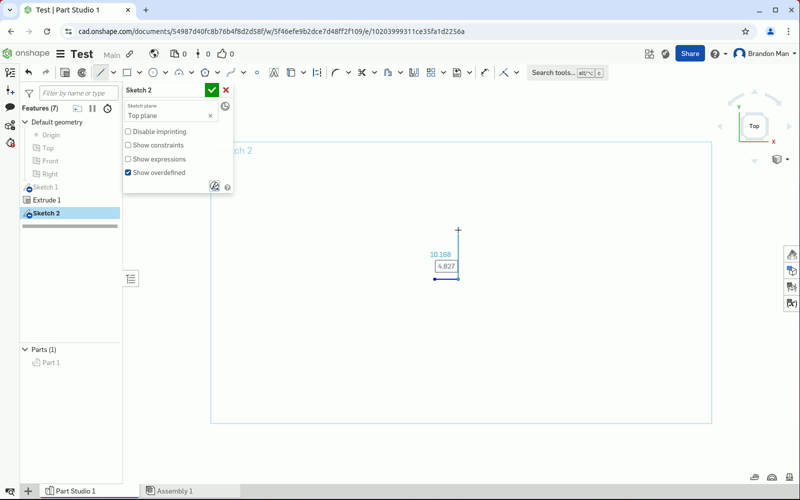
click(458, 229)
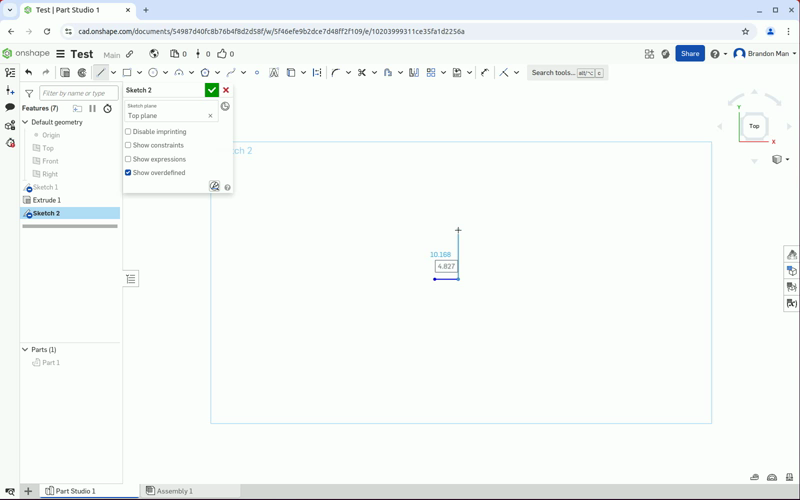
key_up(shift)
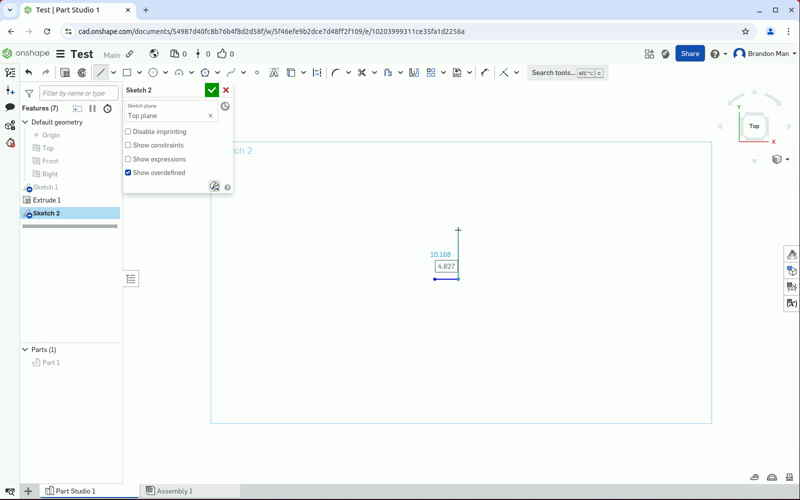
key_down(shift)
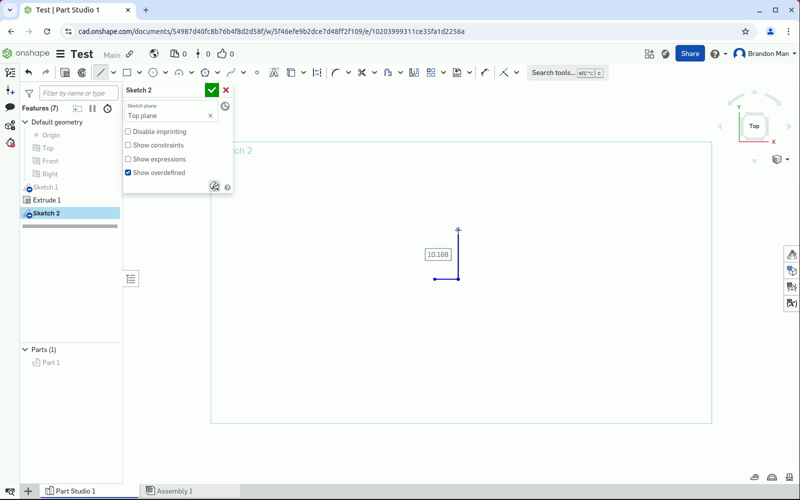
mouse_move(488, 229)
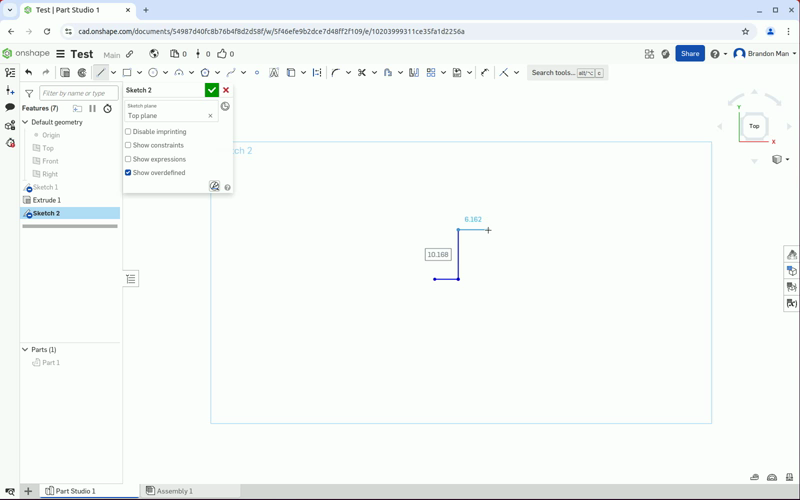
mouse_move(434, 229)
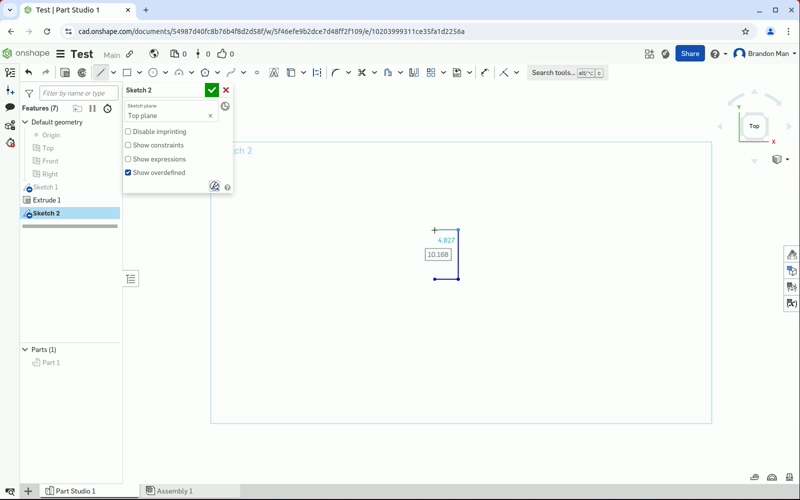
click(434, 229)
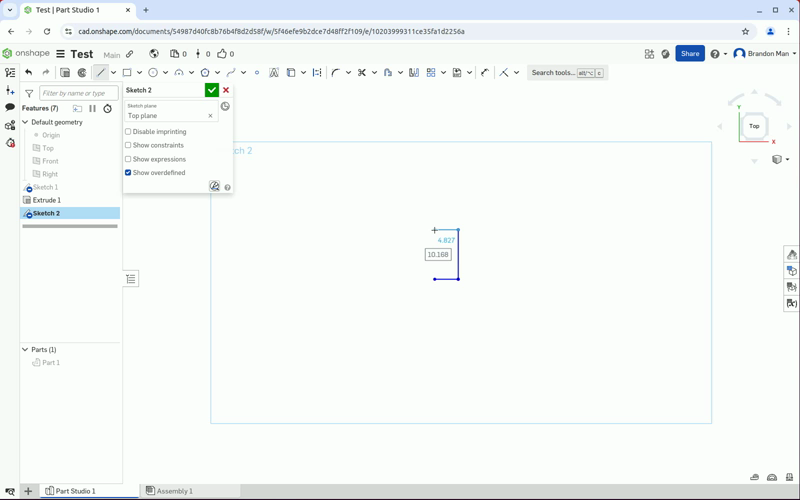
key_up(shift)
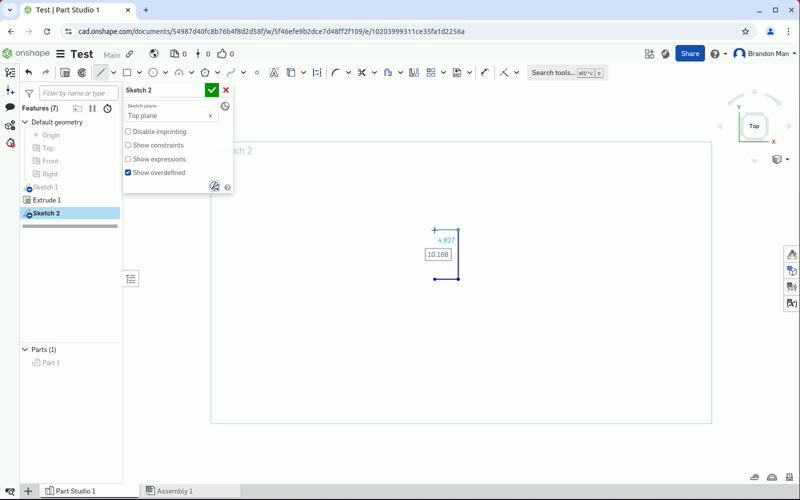
mouse_move(464, 229)
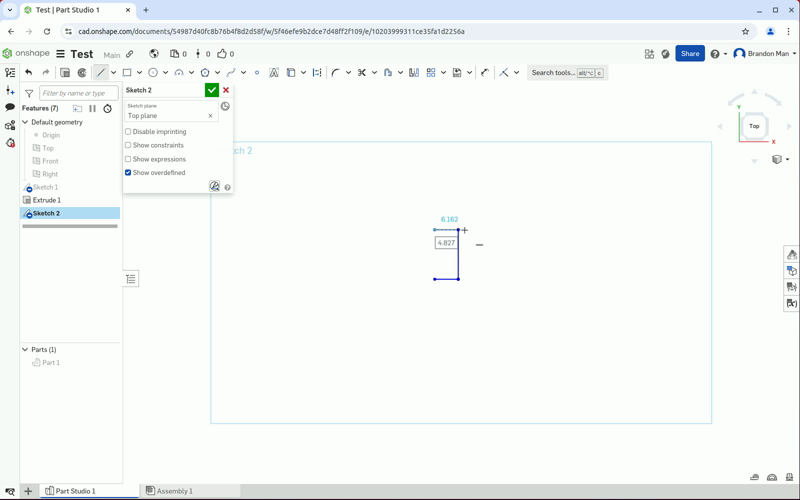
key_down(shift)
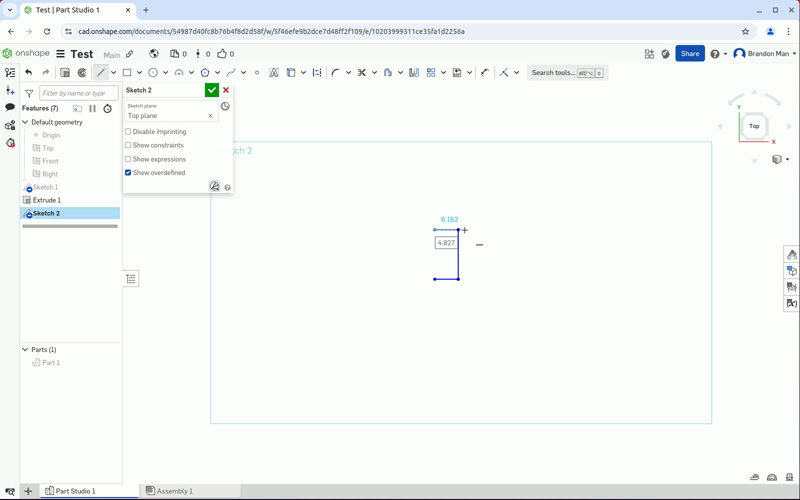
mouse_move(434, 279)
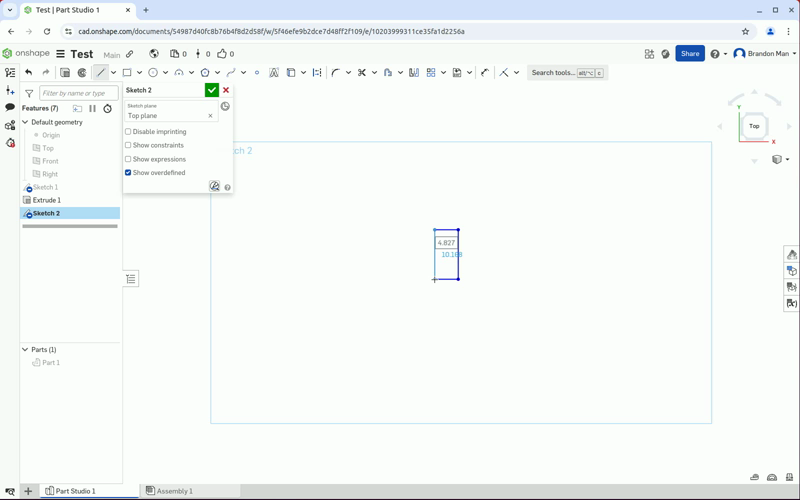
key_up(shift)
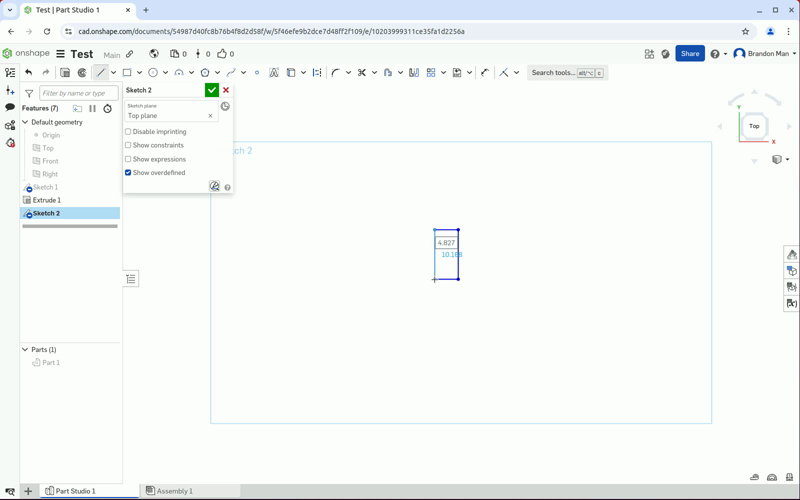
click(434, 279)
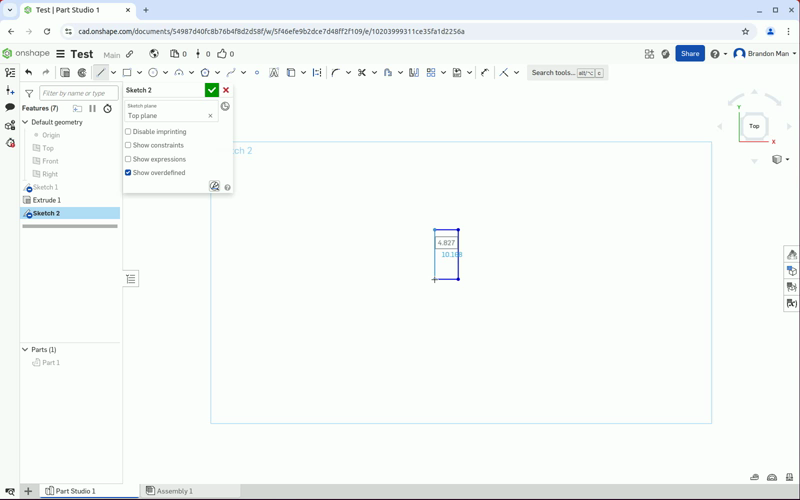
key(esc)
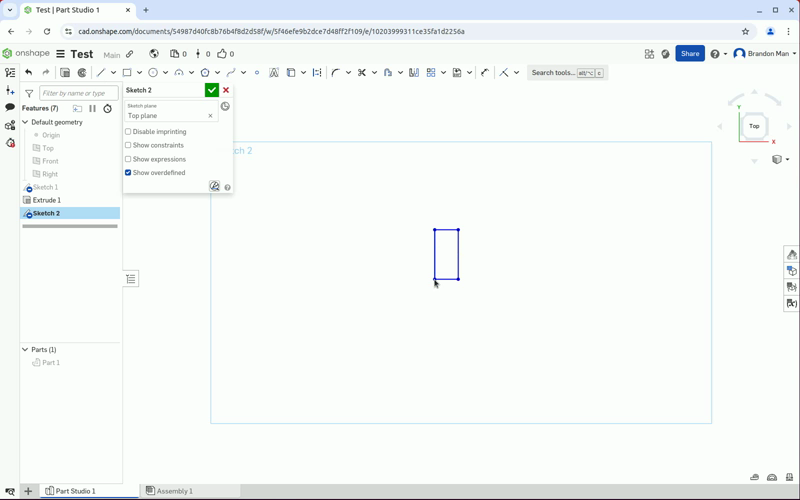
mouse_move(453, 234)
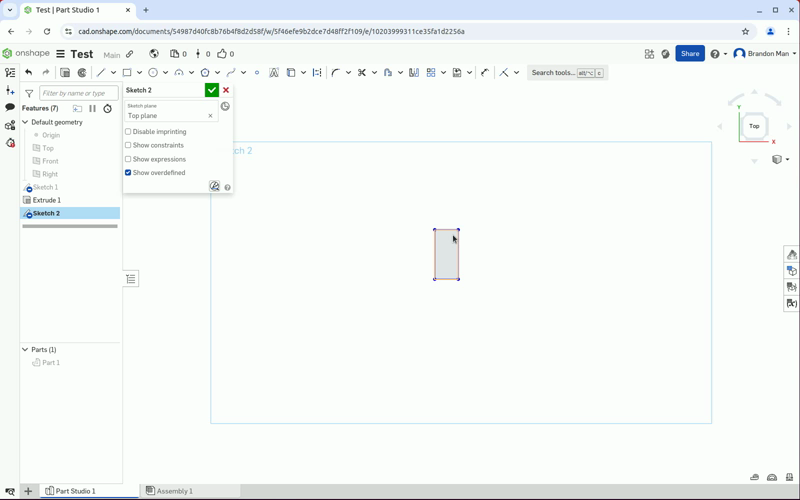
scroll(6)
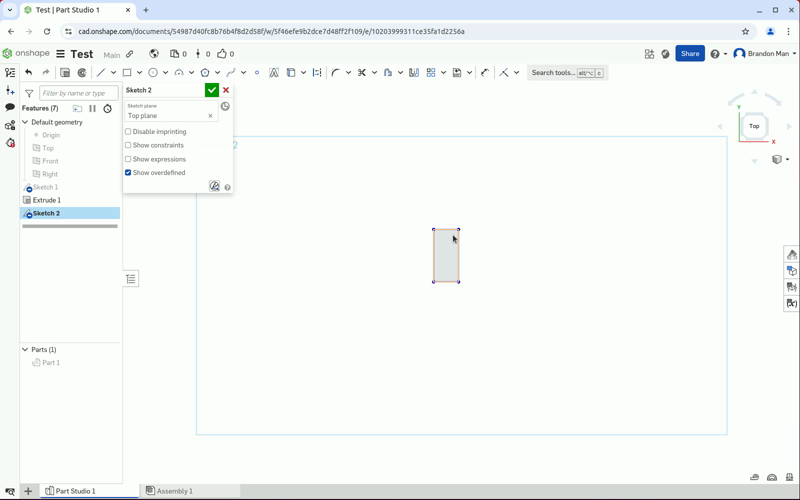
scroll(6)
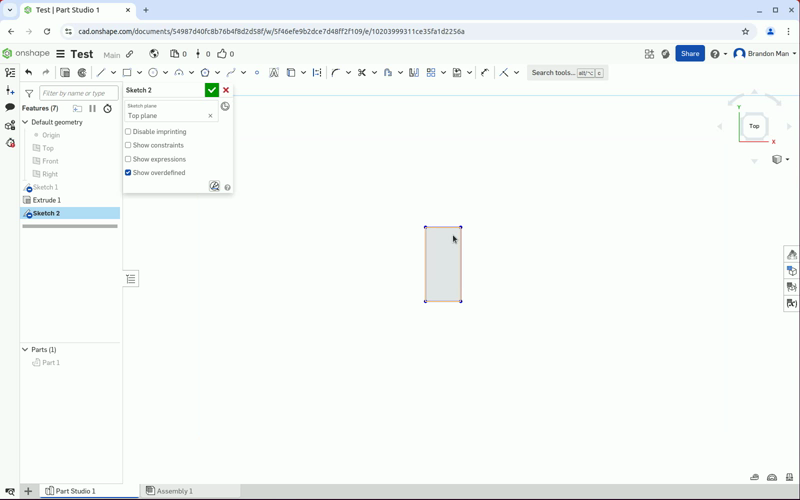
scroll(6)
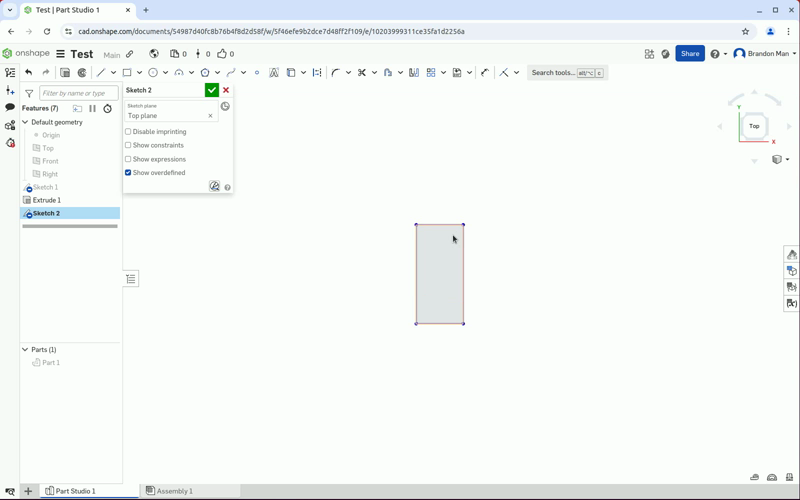
scroll(6)
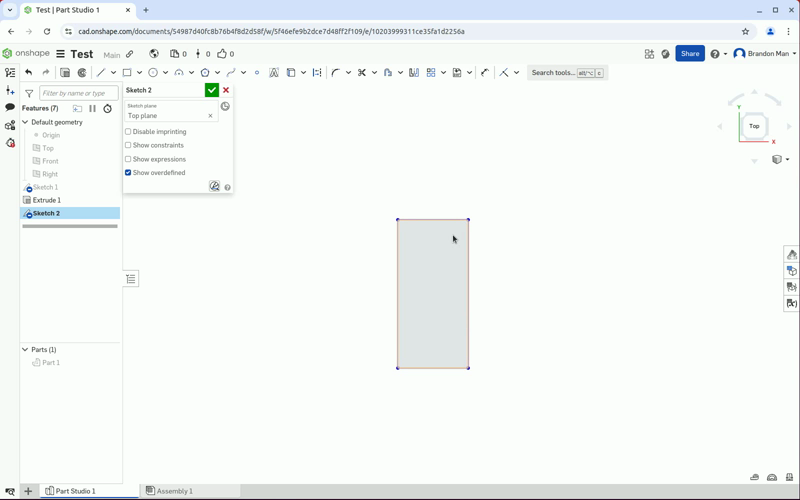
scroll(6)
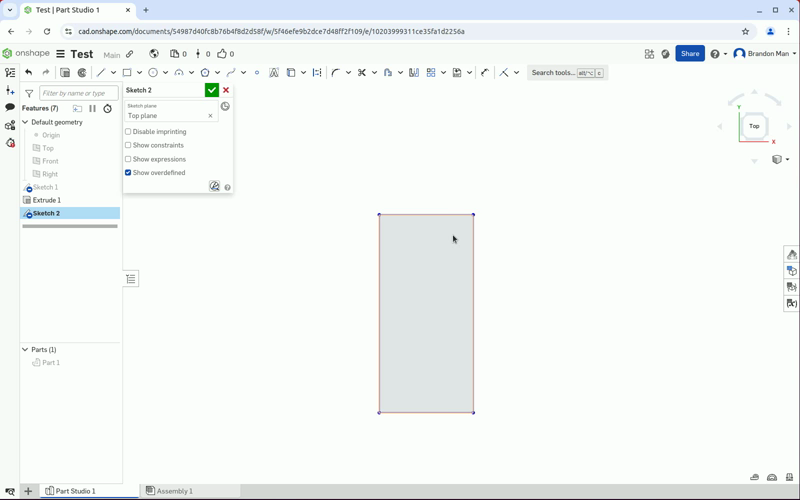
scroll(6)
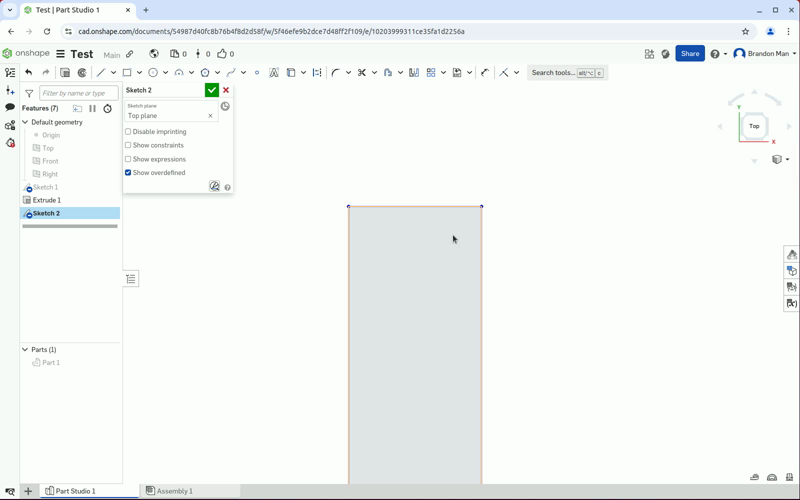
scroll(6)
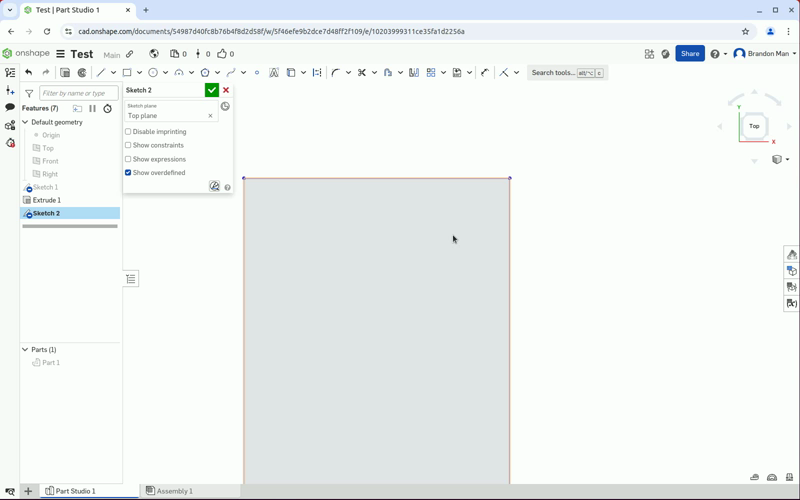
click(453, 234)
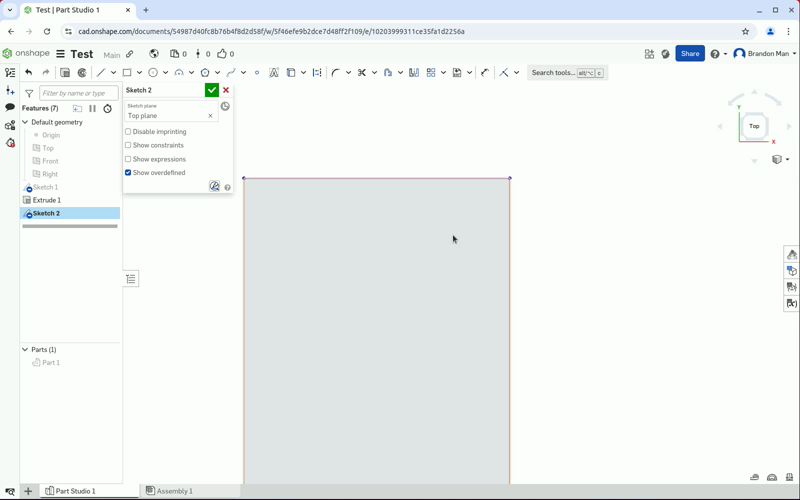
scroll(-6)
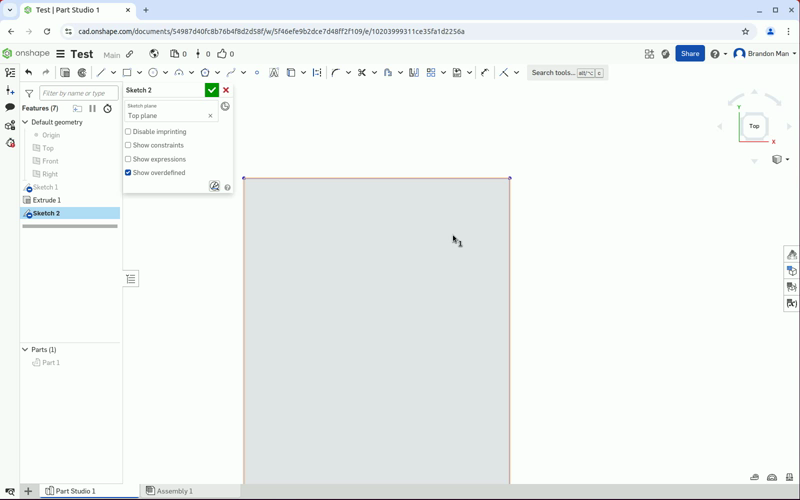
scroll(-6)
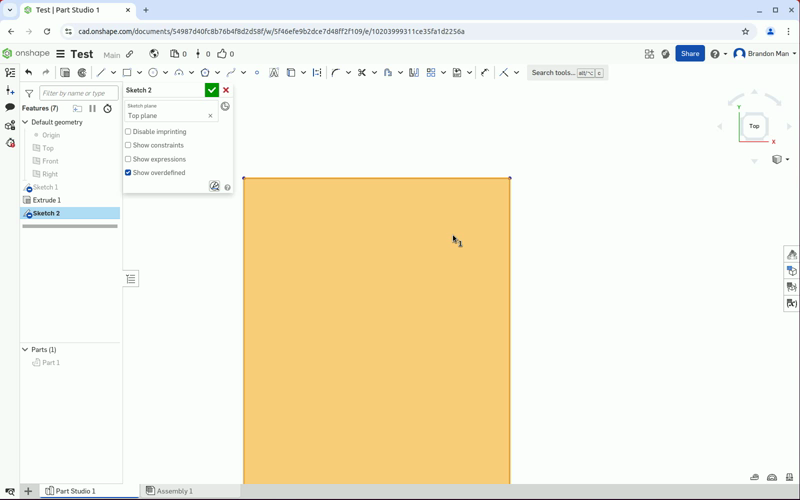
scroll(-6)
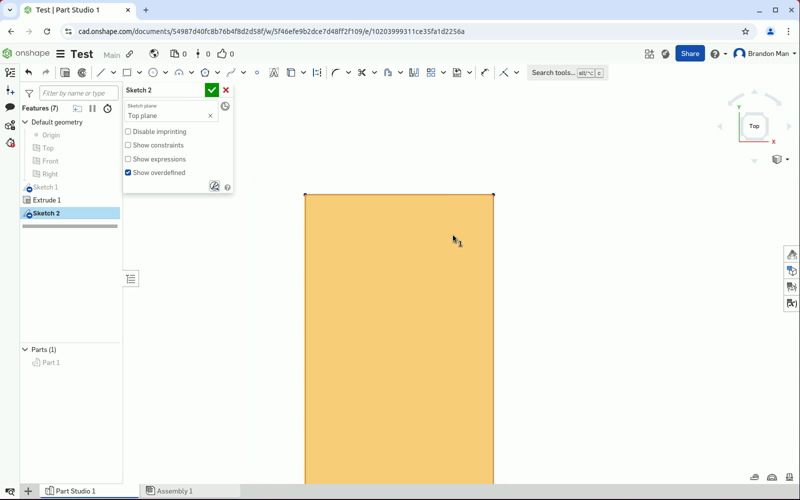
scroll(-6)
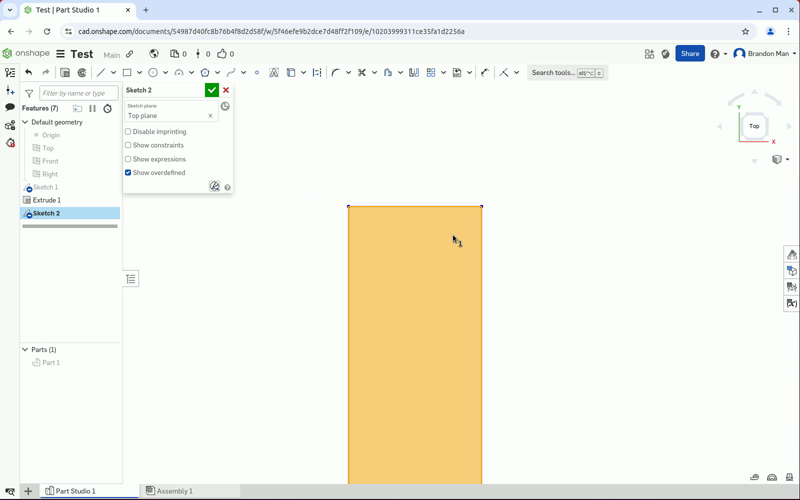
scroll(-6)
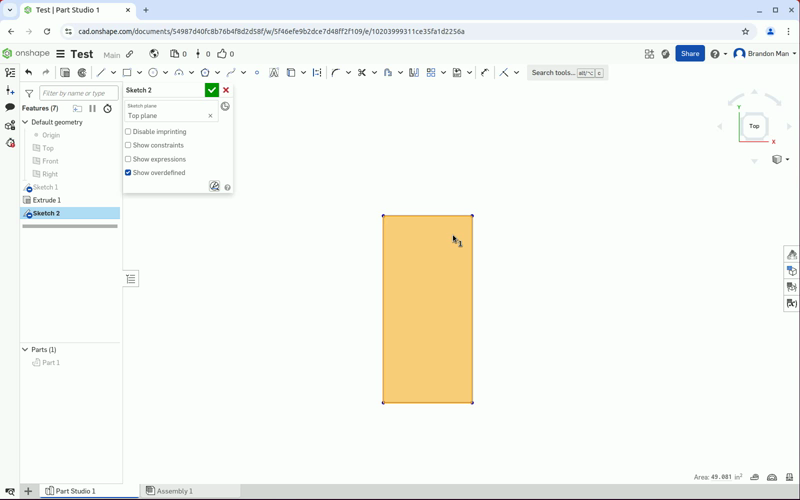
scroll(-6)
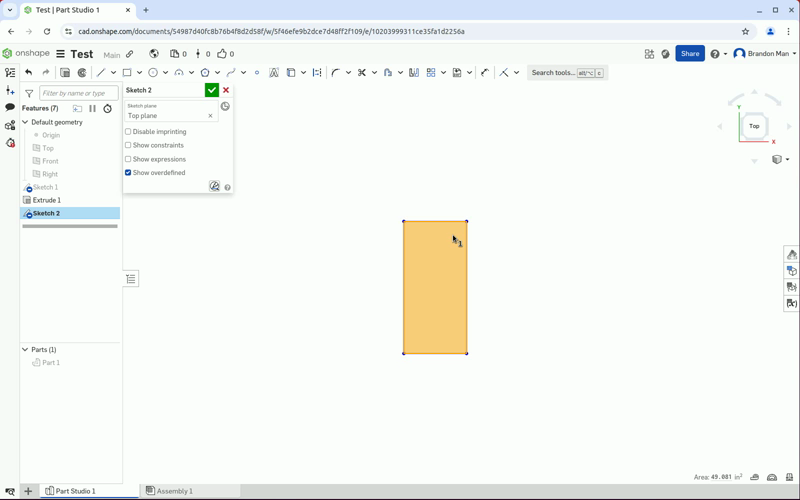
scroll(-6)
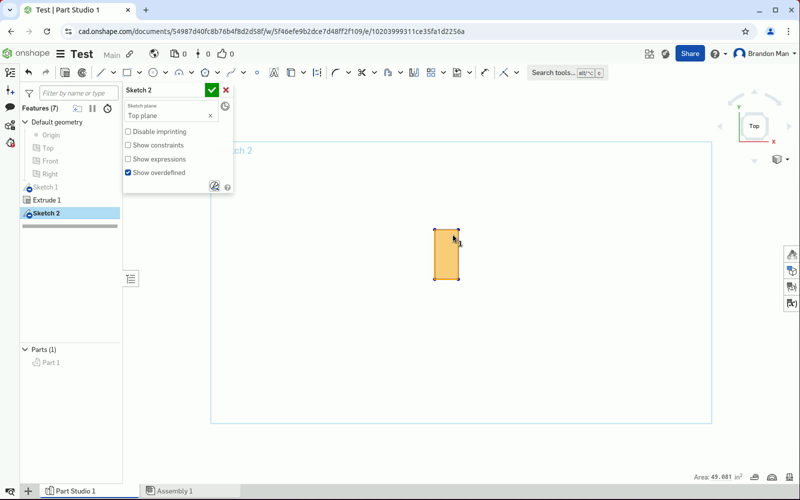
mouse_move(73, 352)
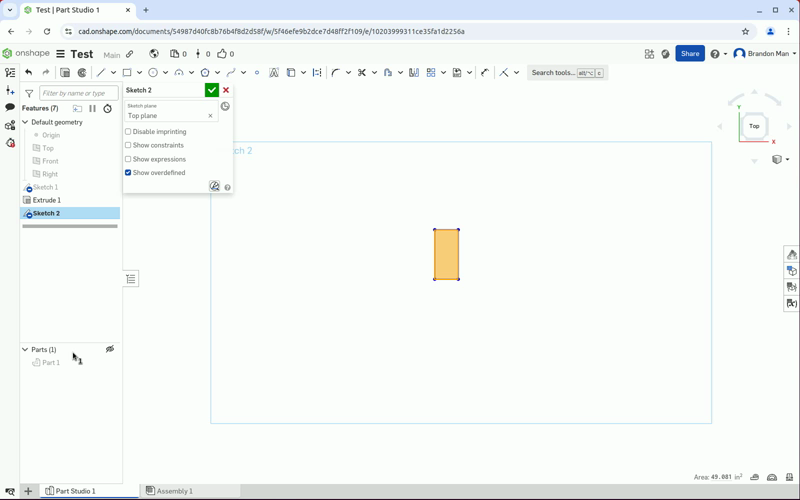
key(shift+y)
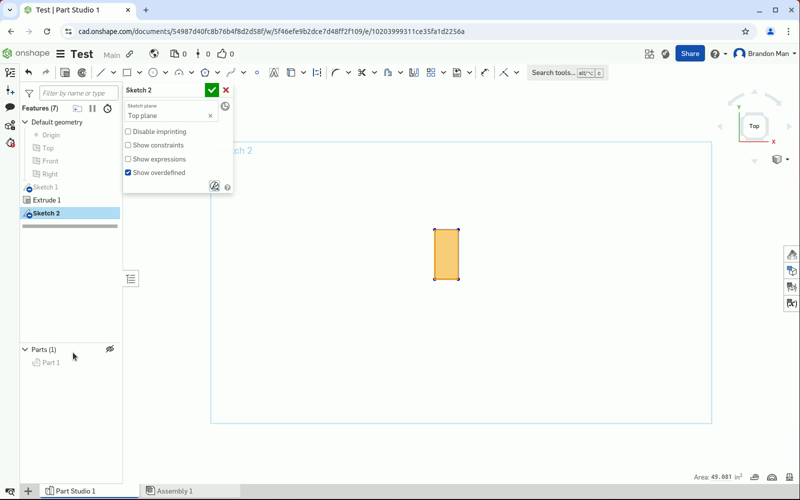
key(shift+e)
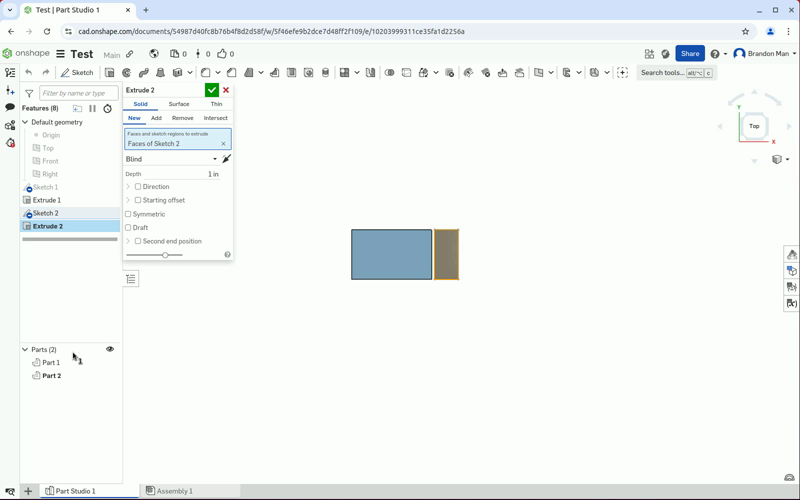
mouse_move(143, 106)
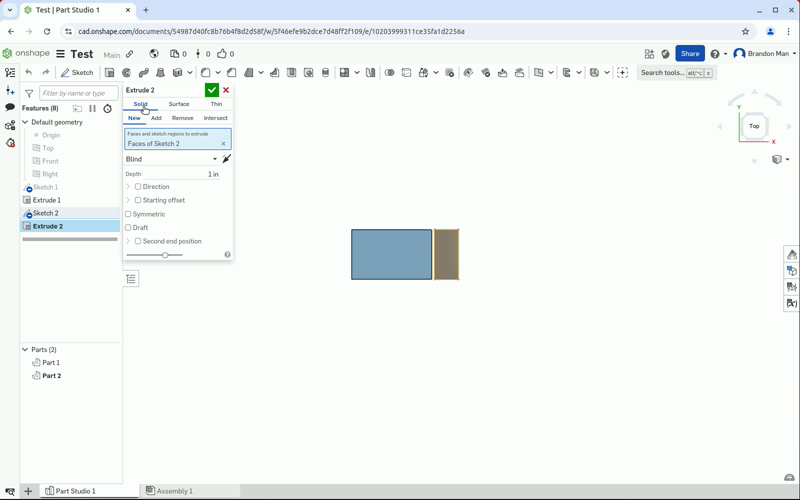
click(143, 106)
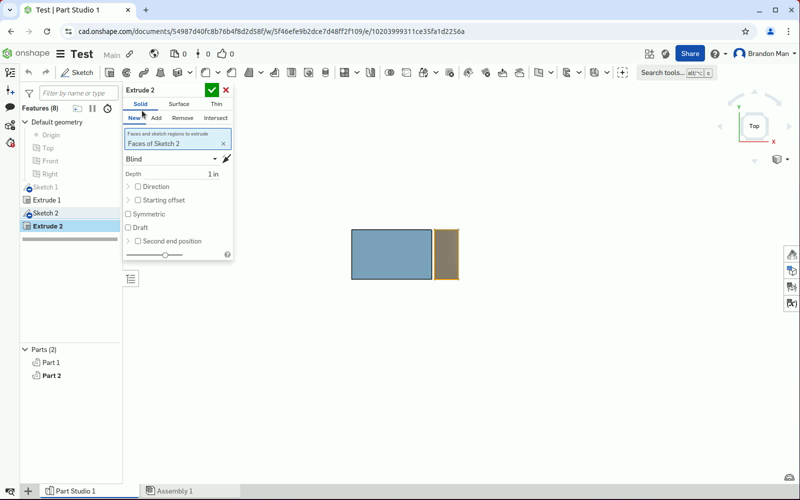
mouse_move(137, 120)
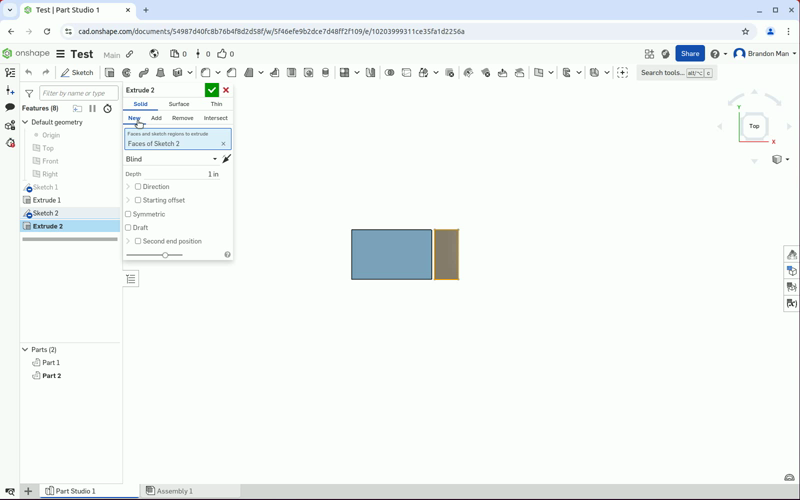
click(137, 120)
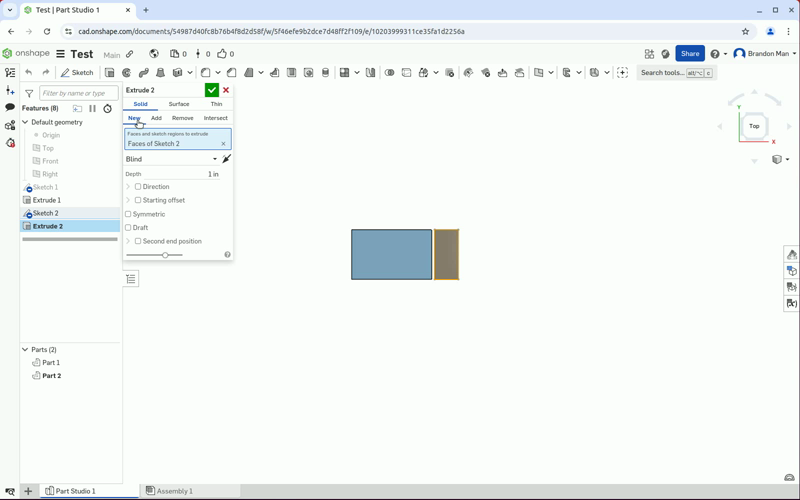
key(tab, 4)
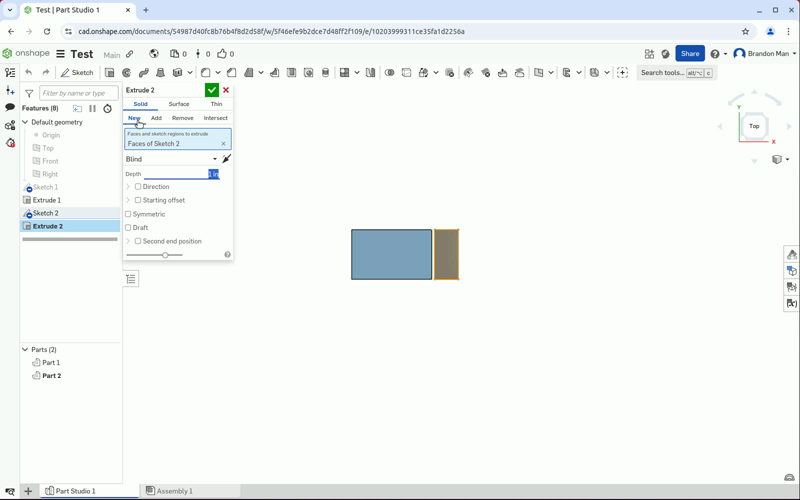
text(0.722)
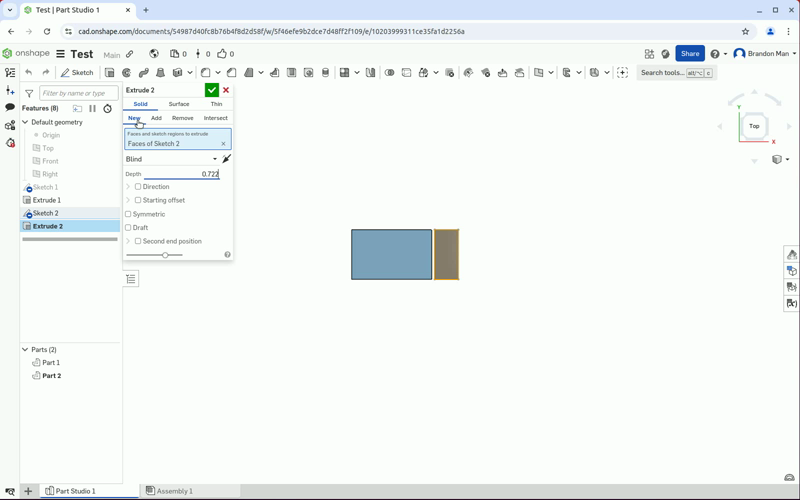
key(enter)
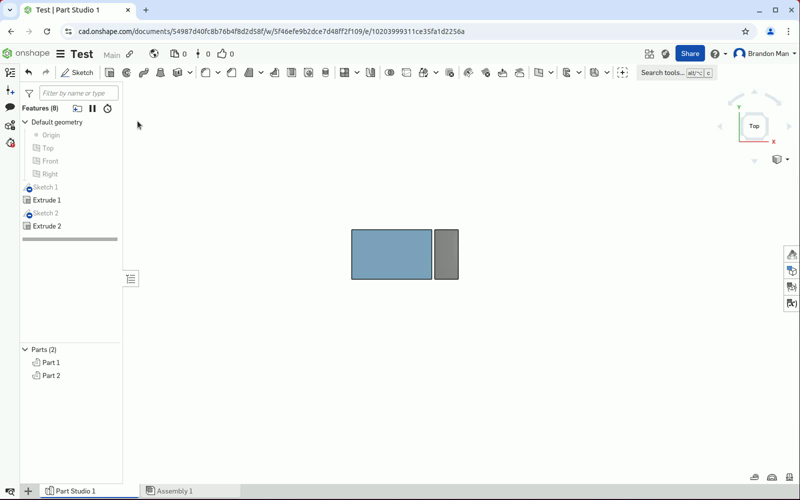
key(shift+h)
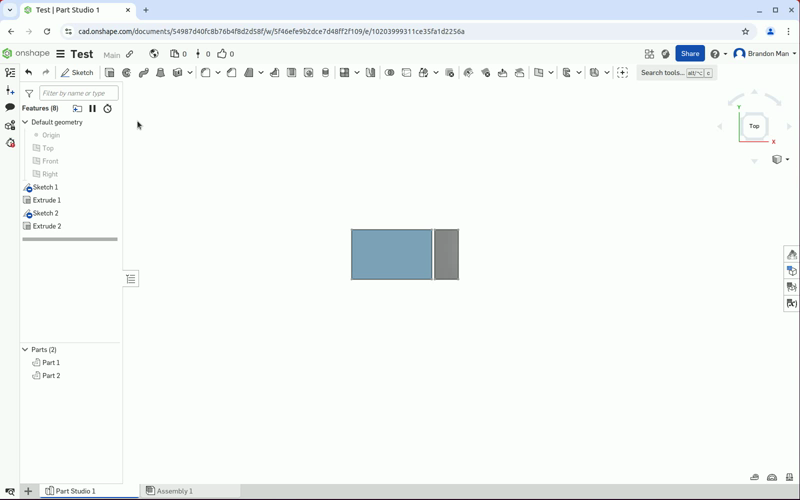
key(shift+h)
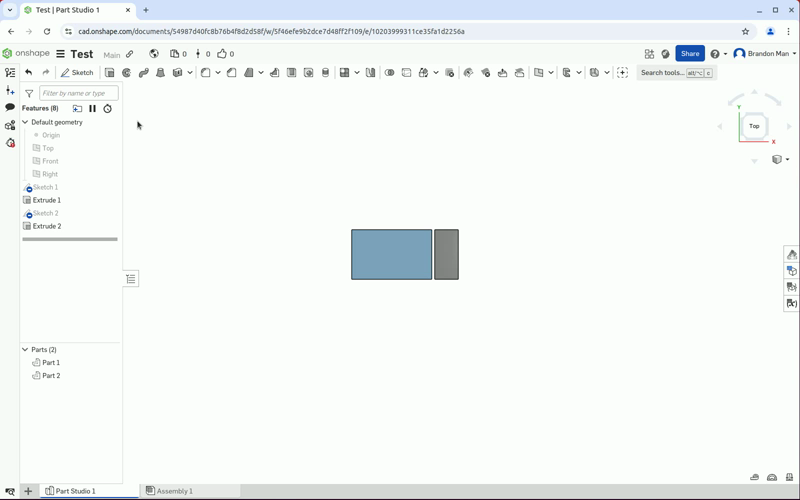
mouse_move(73, 189)
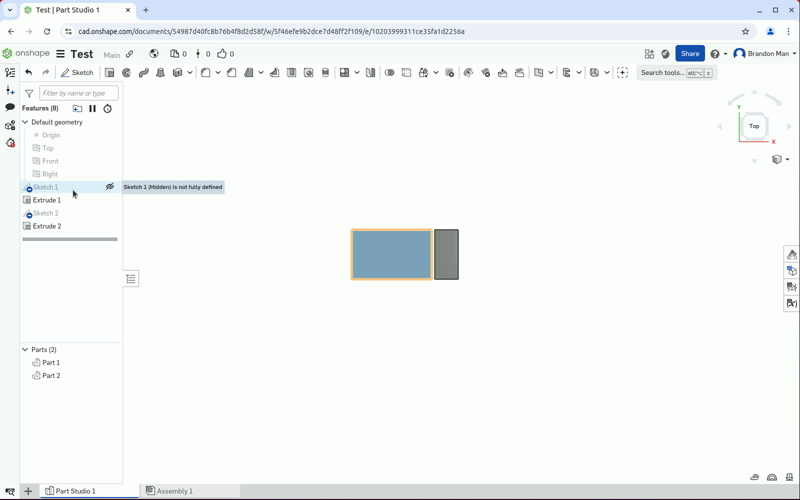
click(73, 189)
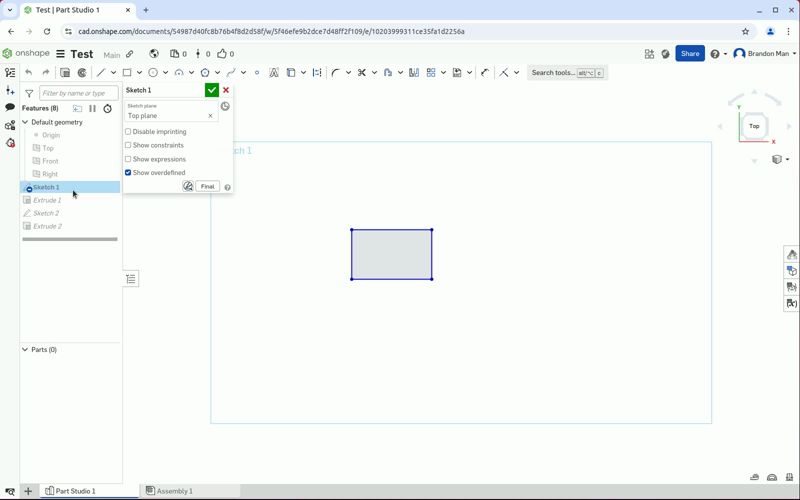
mouse_move(229, 92)
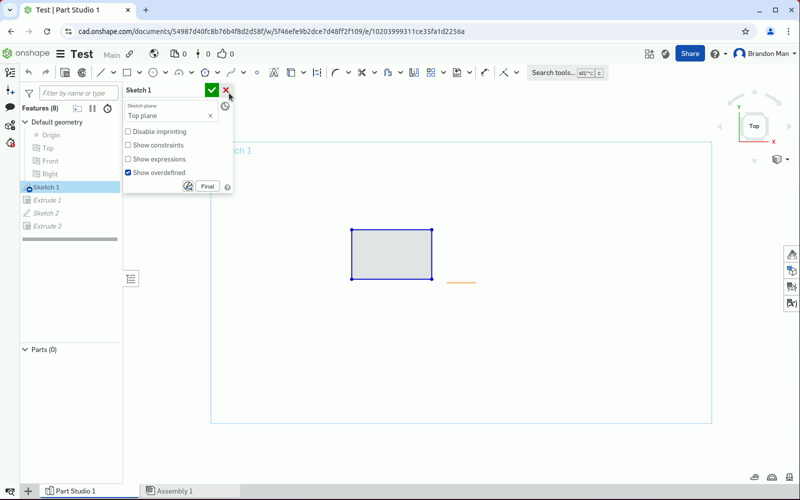
click(229, 92)
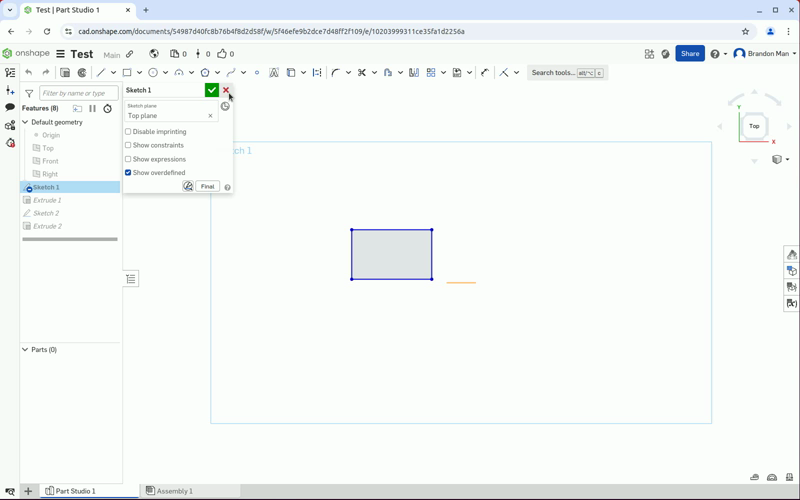
key(shift+s)
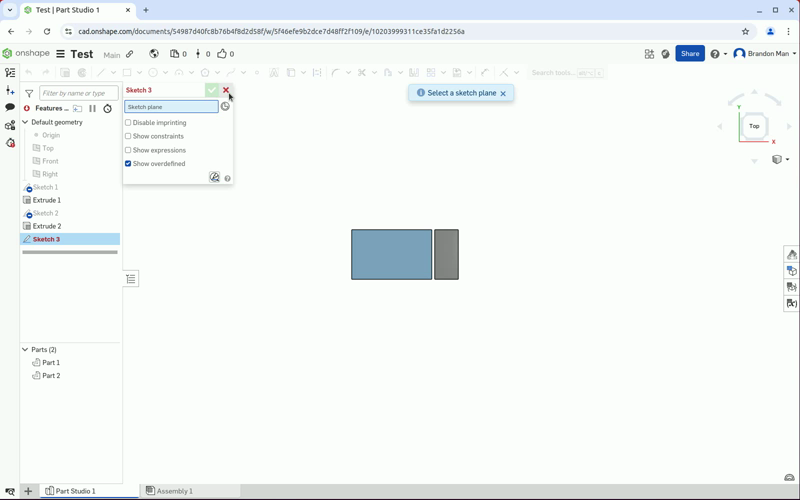
mouse_move(73, 150)
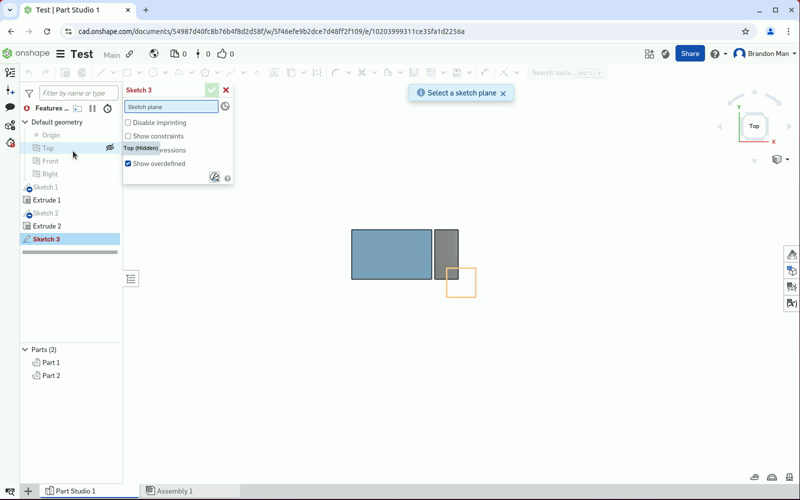
click(73, 150)
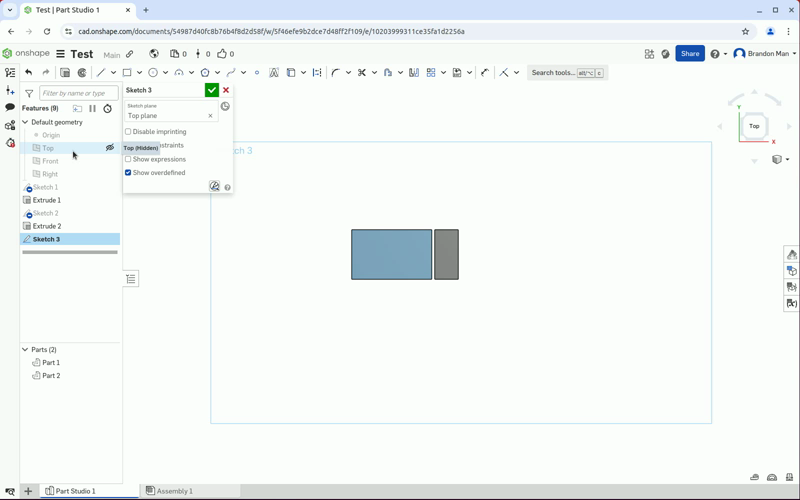
mouse_move(73, 352)
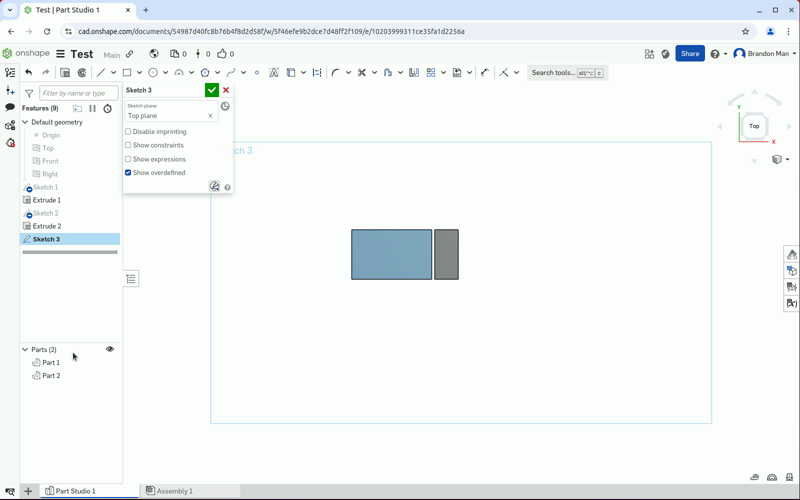
key(y)
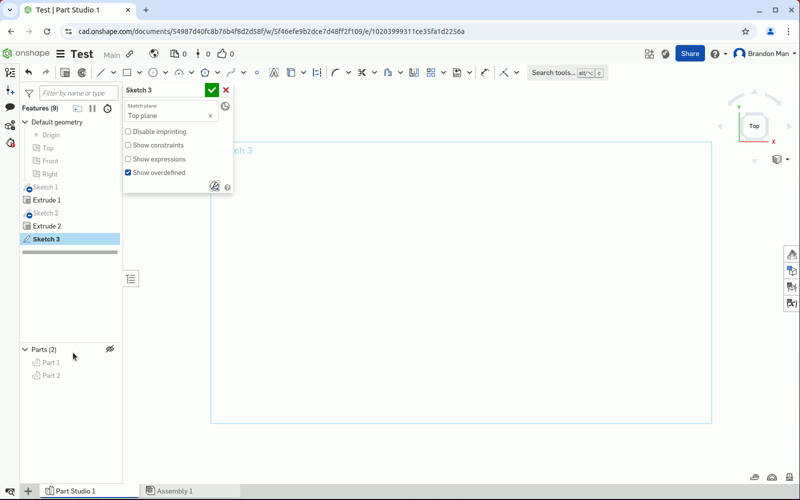
key(l)
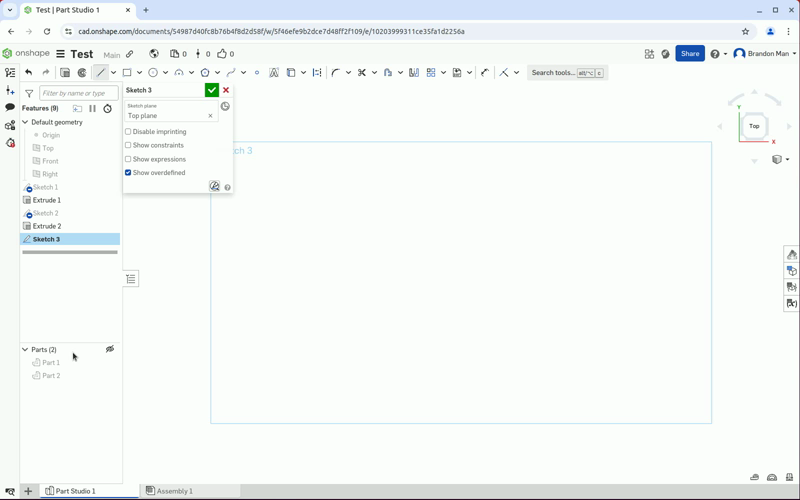
key_down(shift)
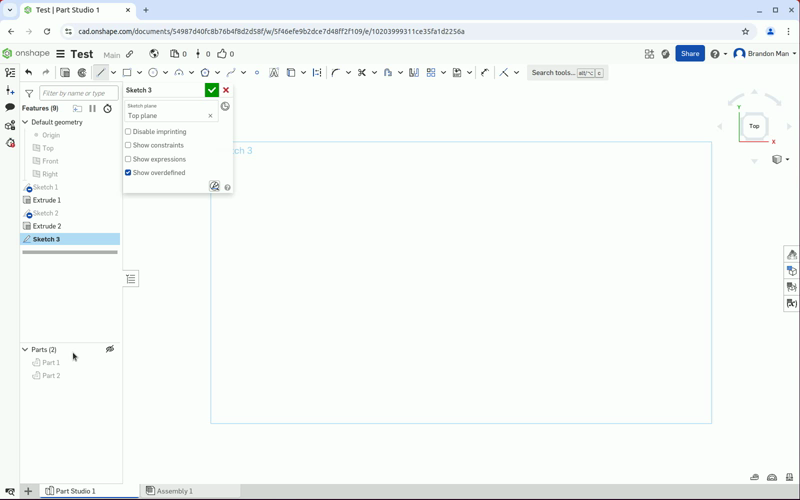
mouse_move(348, 282)
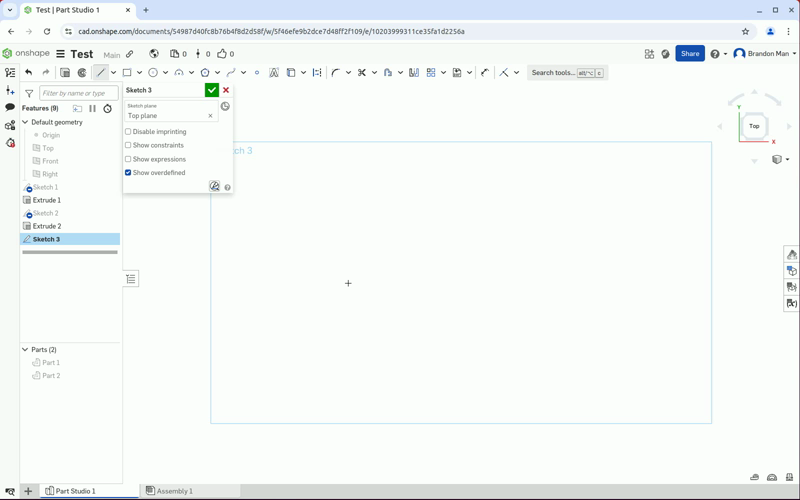
click(348, 282)
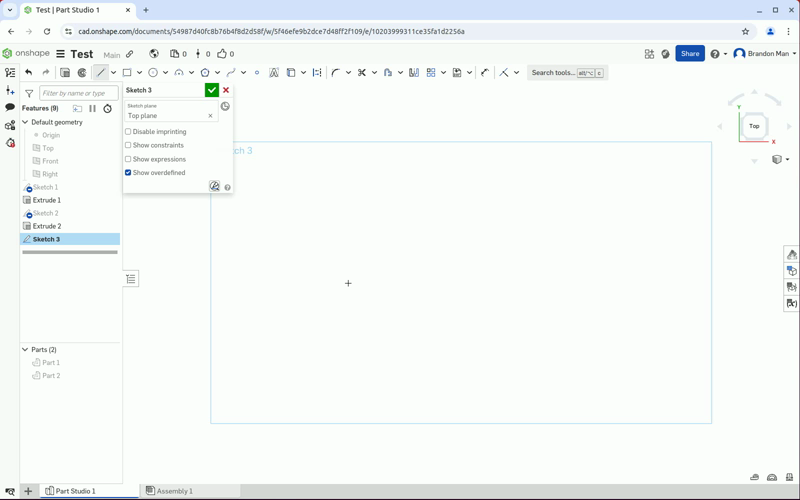
key_up(shift)
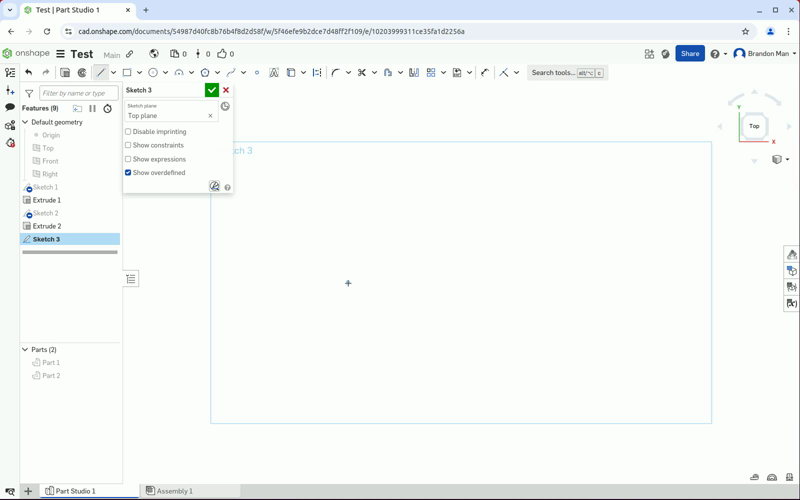
key_down(shift)
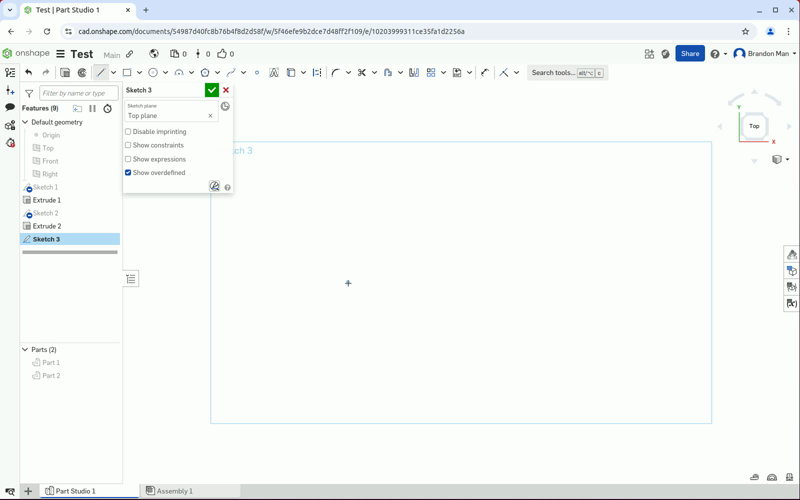
mouse_move(460, 282)
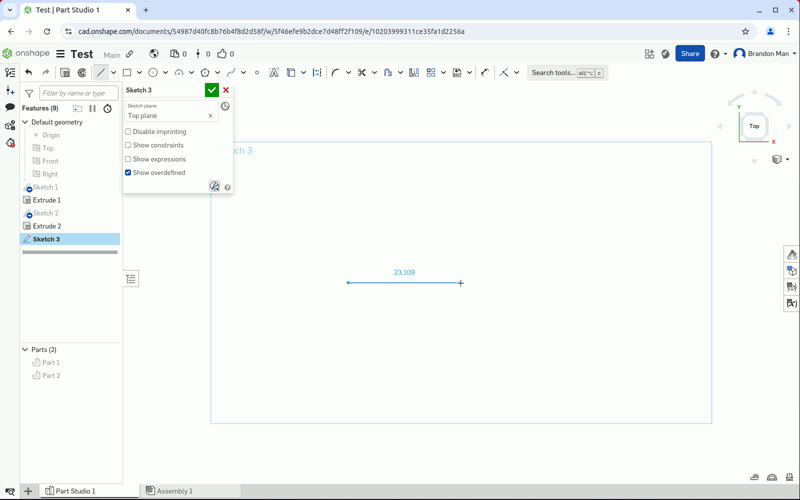
click(460, 282)
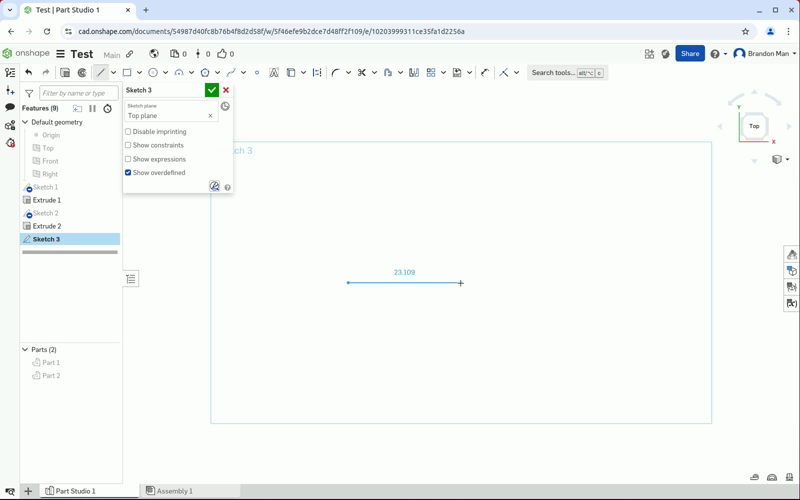
key_up(shift)
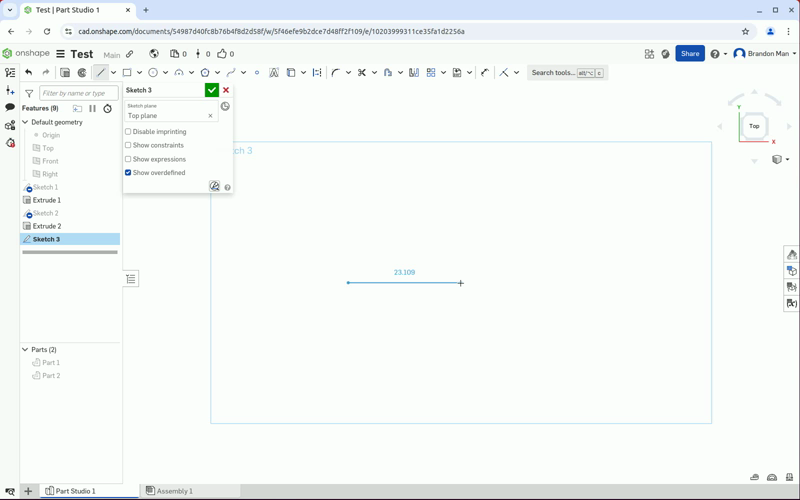
key_down(shift)
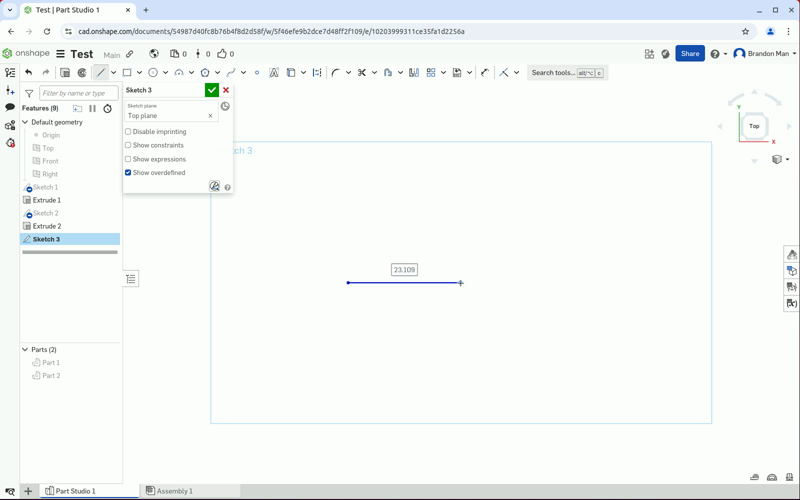
mouse_move(490, 282)
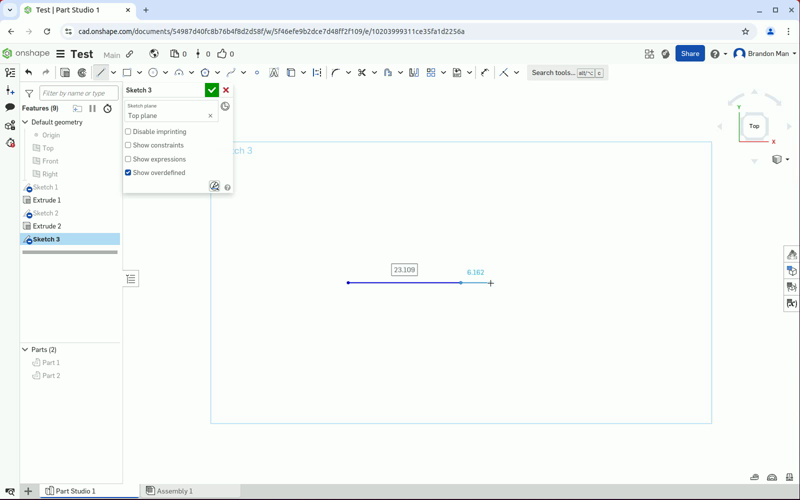
mouse_move(460, 226)
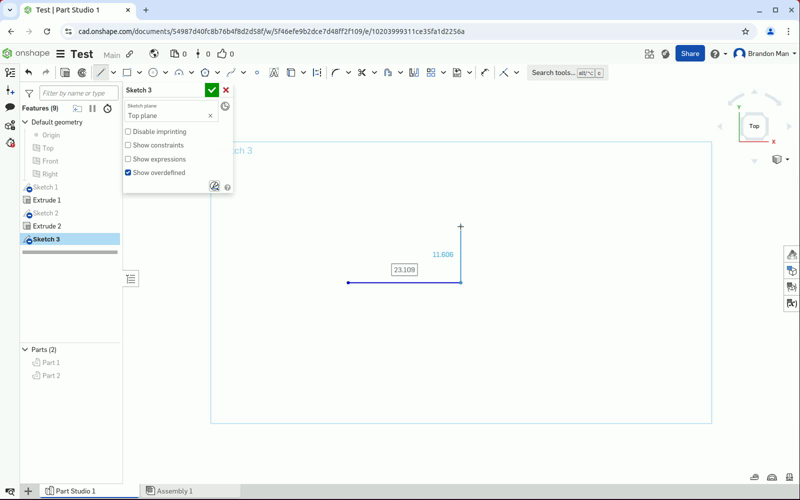
click(460, 226)
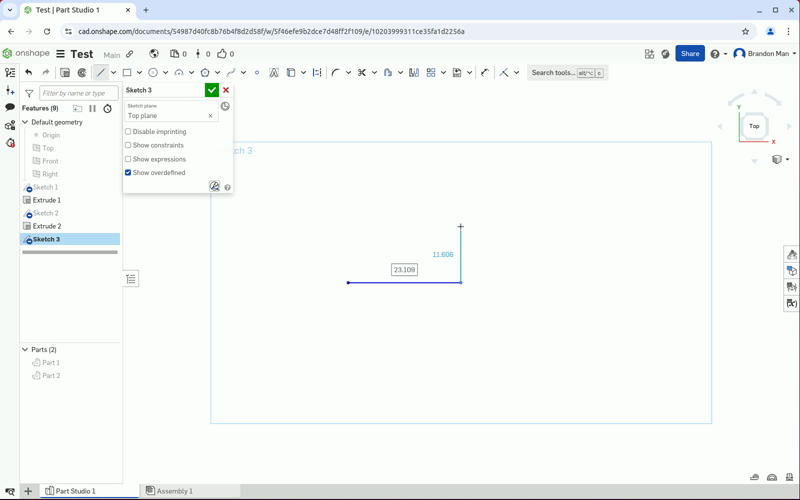
key_up(shift)
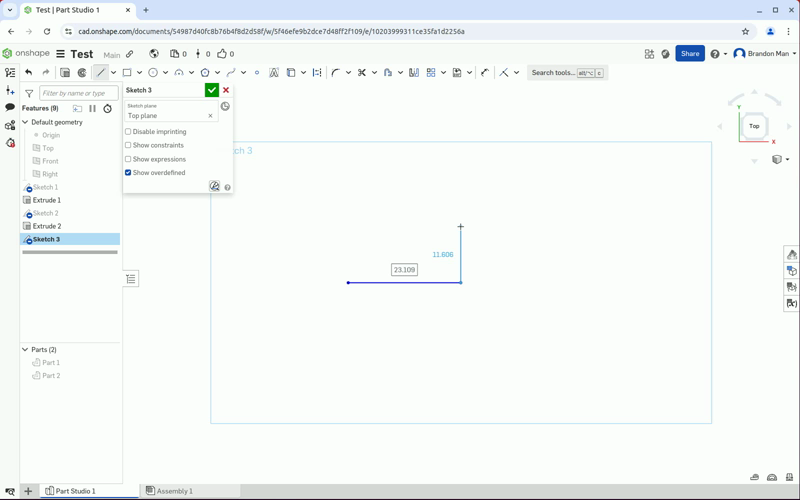
key_down(shift)
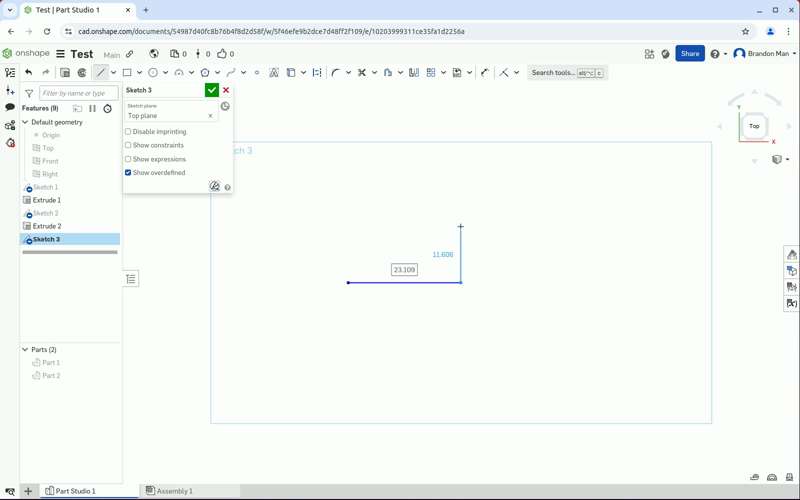
mouse_move(348, 226)
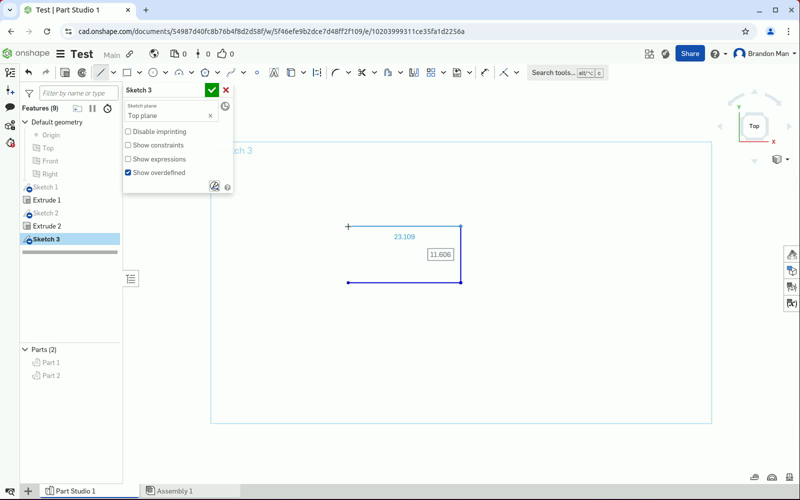
click(348, 226)
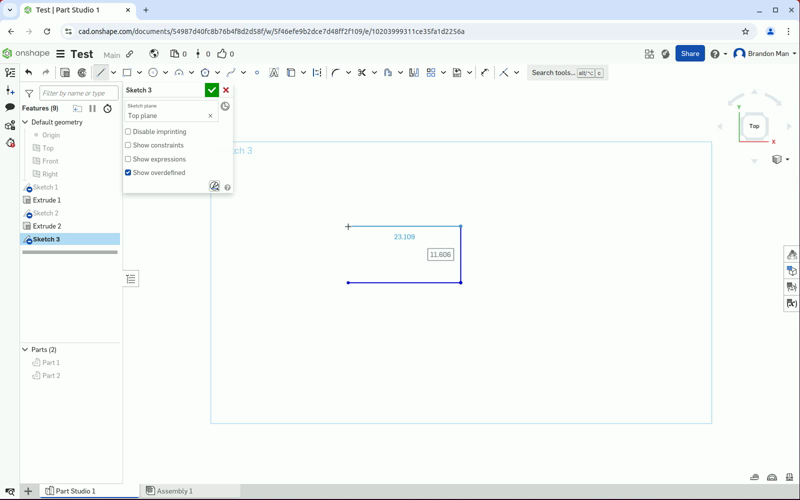
key_up(shift)
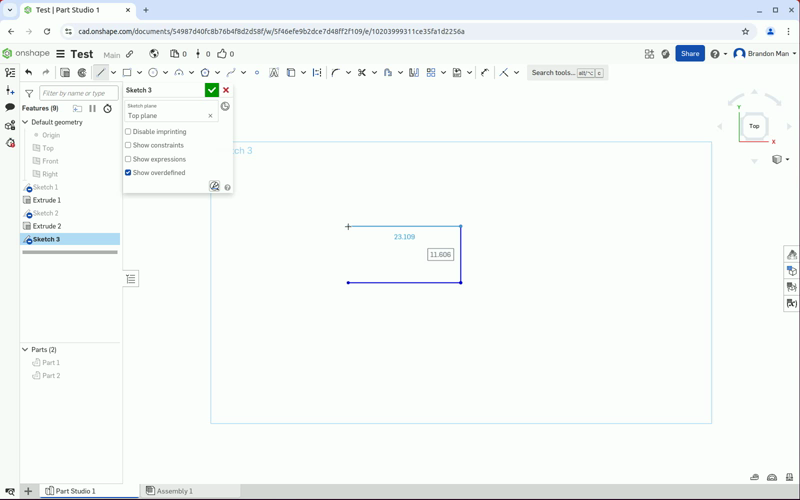
mouse_move(378, 226)
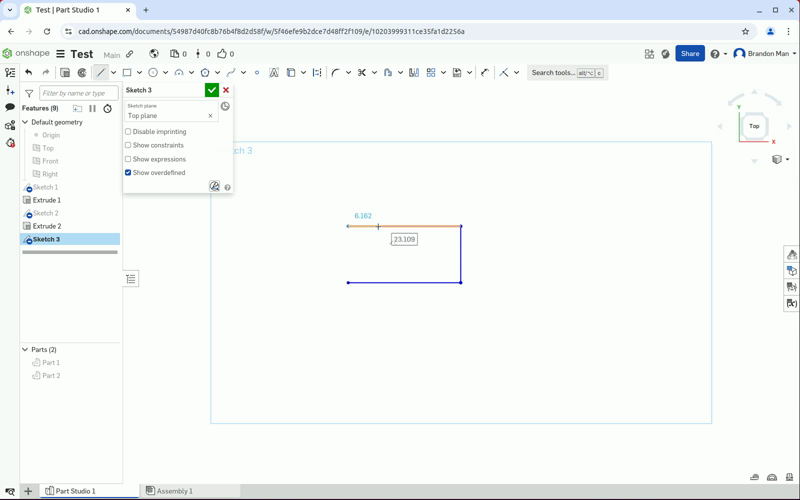
key_down(shift)
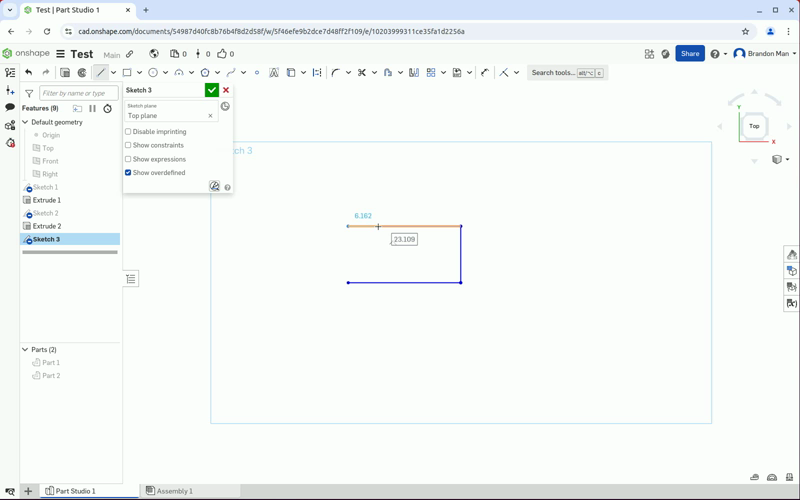
mouse_move(348, 282)
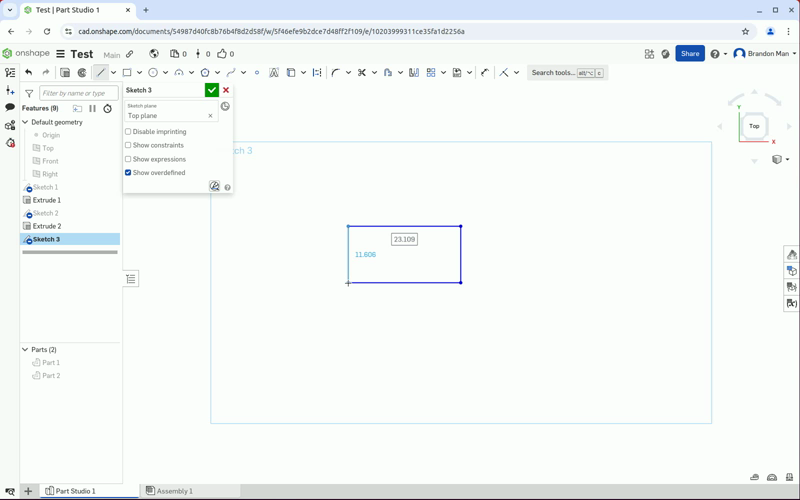
key_up(shift)
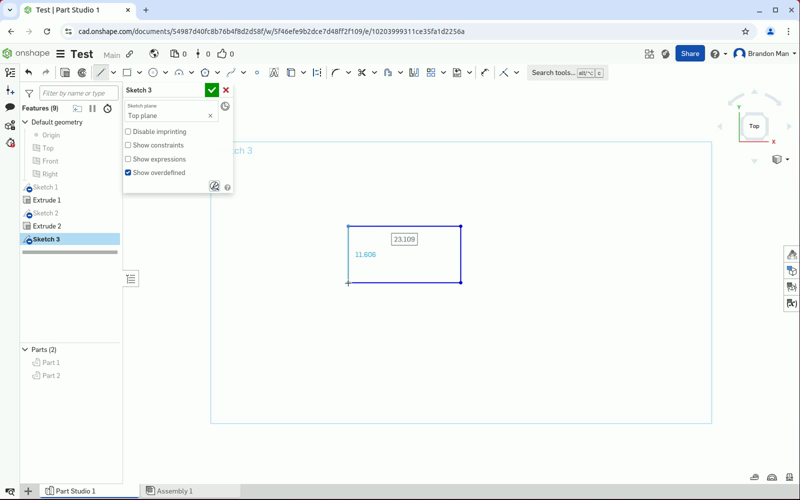
click(348, 282)
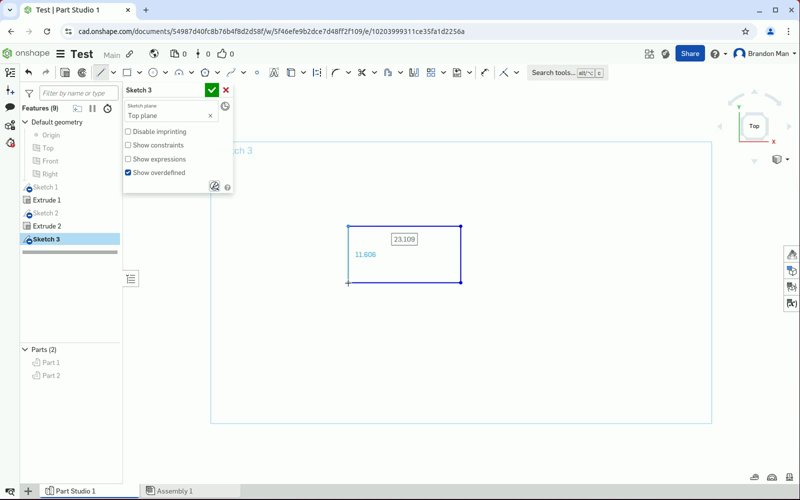
key(esc)
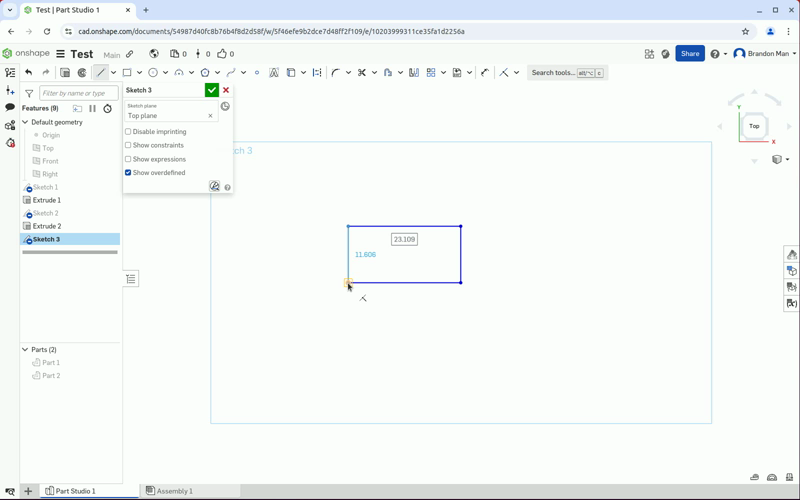
key(l)
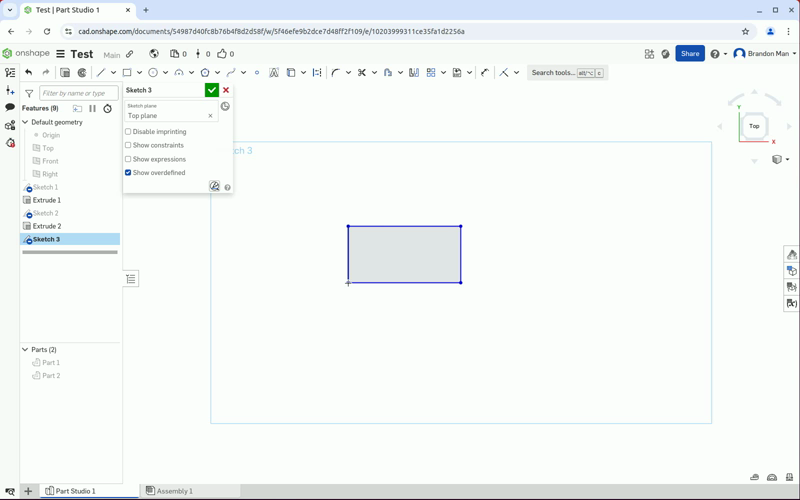
key_down(shift)
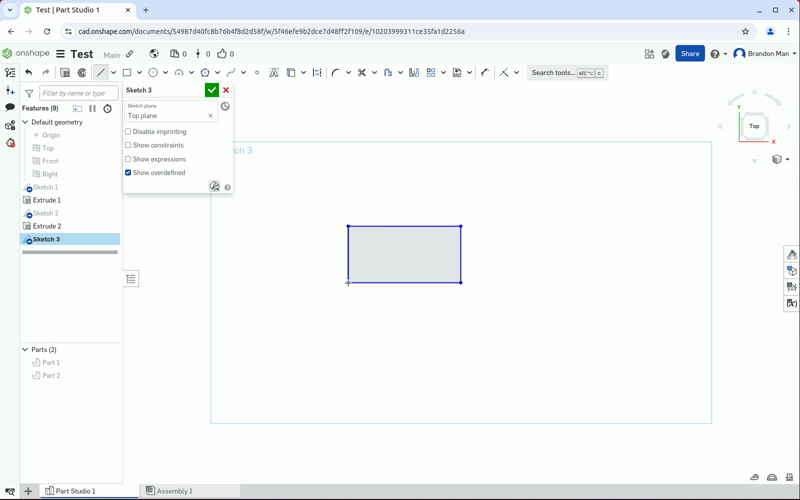
mouse_move(351, 279)
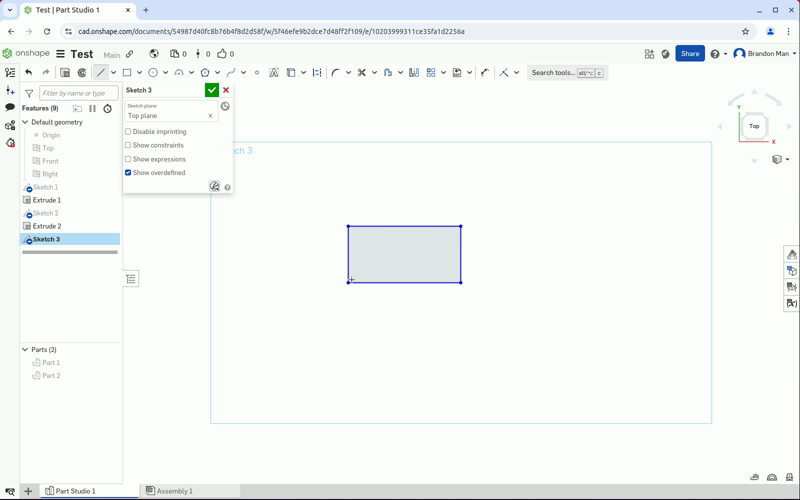
click(351, 279)
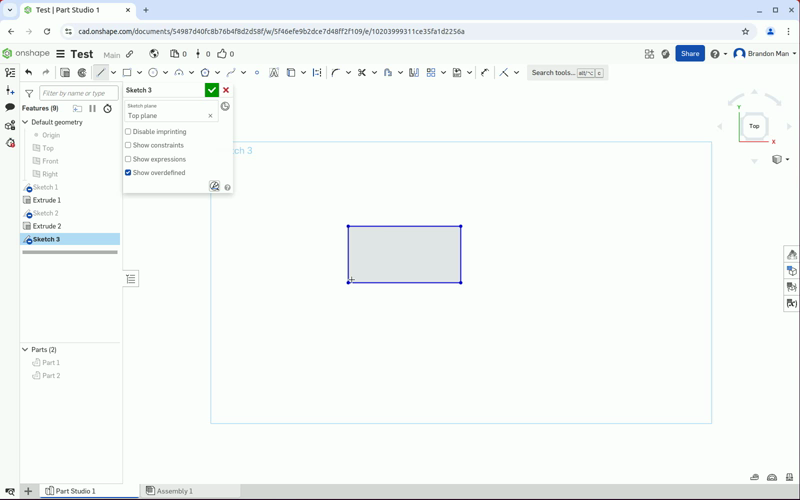
key_up(shift)
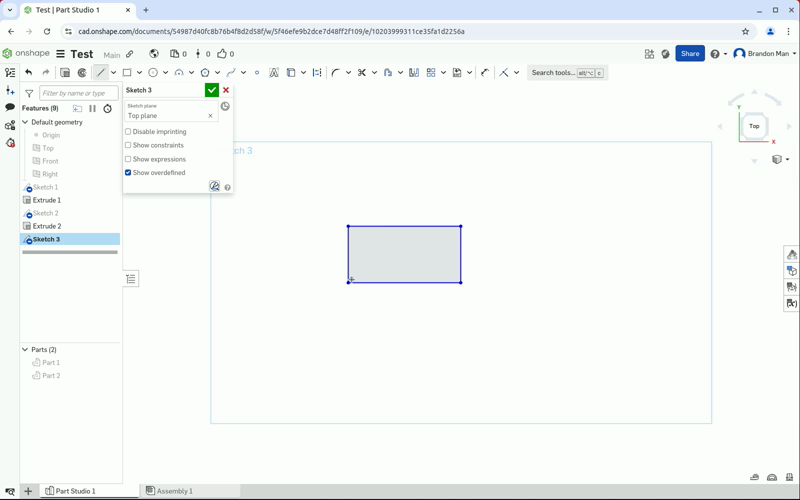
key_down(shift)
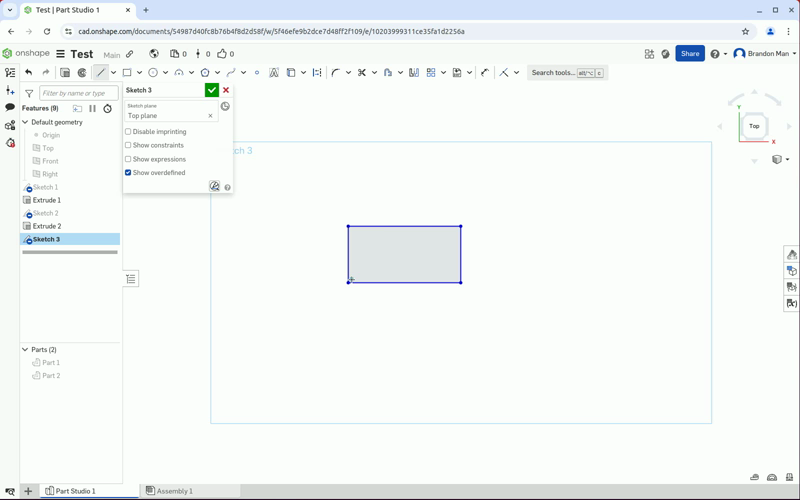
mouse_move(431, 279)
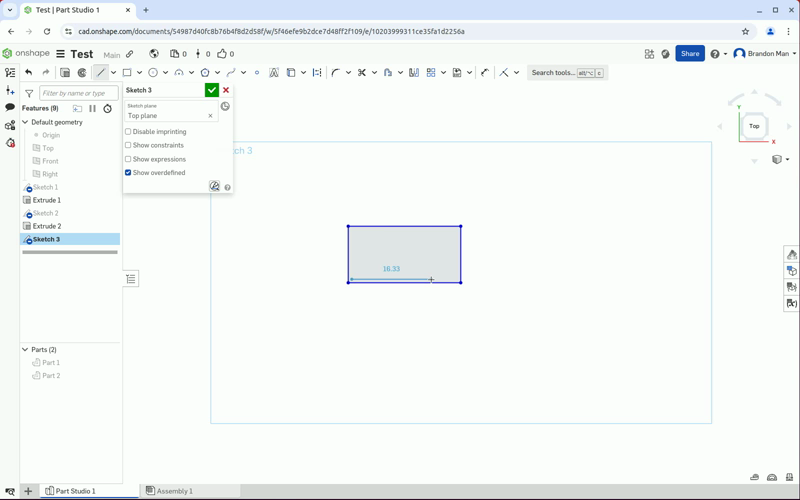
click(431, 279)
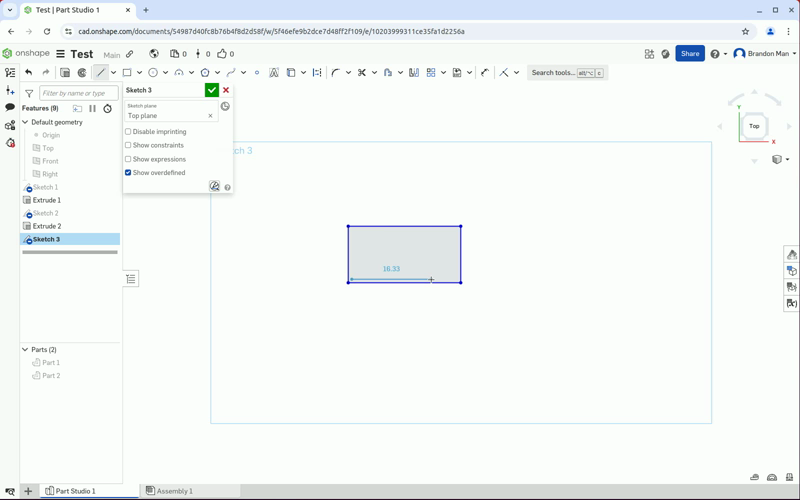
key_up(shift)
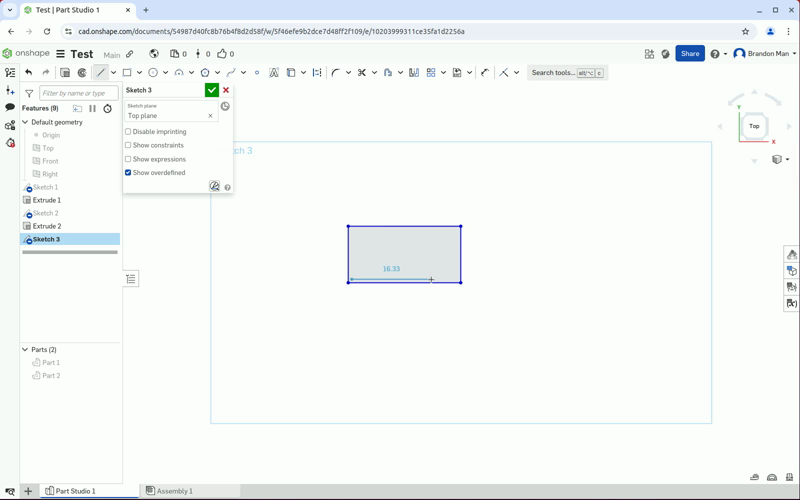
key_down(shift)
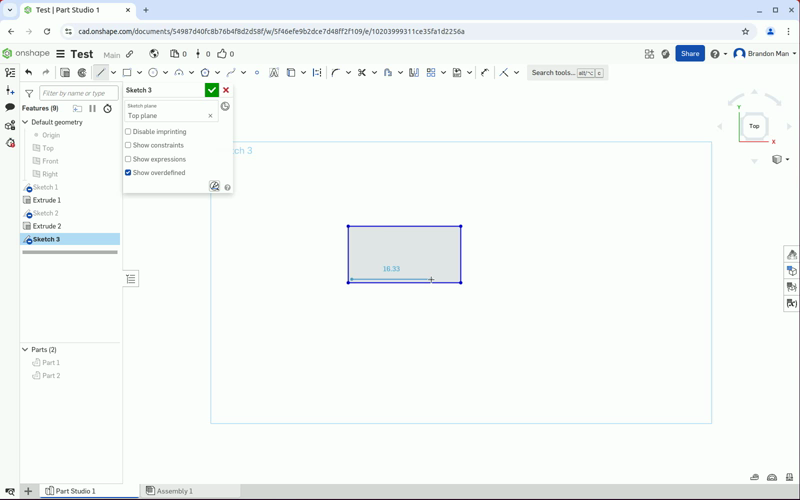
mouse_move(461, 279)
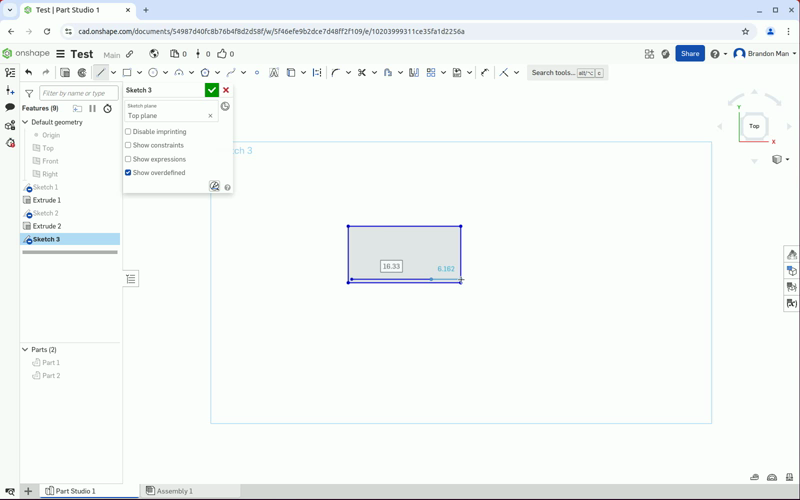
mouse_move(431, 229)
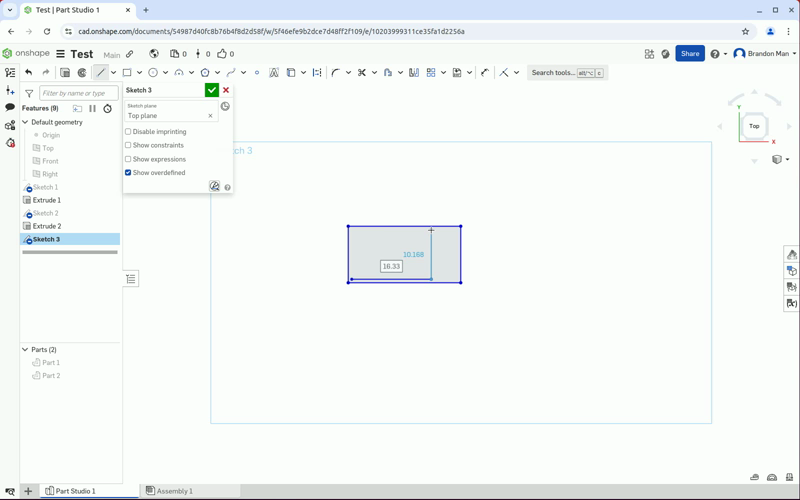
click(431, 229)
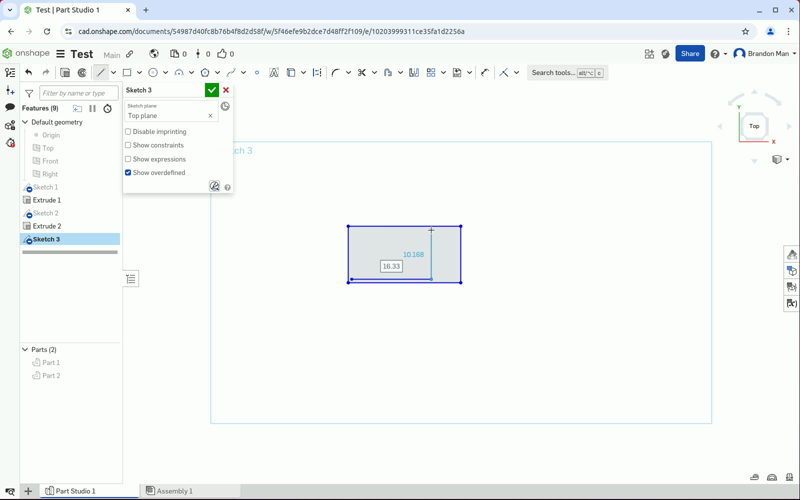
key_up(shift)
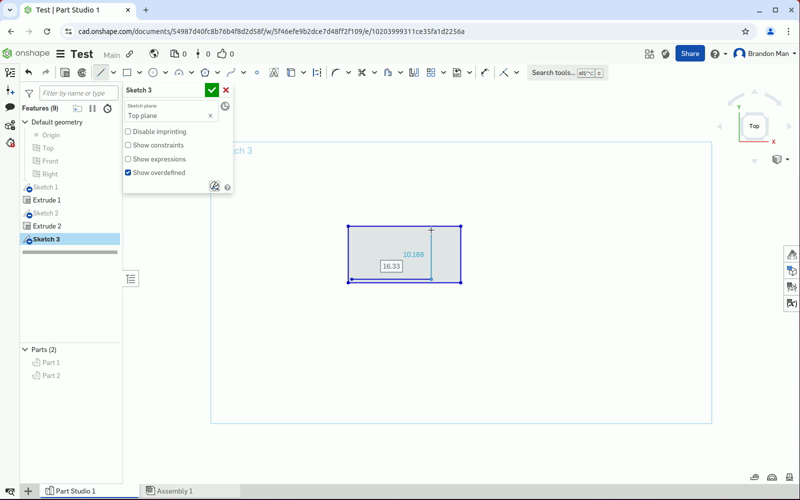
key_down(shift)
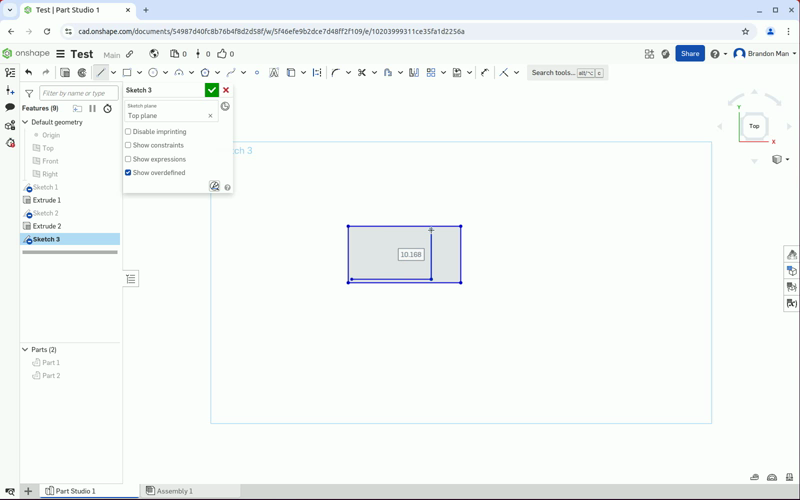
mouse_move(351, 229)
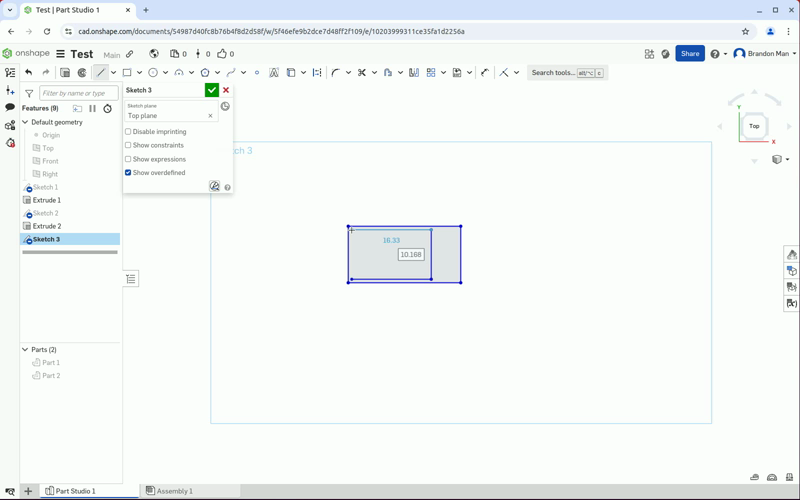
click(351, 229)
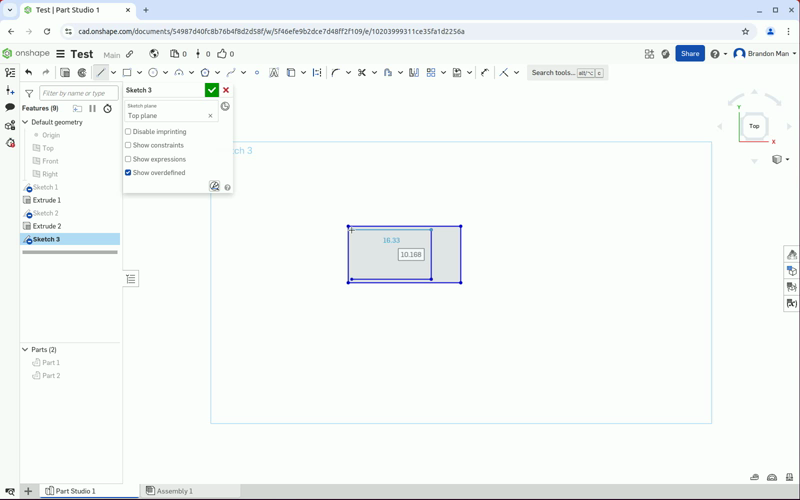
key_up(shift)
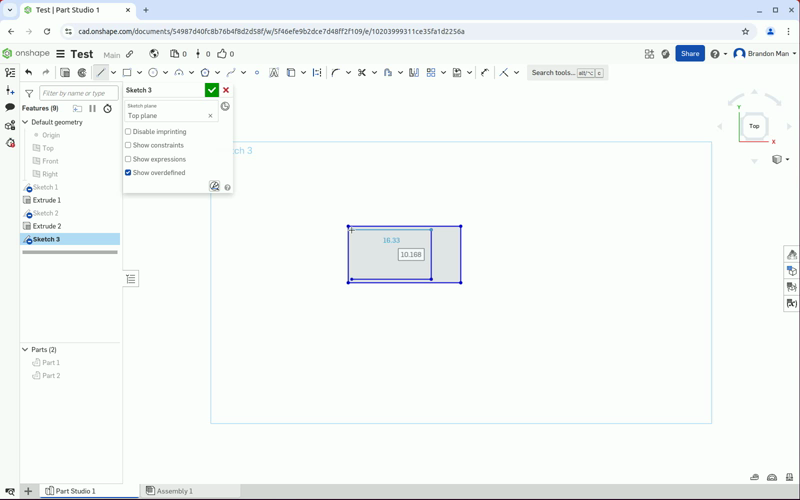
mouse_move(381, 229)
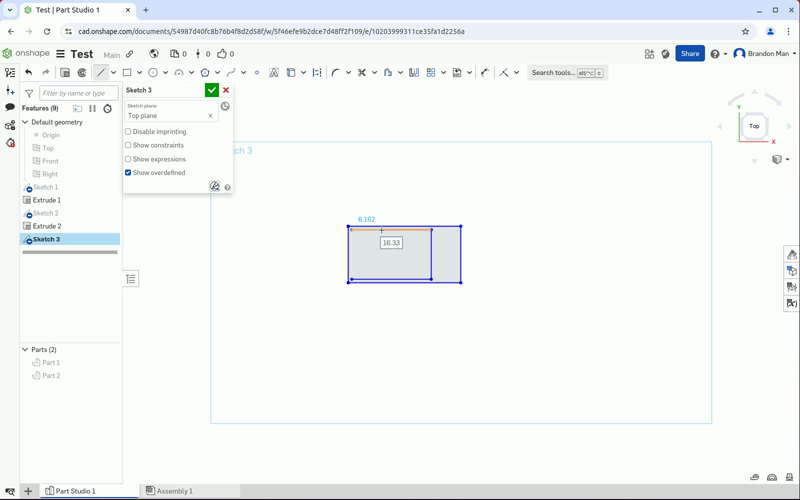
key_down(shift)
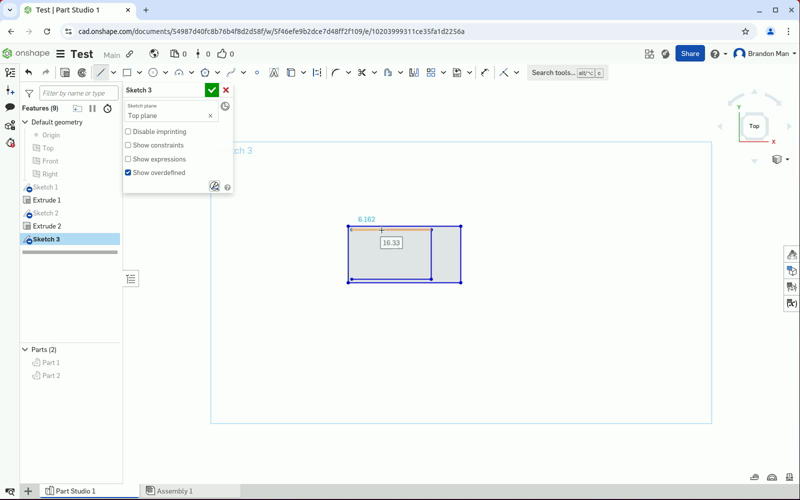
mouse_move(351, 279)
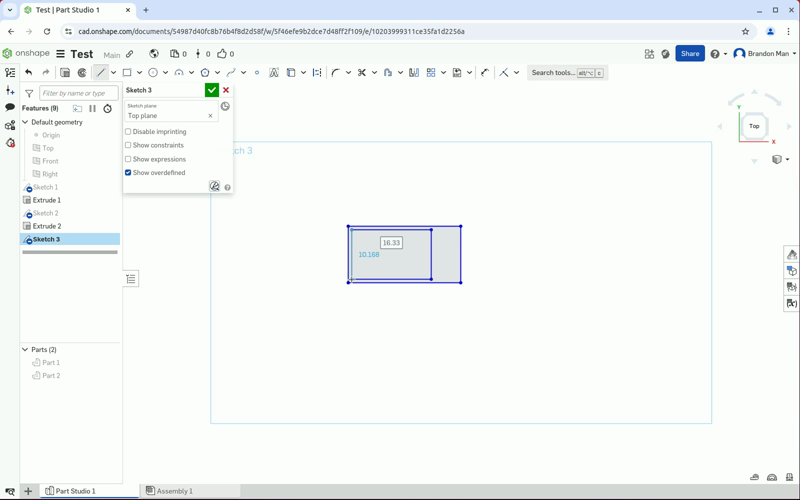
key_up(shift)
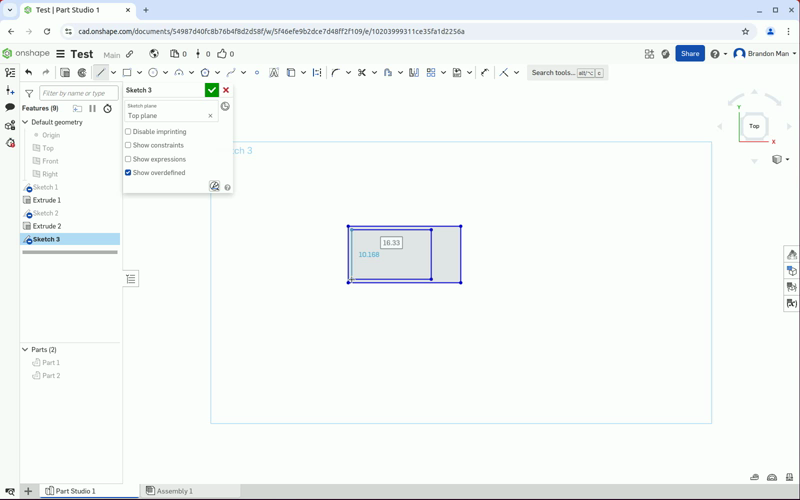
click(351, 279)
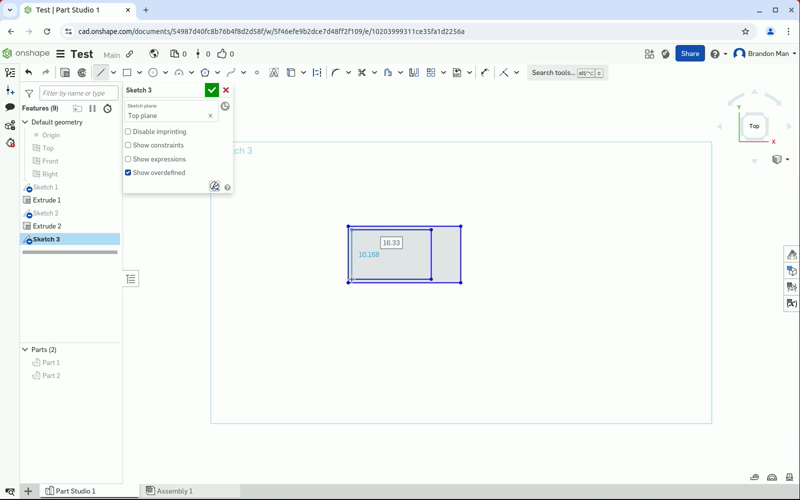
key(esc)
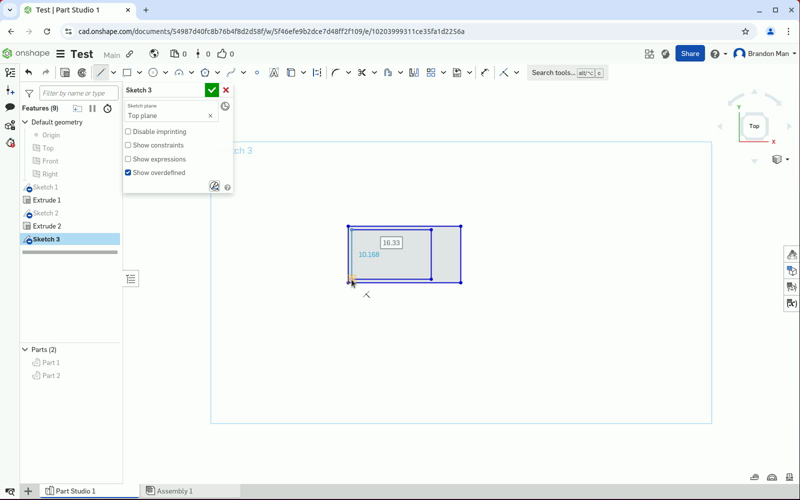
key(l)
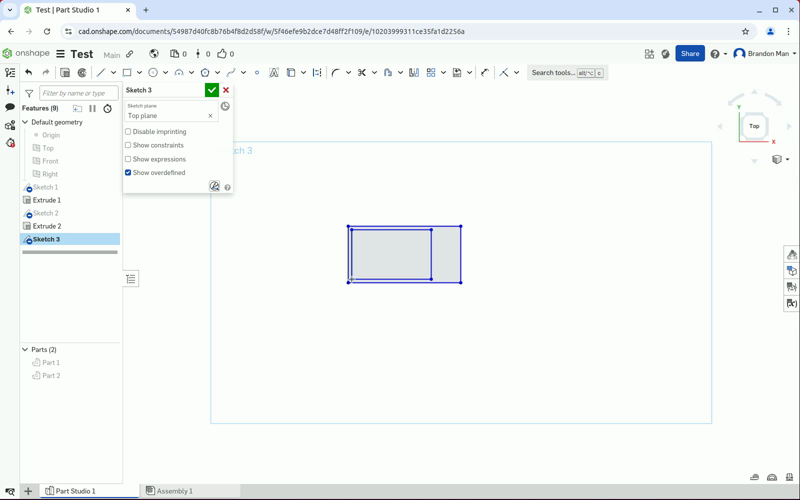
key_down(shift)
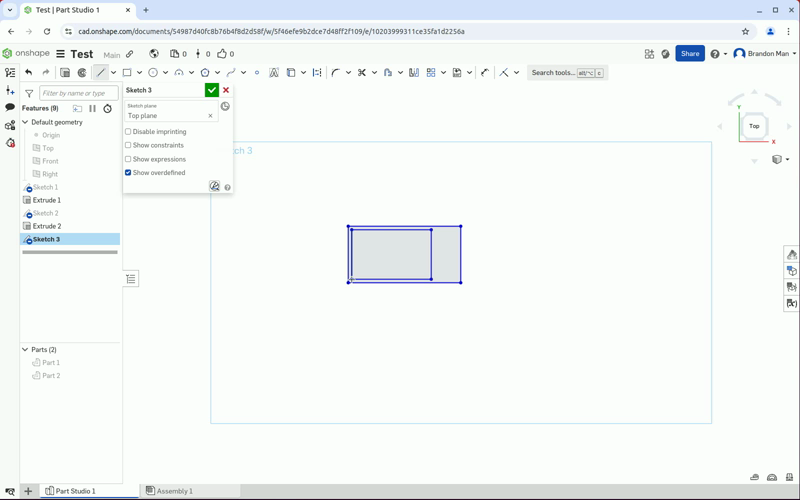
mouse_move(434, 279)
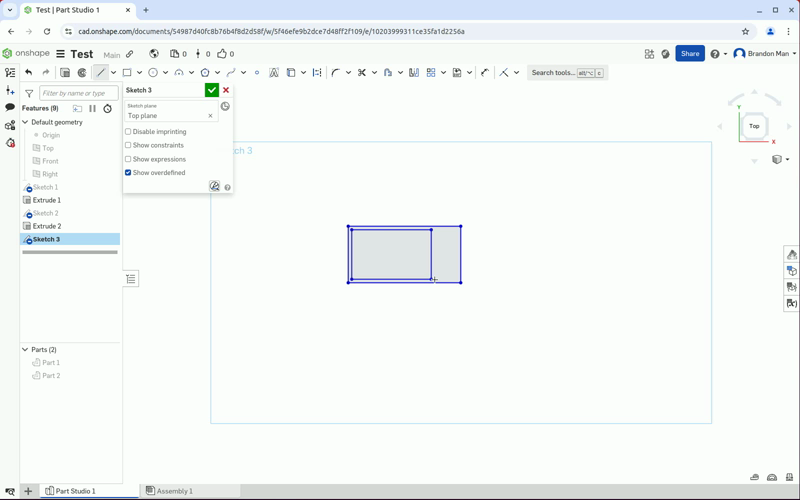
scroll(6)
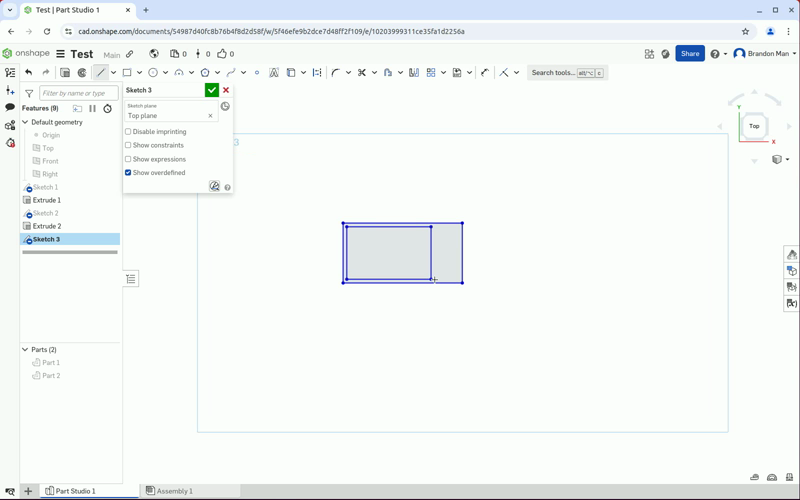
scroll(6)
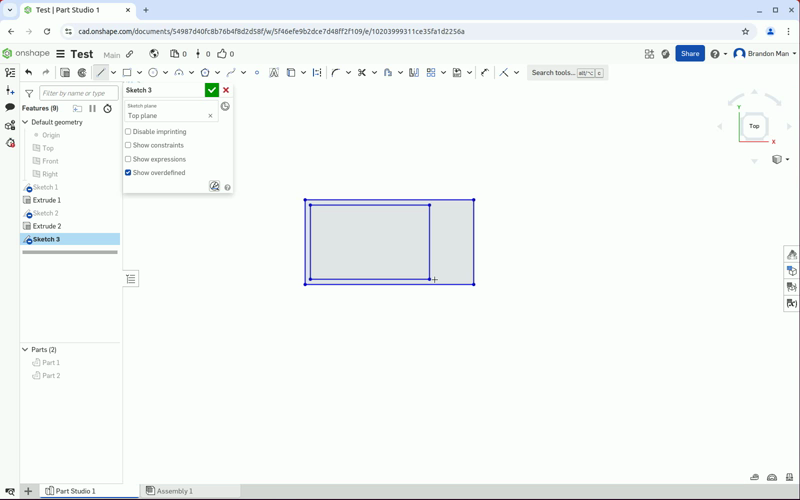
scroll(6)
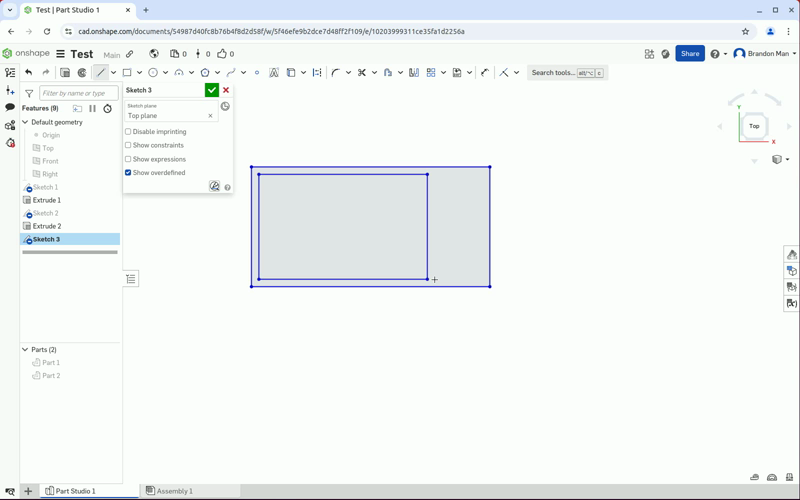
scroll(6)
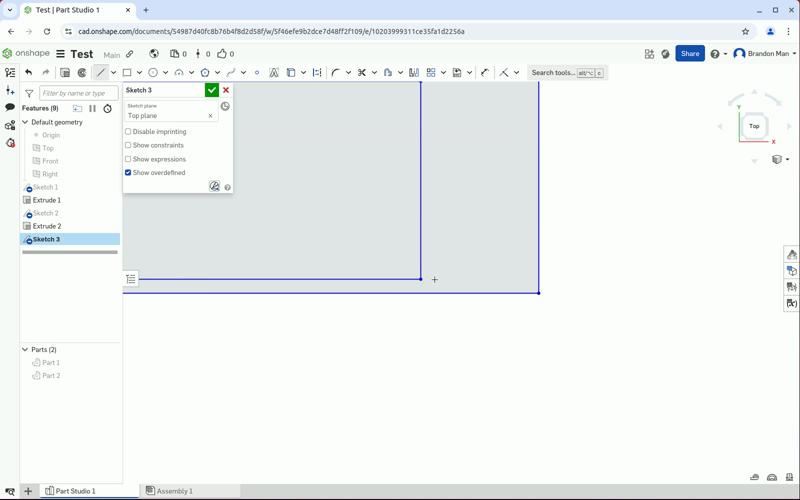
scroll(6)
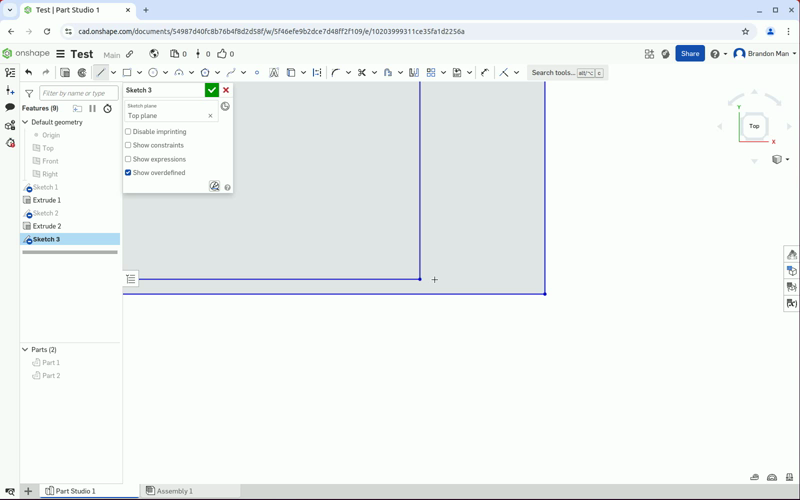
scroll(6)
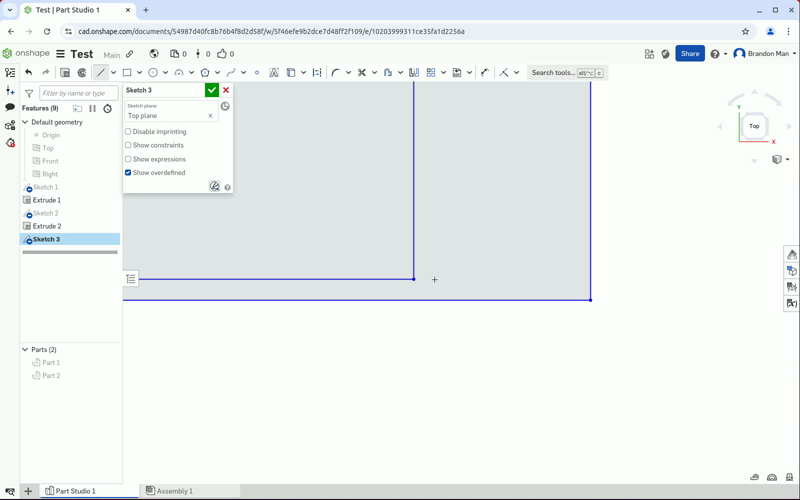
scroll(6)
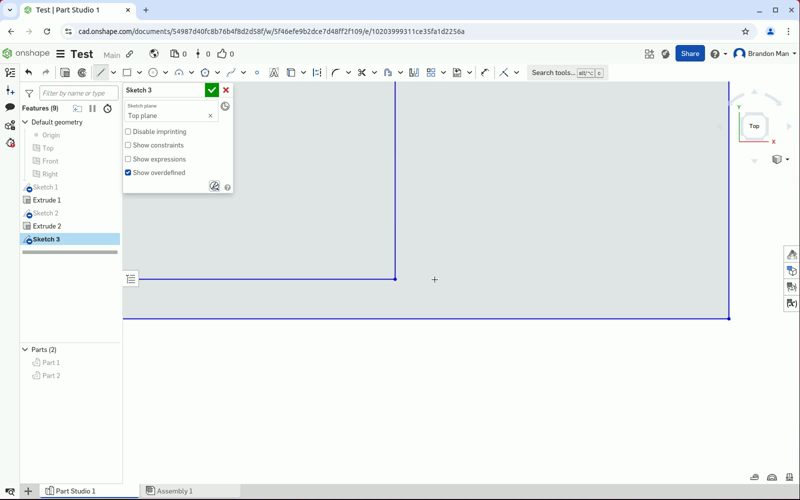
click(434, 279)
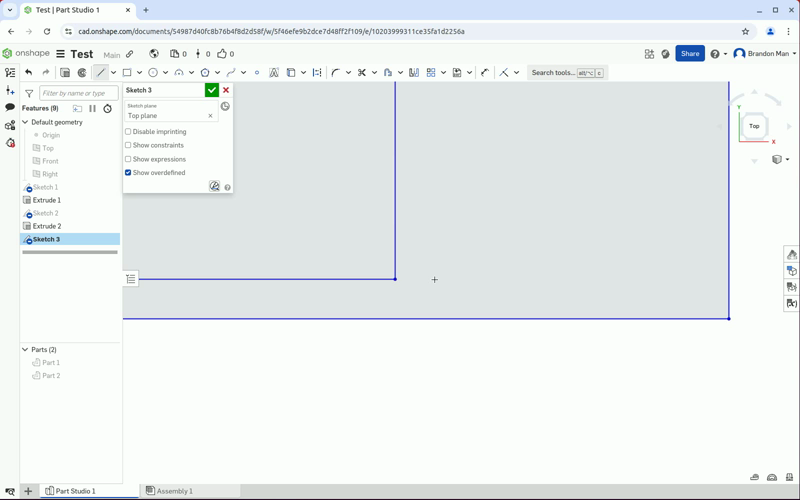
scroll(-6)
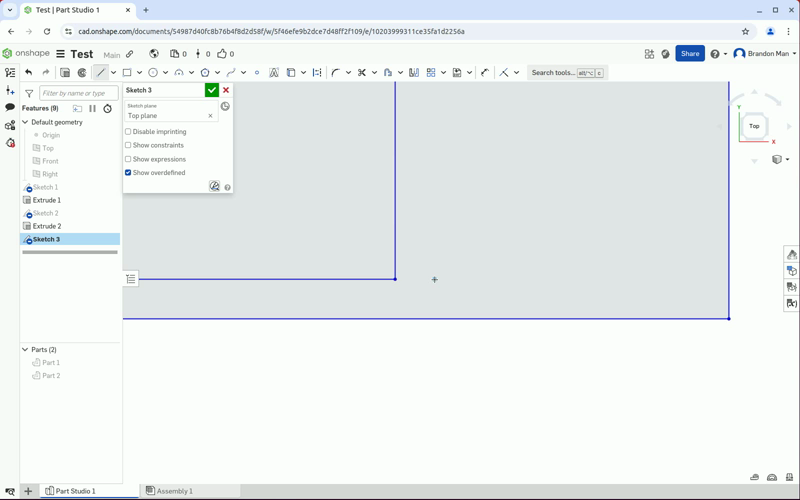
scroll(-6)
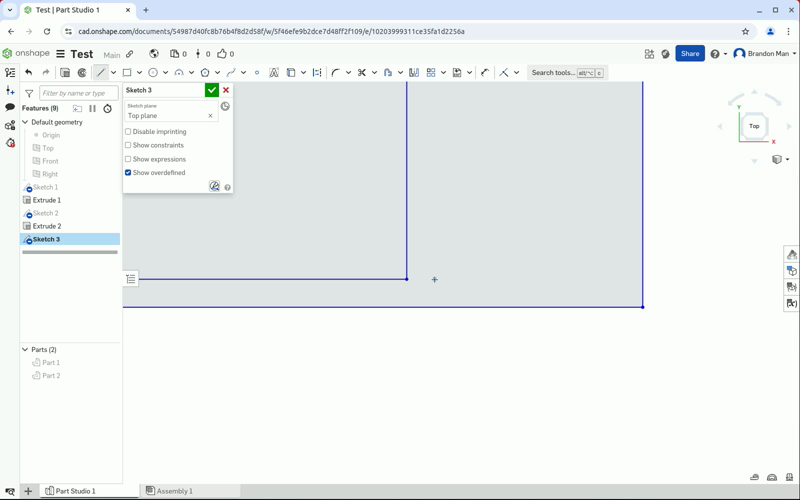
scroll(-6)
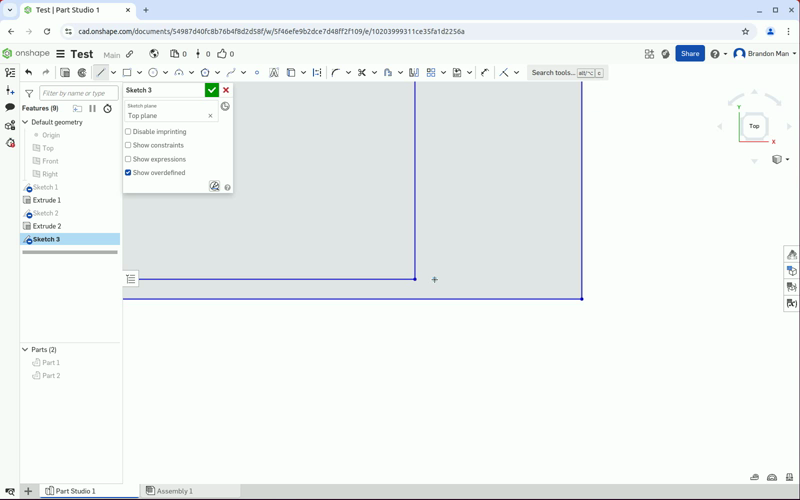
scroll(-6)
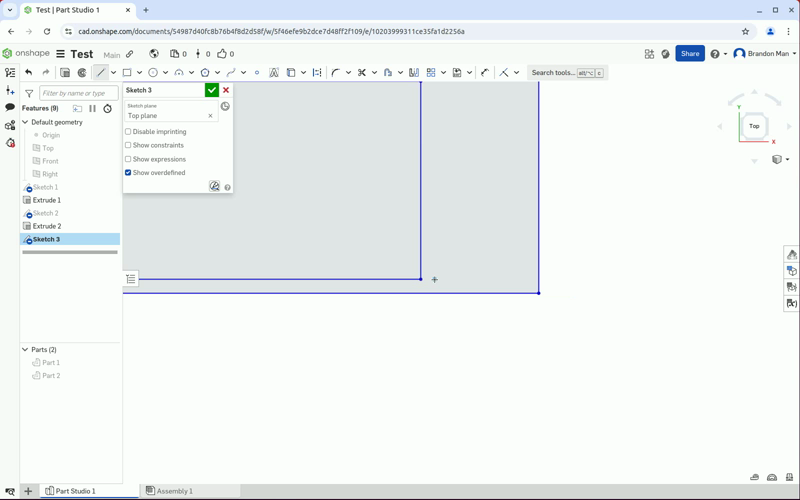
scroll(-6)
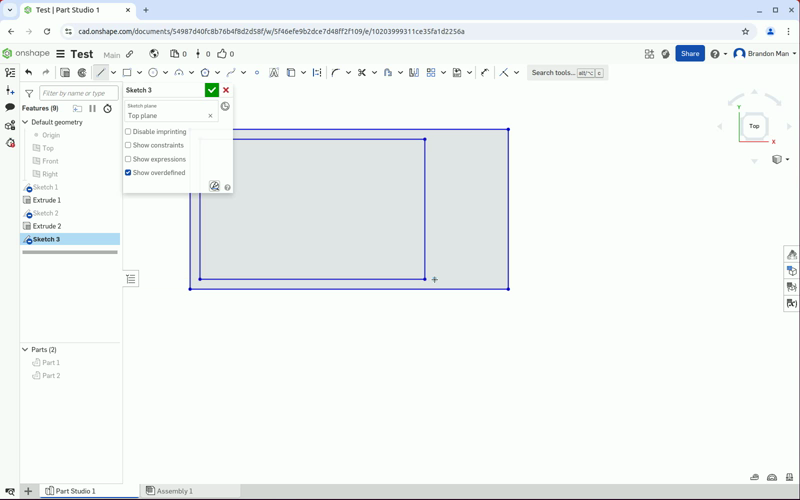
scroll(-6)
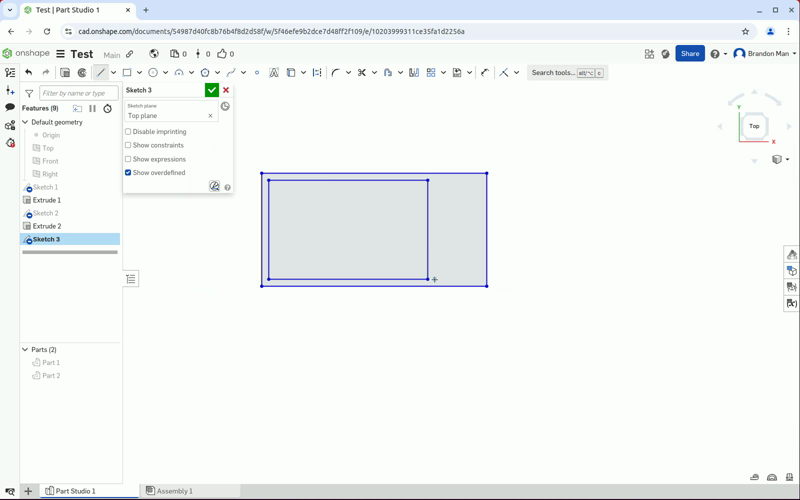
scroll(-6)
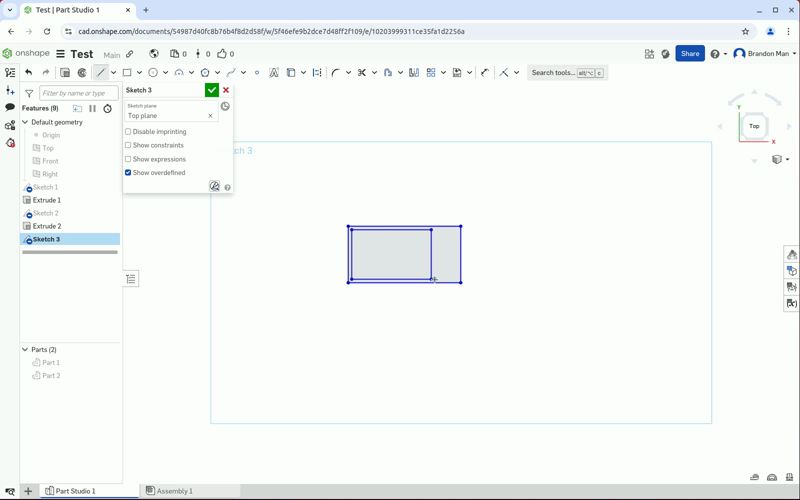
key_up(shift)
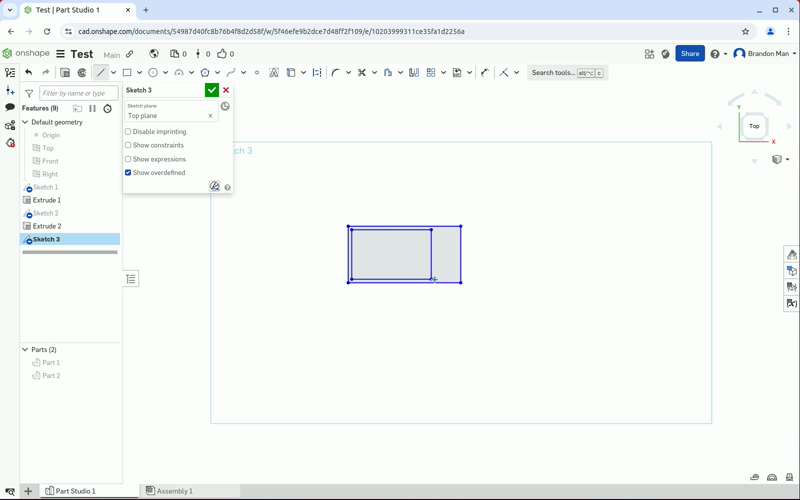
key_down(shift)
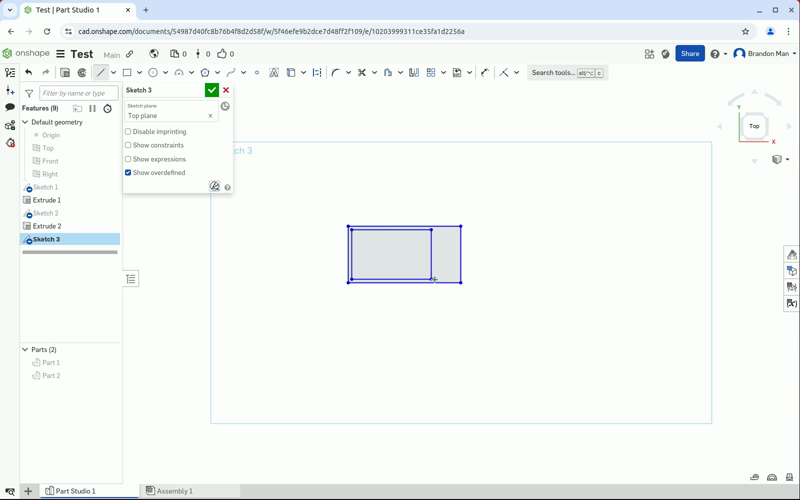
mouse_move(464, 279)
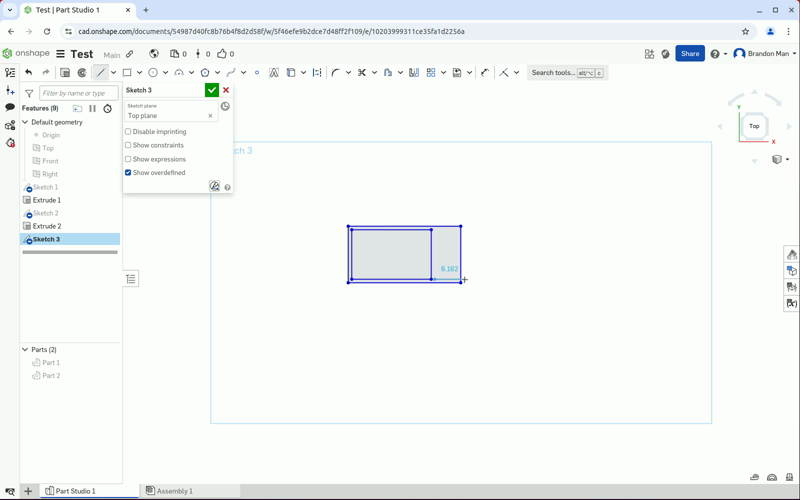
mouse_move(457, 279)
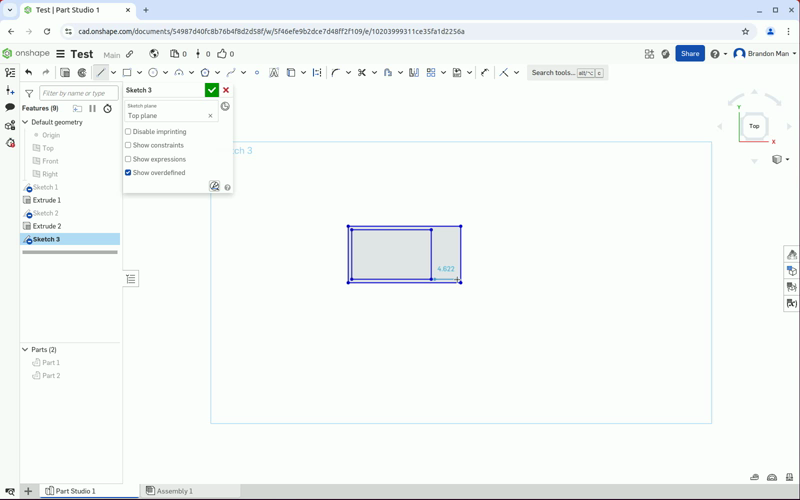
click(457, 279)
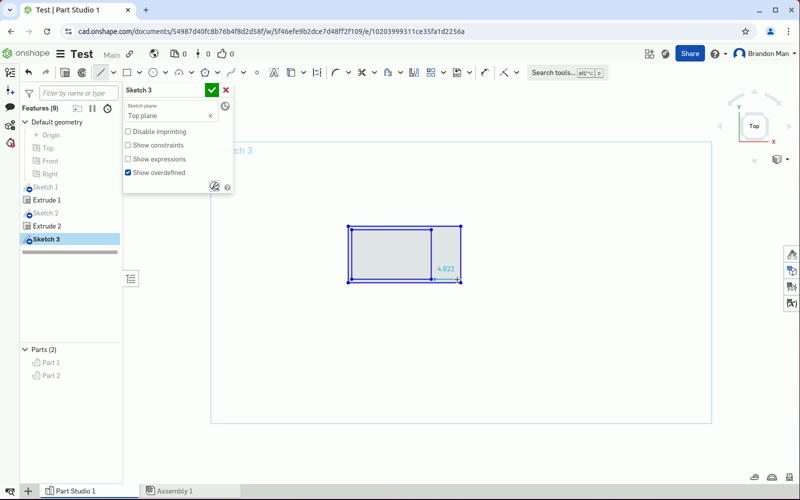
key_up(shift)
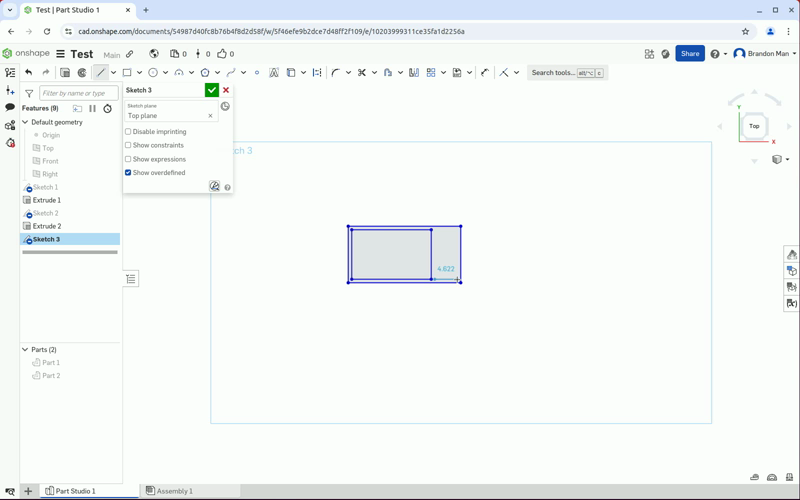
key_down(shift)
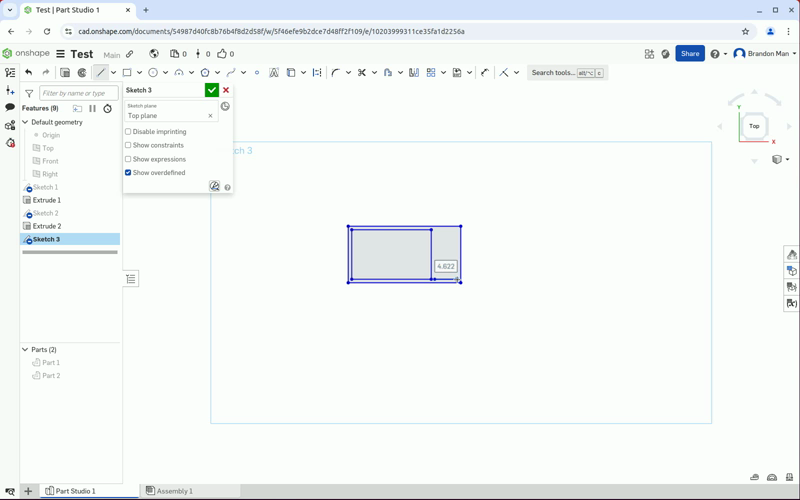
mouse_move(487, 279)
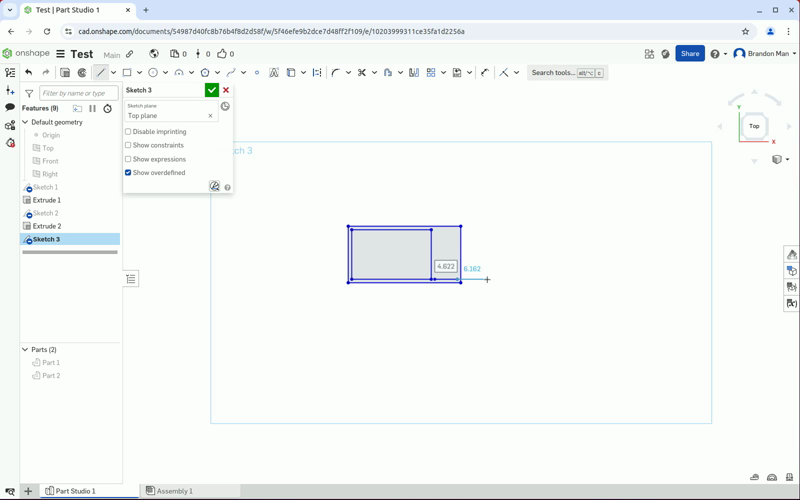
mouse_move(457, 229)
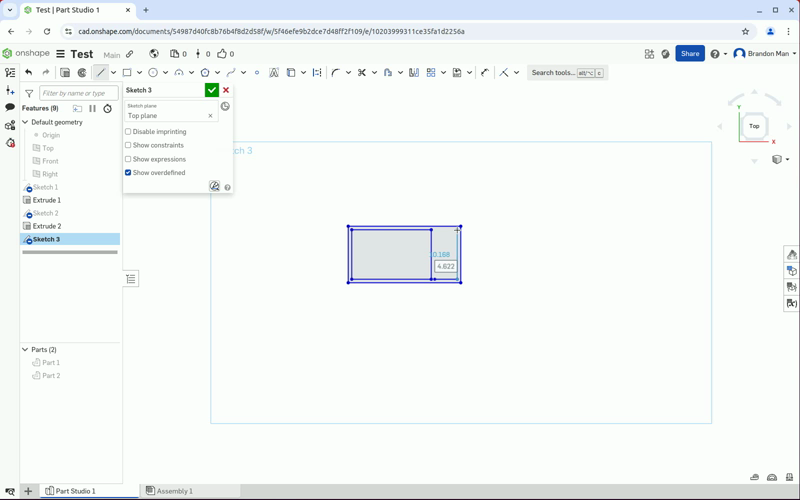
click(457, 229)
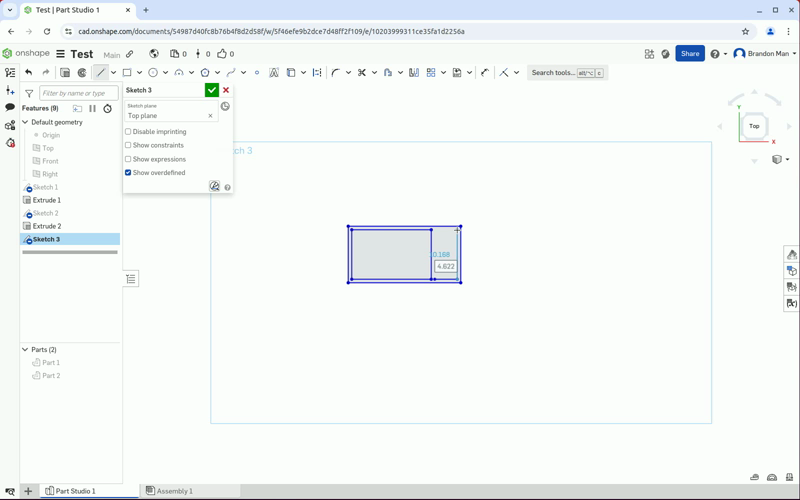
key_up(shift)
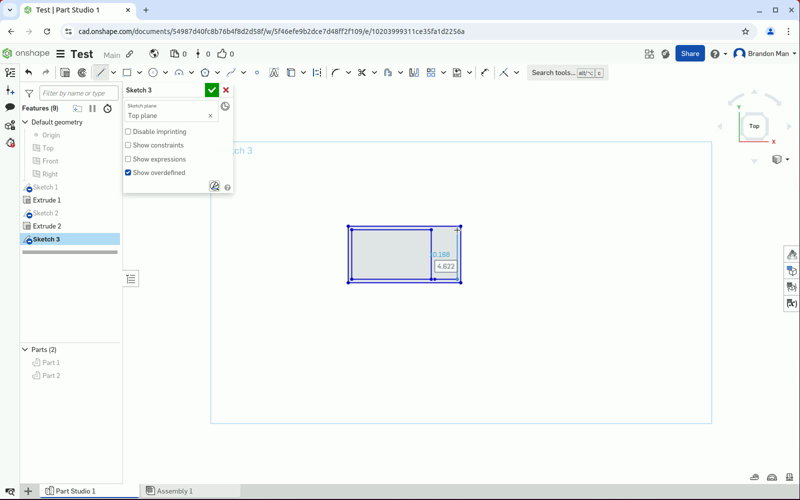
key_down(shift)
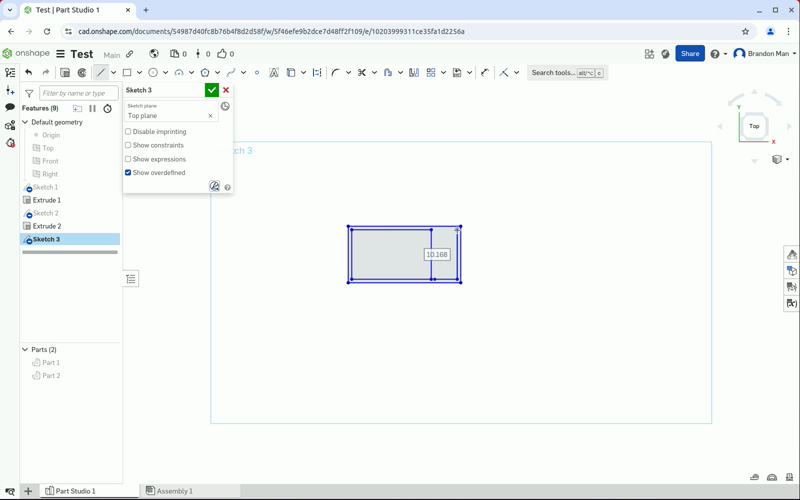
mouse_move(487, 229)
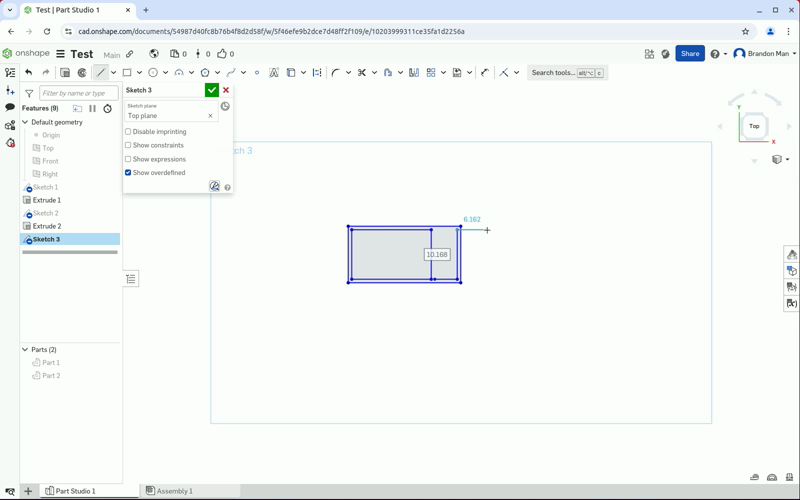
mouse_move(434, 229)
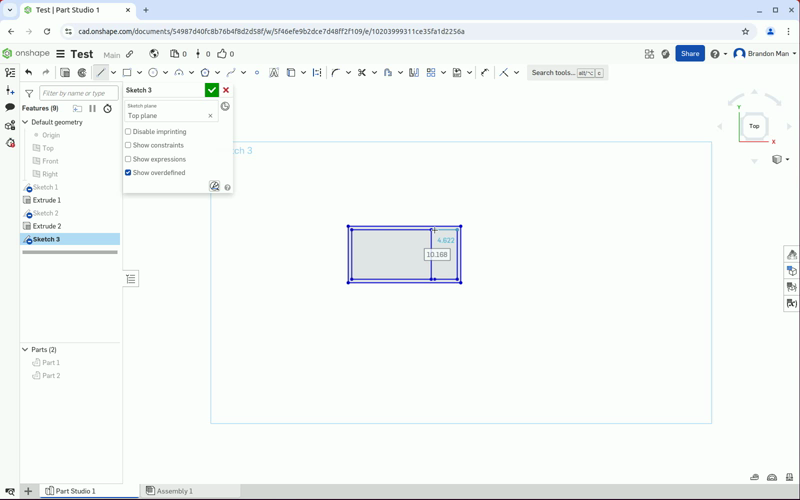
scroll(6)
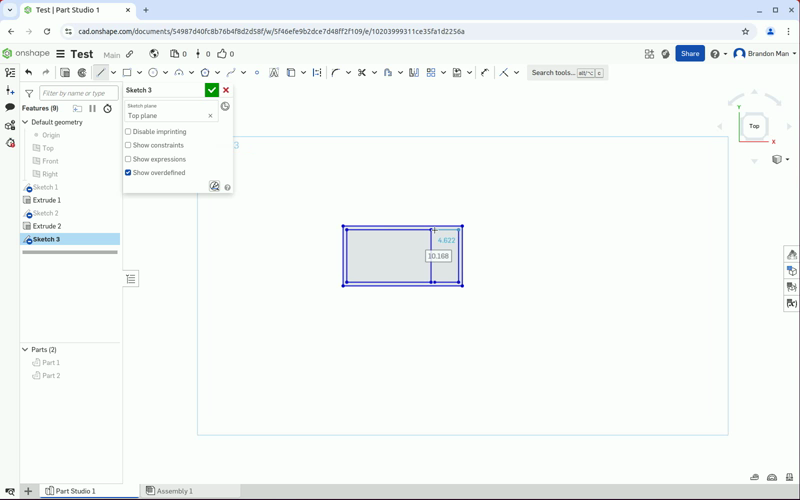
scroll(6)
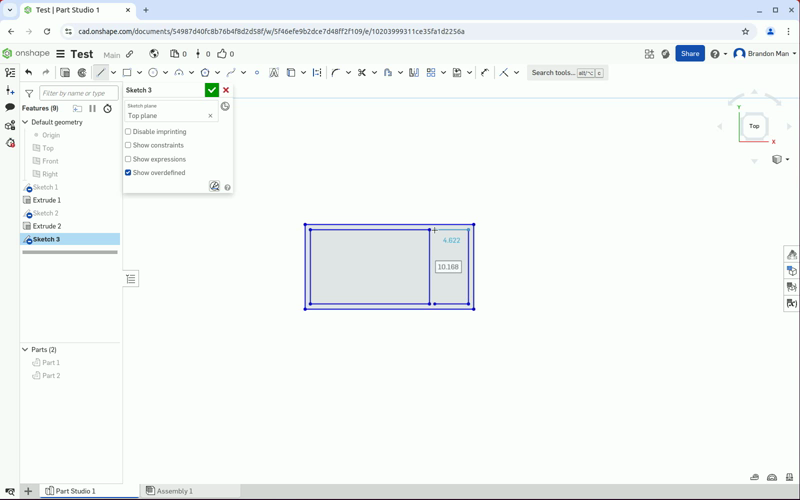
scroll(6)
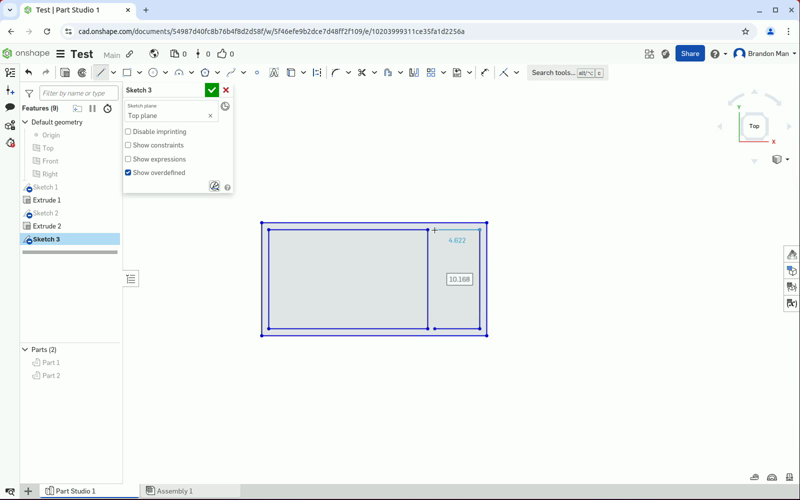
scroll(6)
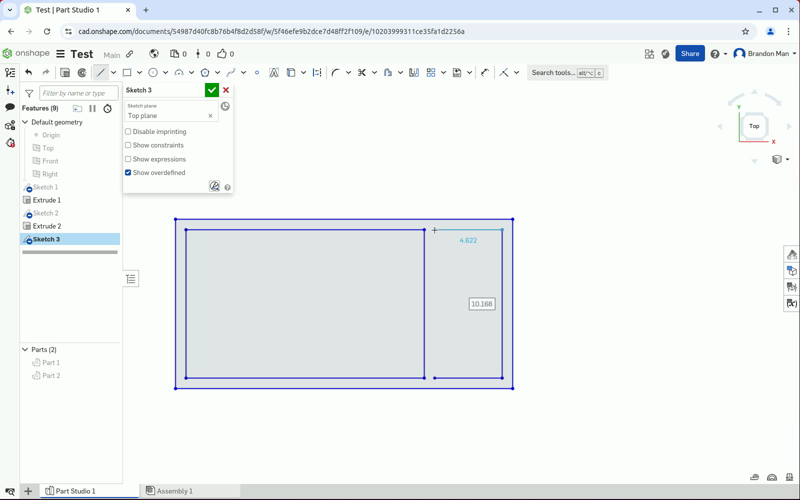
scroll(6)
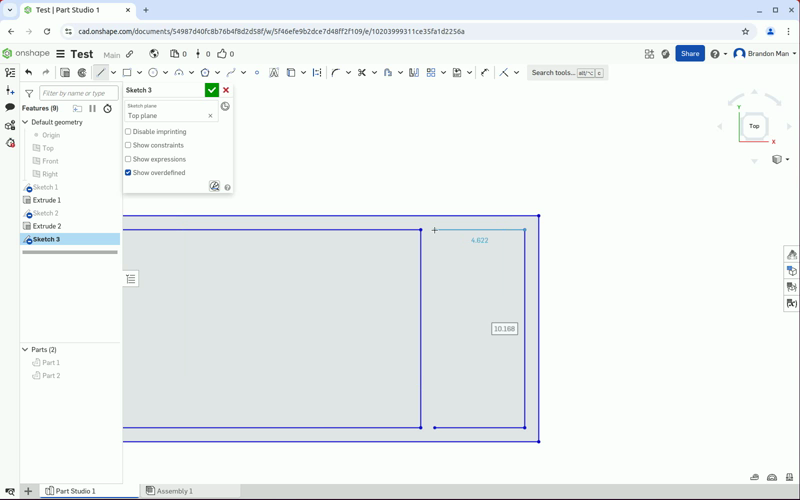
scroll(6)
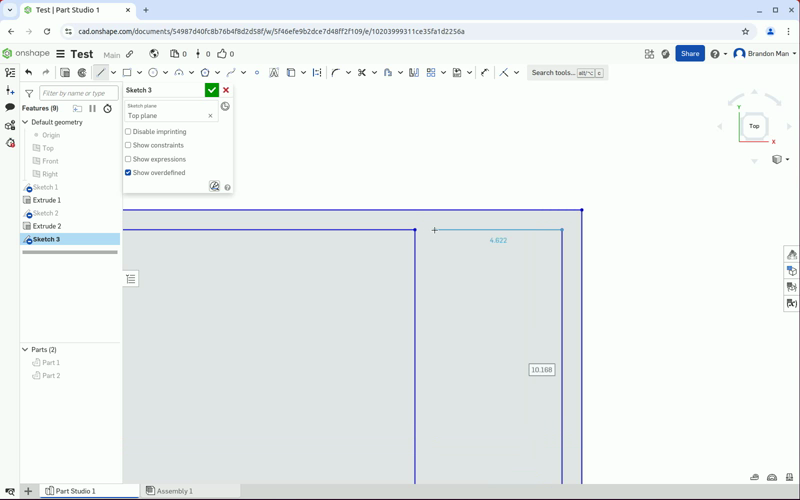
scroll(6)
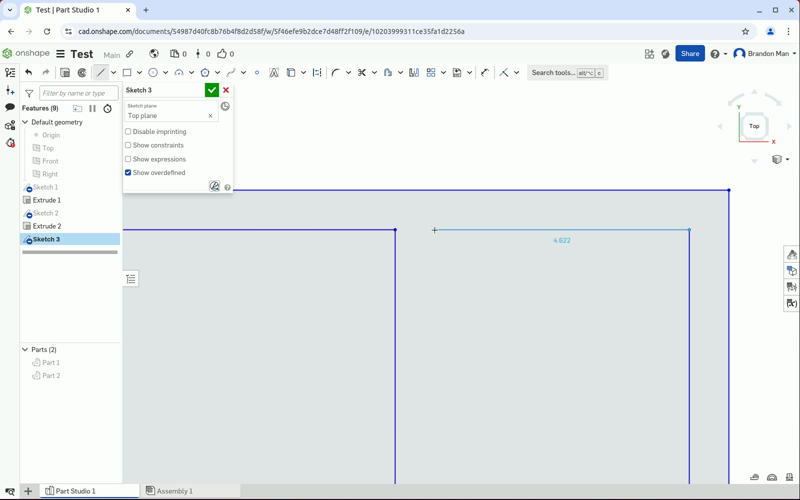
click(434, 229)
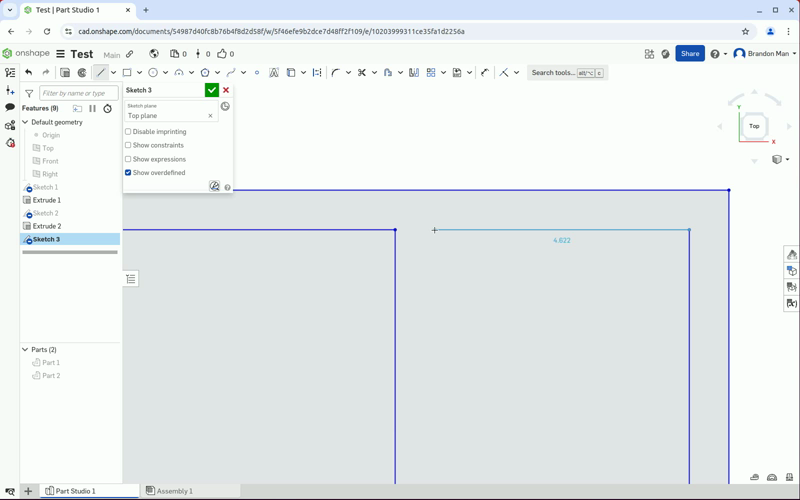
scroll(-6)
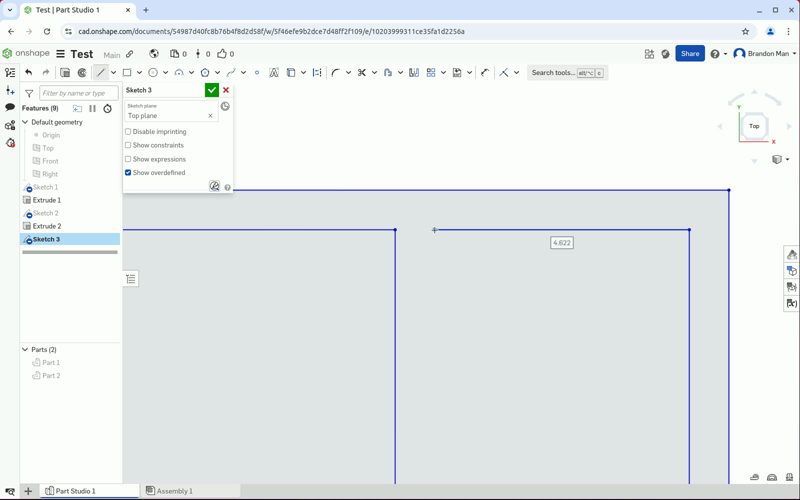
scroll(-6)
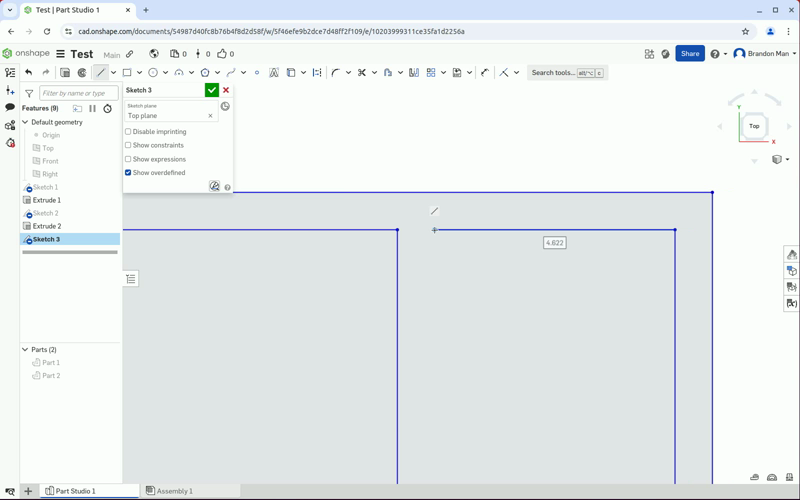
scroll(-6)
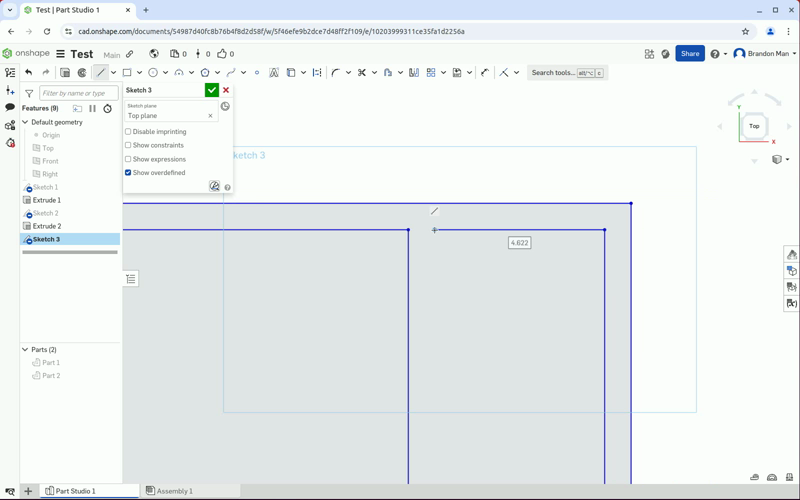
scroll(-6)
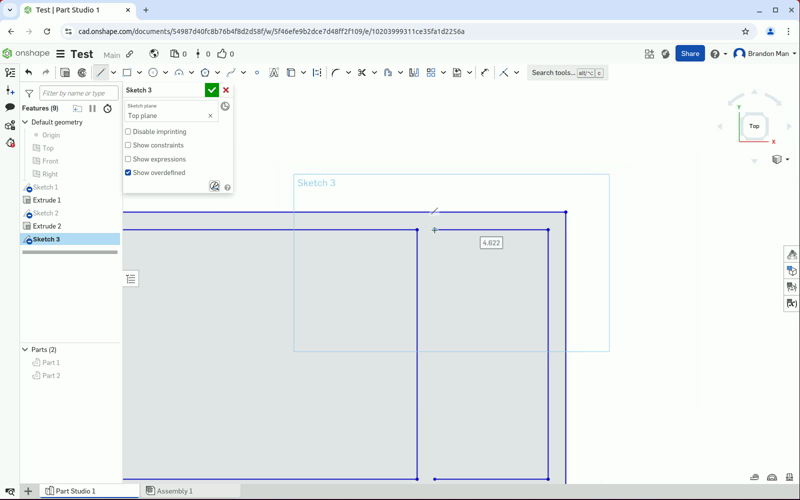
scroll(-6)
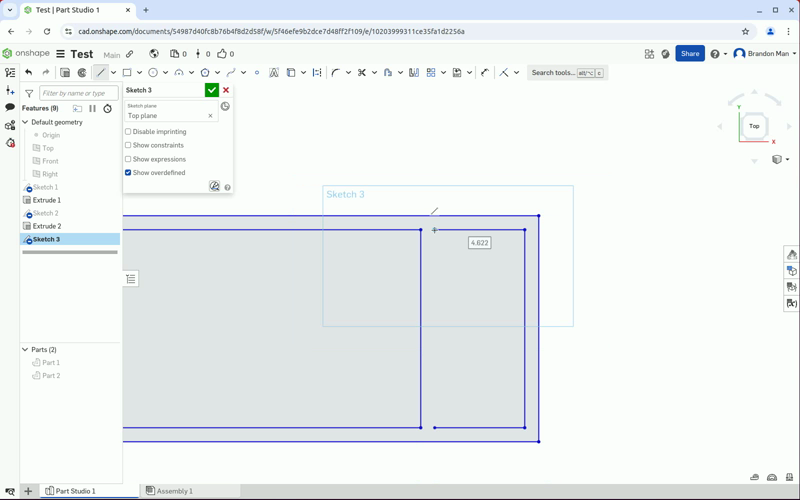
scroll(-6)
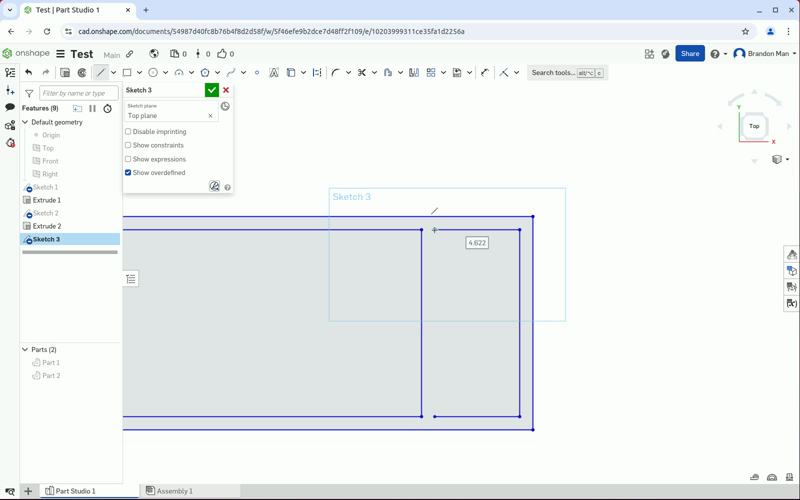
scroll(-6)
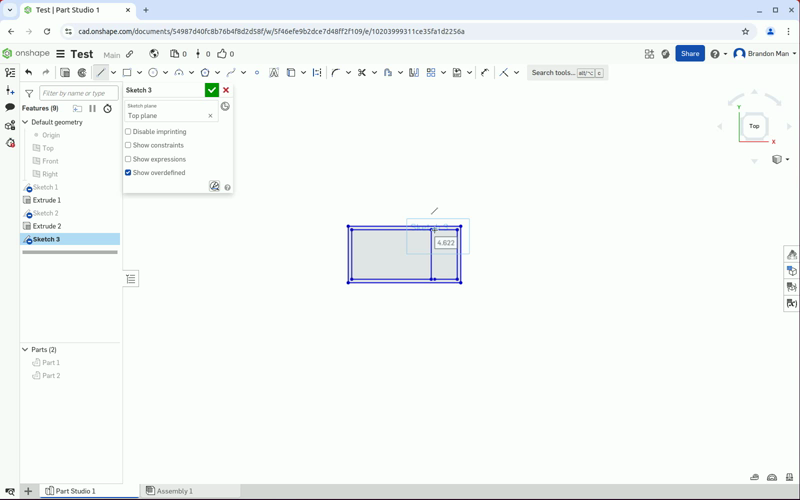
key_up(shift)
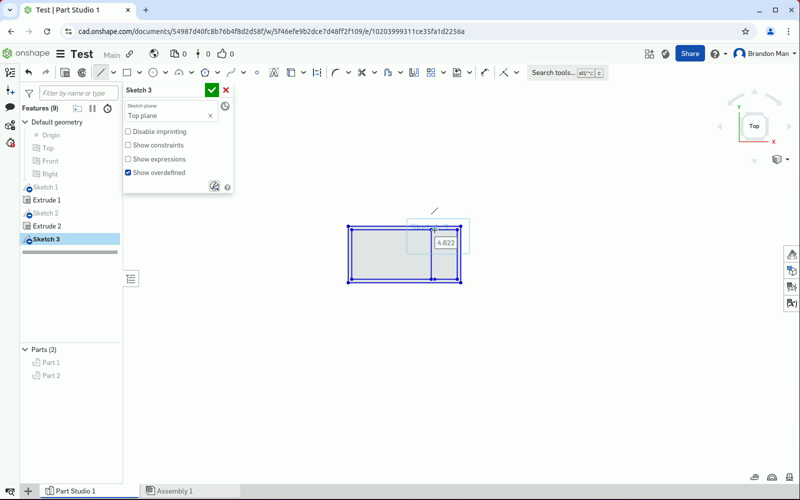
mouse_move(464, 229)
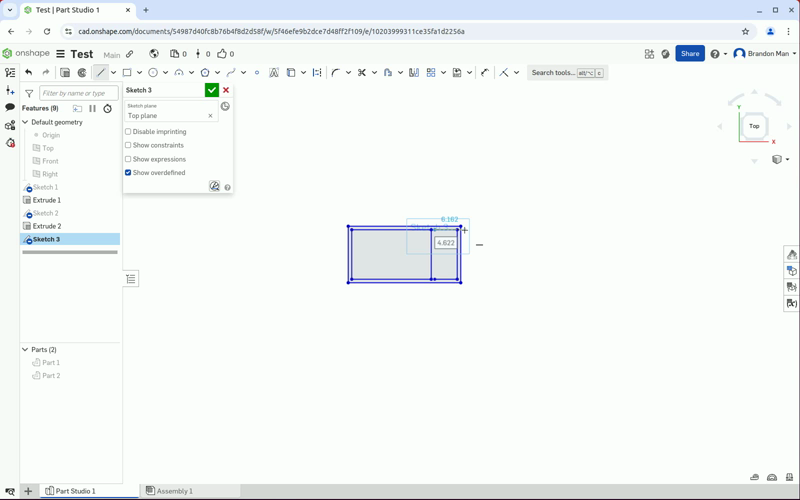
key_down(shift)
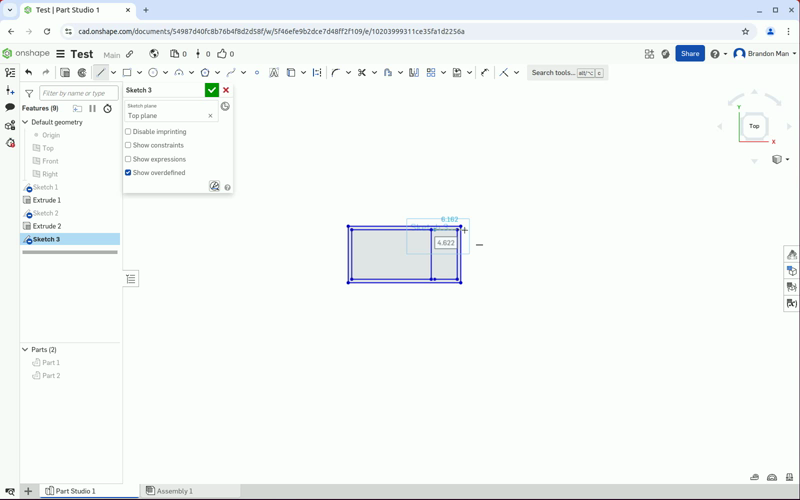
mouse_move(434, 279)
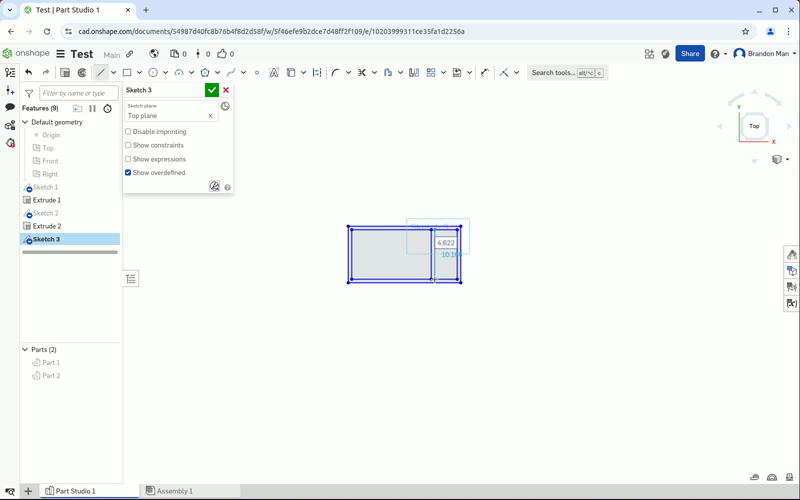
scroll(6)
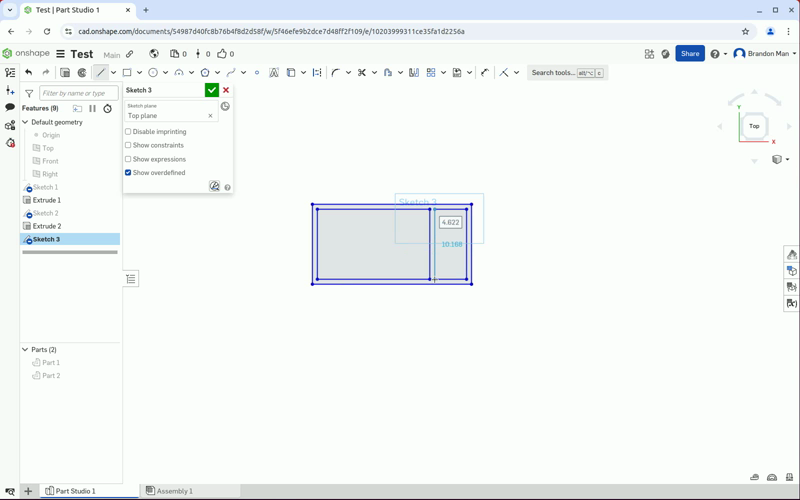
scroll(6)
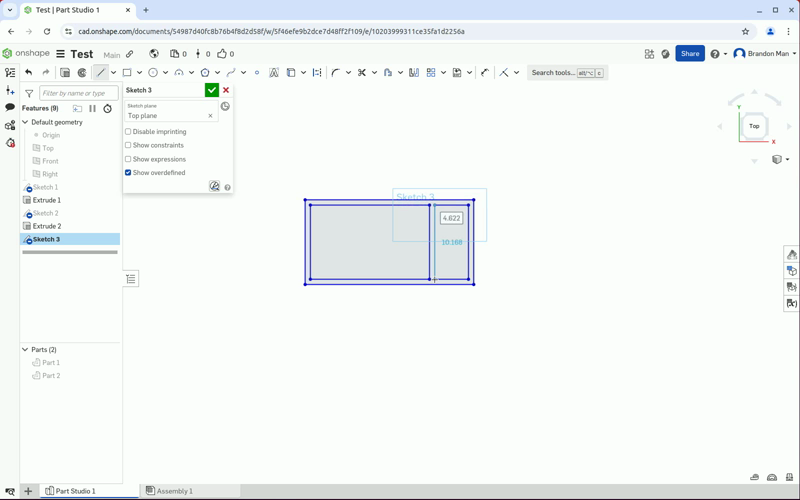
scroll(6)
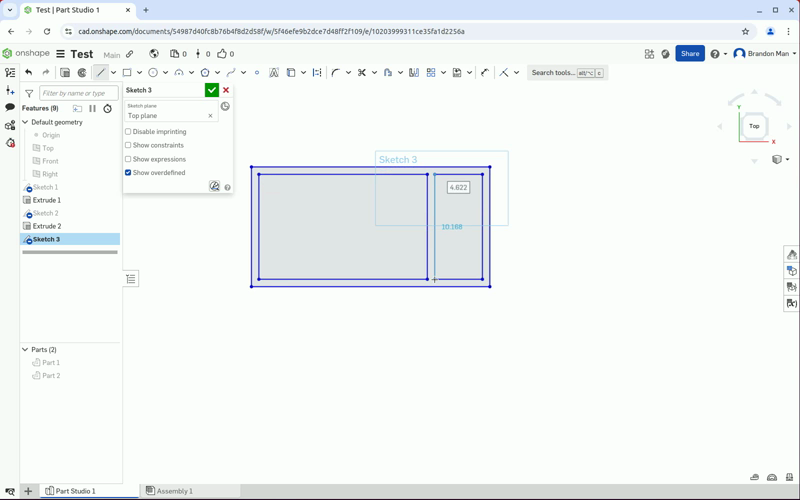
scroll(6)
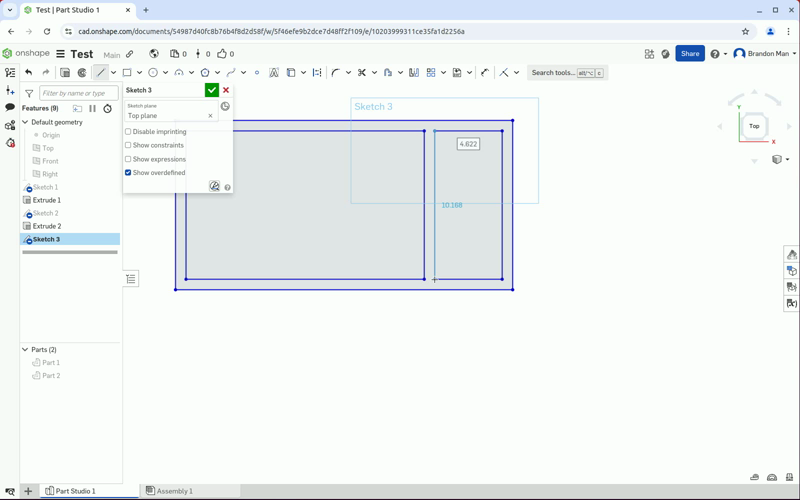
scroll(6)
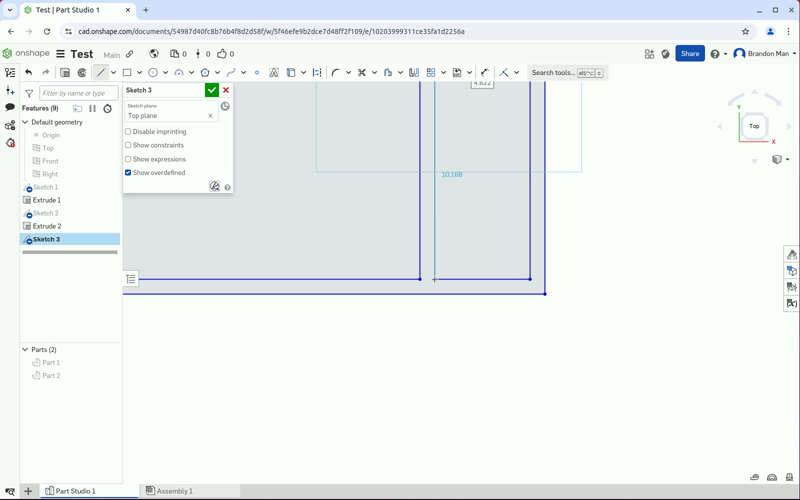
scroll(6)
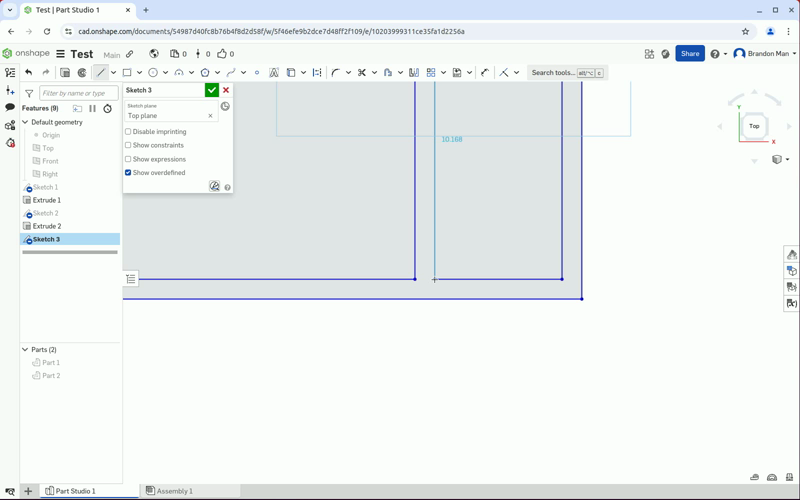
scroll(6)
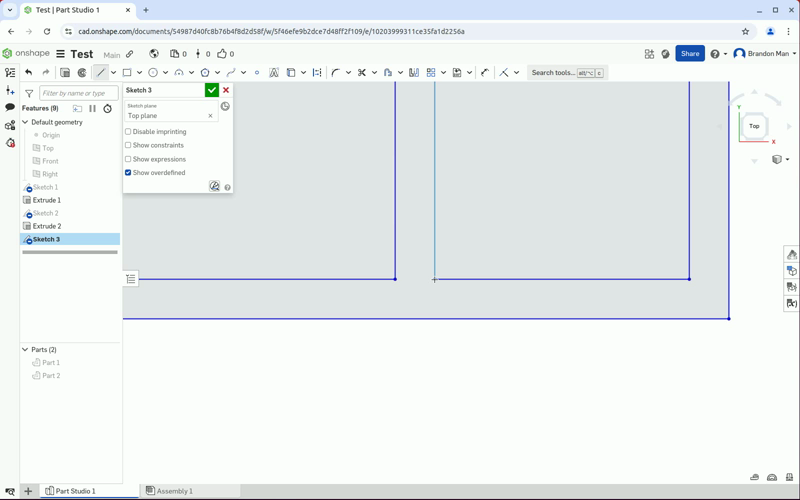
key_up(shift)
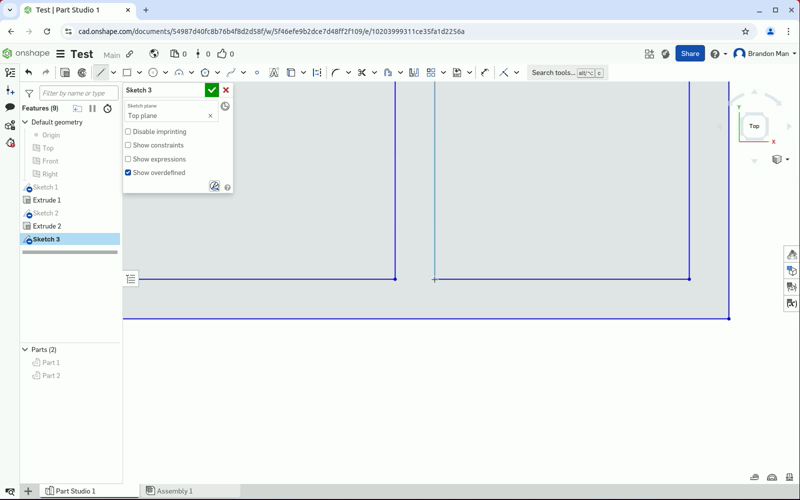
click(434, 279)
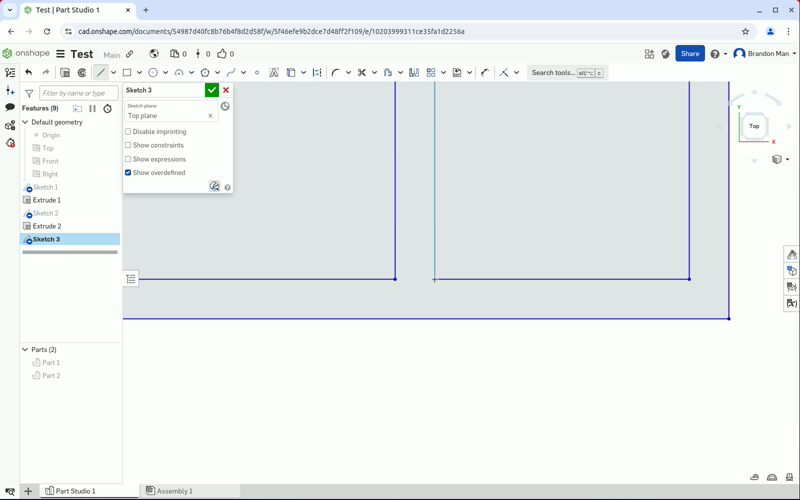
scroll(-6)
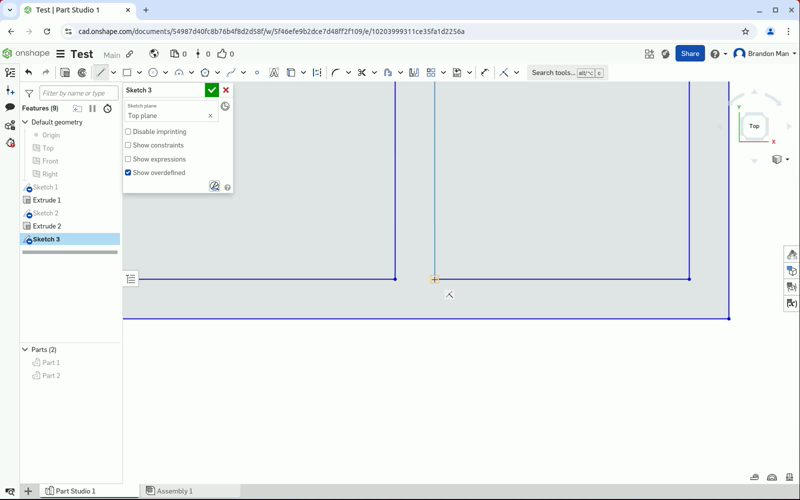
scroll(-6)
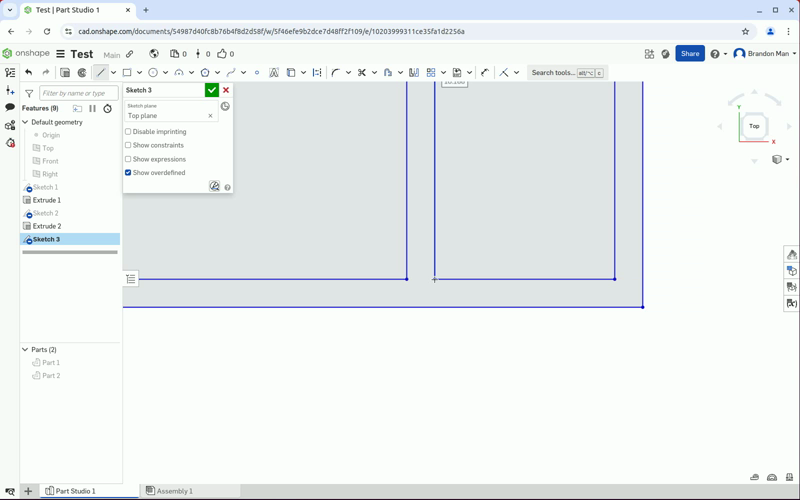
scroll(-6)
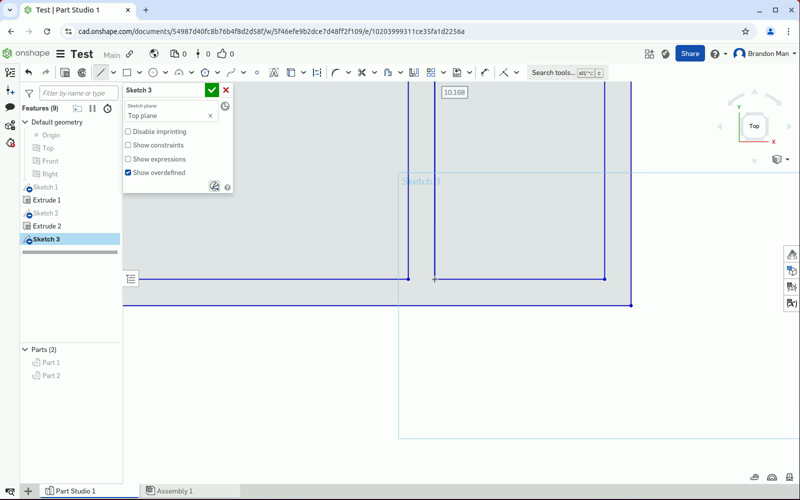
scroll(-6)
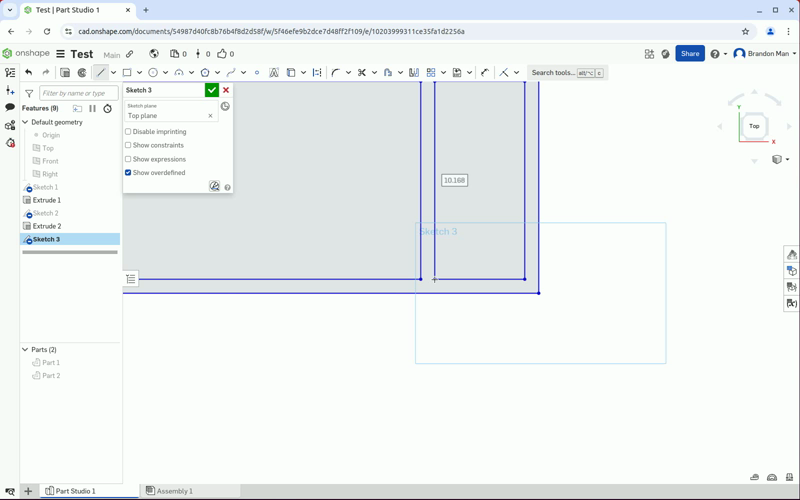
scroll(-6)
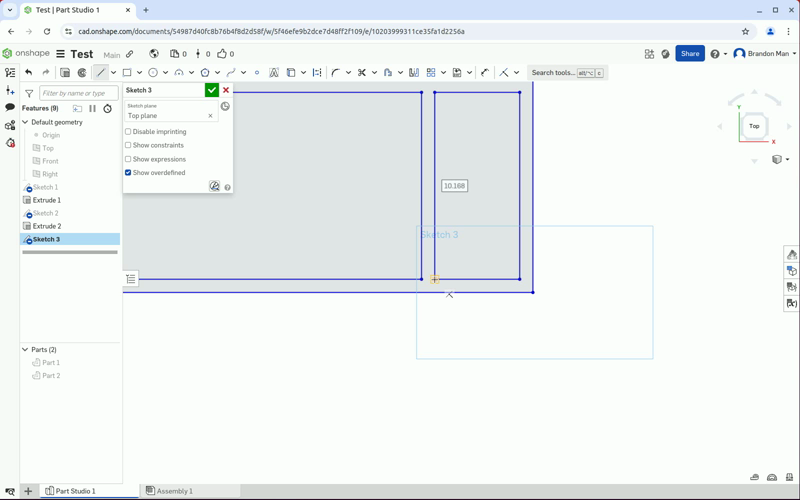
scroll(-6)
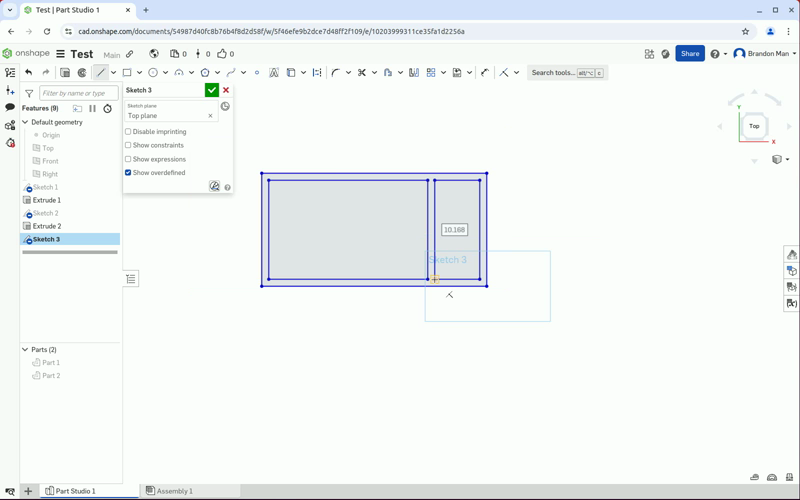
scroll(-6)
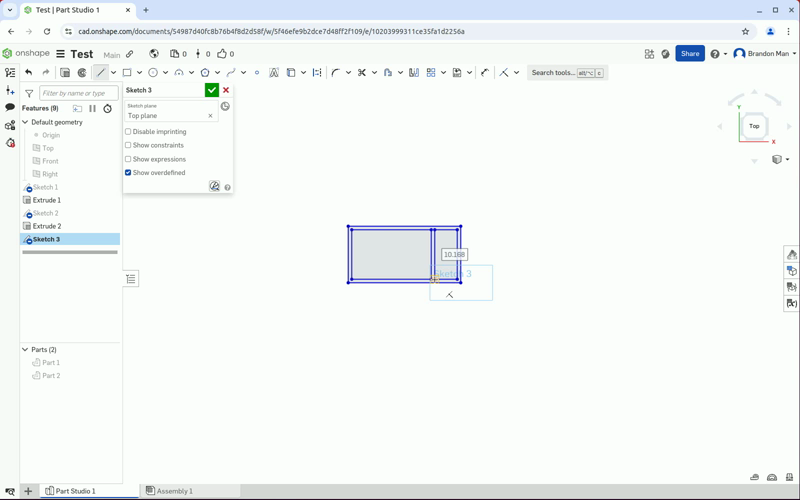
key(esc)
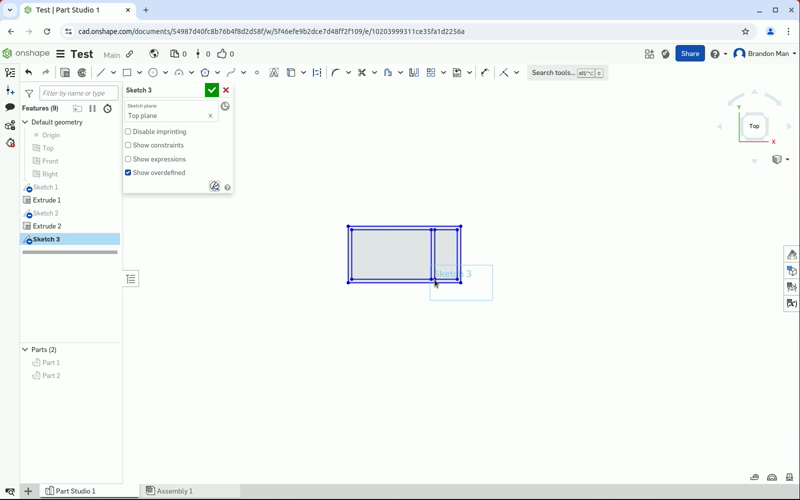
mouse_move(458, 259)
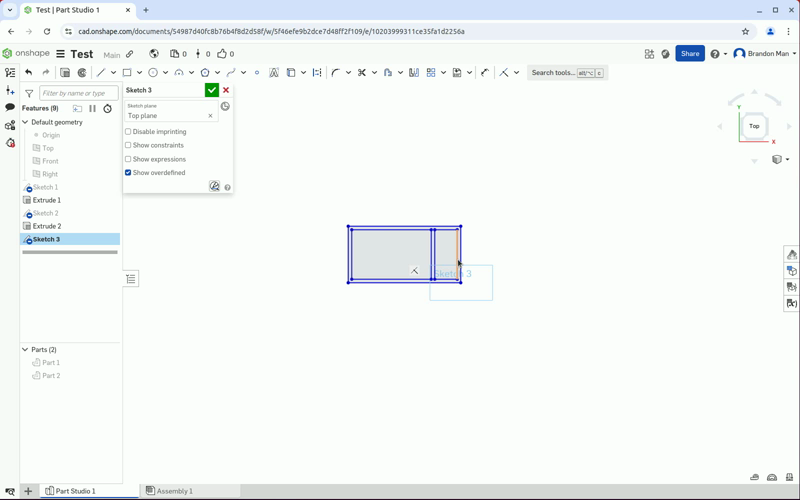
scroll(6)
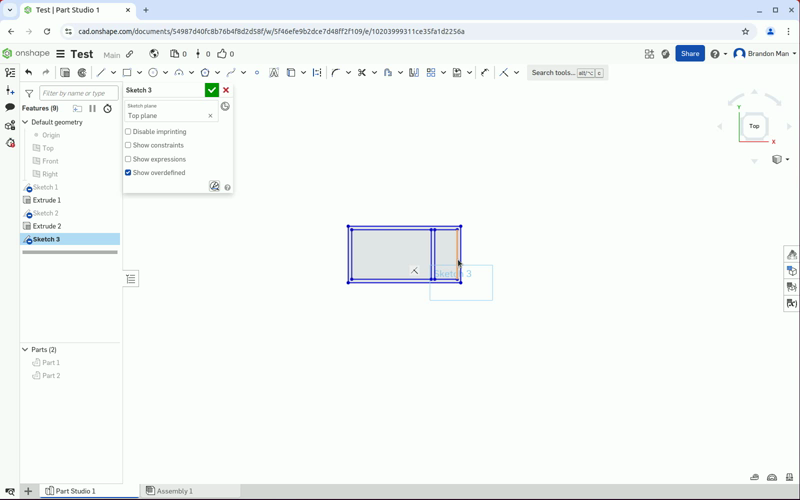
scroll(6)
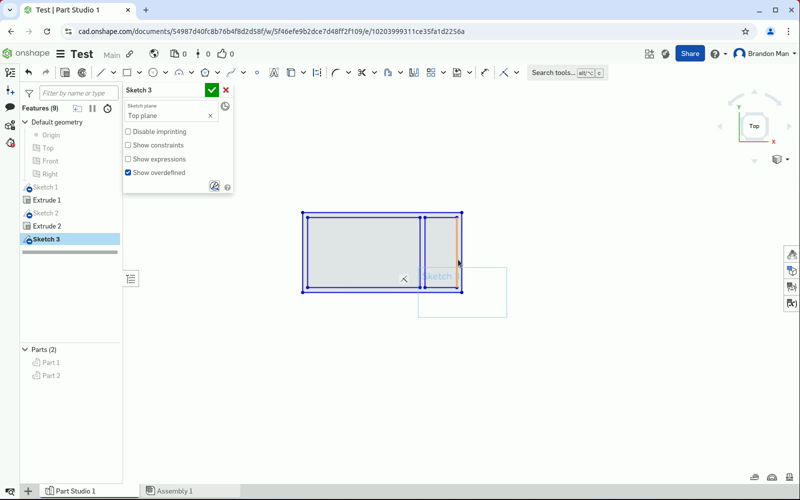
scroll(6)
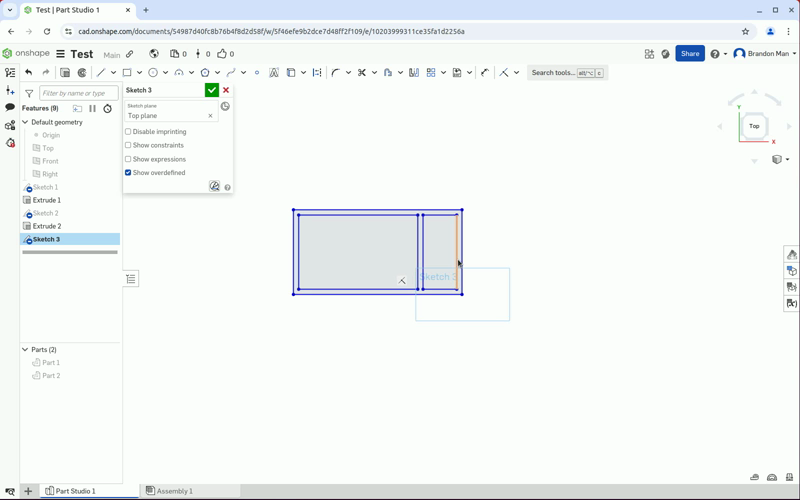
scroll(6)
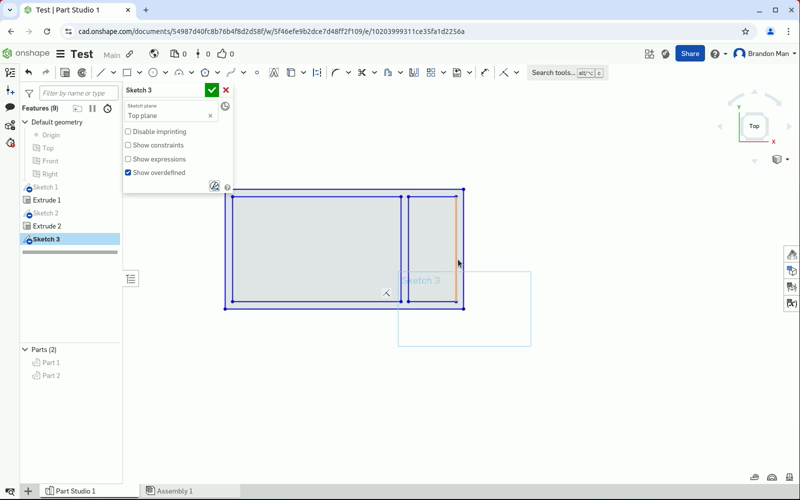
scroll(6)
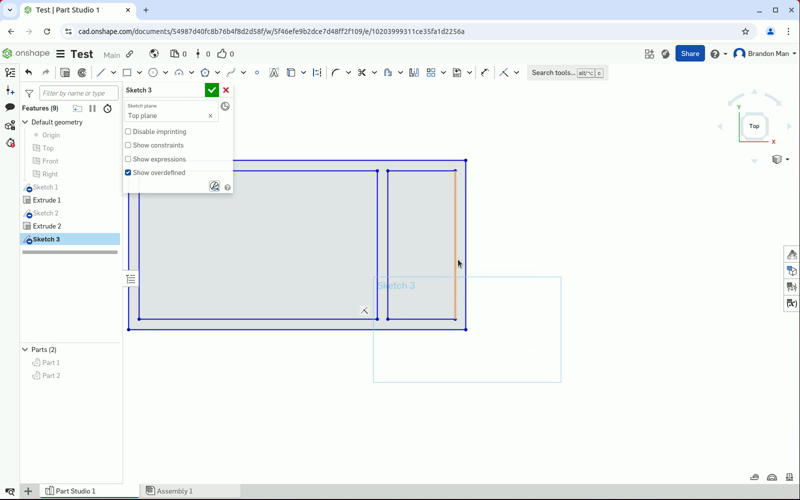
scroll(6)
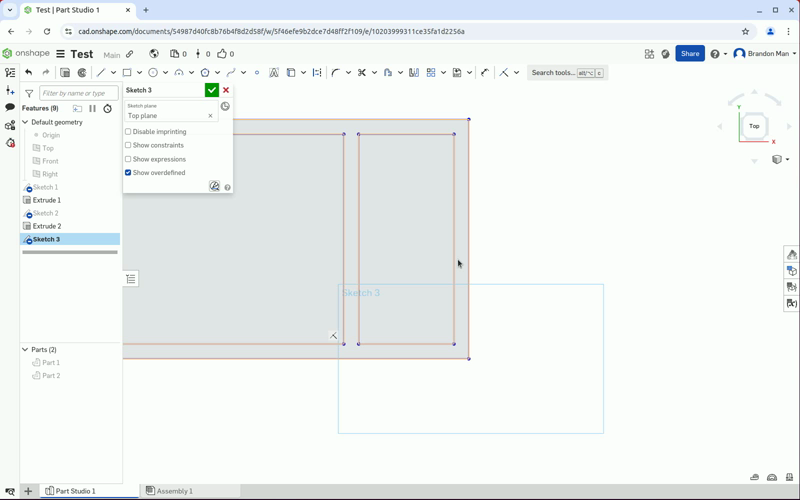
scroll(6)
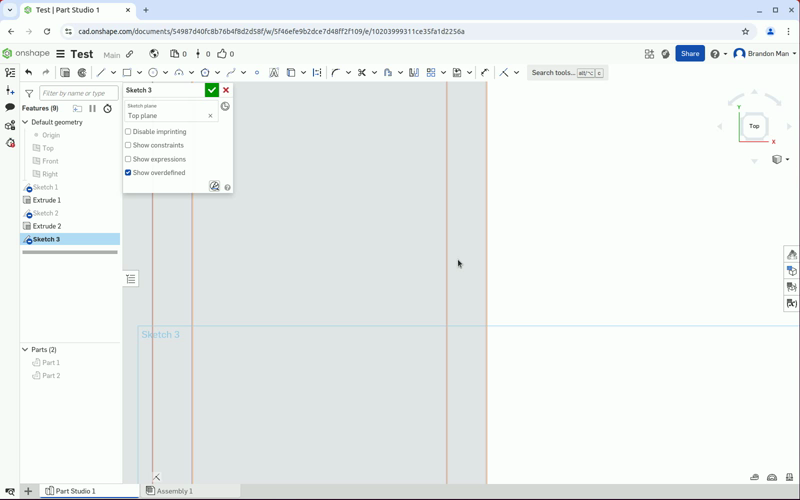
click(458, 259)
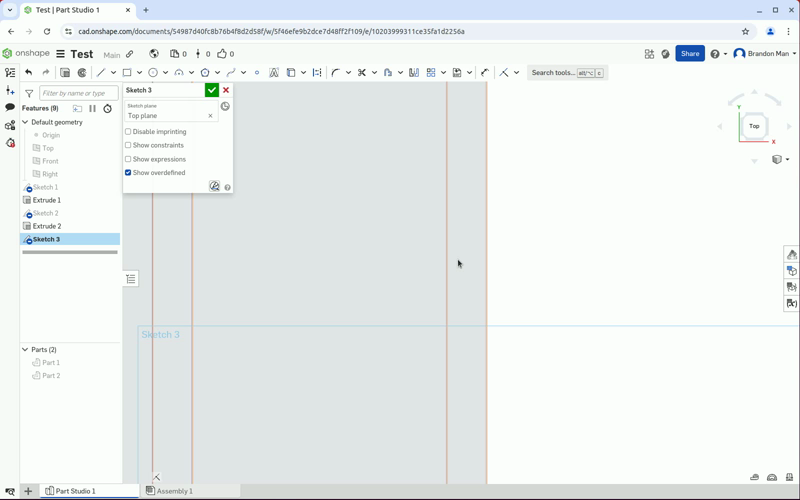
scroll(-6)
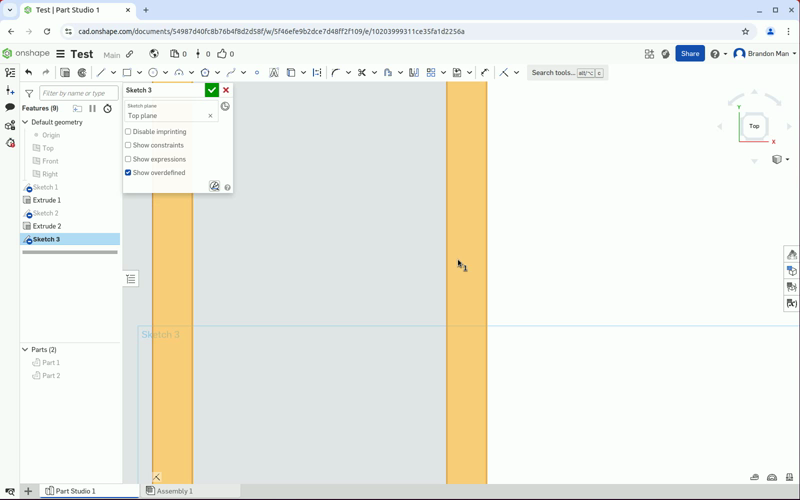
scroll(-6)
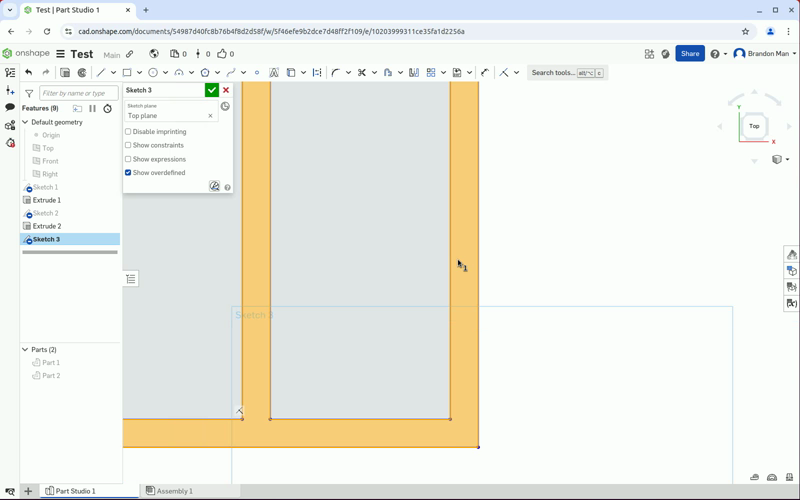
scroll(-6)
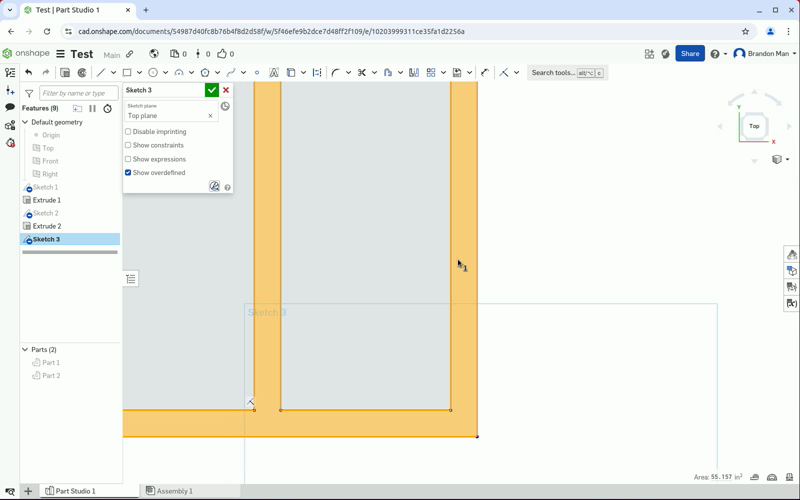
scroll(-6)
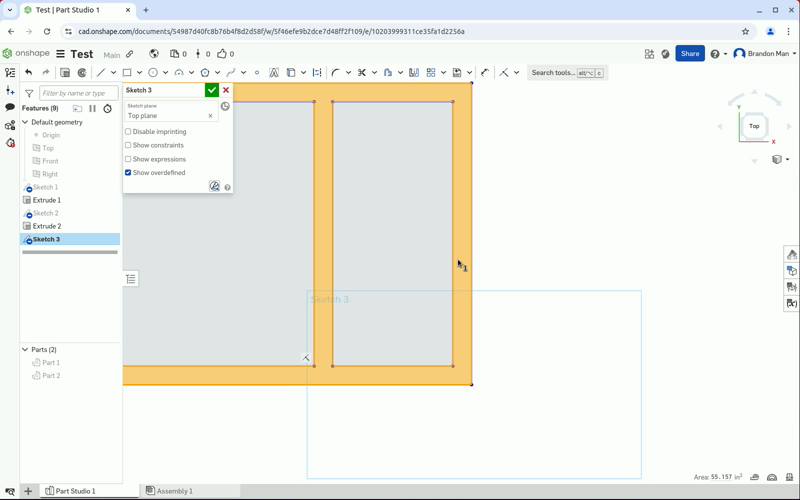
scroll(-6)
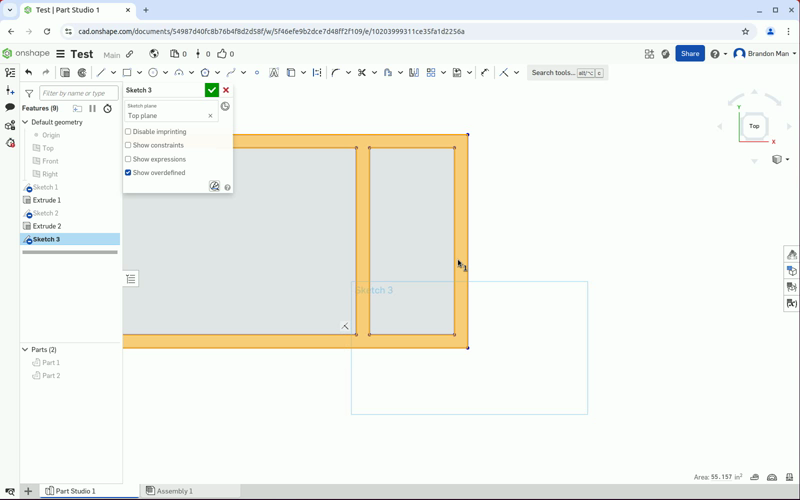
scroll(-6)
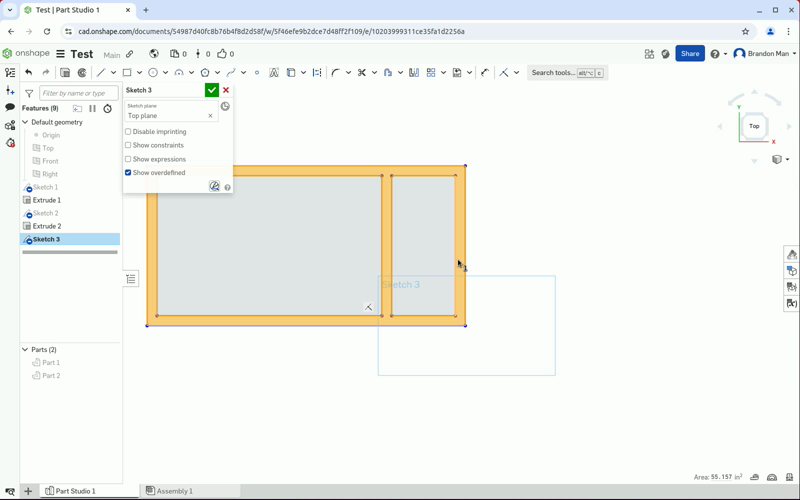
scroll(-6)
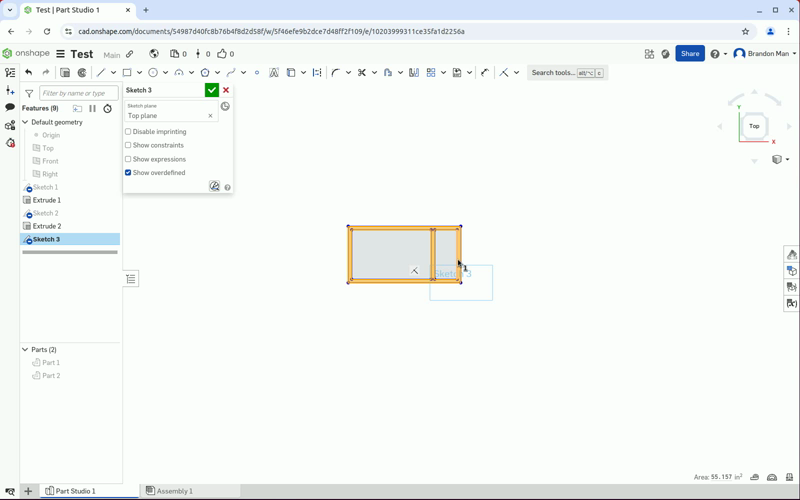
mouse_move(73, 352)
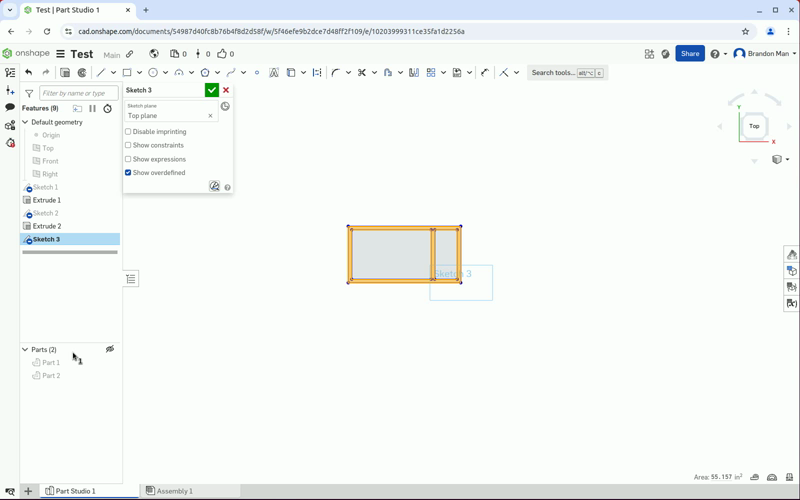
key(shift+y)
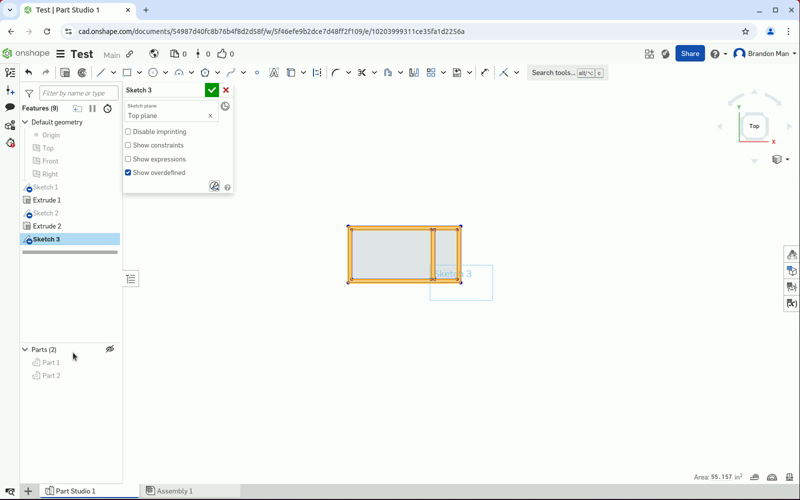
key(shift+e)
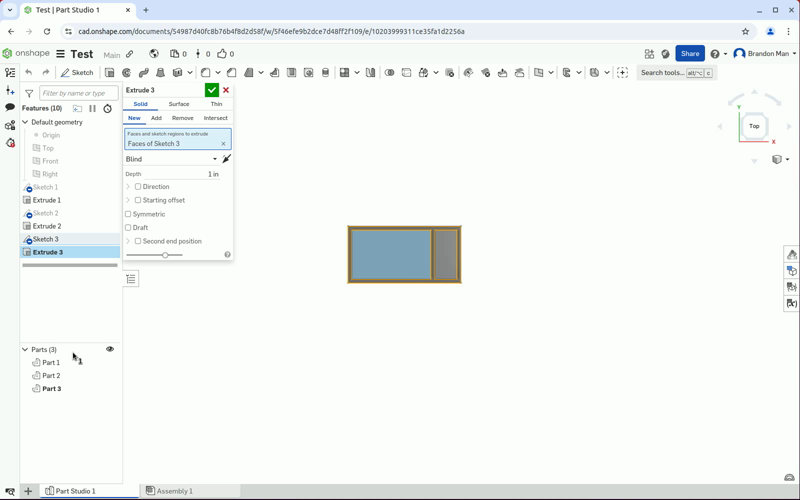
mouse_move(143, 106)
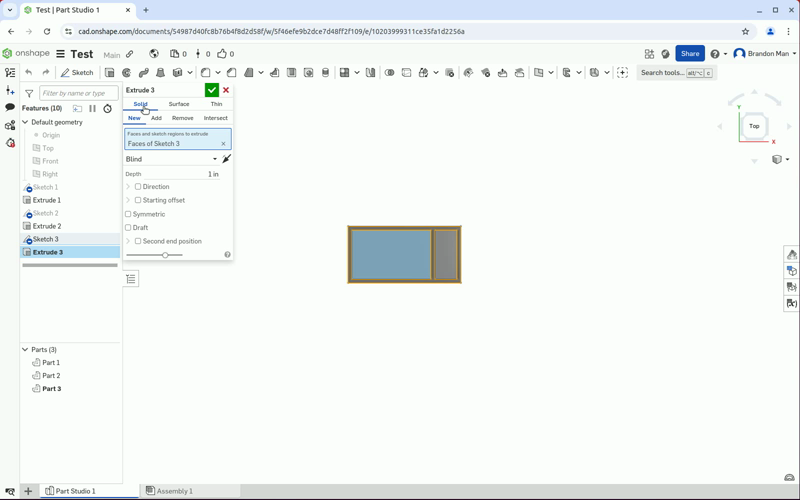
click(143, 106)
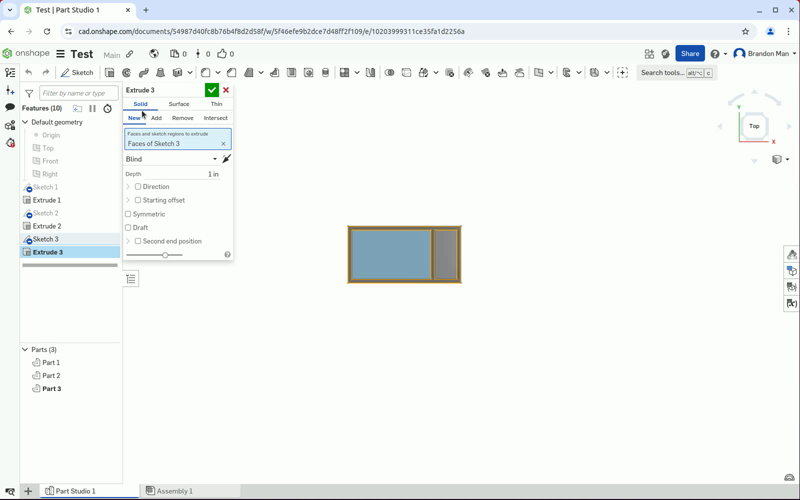
mouse_move(137, 120)
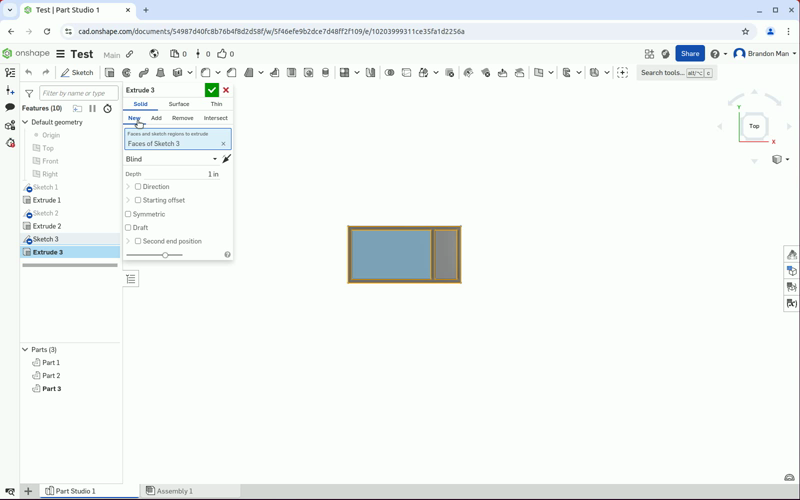
click(137, 120)
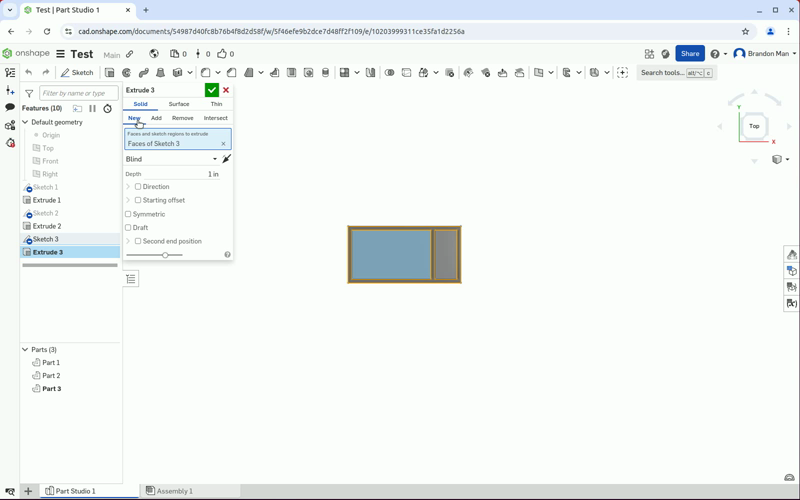
key(tab, 4)
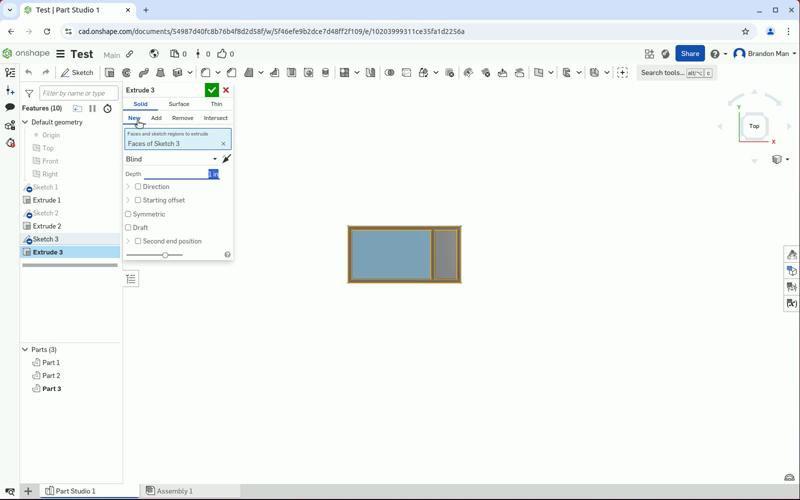
text(0.722)
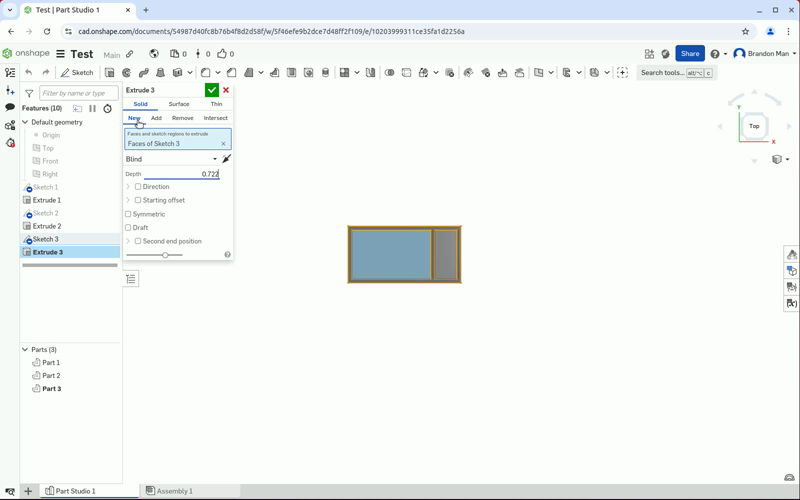
key(enter)
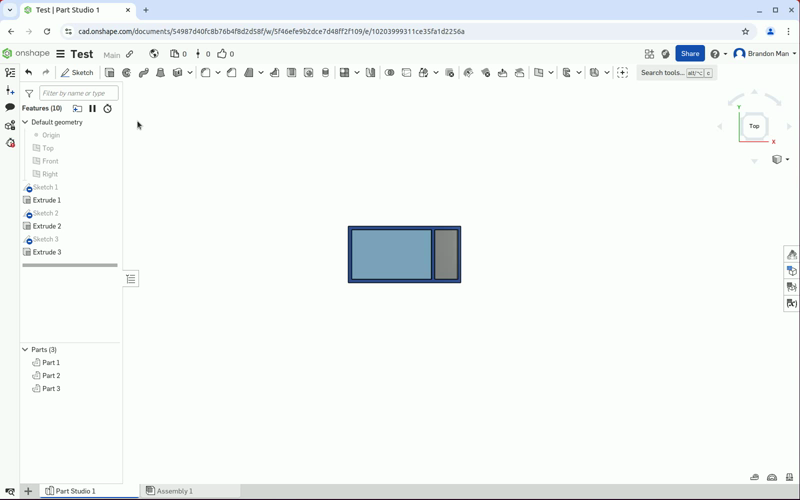
key(shift+h)
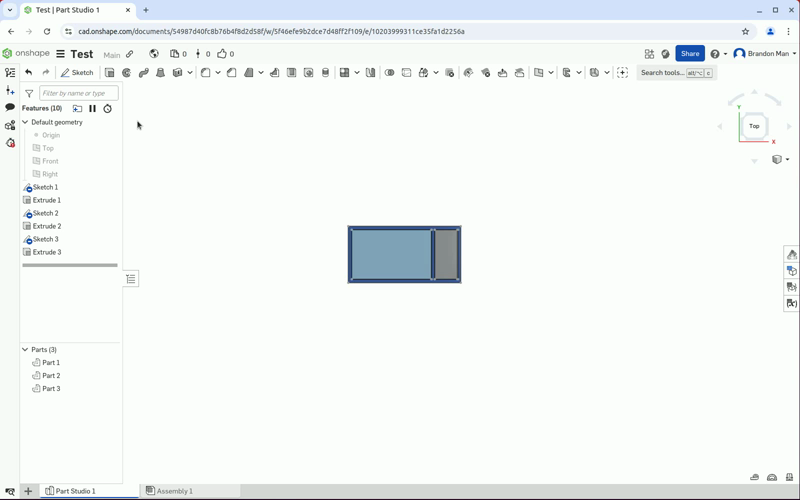
key(shift+h)
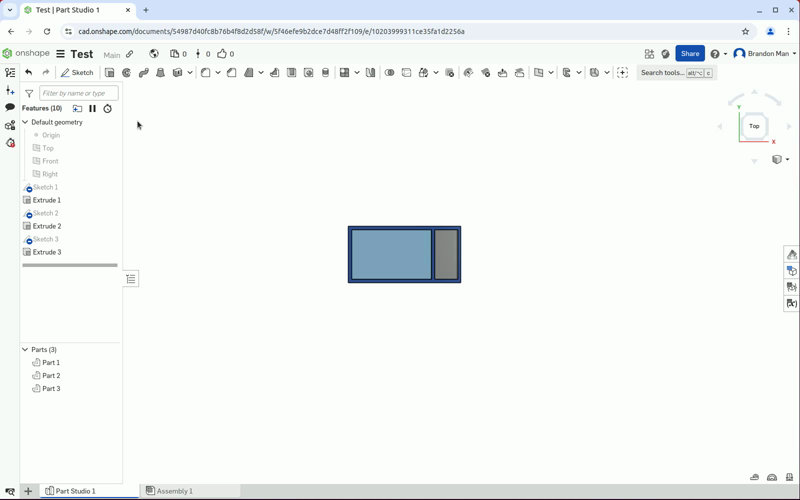
mouse_move(73, 189)
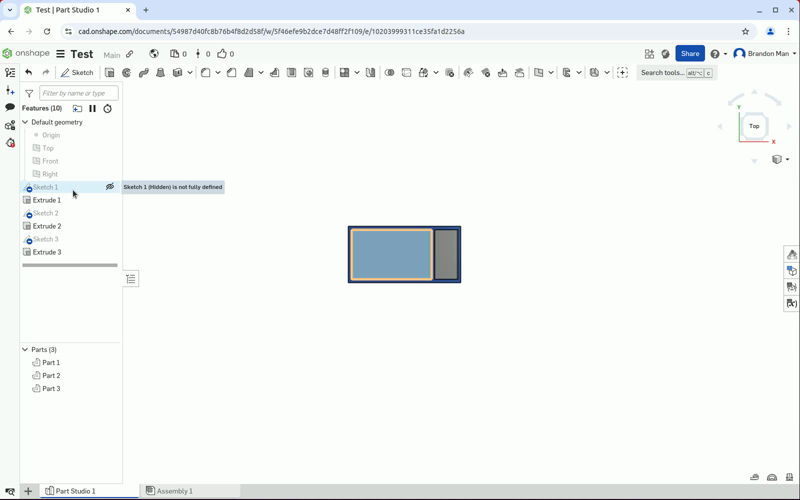
click(73, 189)
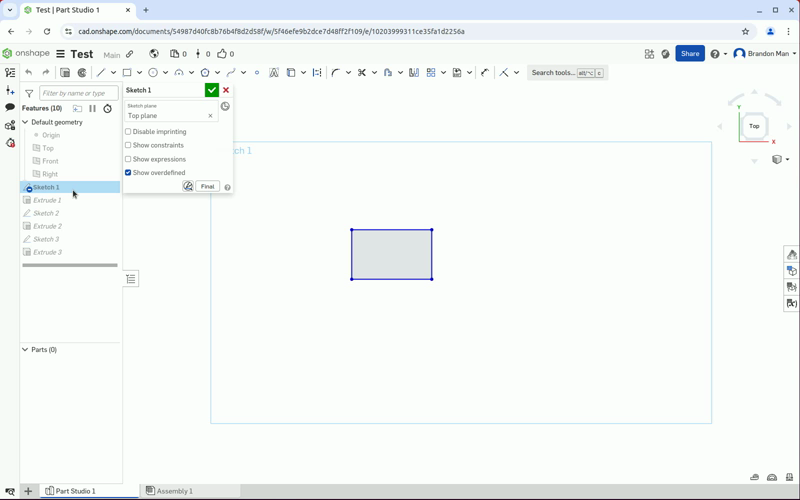
mouse_move(229, 92)
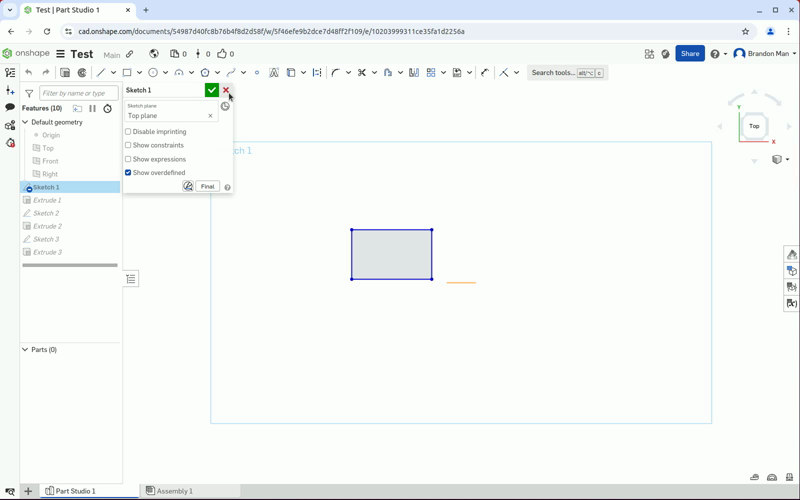
click(229, 92)
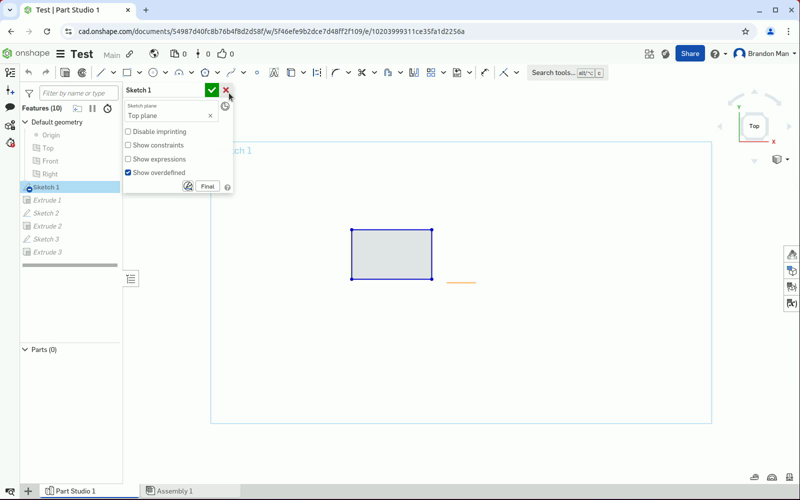
key(shift+s)
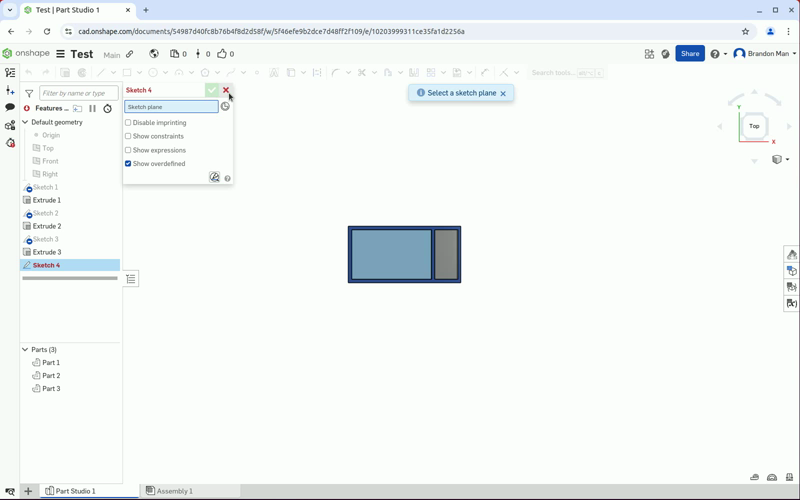
mouse_move(73, 150)
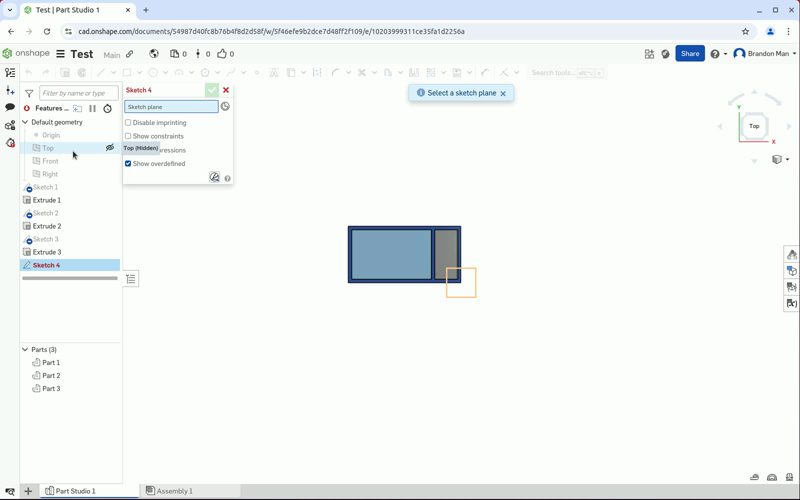
click(73, 150)
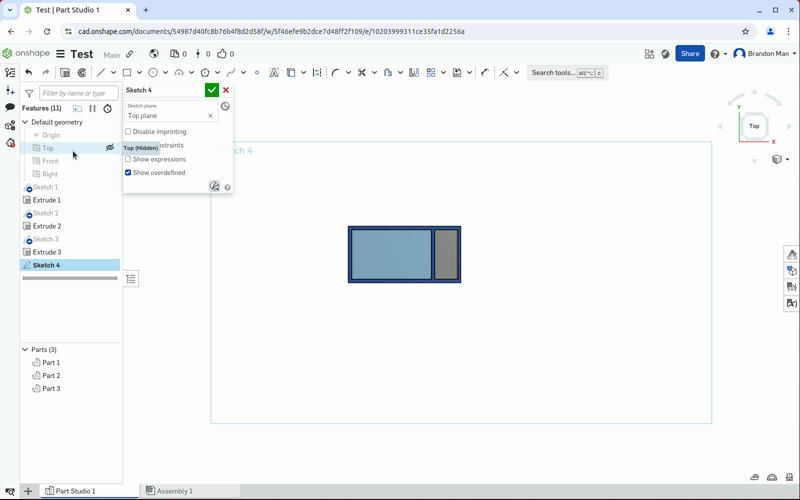
mouse_move(73, 352)
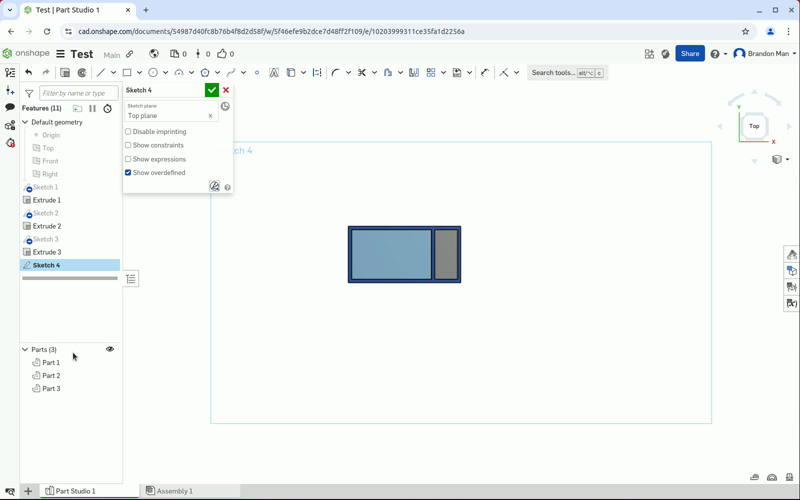
key(y)
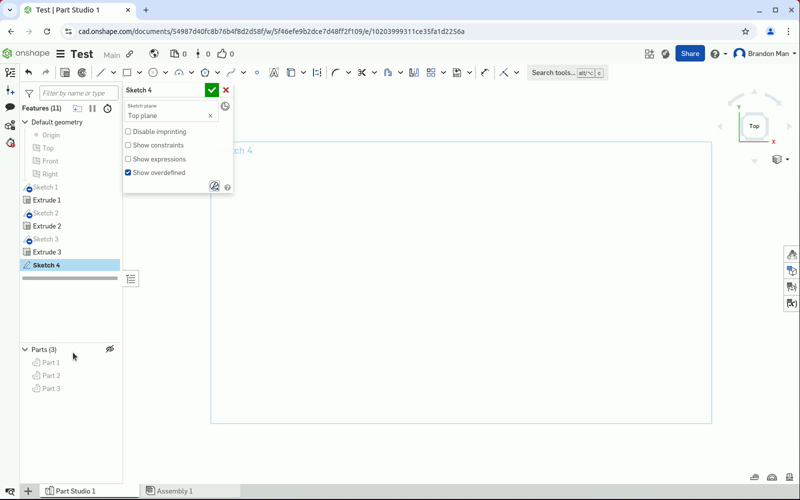
key(l)
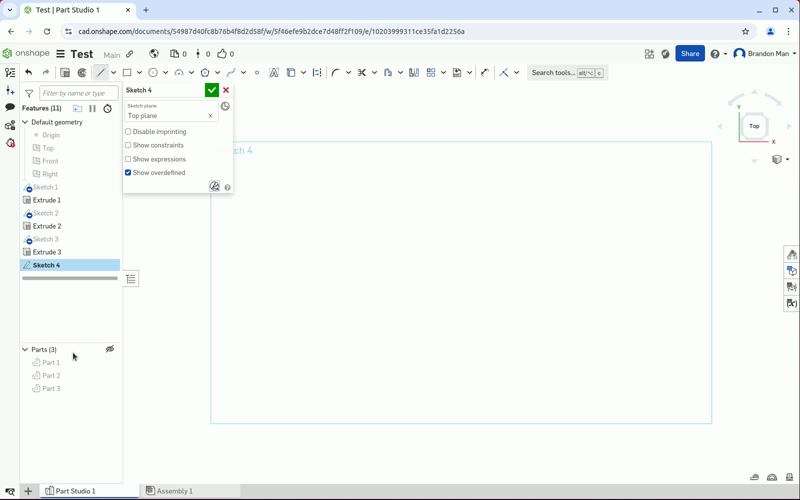
key_down(shift)
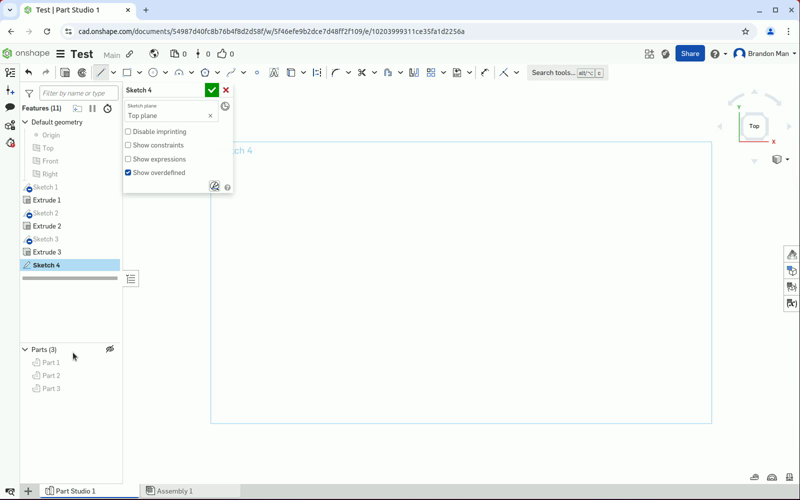
mouse_move(351, 279)
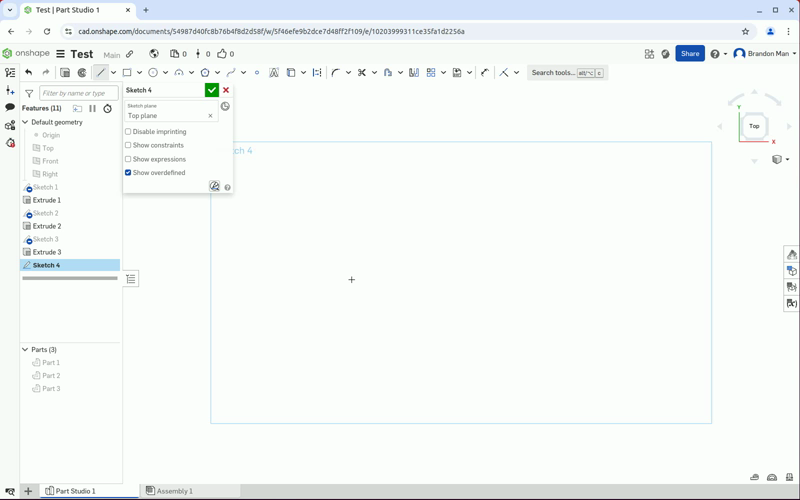
click(351, 279)
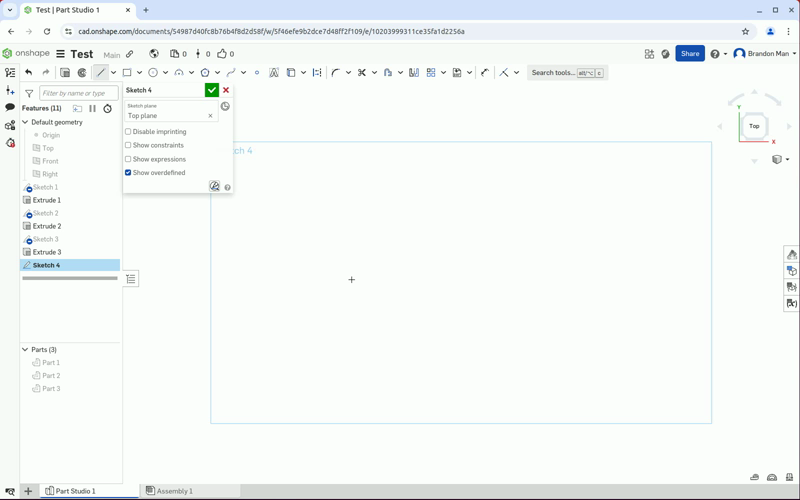
key_up(shift)
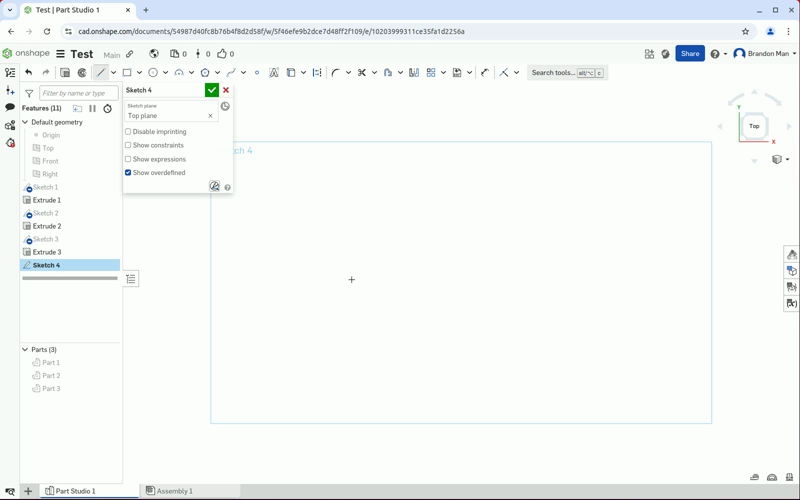
key_down(shift)
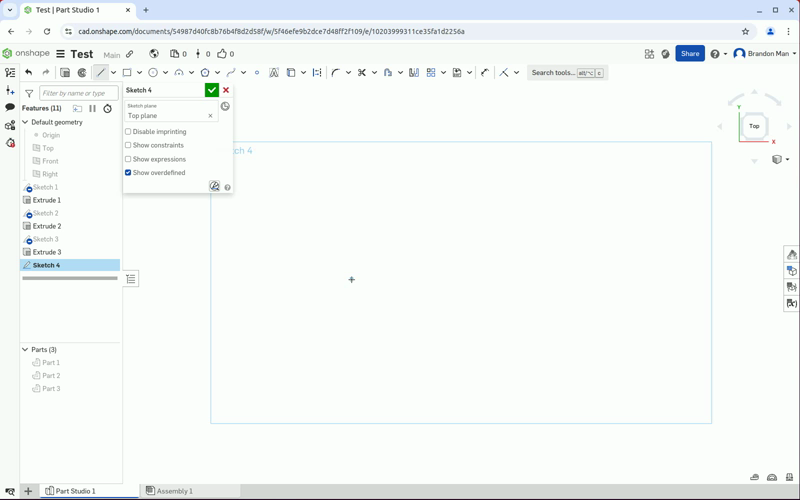
mouse_move(431, 279)
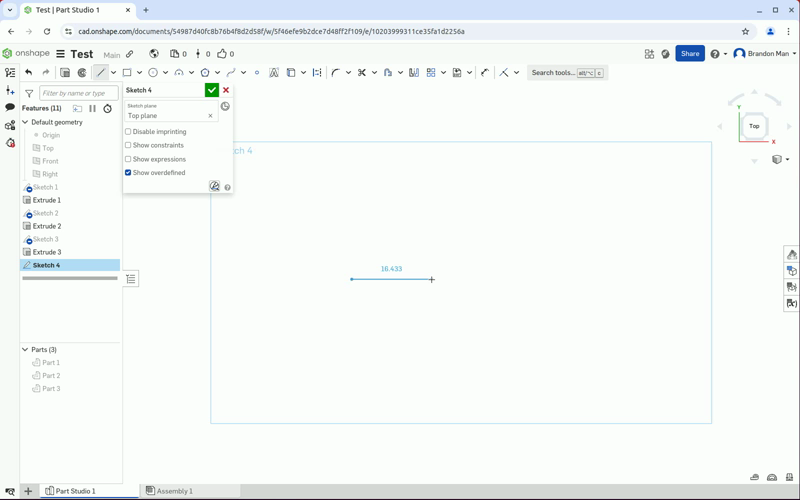
click(431, 279)
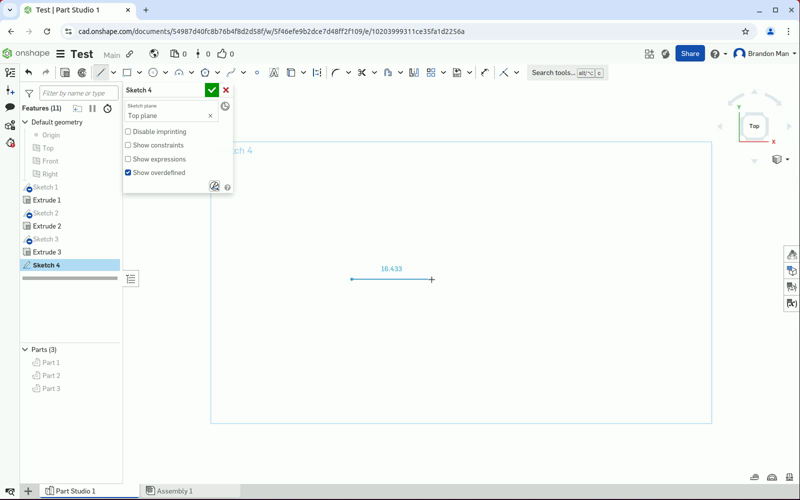
key_up(shift)
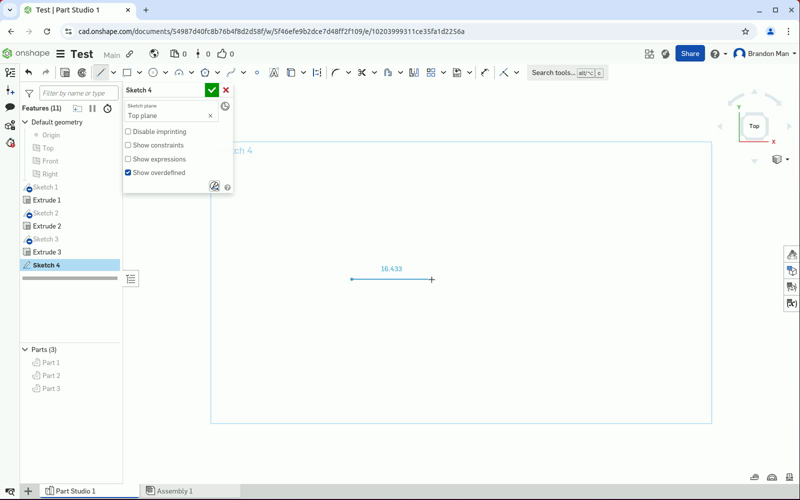
key_down(shift)
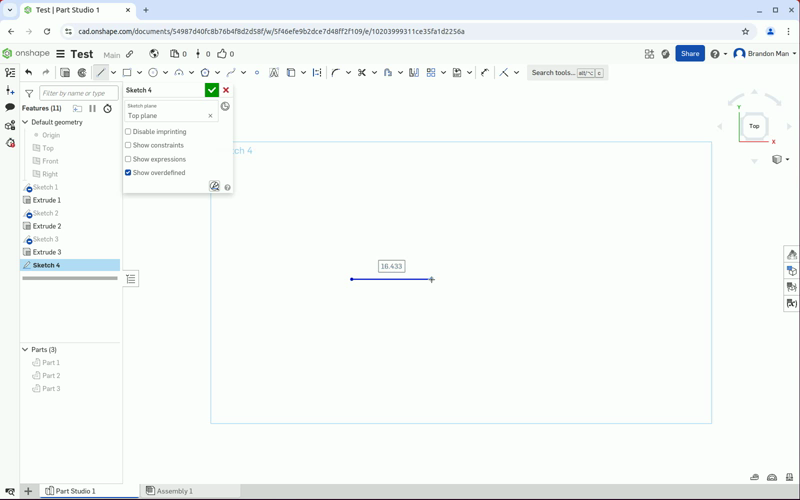
mouse_move(461, 279)
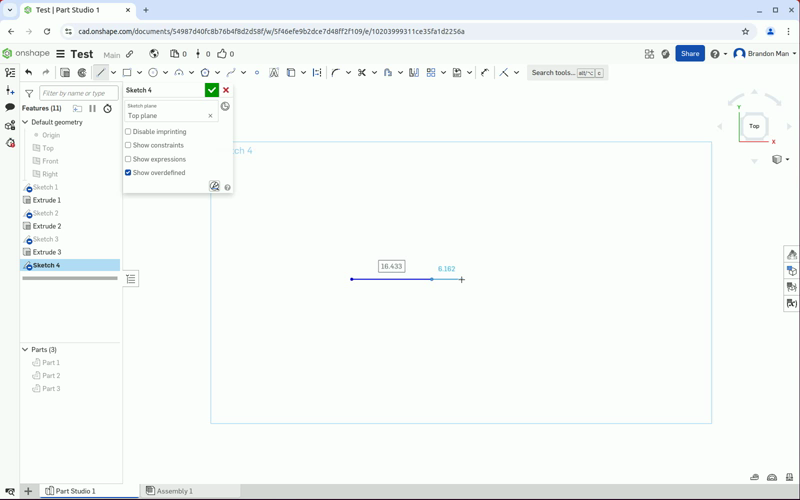
mouse_move(431, 229)
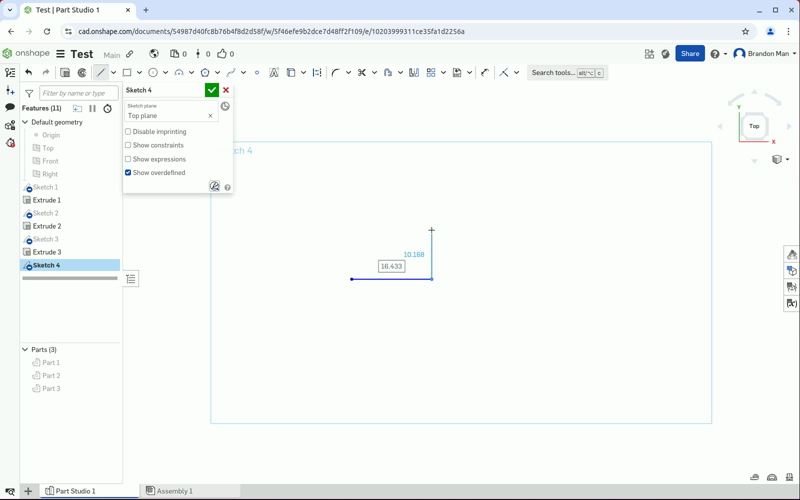
click(431, 229)
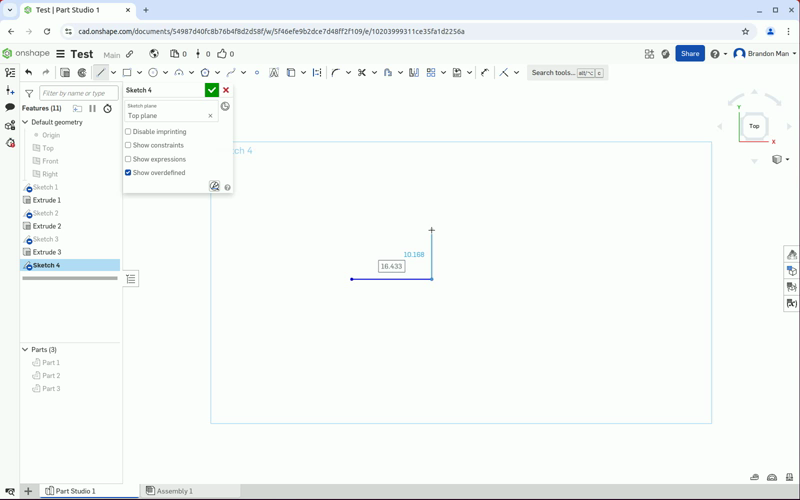
key_up(shift)
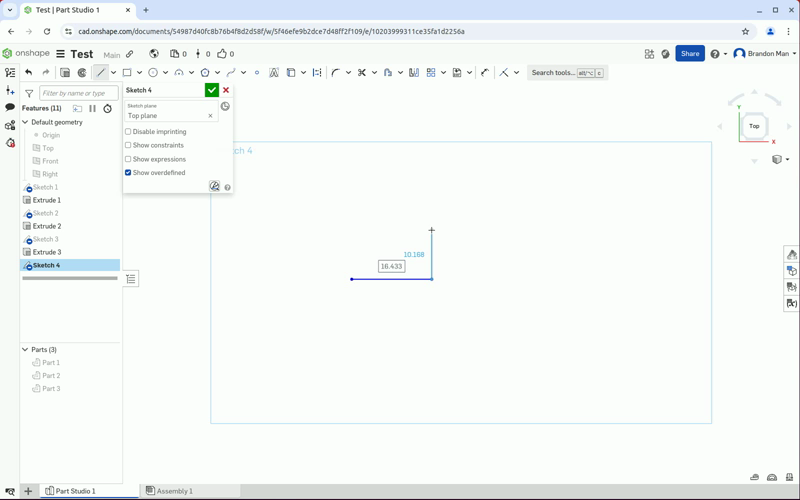
key_down(shift)
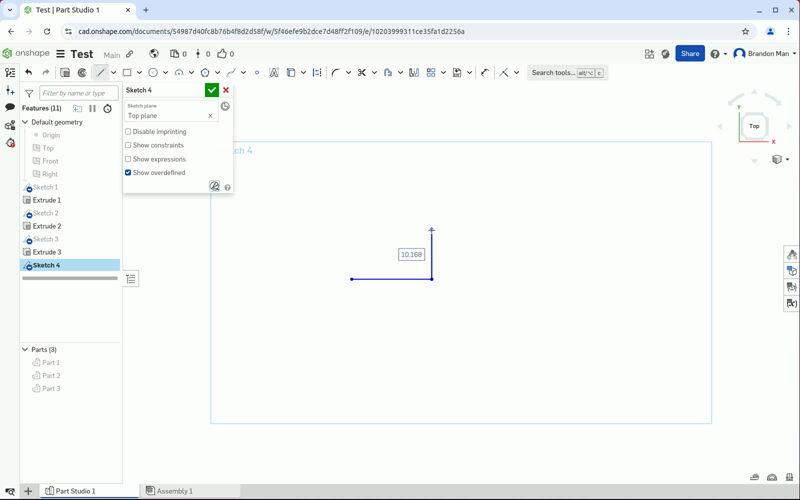
mouse_move(351, 229)
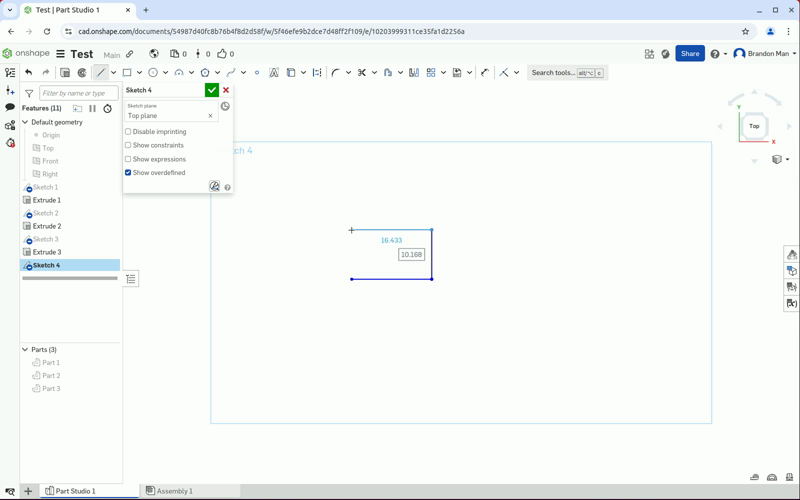
click(351, 229)
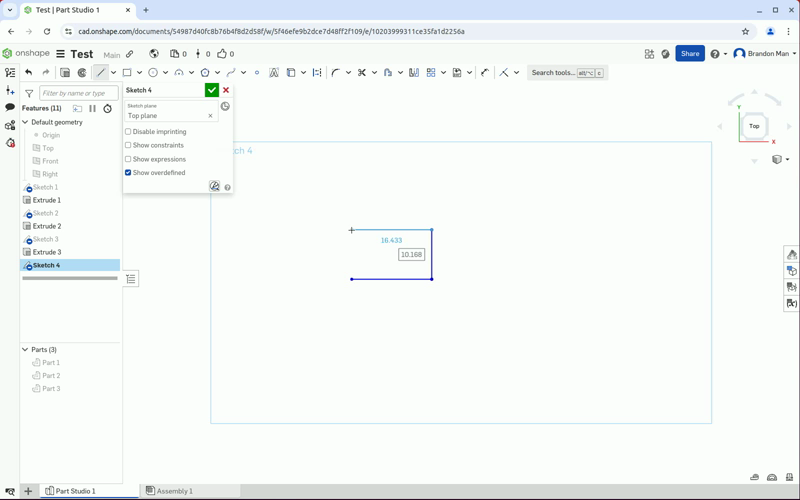
key_up(shift)
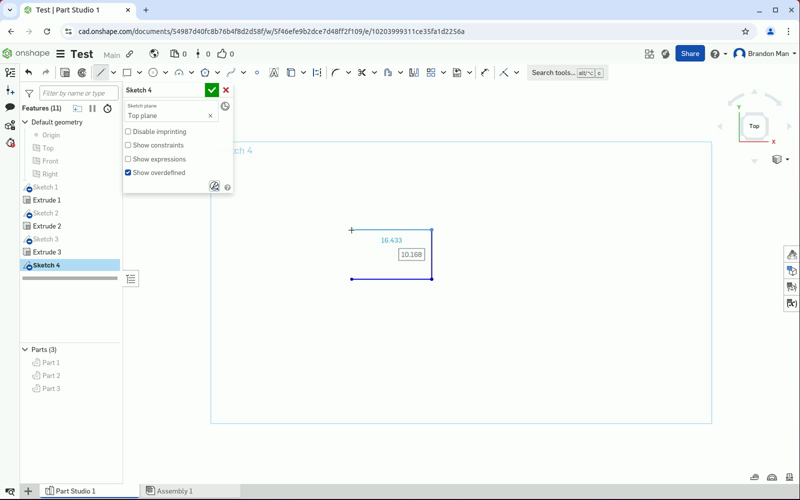
mouse_move(381, 229)
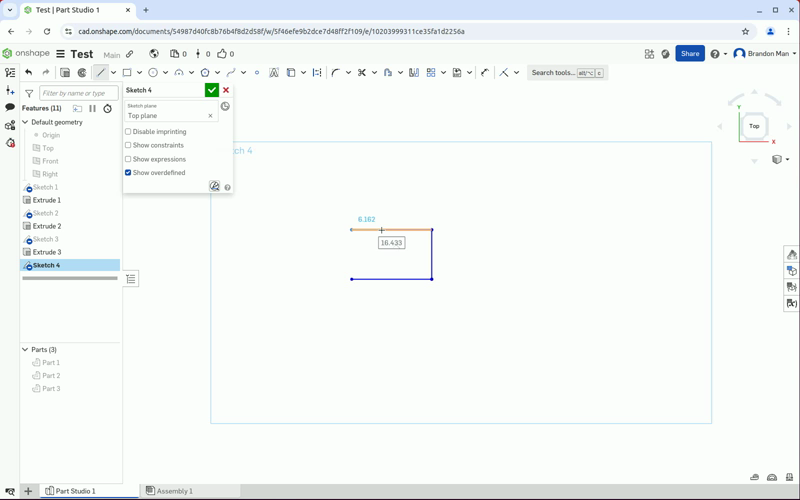
key_down(shift)
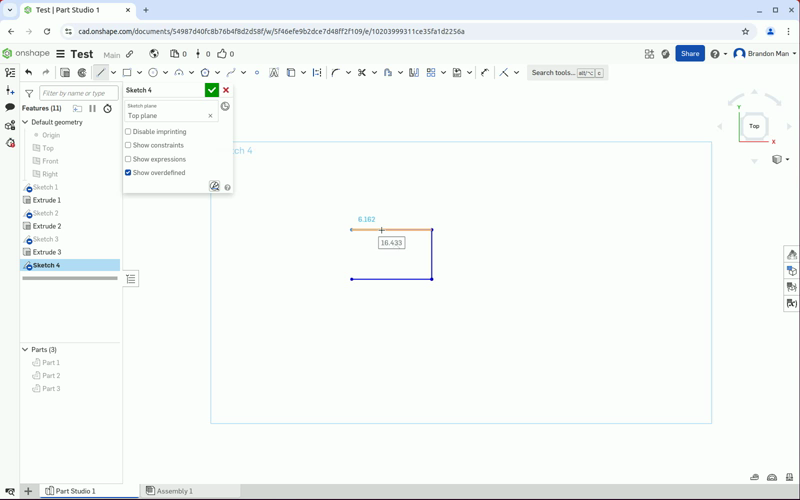
mouse_move(351, 279)
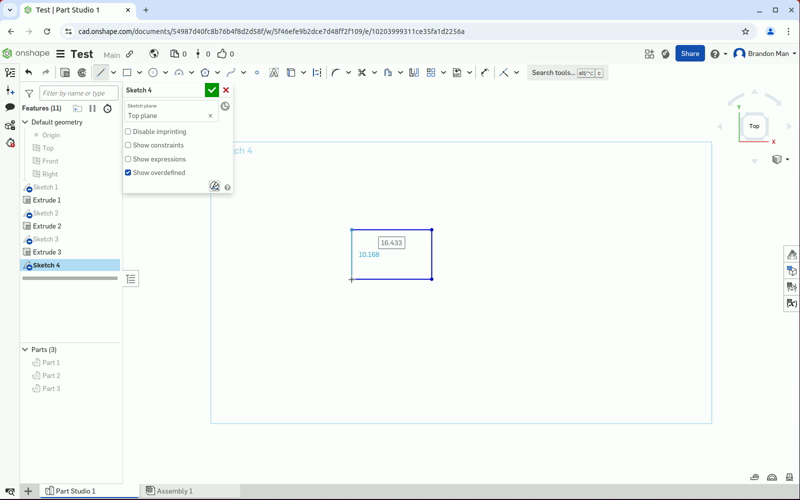
key_up(shift)
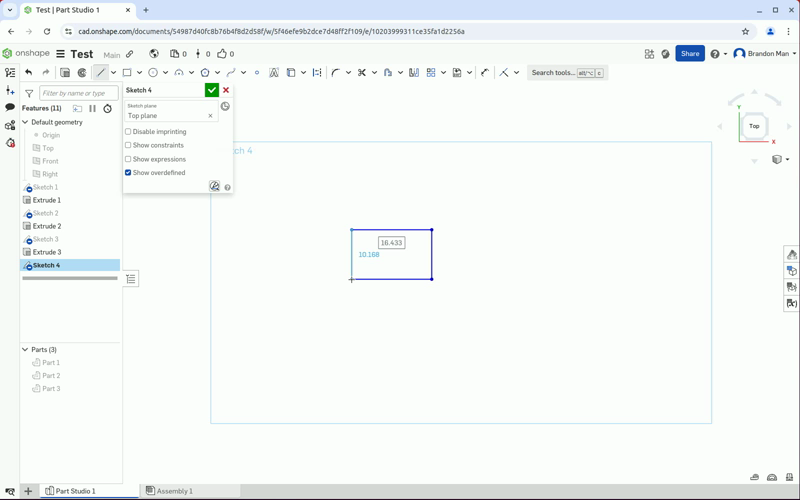
click(351, 279)
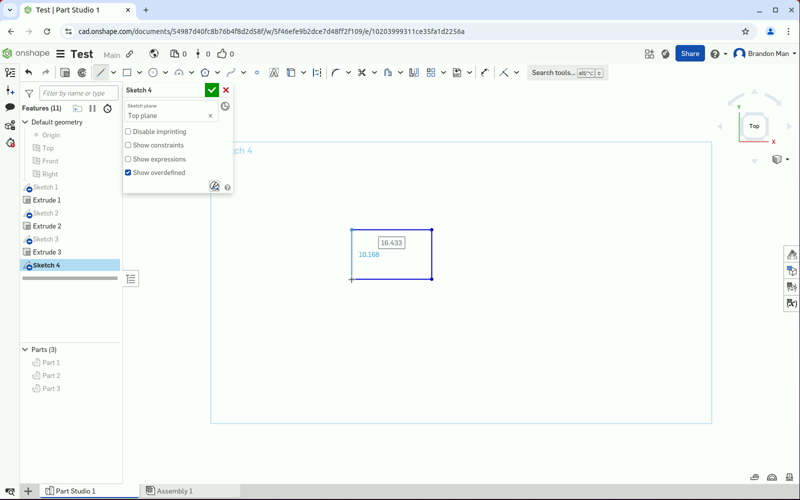
key(esc)
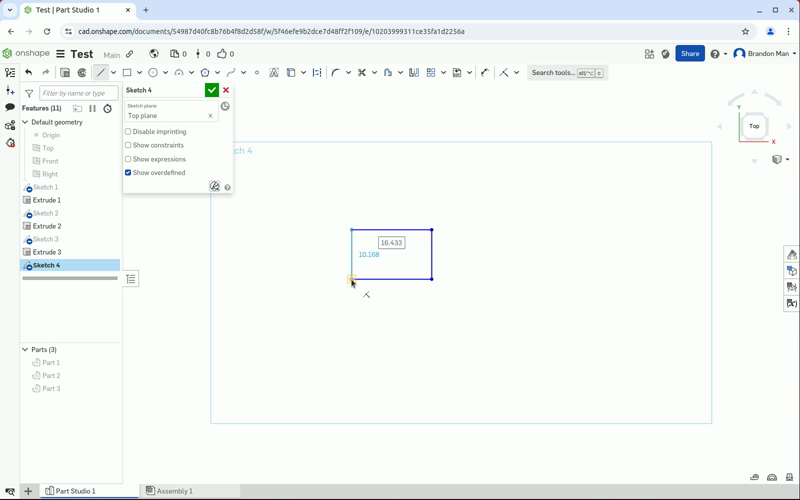
mouse_move(428, 260)
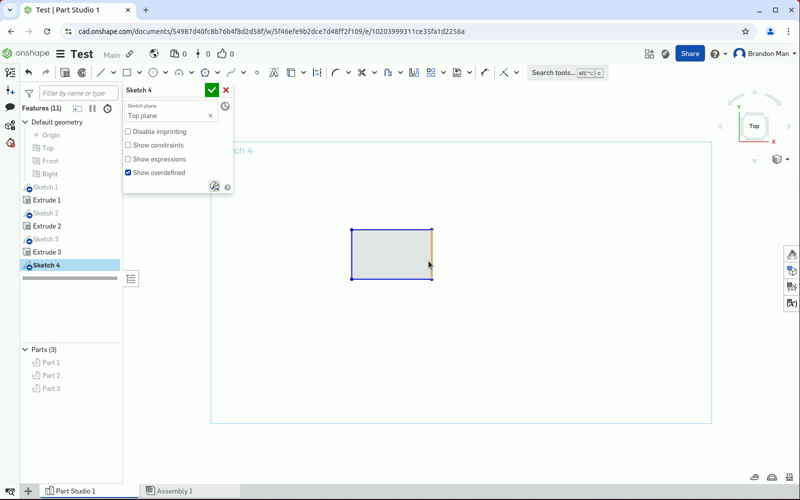
click(428, 260)
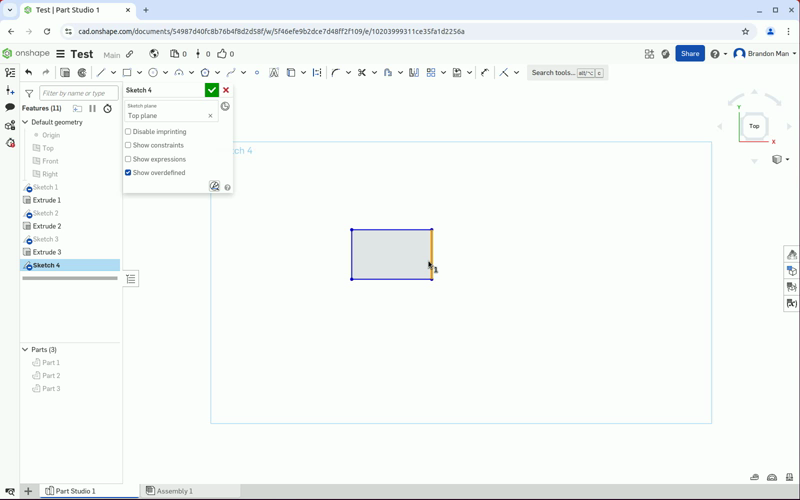
mouse_move(73, 352)
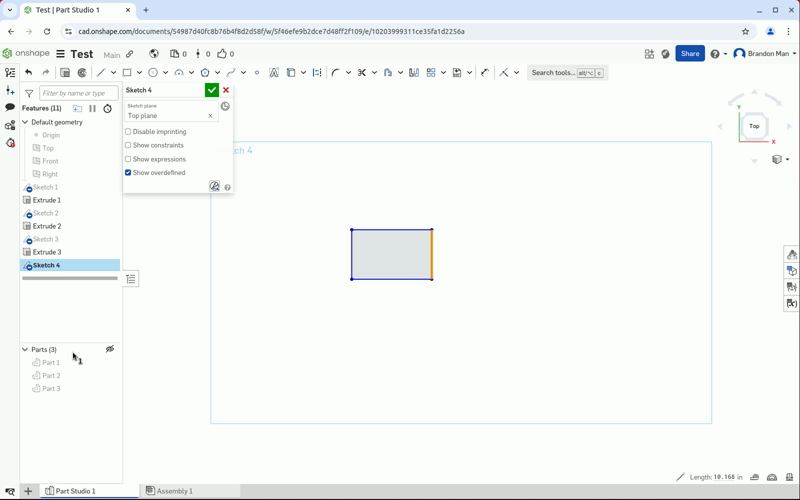
key(shift+y)
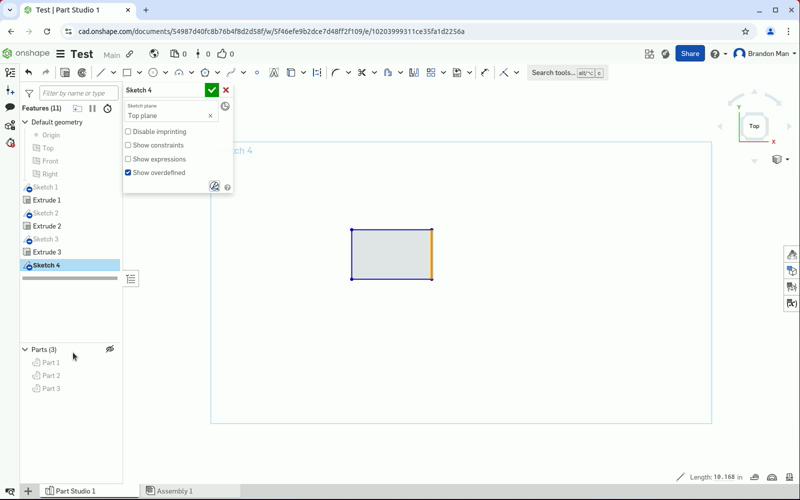
key(shift+e)
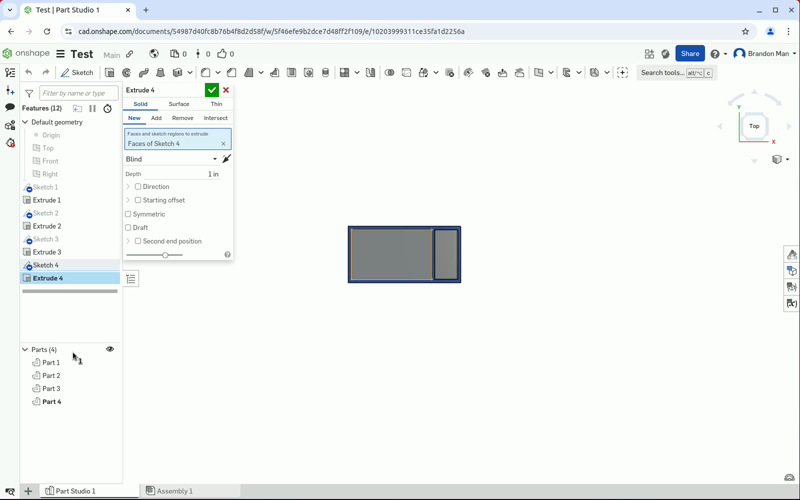
mouse_move(143, 106)
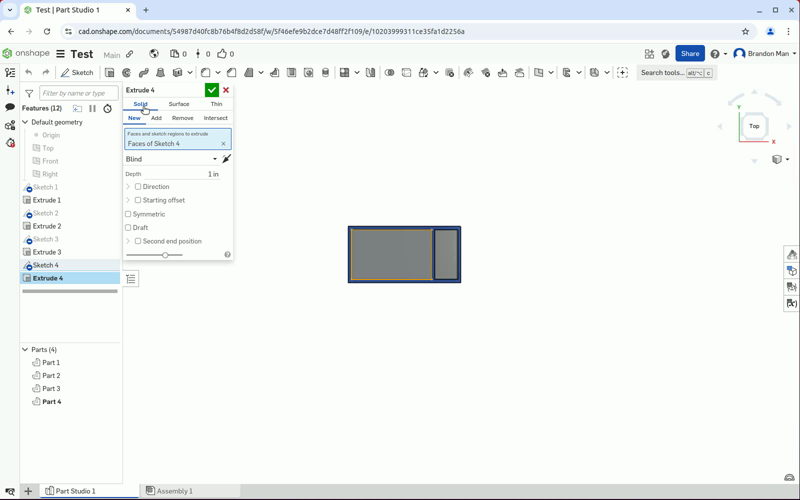
click(143, 106)
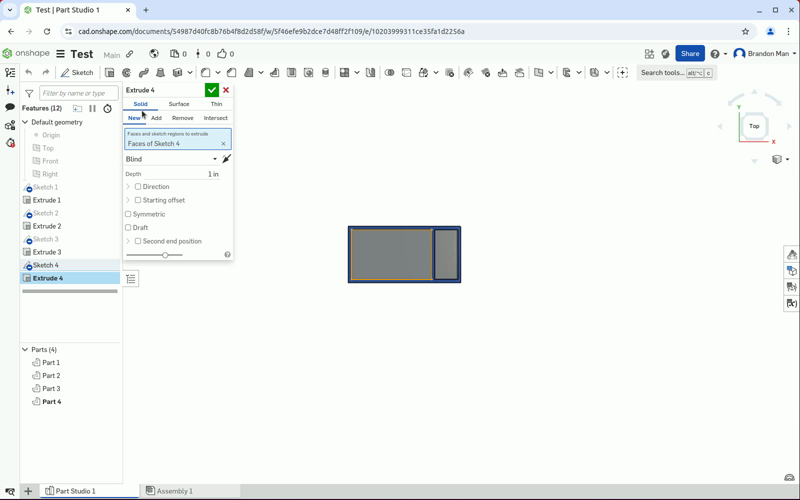
mouse_move(137, 120)
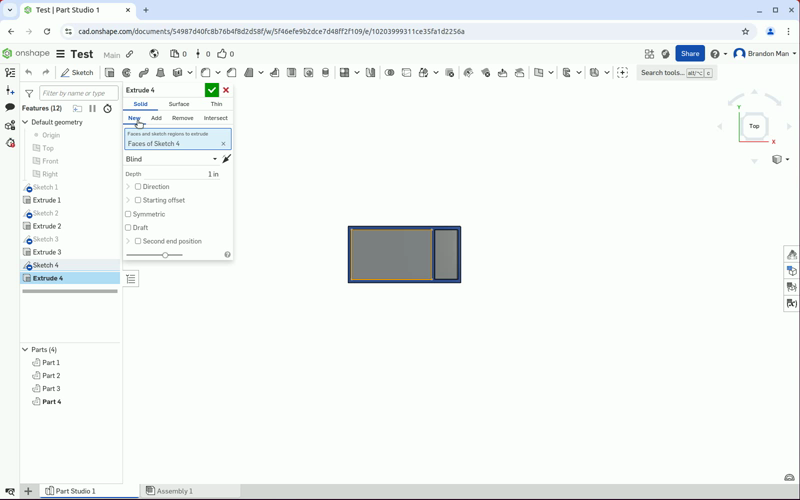
click(137, 120)
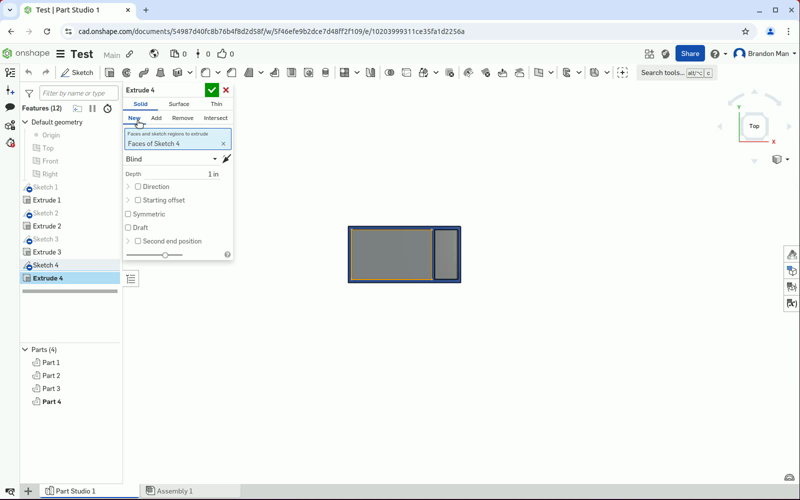
key(tab, 4)
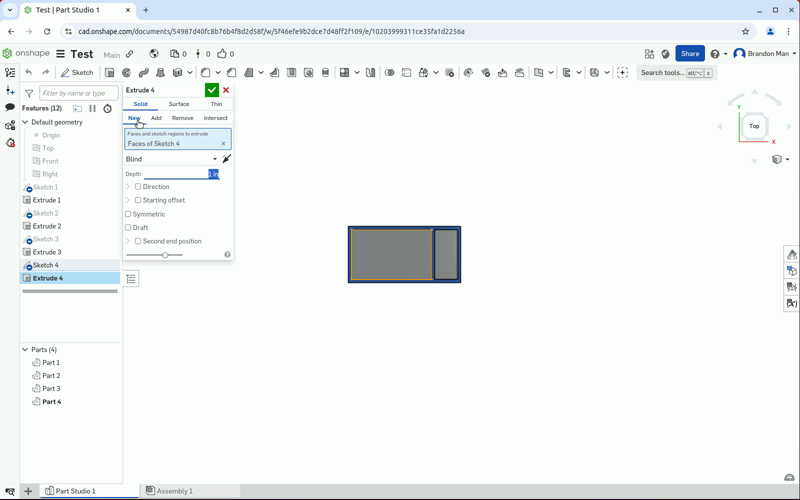
text(-0.722)
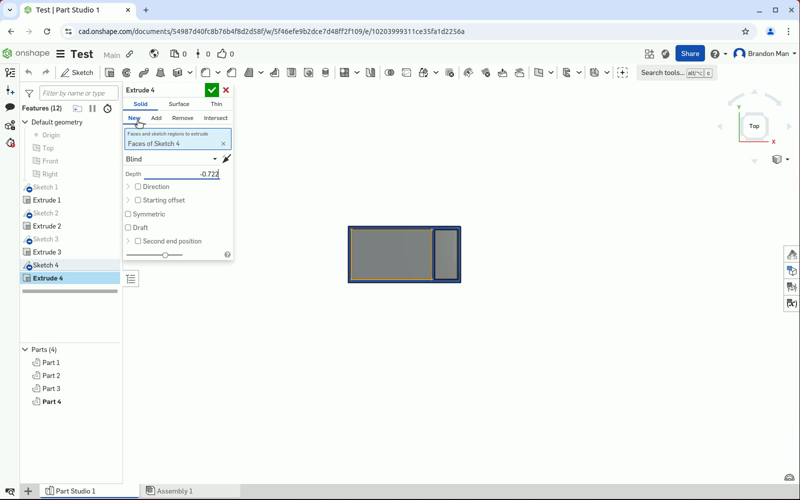
key(enter)
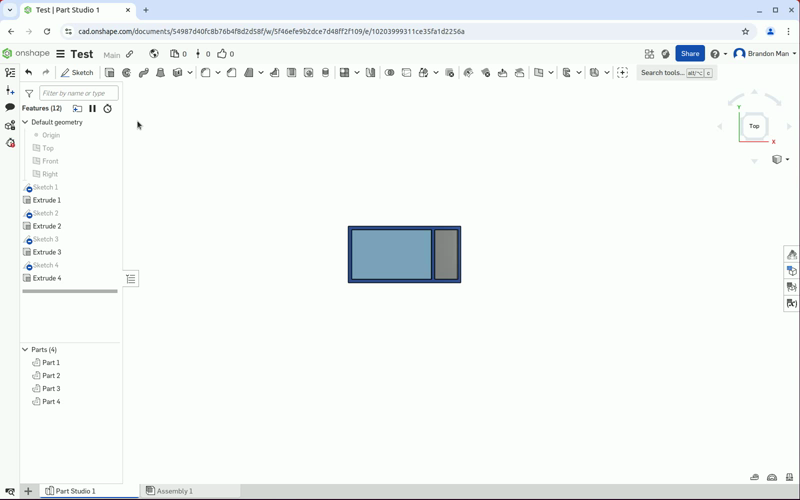
key(shift+h)
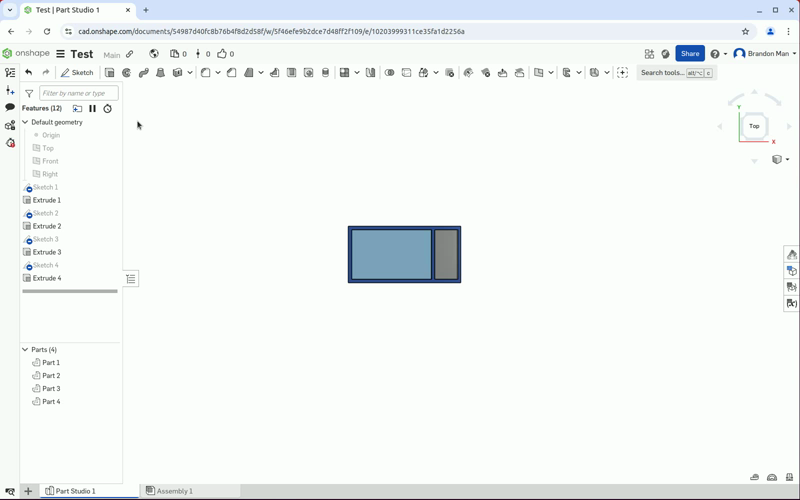
key(shift+h)
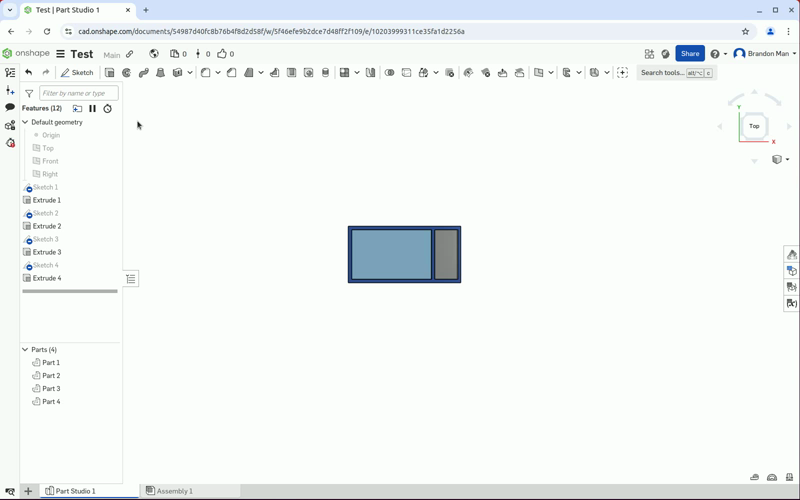
mouse_move(73, 189)
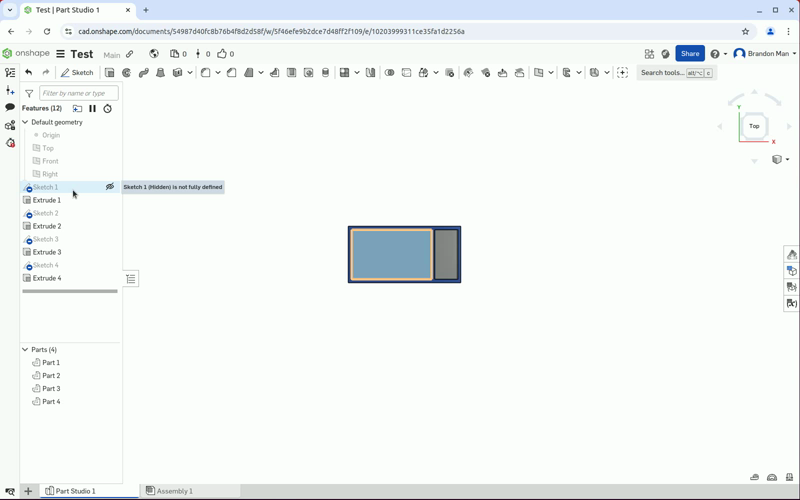
click(73, 189)
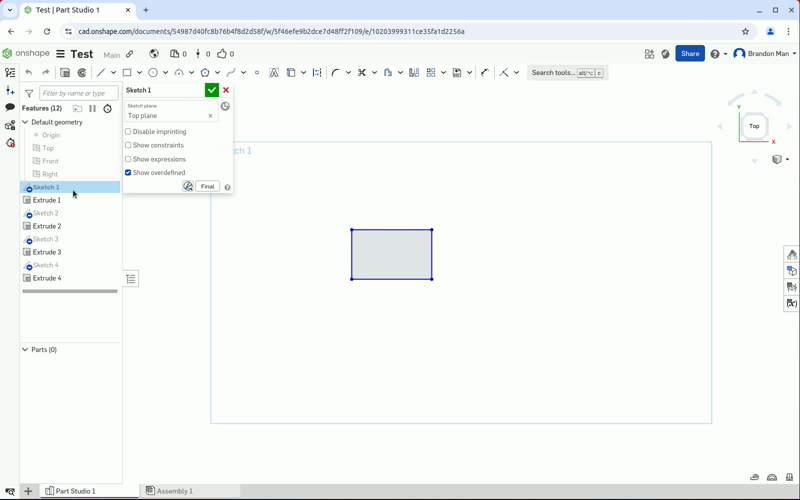
mouse_move(229, 92)
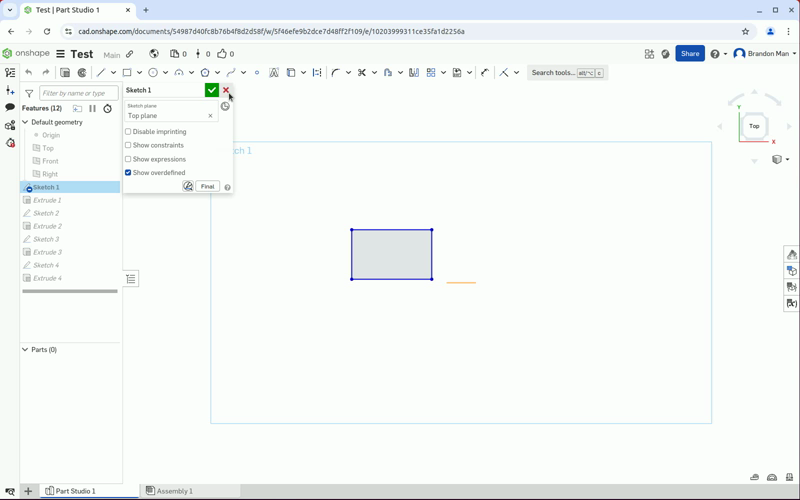
click(229, 92)
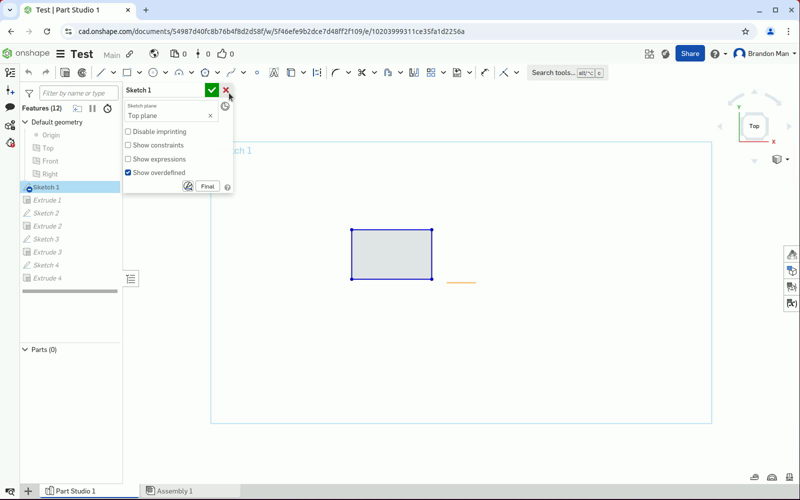
key(shift+s)
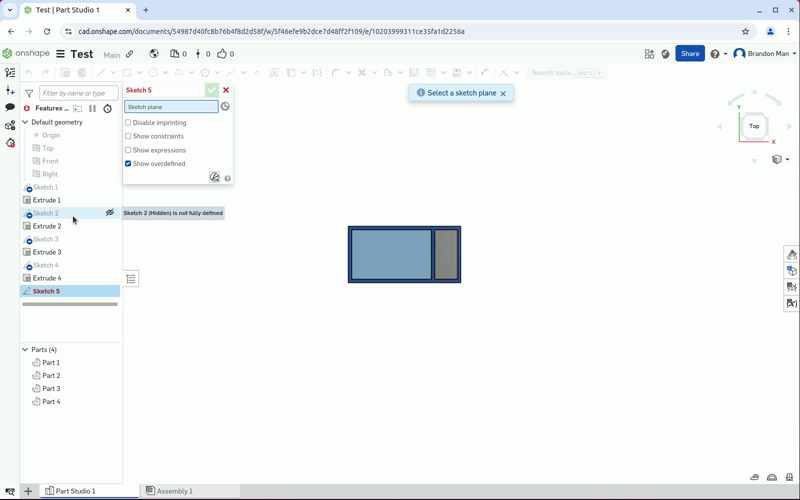
scroll(3)
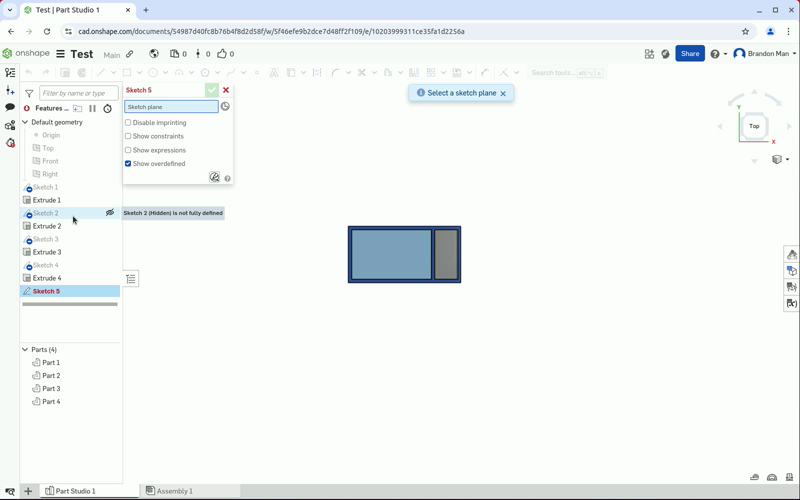
mouse_move(73, 150)
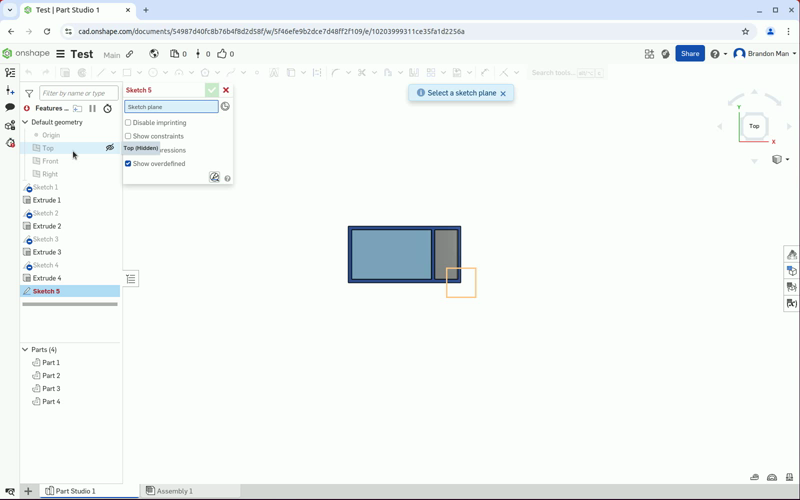
click(73, 150)
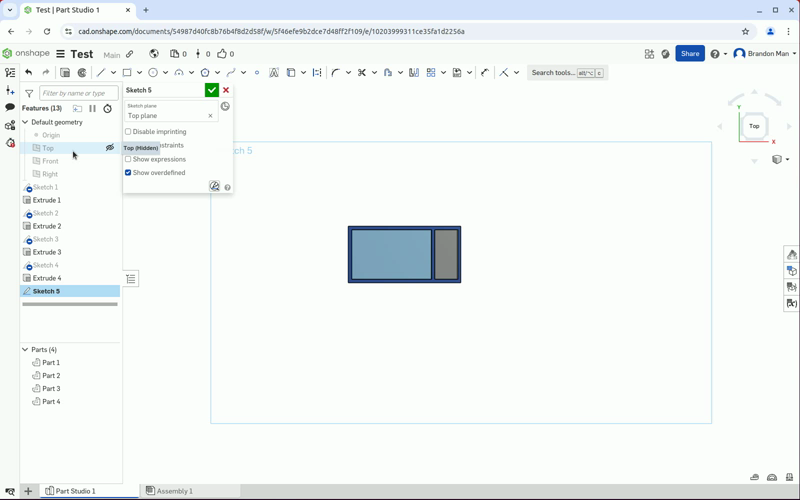
mouse_move(73, 352)
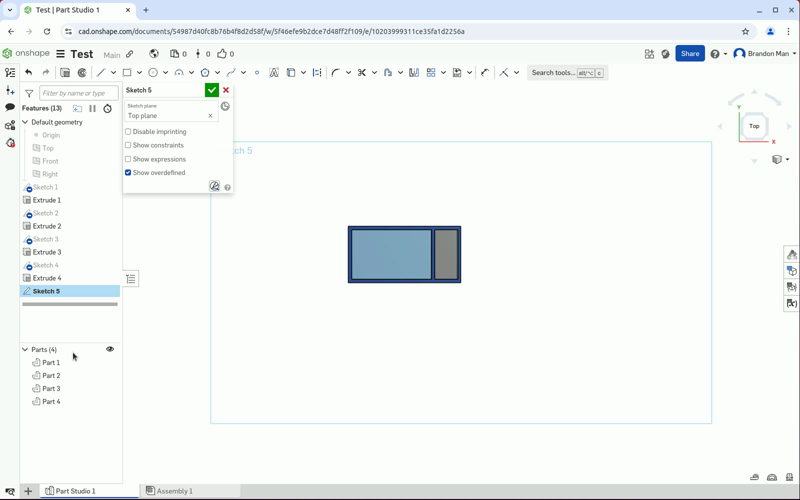
key(y)
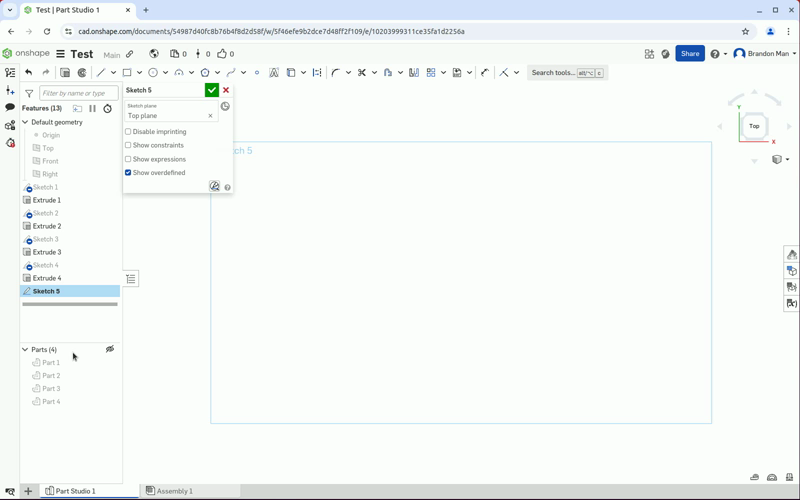
key(l)
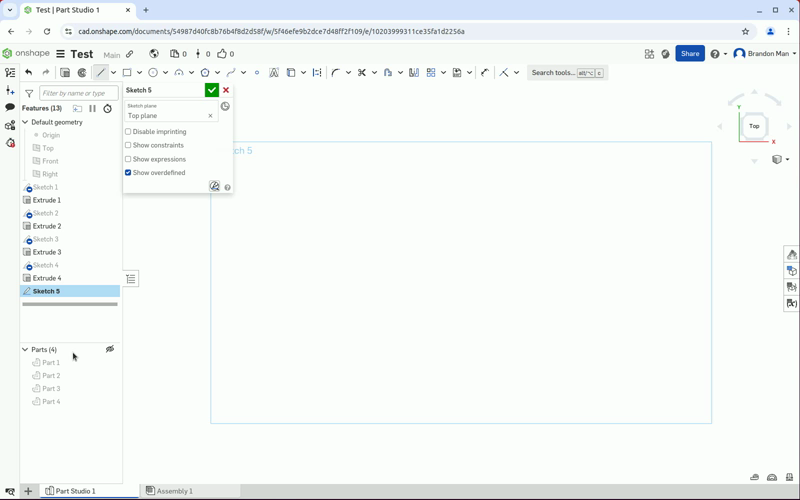
key_down(shift)
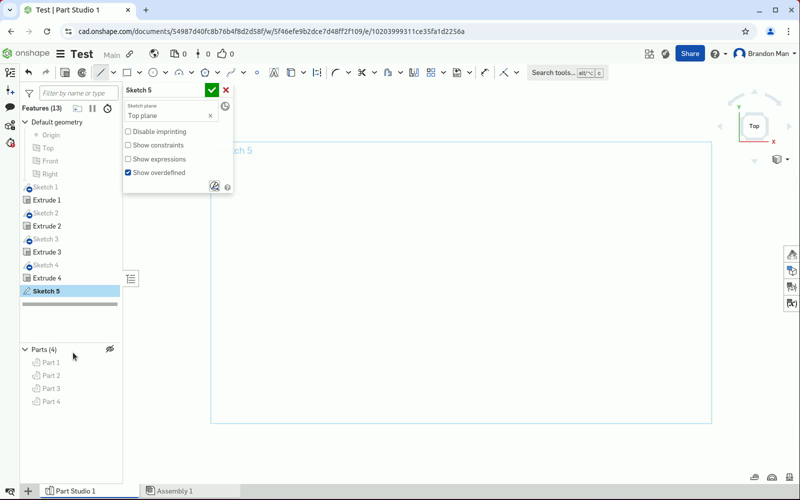
mouse_move(434, 279)
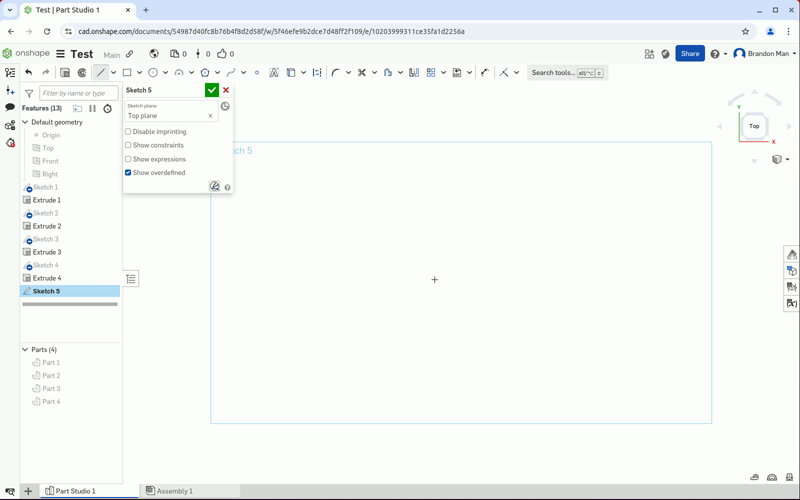
click(434, 279)
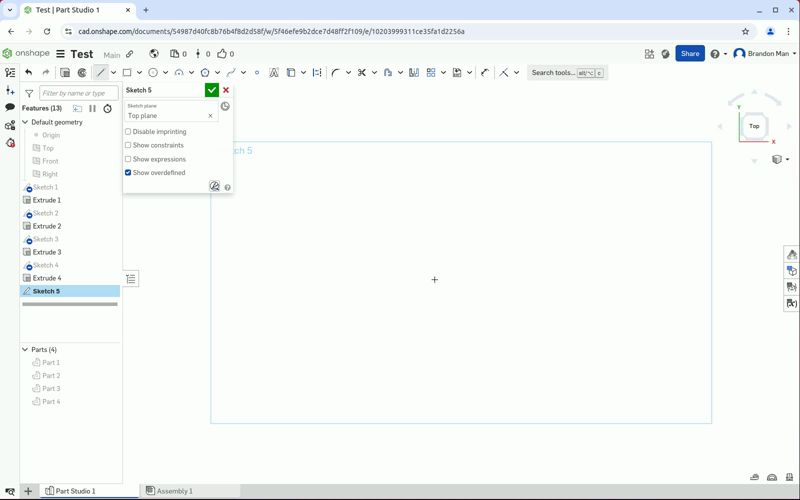
key_up(shift)
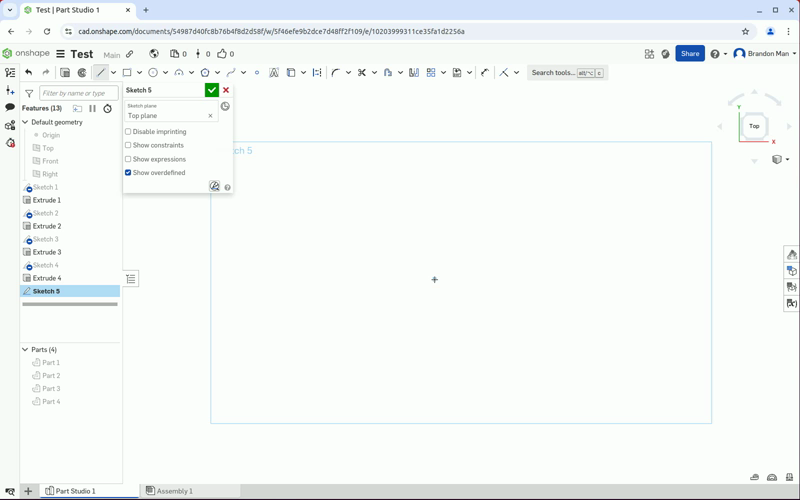
key_down(shift)
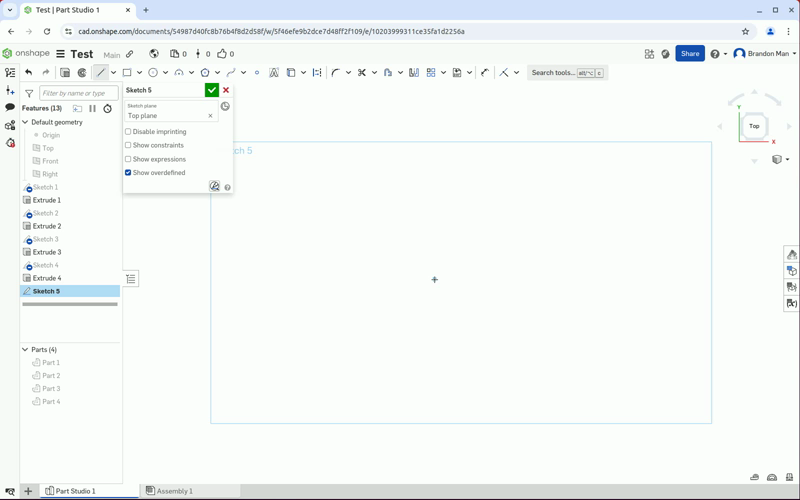
mouse_move(464, 279)
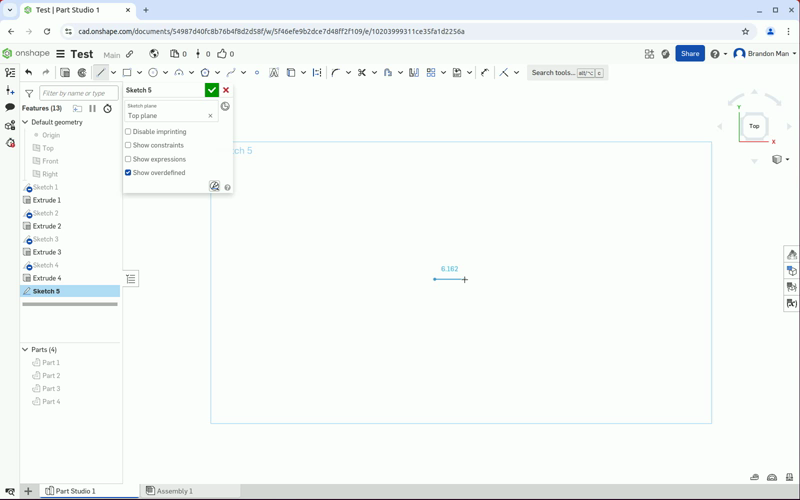
mouse_move(458, 279)
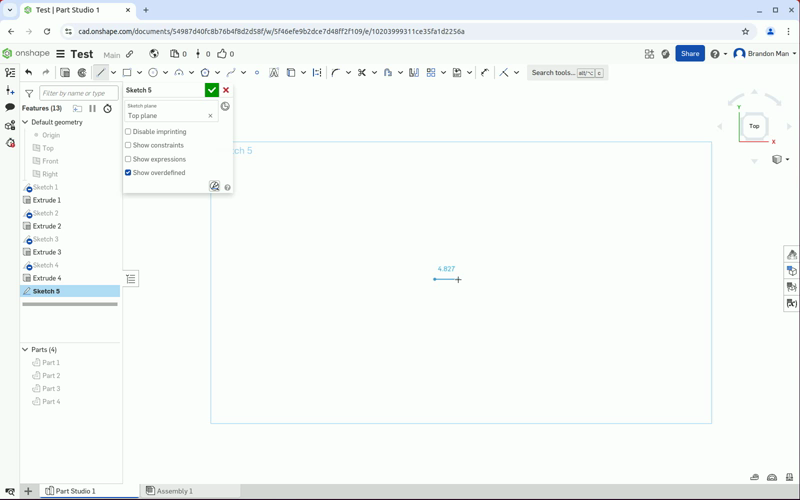
click(458, 279)
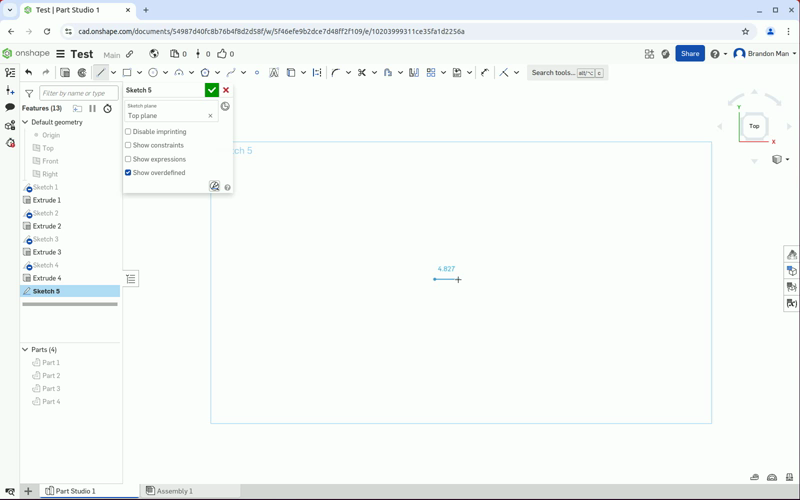
key_up(shift)
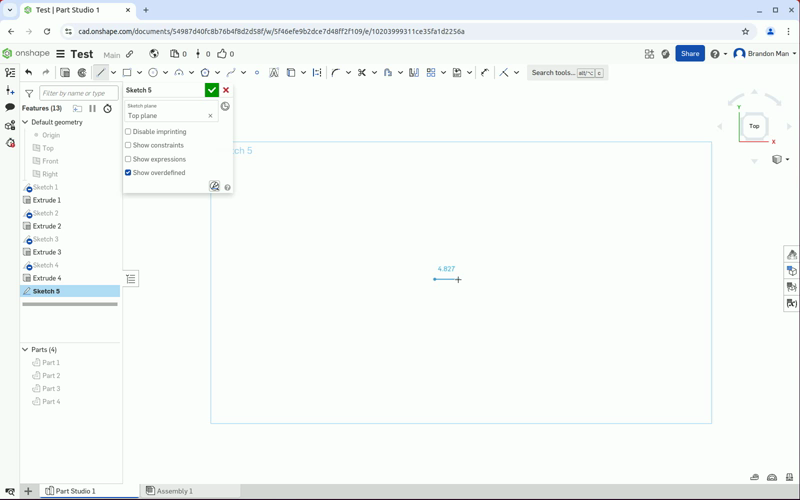
key_down(shift)
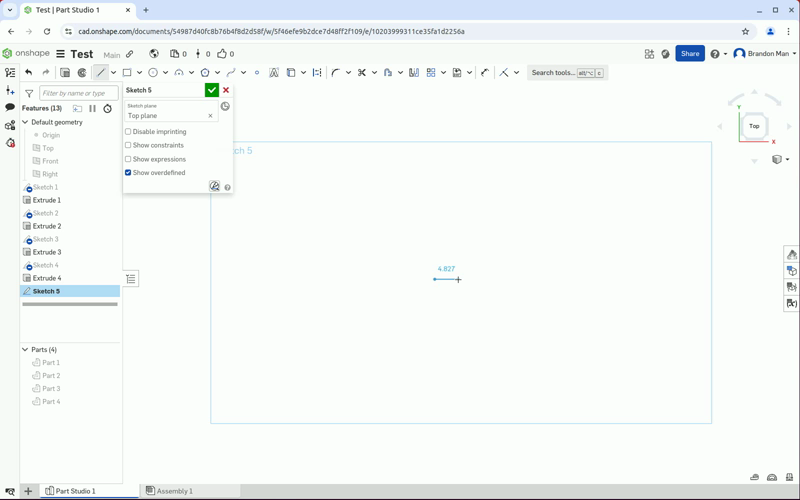
mouse_move(488, 279)
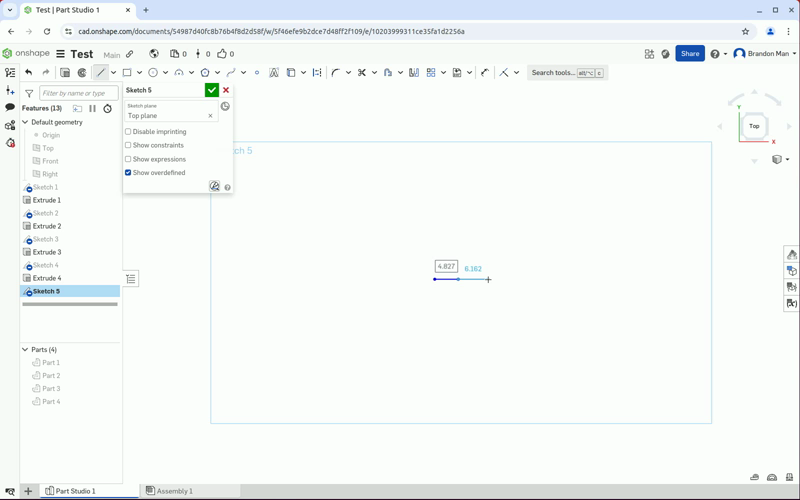
mouse_move(458, 229)
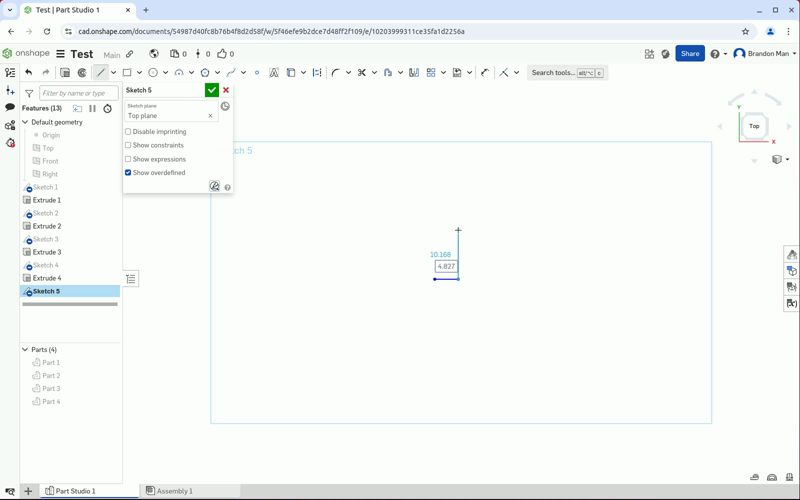
click(458, 229)
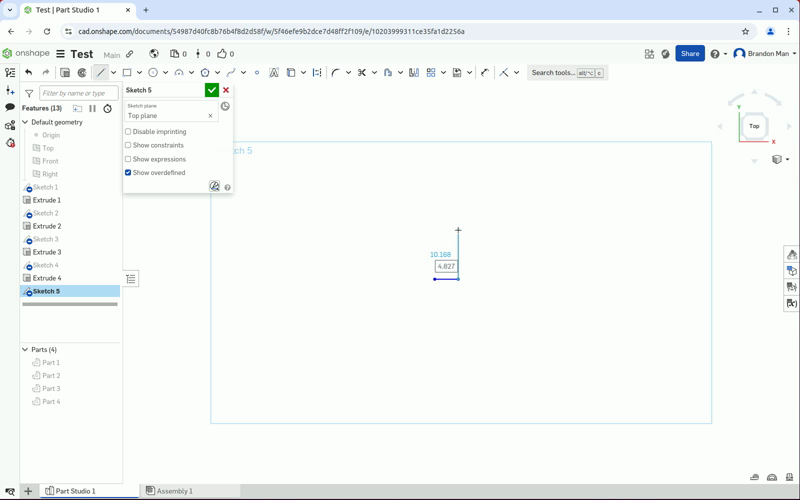
key_up(shift)
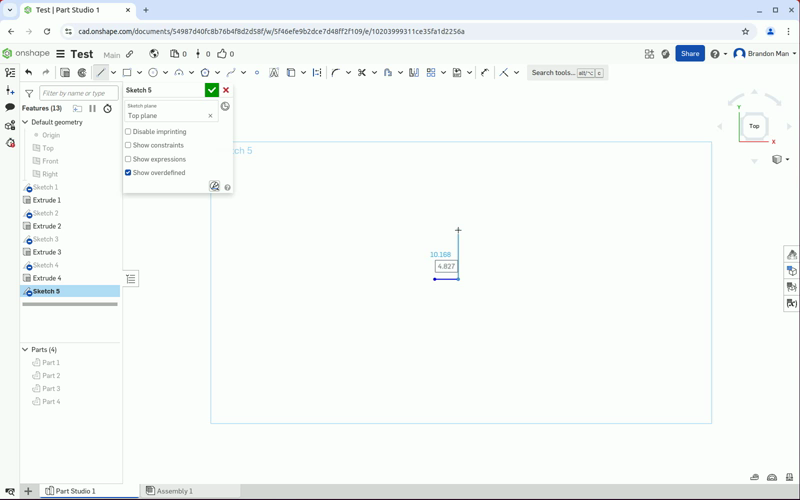
key_down(shift)
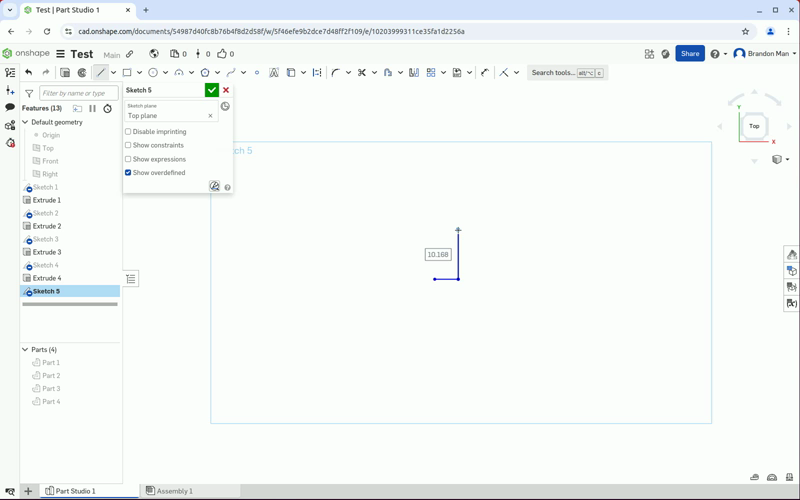
mouse_move(488, 229)
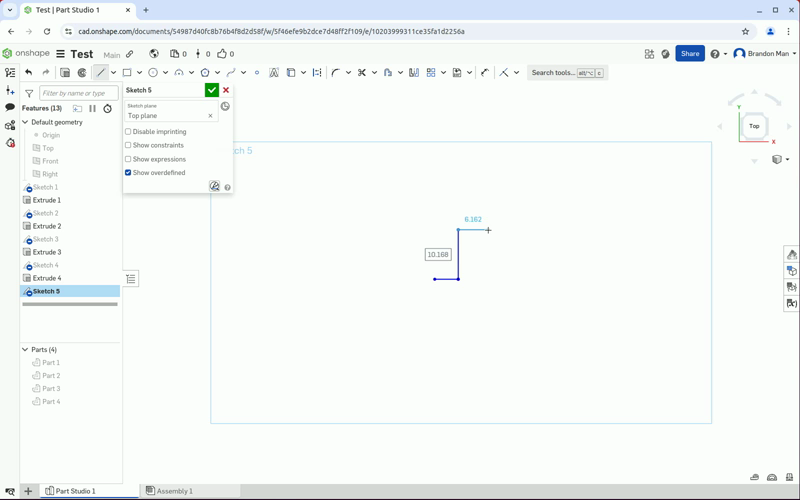
mouse_move(434, 229)
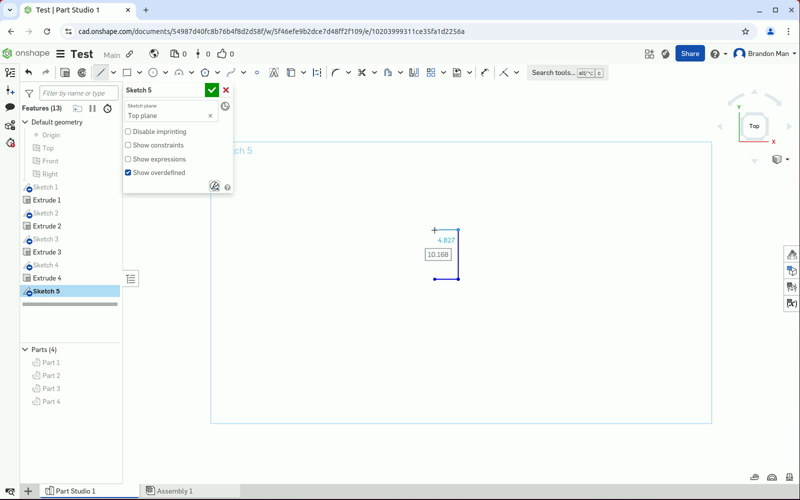
click(434, 229)
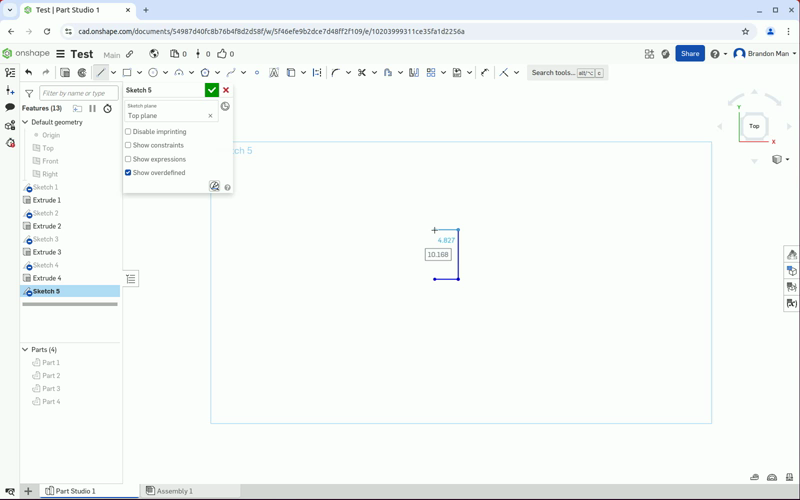
key_up(shift)
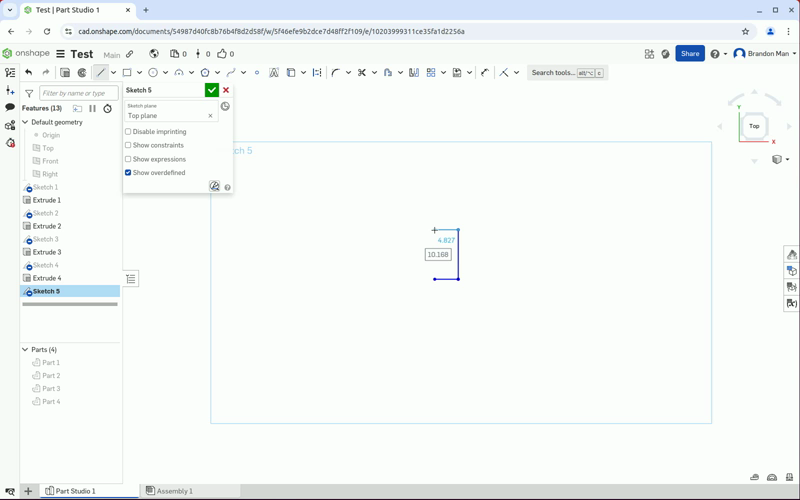
mouse_move(464, 229)
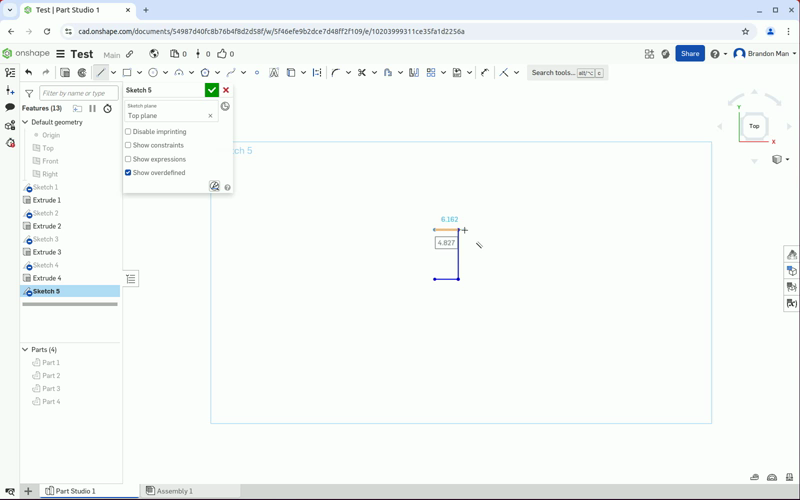
key_down(shift)
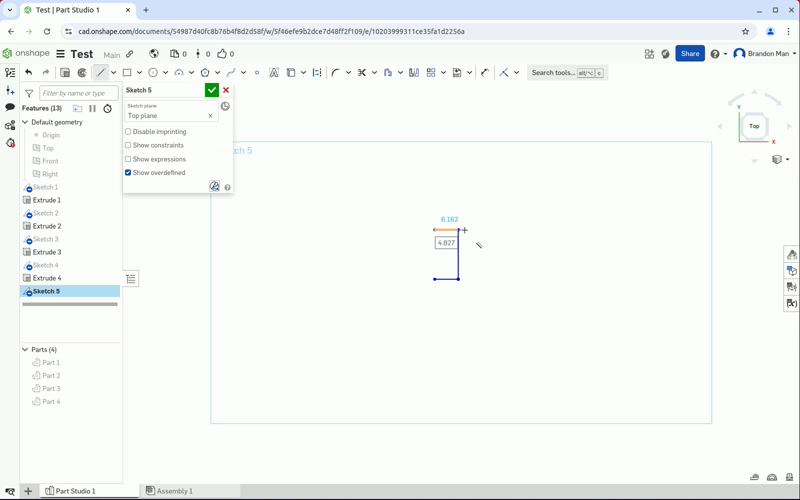
mouse_move(434, 279)
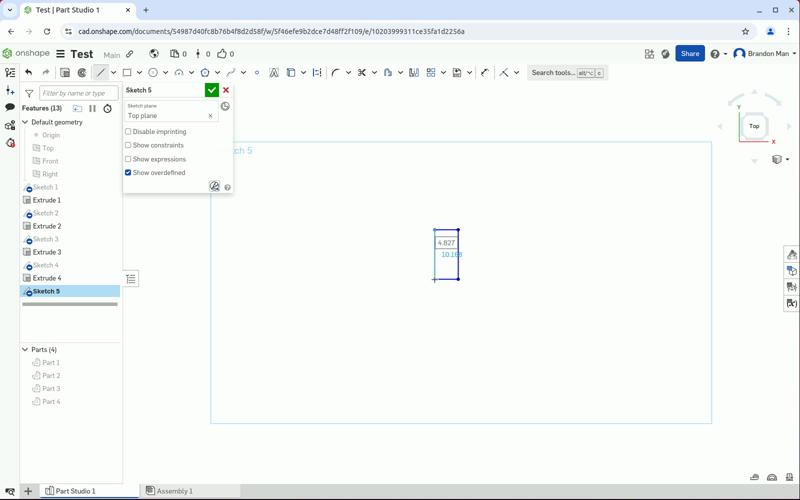
key_up(shift)
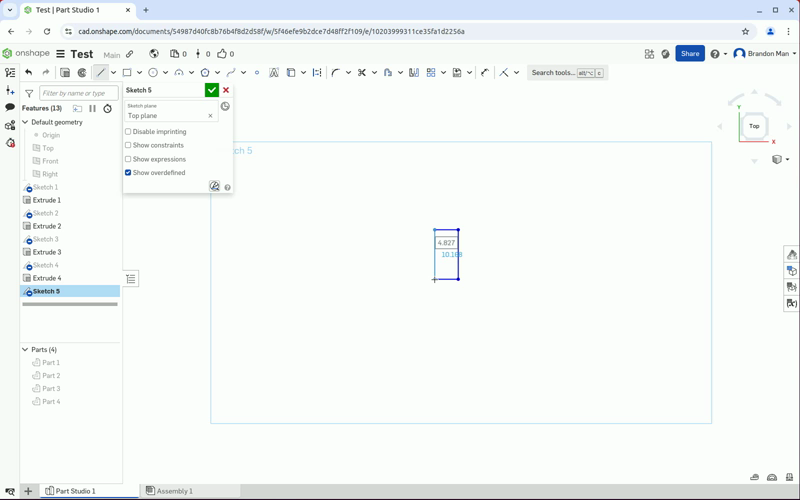
click(434, 279)
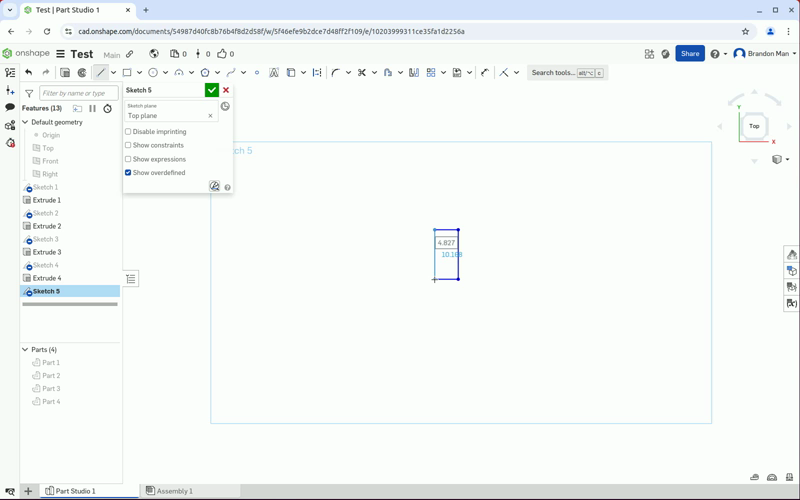
key(esc)
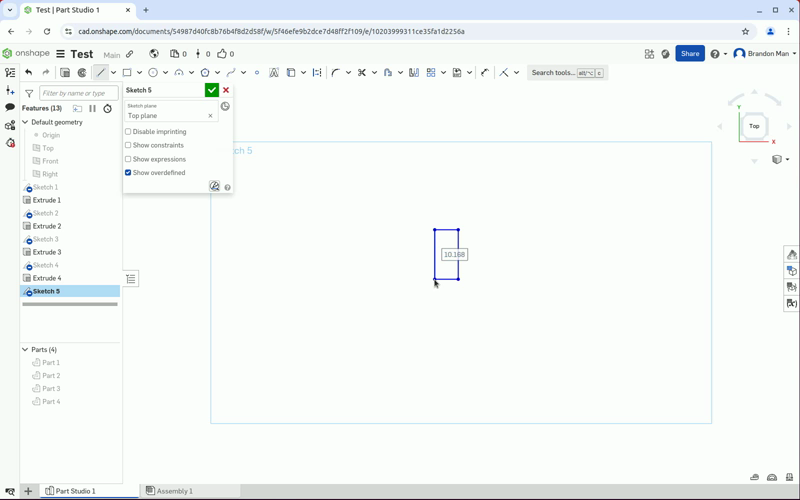
mouse_move(450, 237)
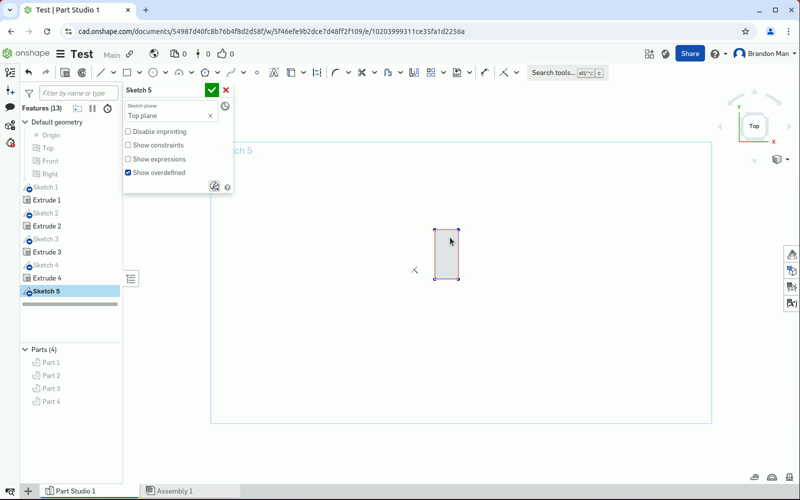
scroll(6)
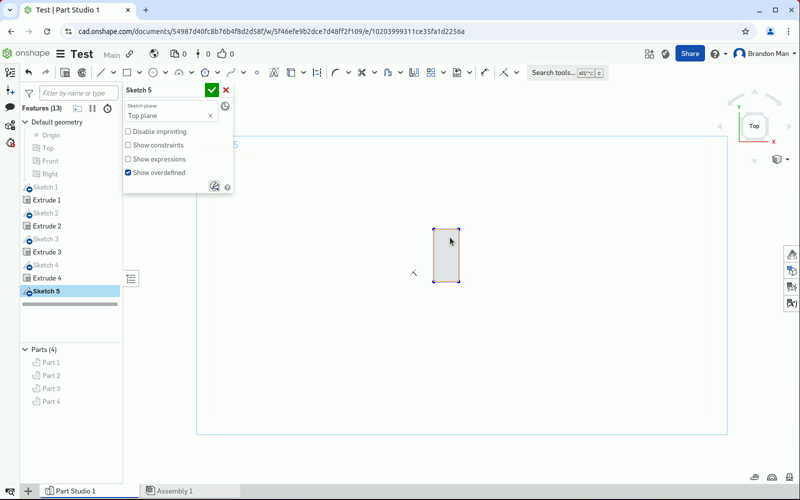
scroll(6)
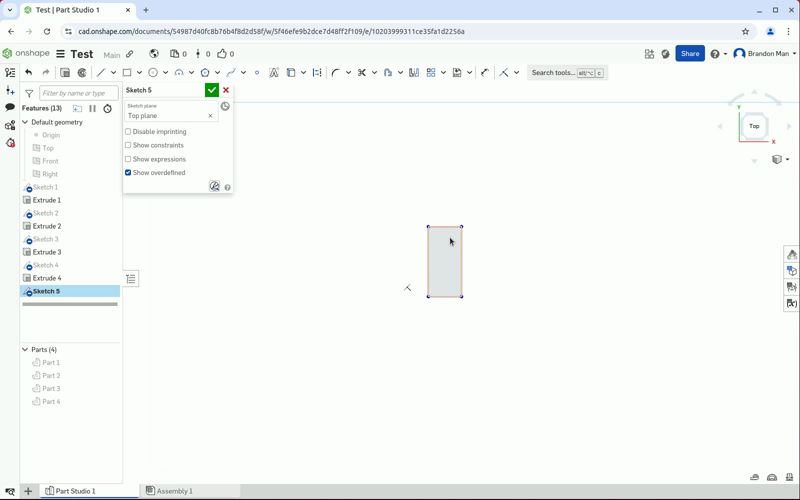
scroll(6)
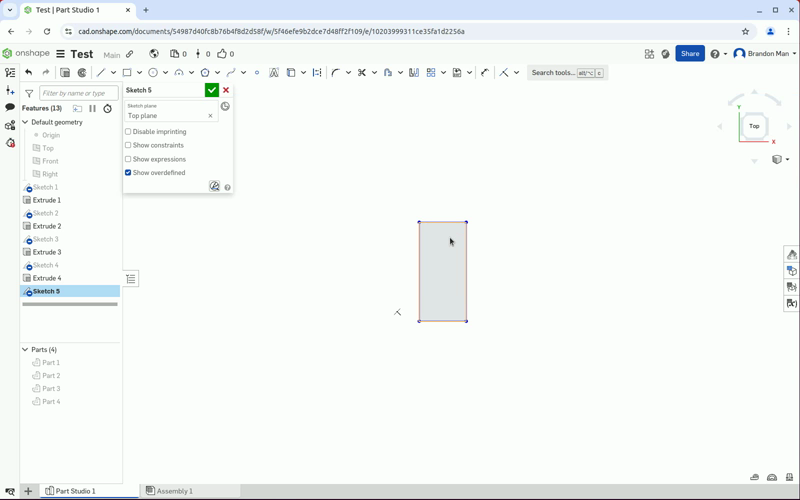
scroll(6)
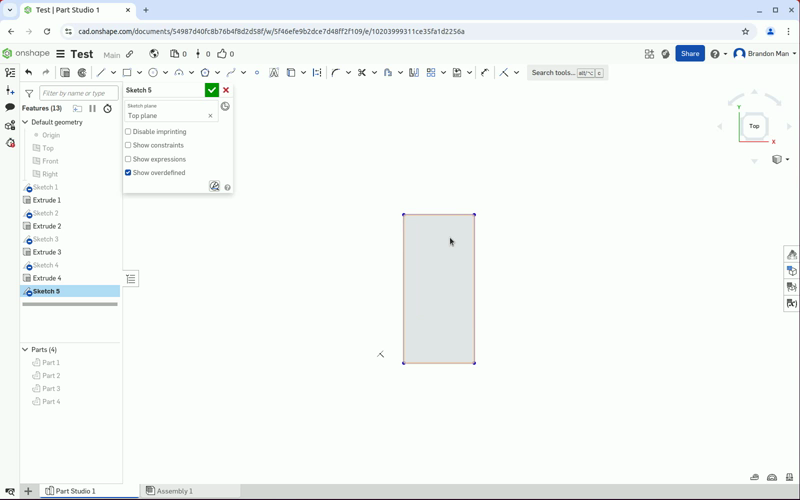
scroll(6)
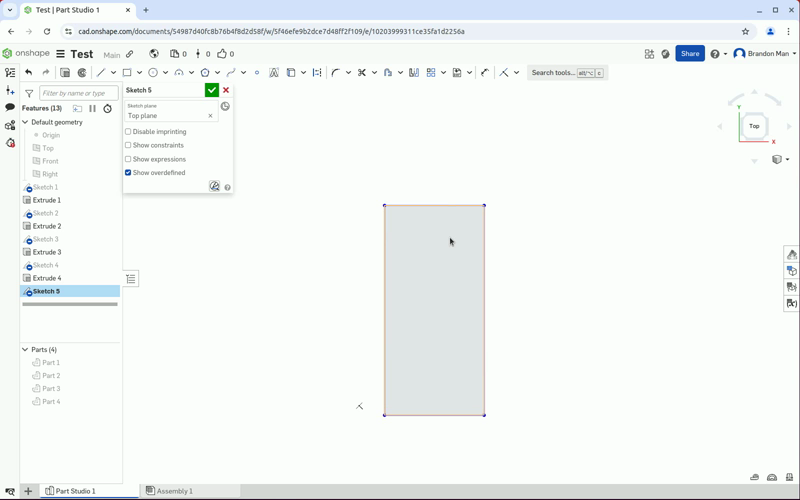
scroll(6)
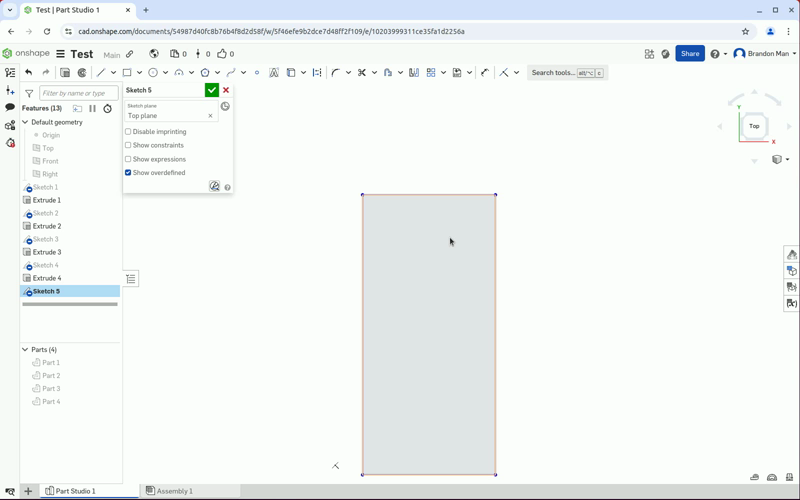
scroll(6)
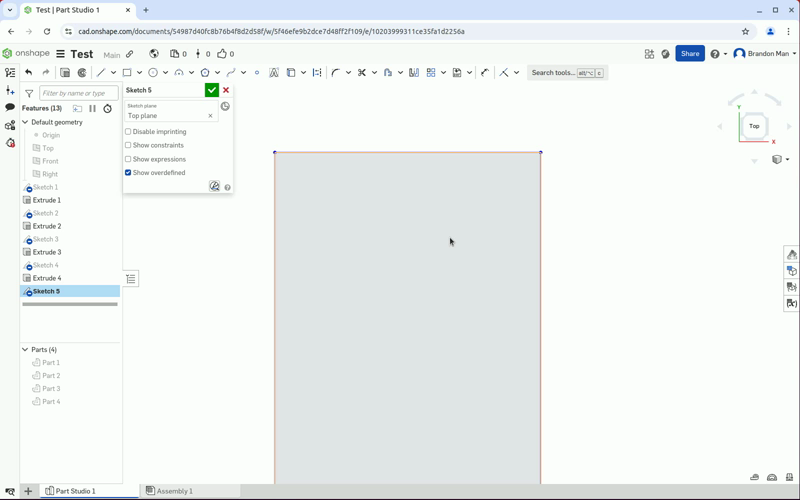
click(450, 237)
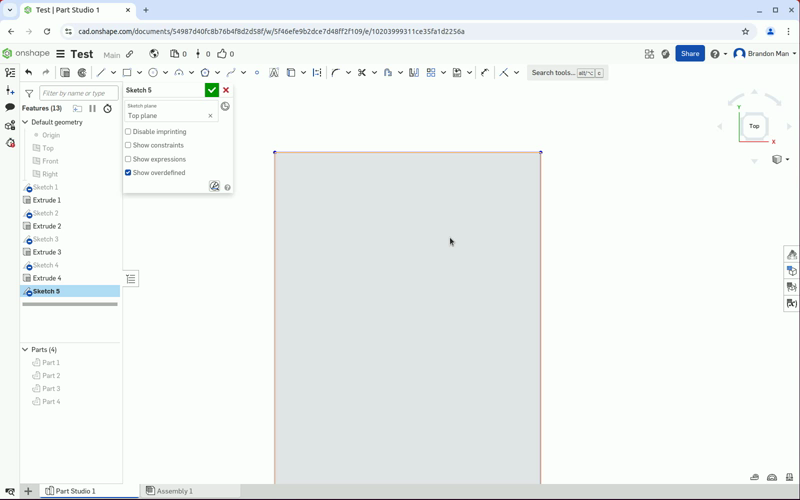
scroll(-6)
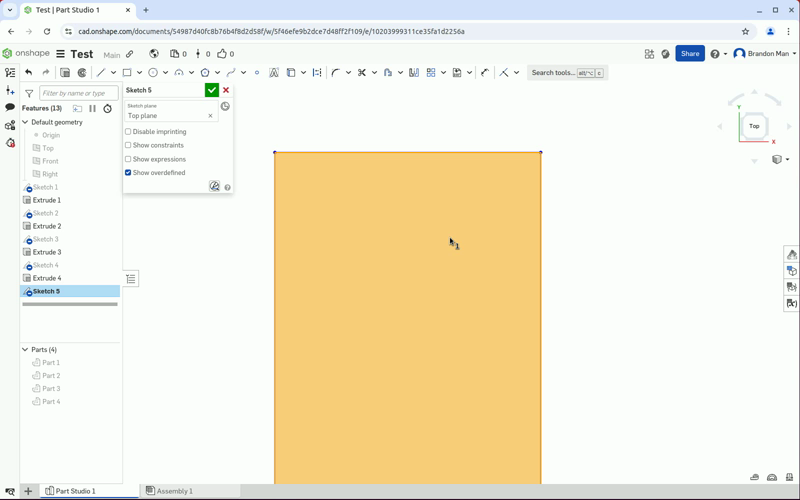
scroll(-6)
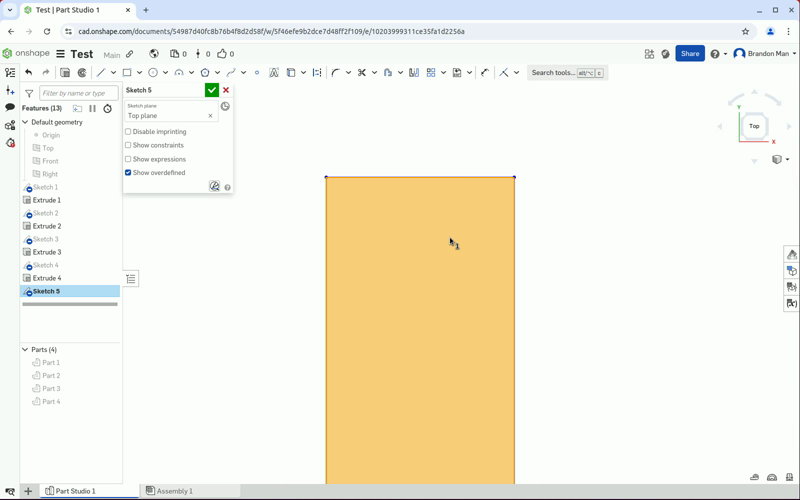
scroll(-6)
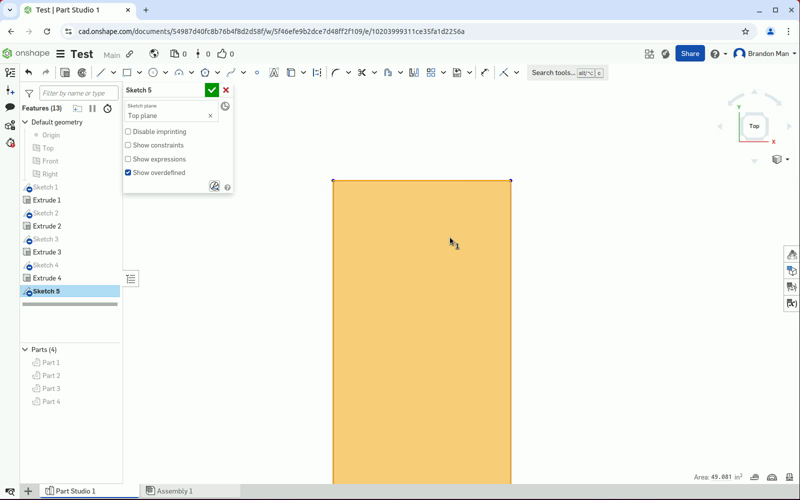
scroll(-6)
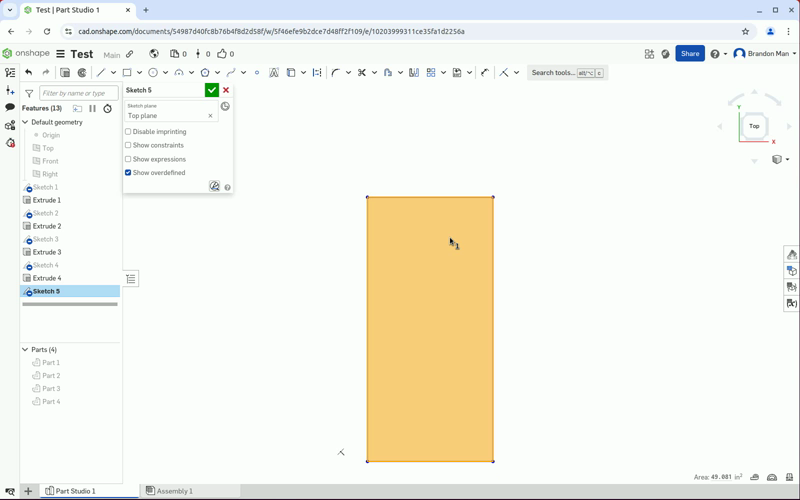
scroll(-6)
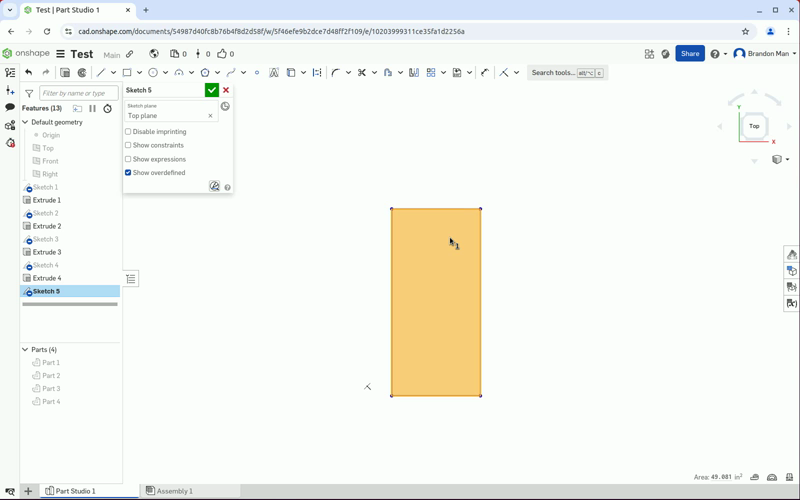
scroll(-6)
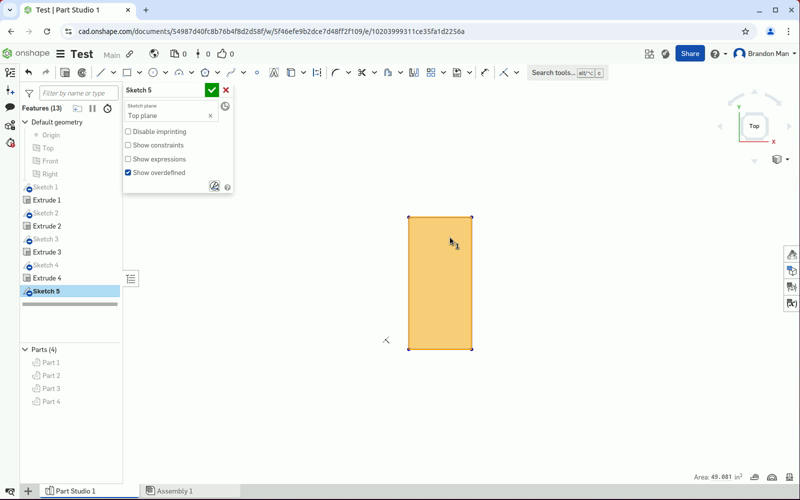
scroll(-6)
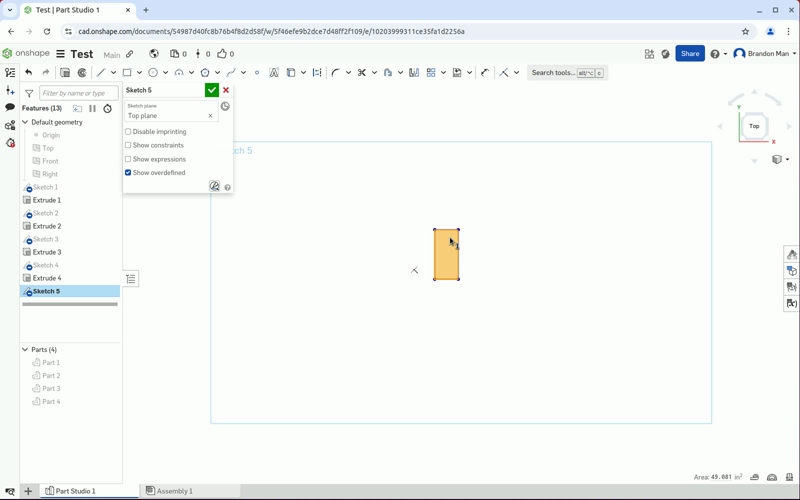
mouse_move(73, 352)
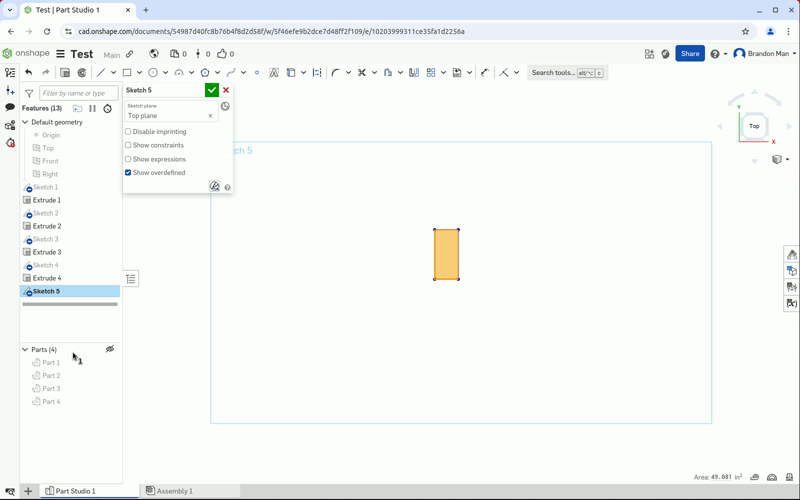
key(shift+y)
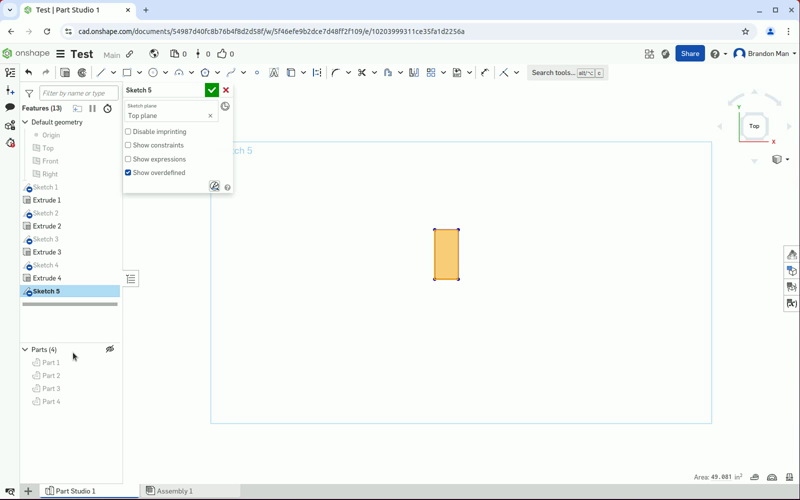
key(shift+e)
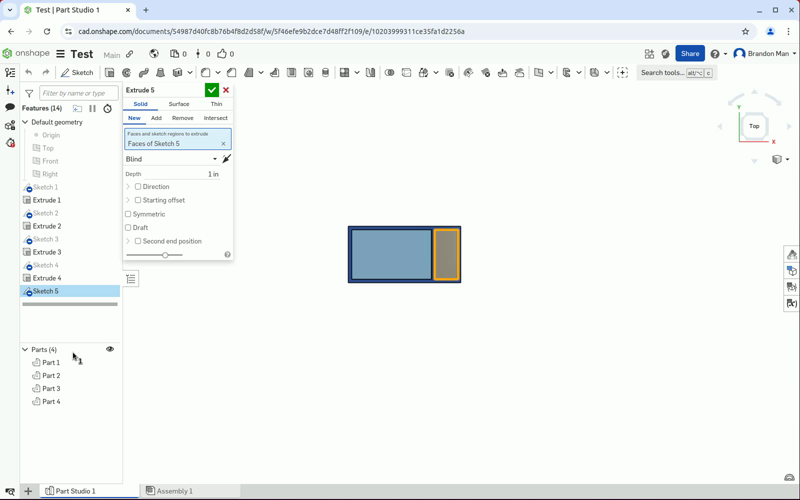
mouse_move(143, 106)
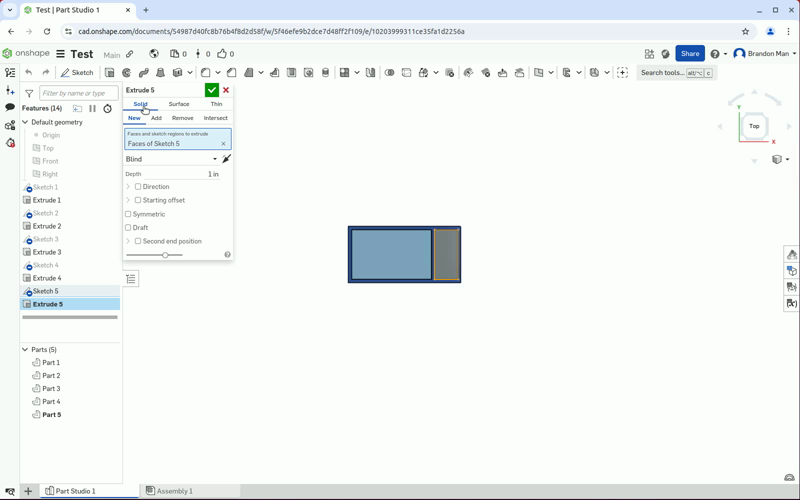
click(143, 106)
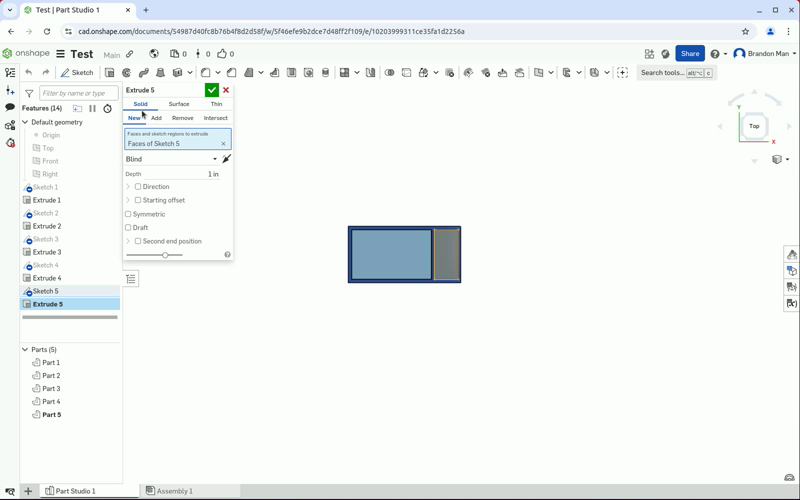
mouse_move(137, 120)
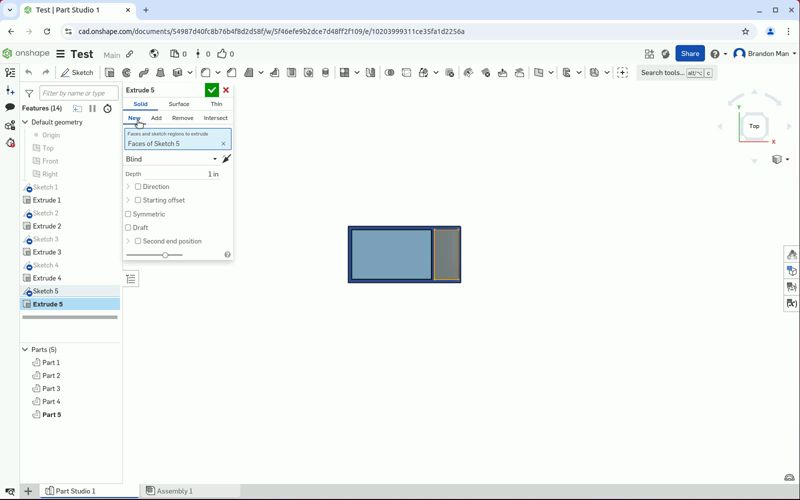
click(137, 120)
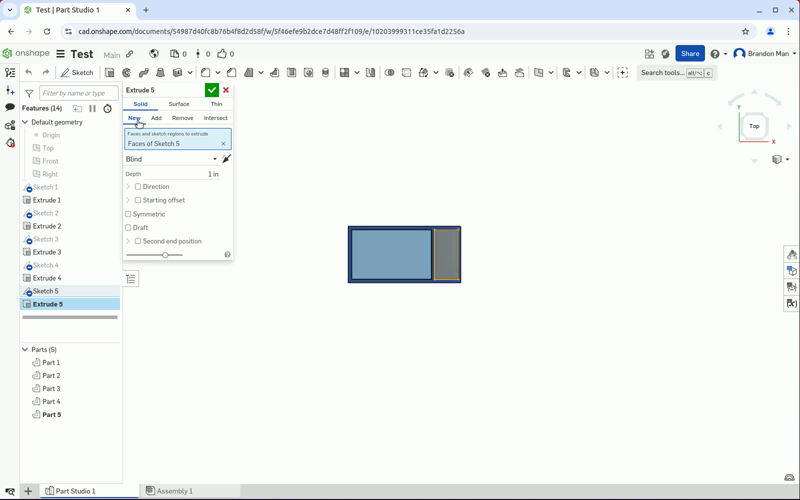
key(tab, 4)
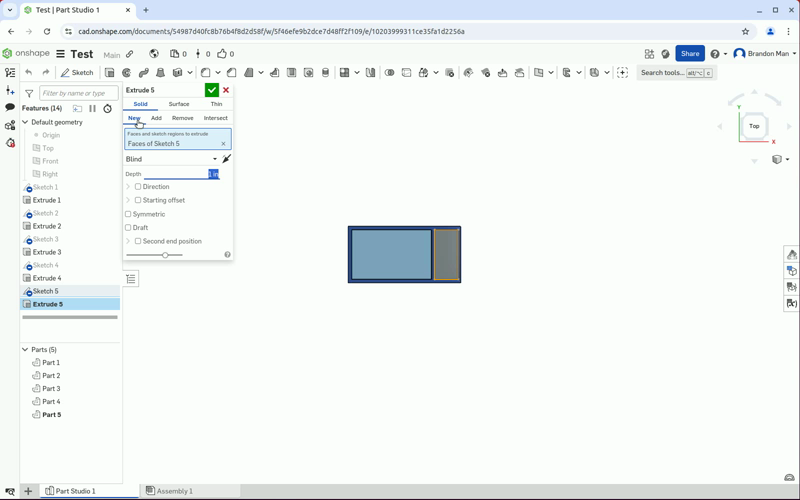
text(-0.722)
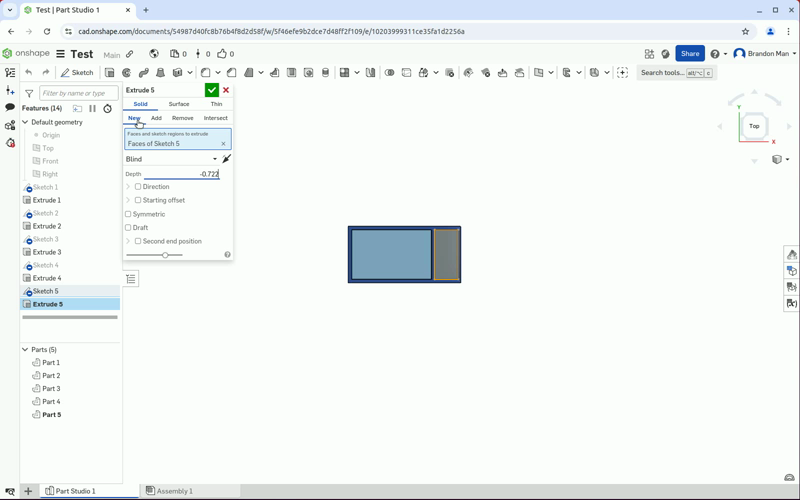
key(enter)
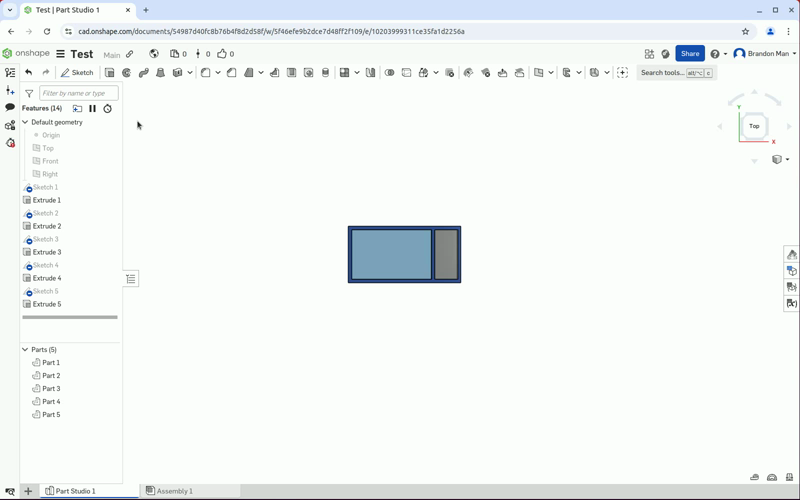
key(shift+h)
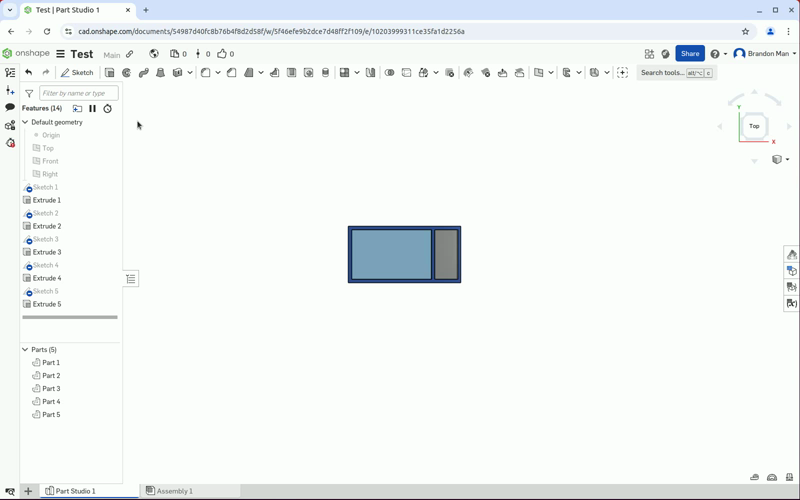
key(shift+h)
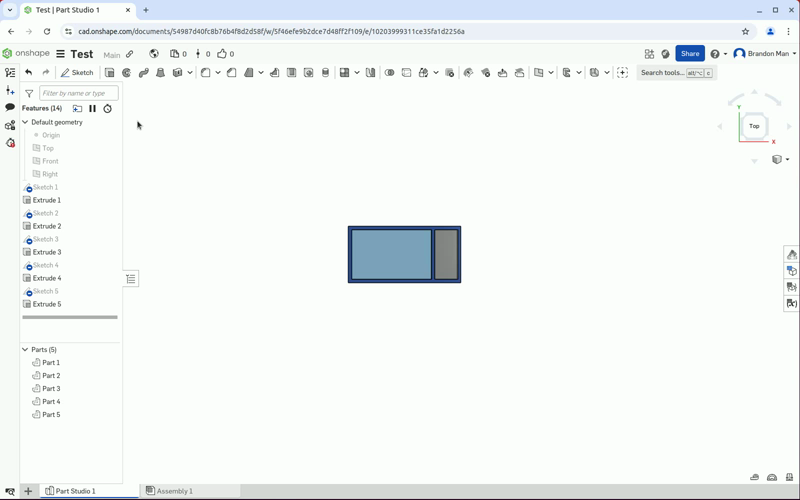
mouse_move(73, 189)
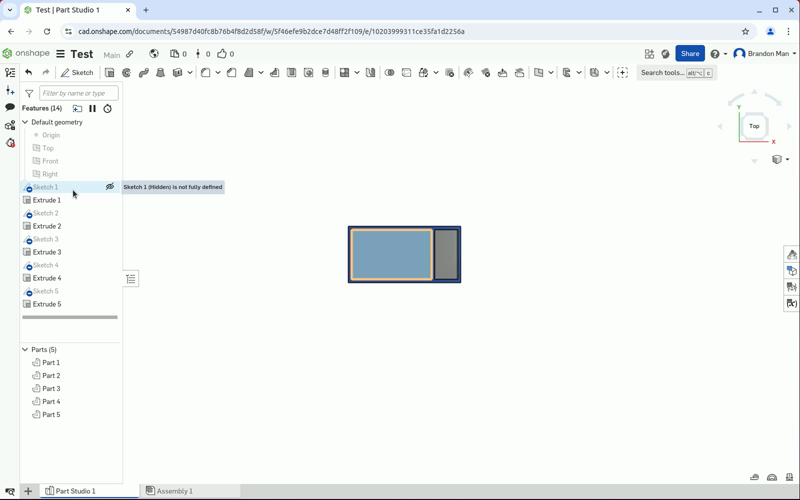
click(73, 189)
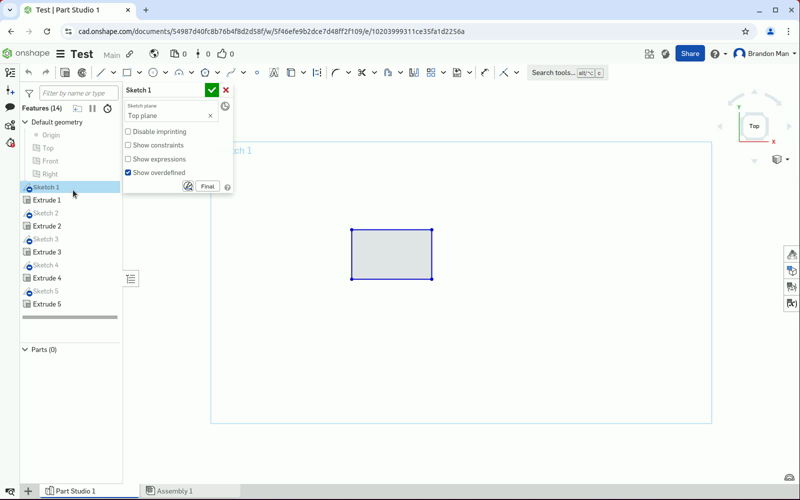
mouse_move(229, 92)
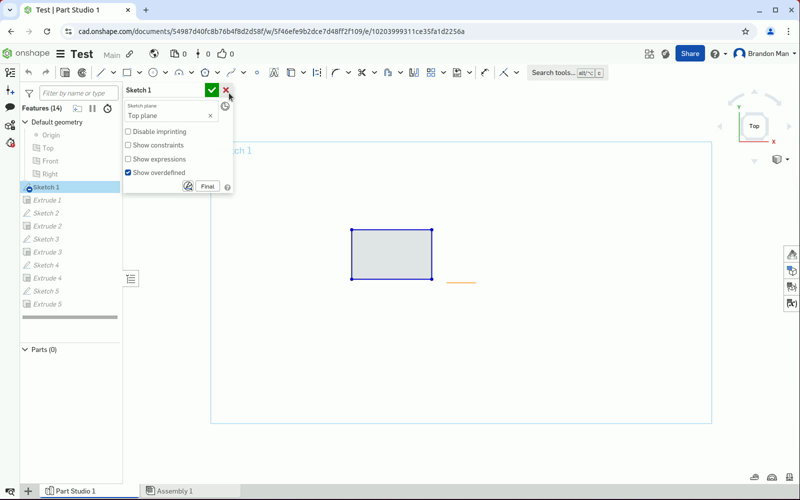
click(229, 92)
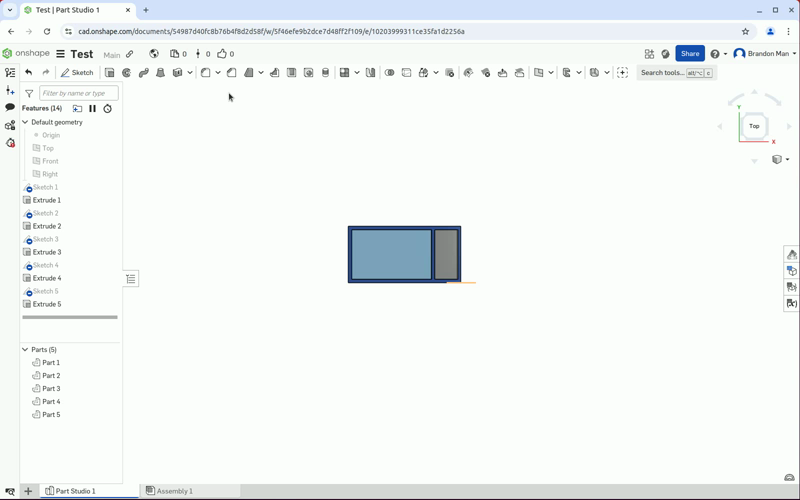
mouse_move(541, 75)
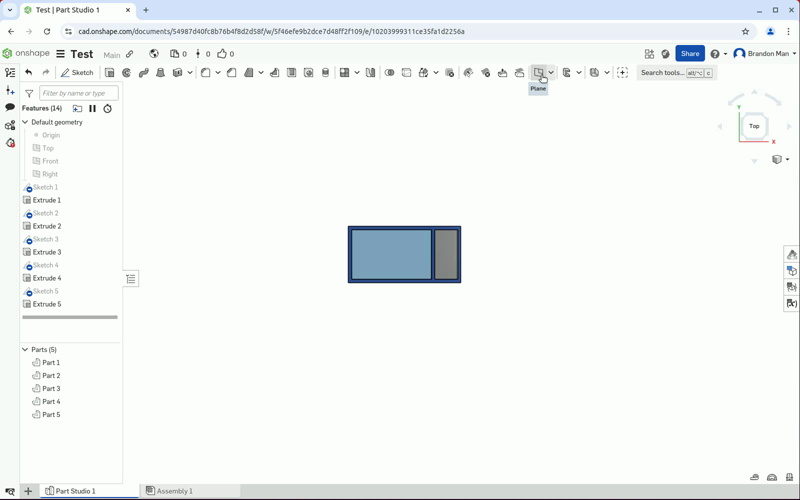
click(541, 75)
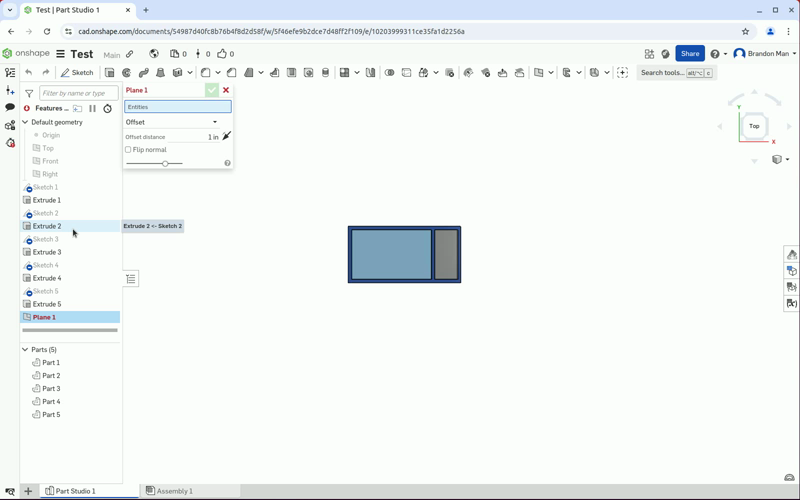
scroll(3)
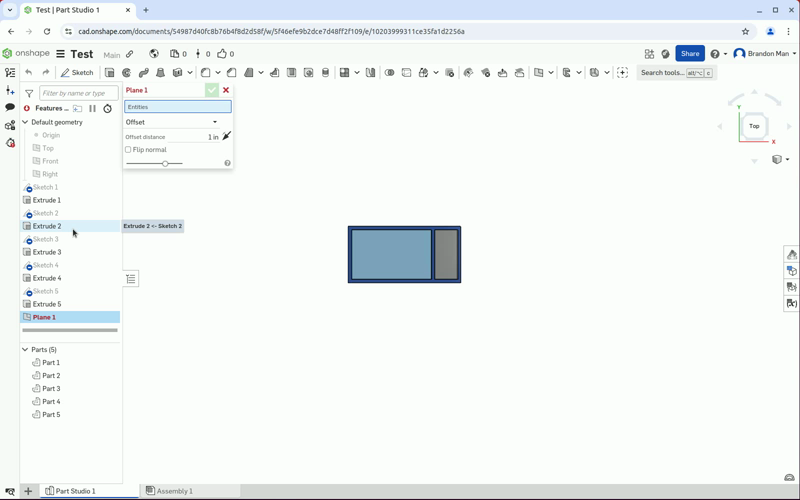
mouse_move(73, 150)
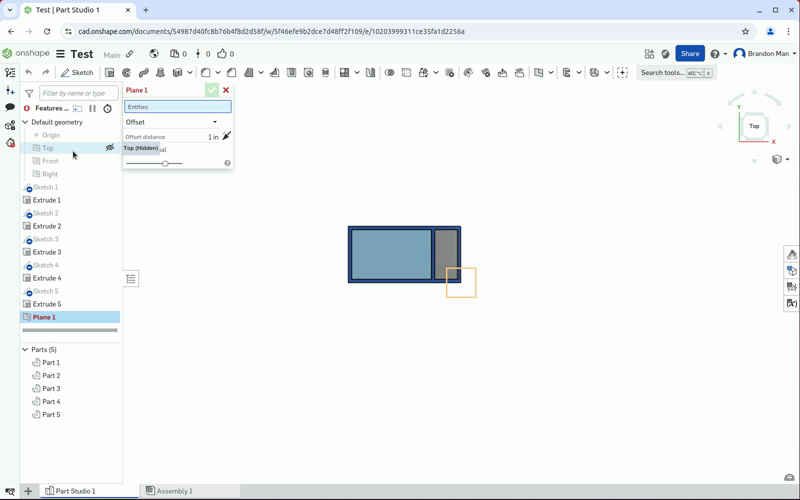
click(73, 150)
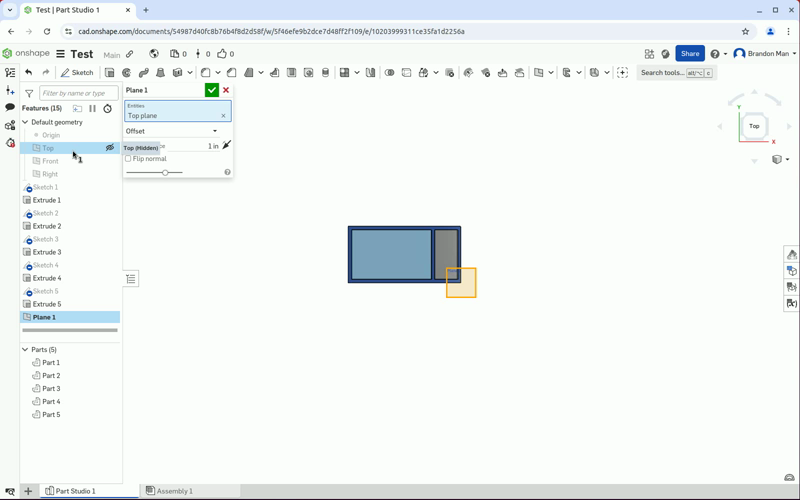
key(tab, 2)
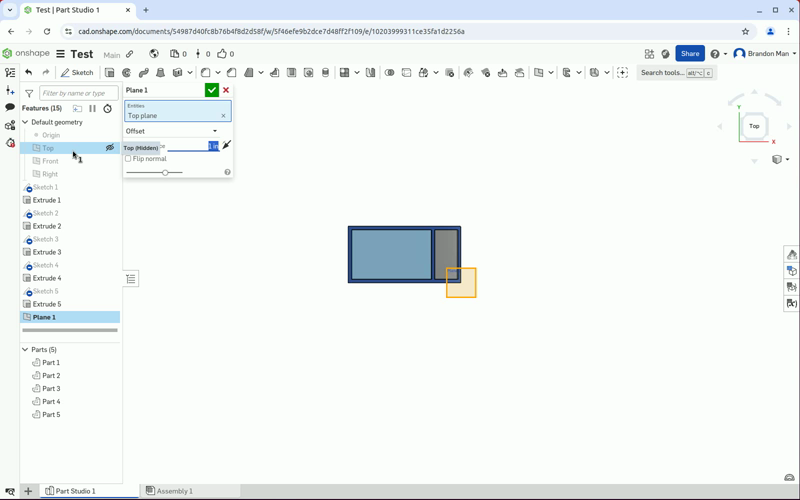
text(0.709)
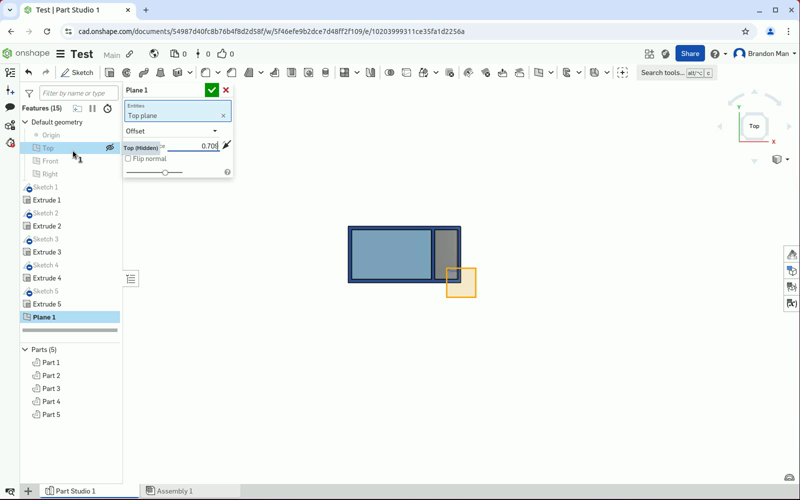
key(enter, 2)
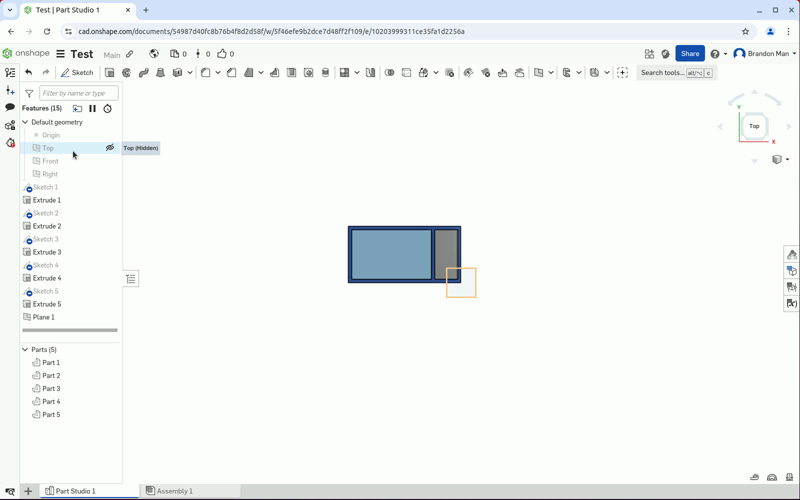
key(shift+s)
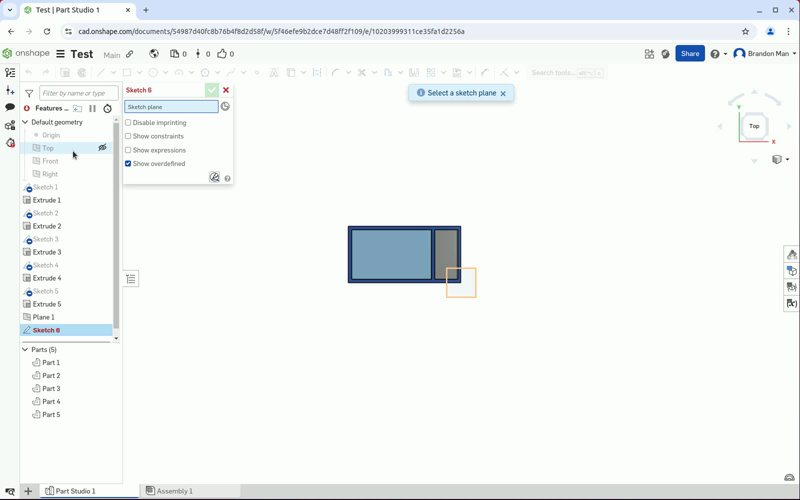
mouse_move(69, 319)
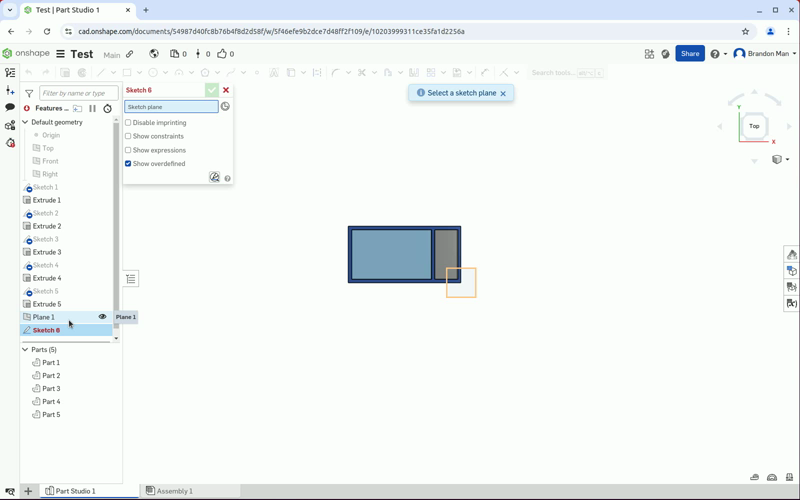
click(69, 319)
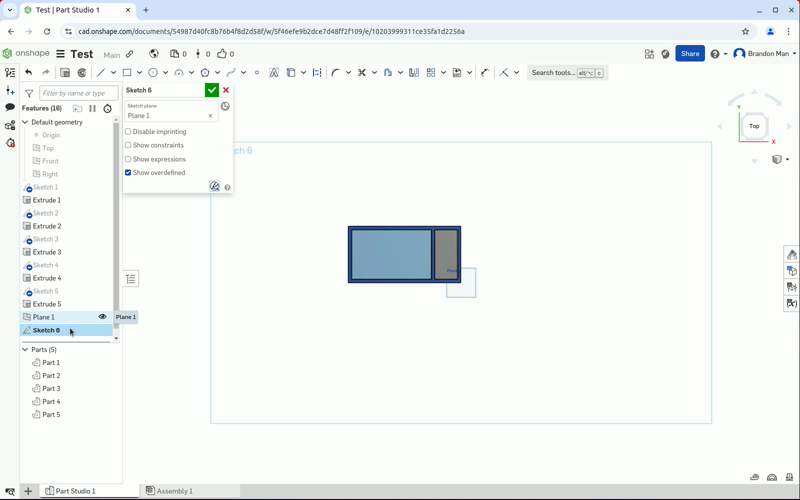
mouse_move(73, 352)
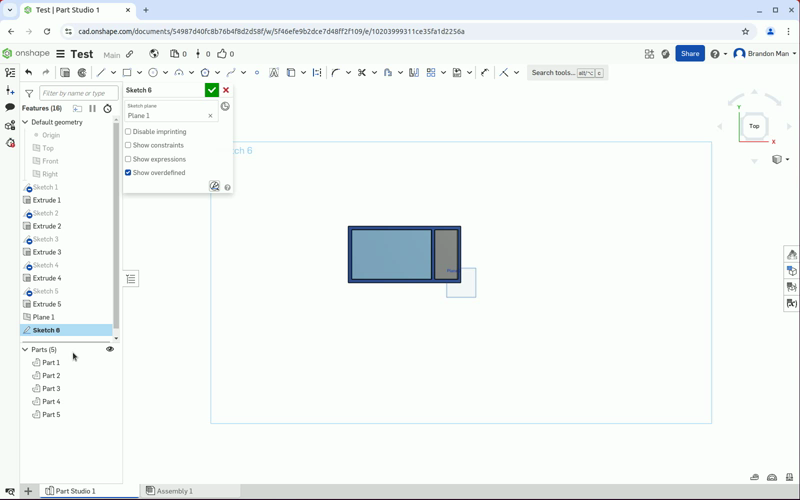
key(y)
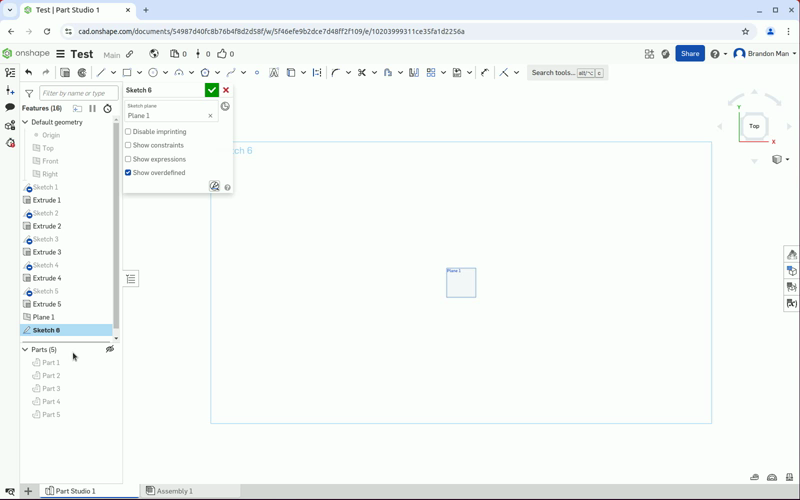
key(c)
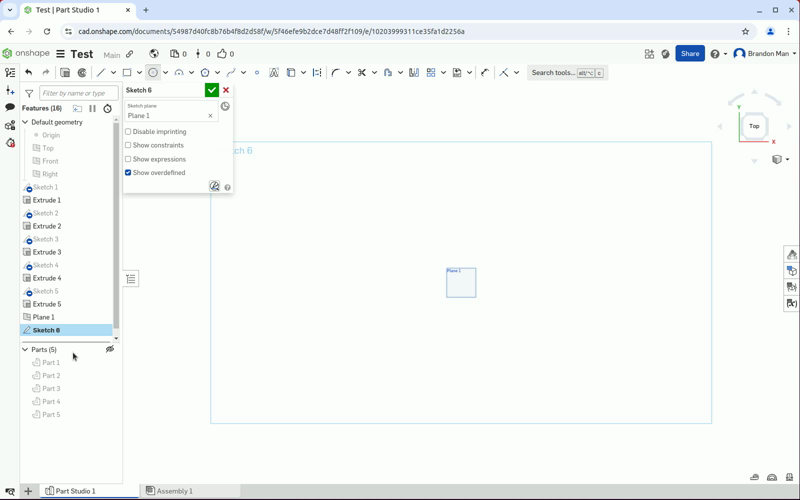
key_down(shift)
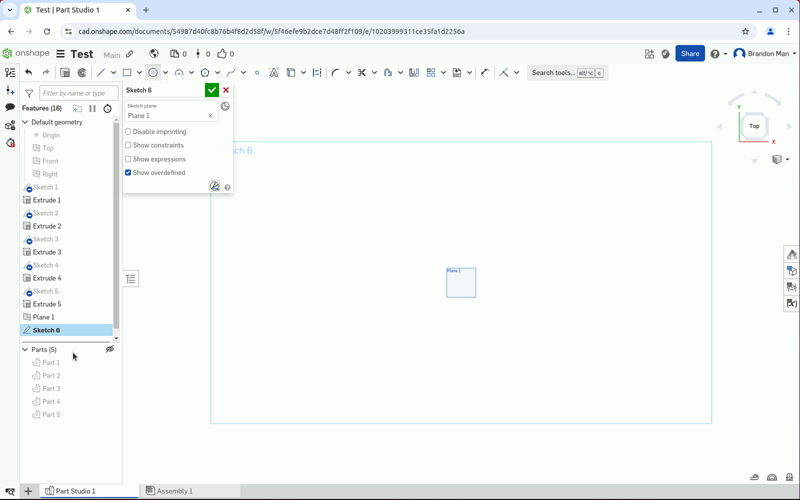
mouse_move(446, 252)
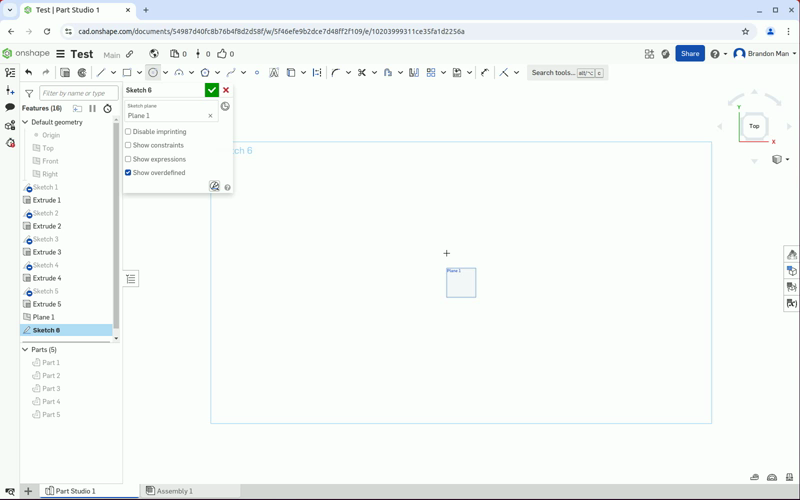
click(446, 252)
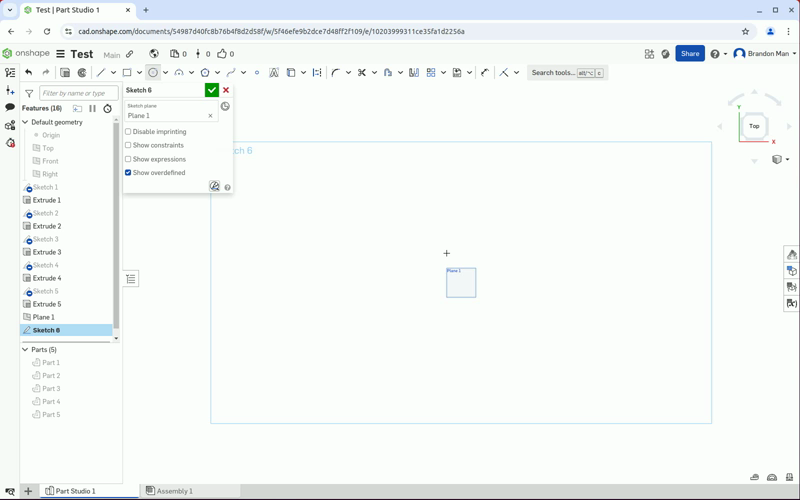
key_up(shift)
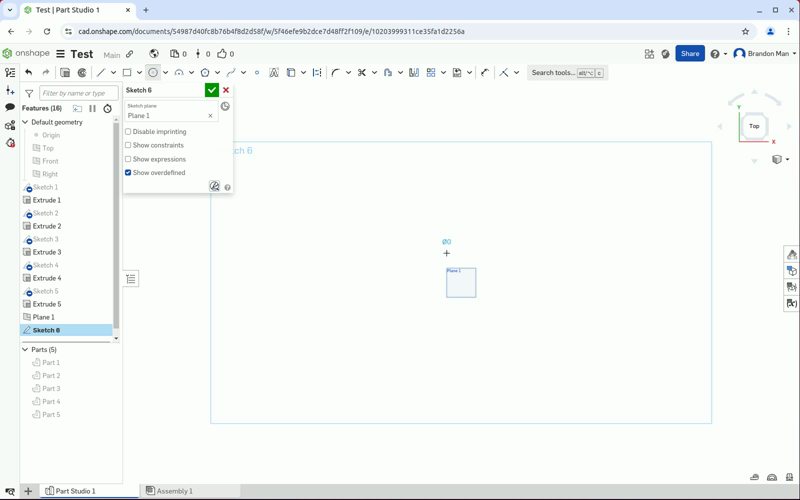
mouse_move(450, 252)
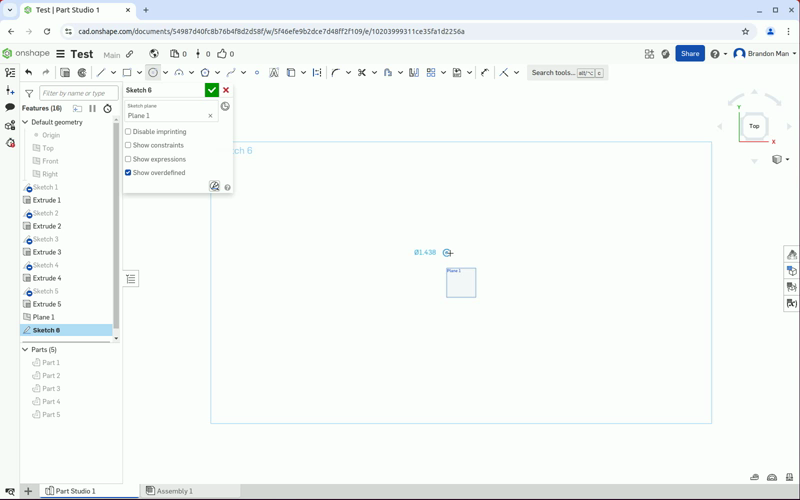
click(450, 252)
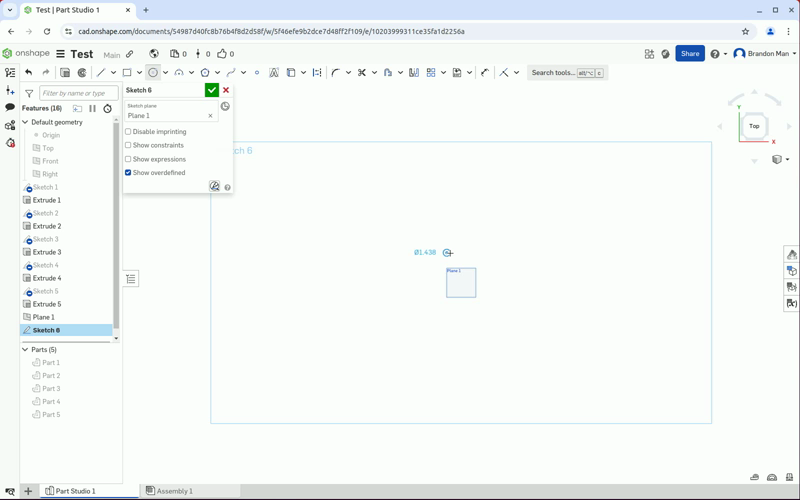
key(esc)
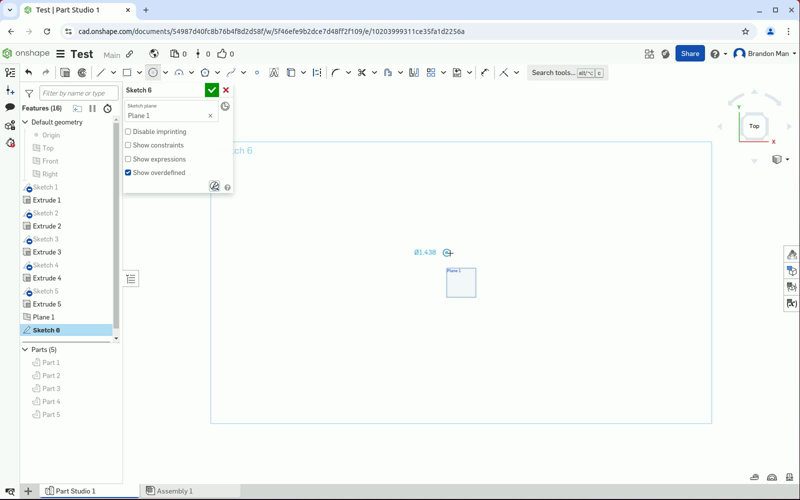
mouse_move(449, 254)
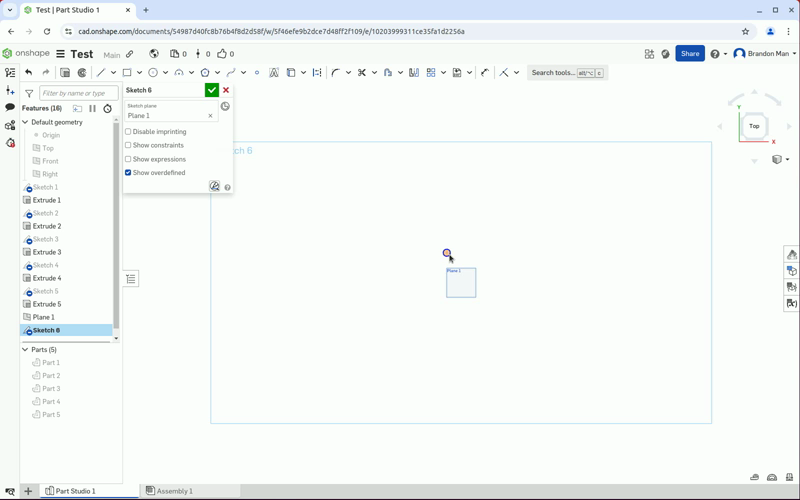
scroll(6)
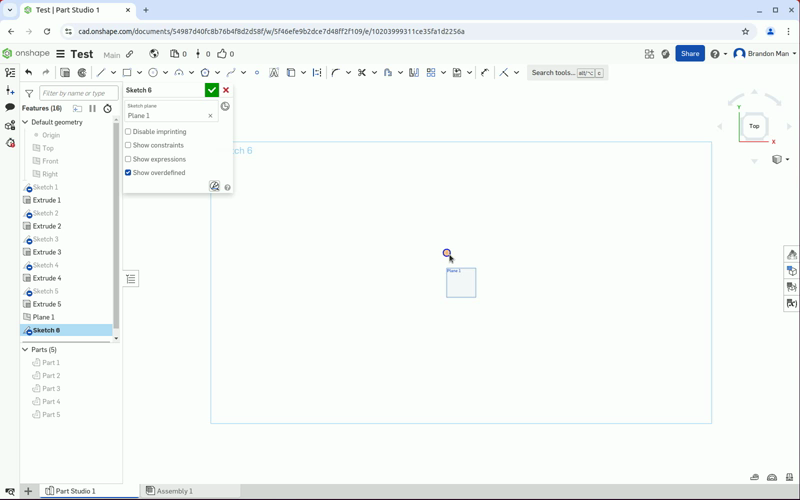
scroll(6)
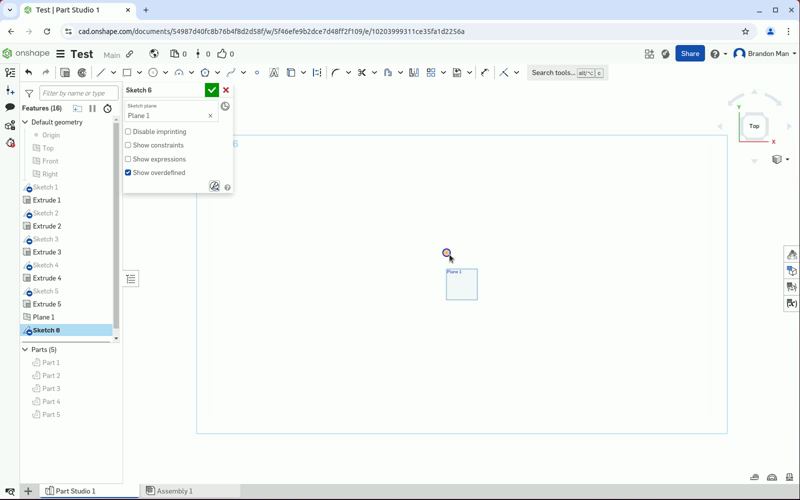
scroll(6)
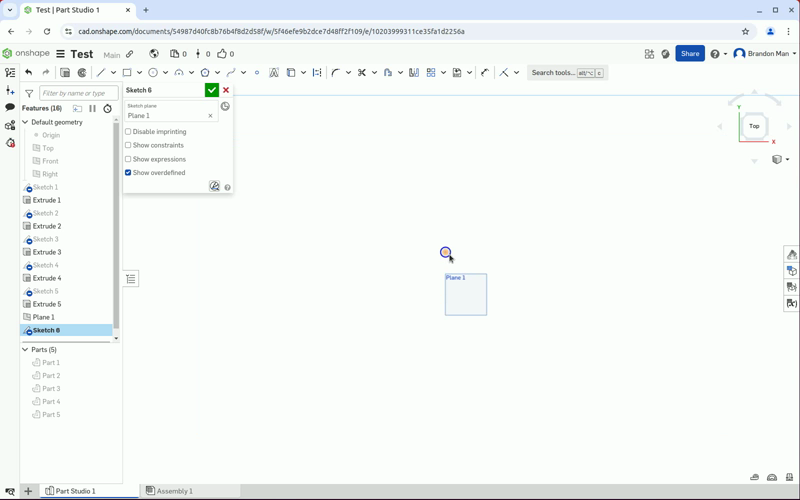
scroll(6)
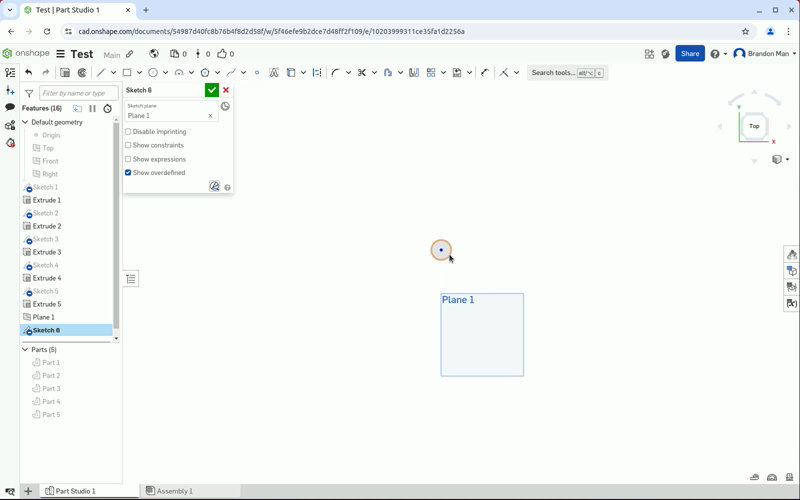
scroll(6)
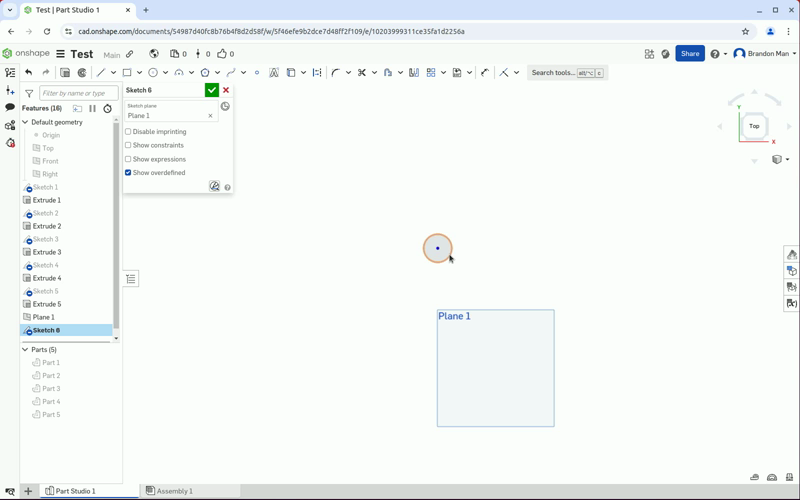
scroll(6)
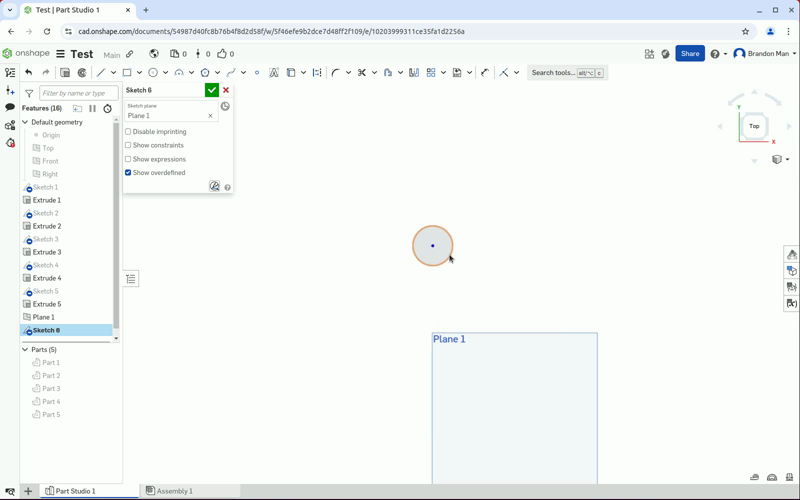
scroll(6)
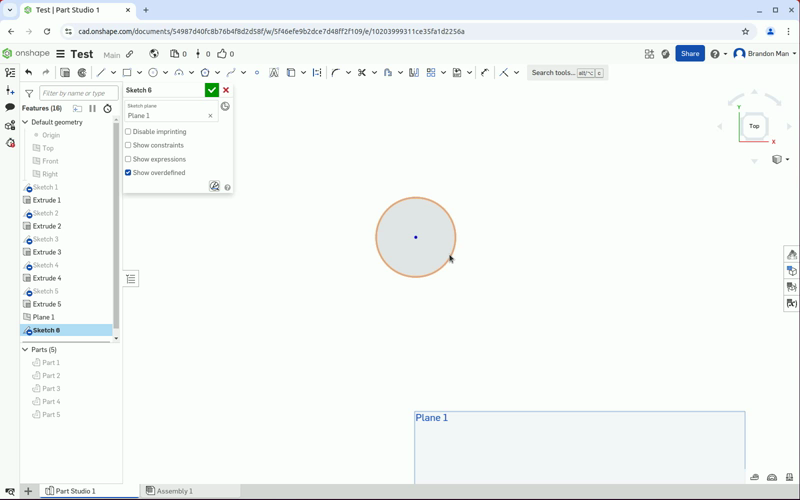
click(449, 254)
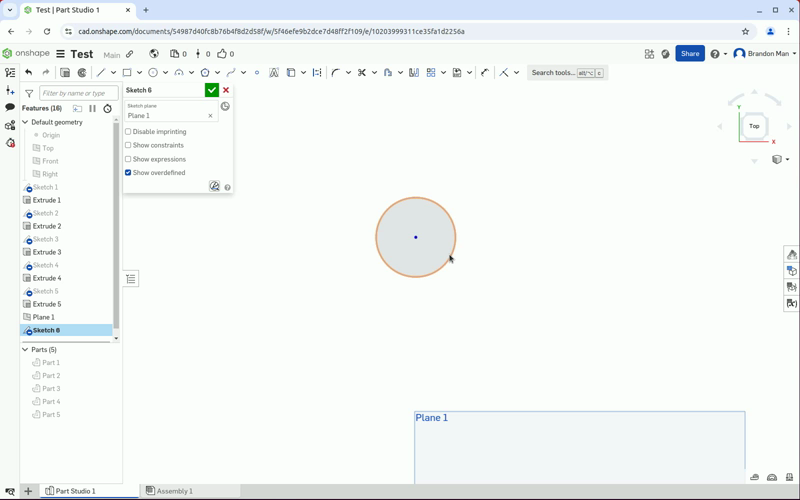
scroll(-6)
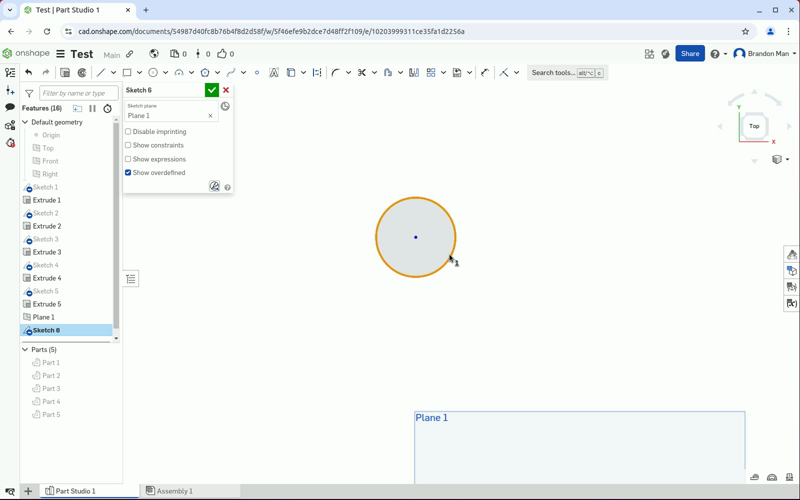
scroll(-6)
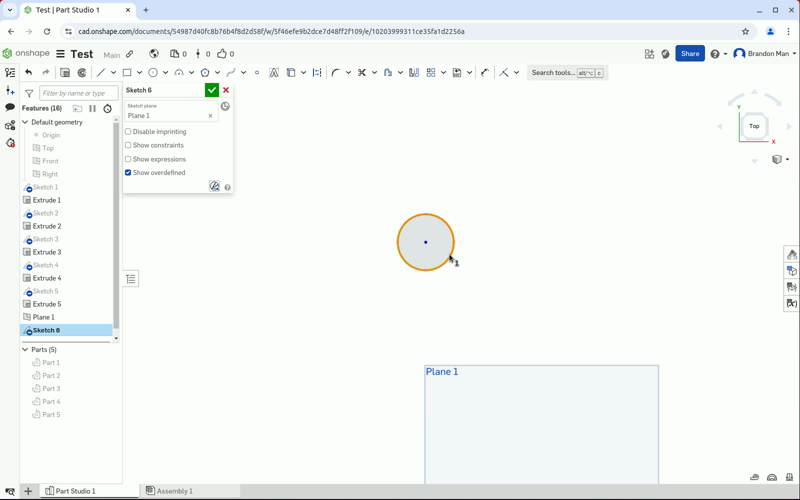
scroll(-6)
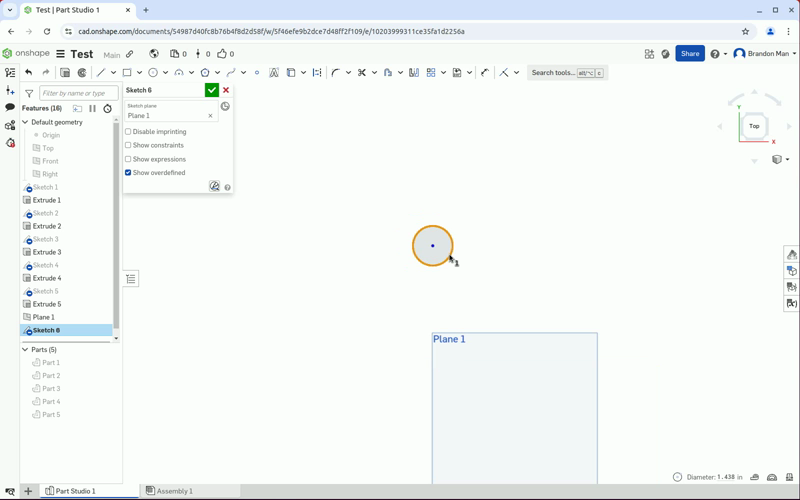
scroll(-6)
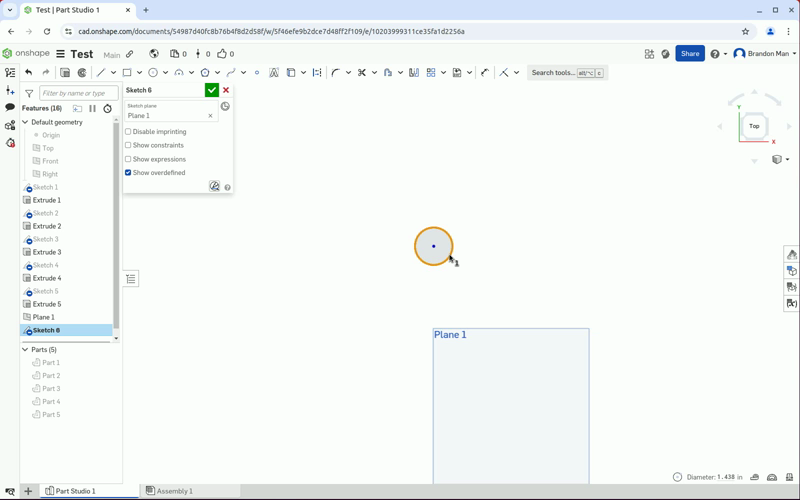
scroll(-6)
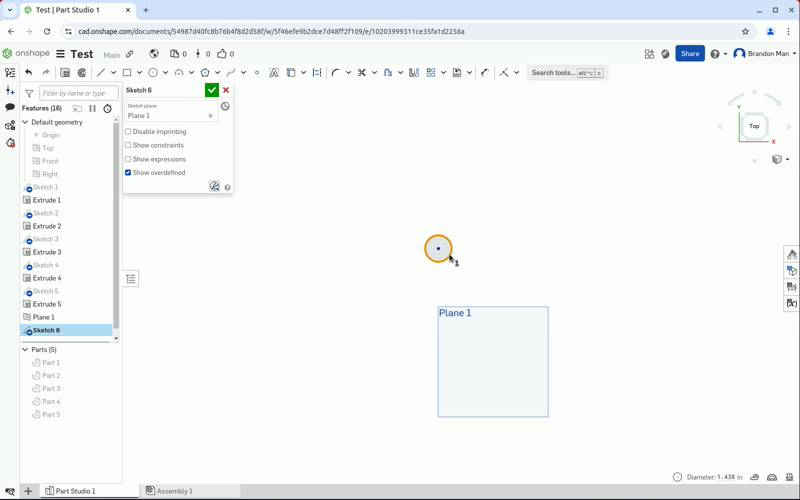
scroll(-6)
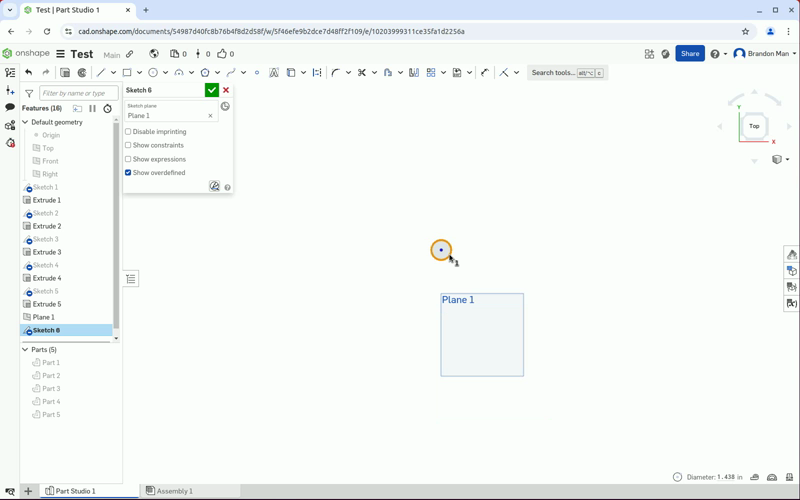
scroll(-6)
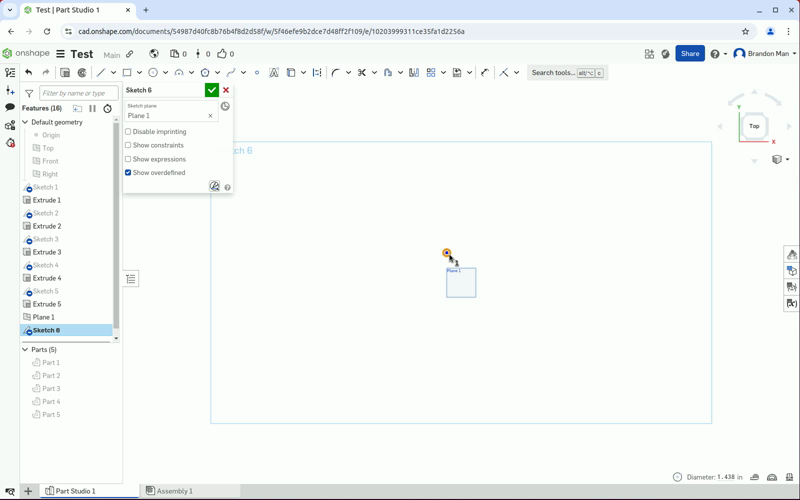
mouse_move(73, 352)
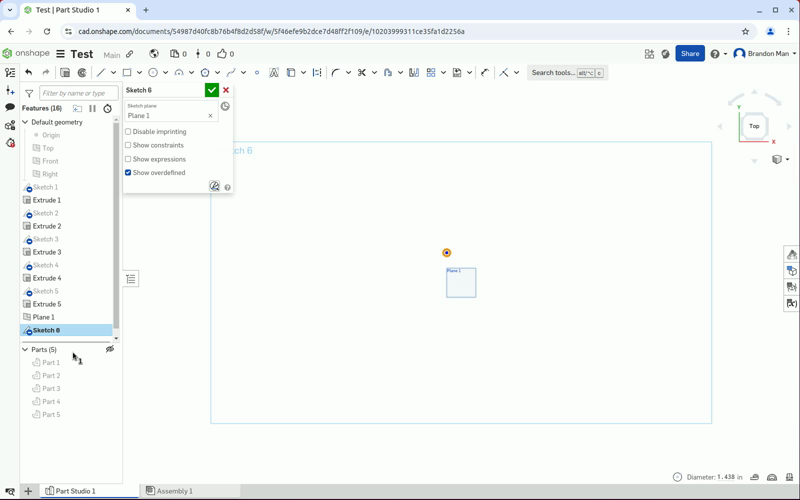
key(shift+y)
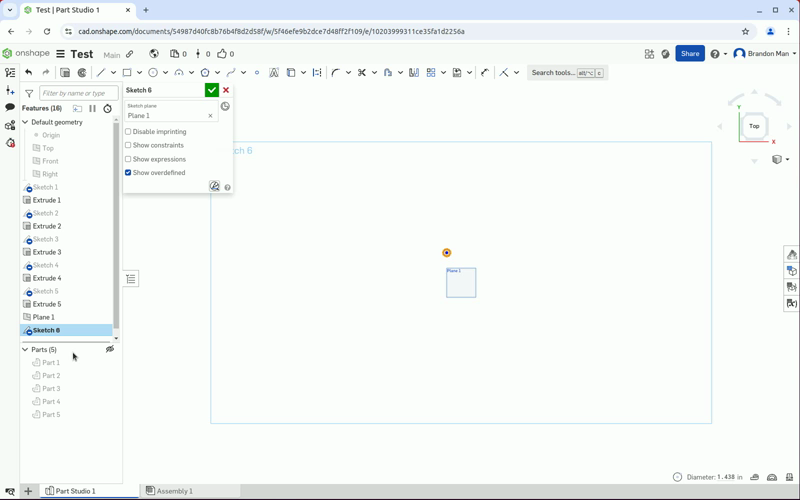
key(shift+e)
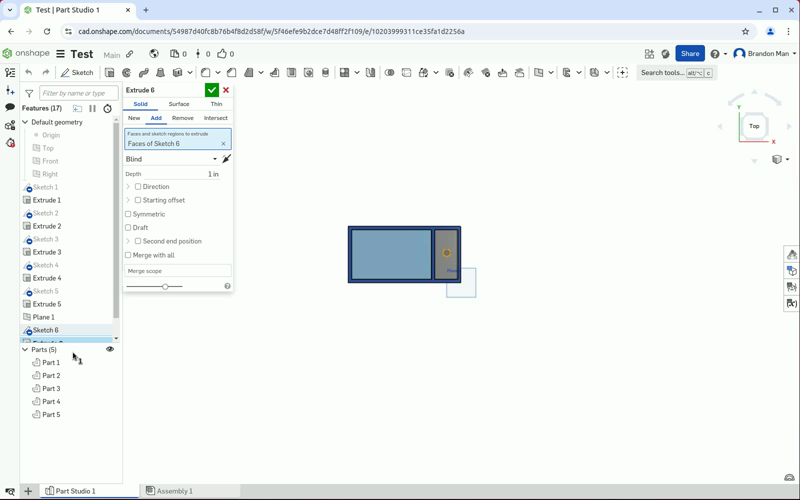
mouse_move(143, 106)
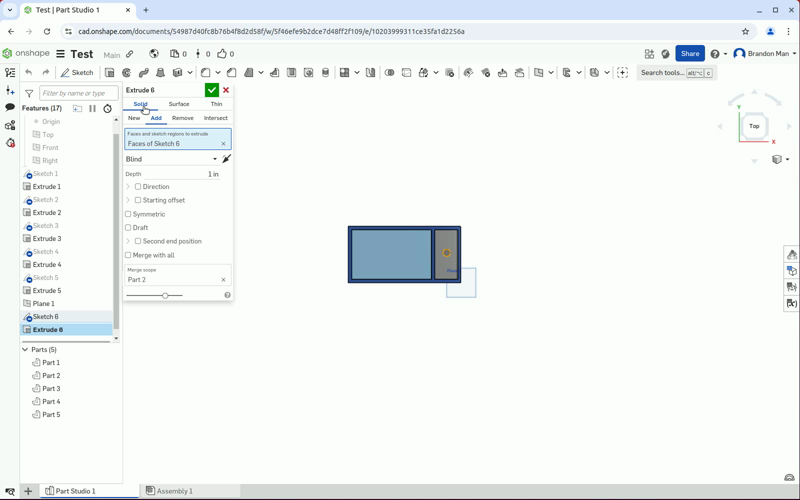
click(143, 106)
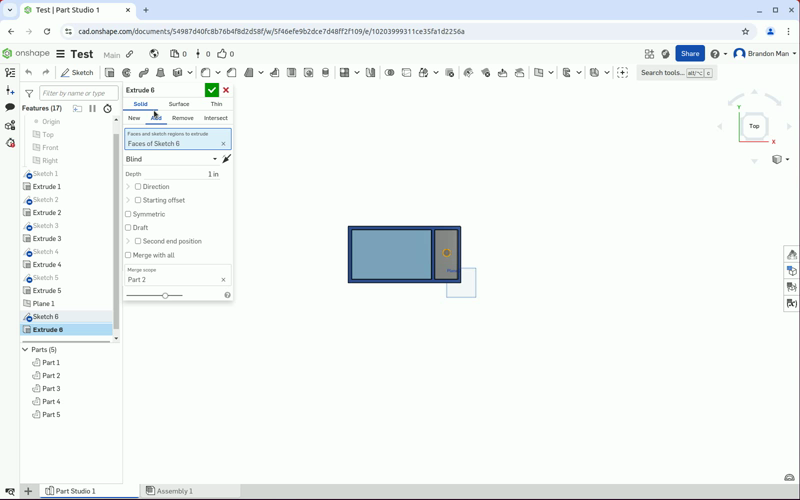
mouse_move(186, 120)
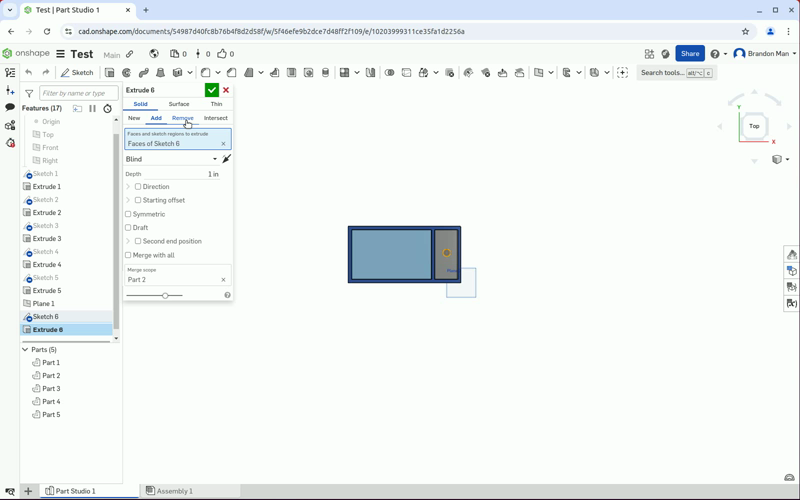
click(186, 120)
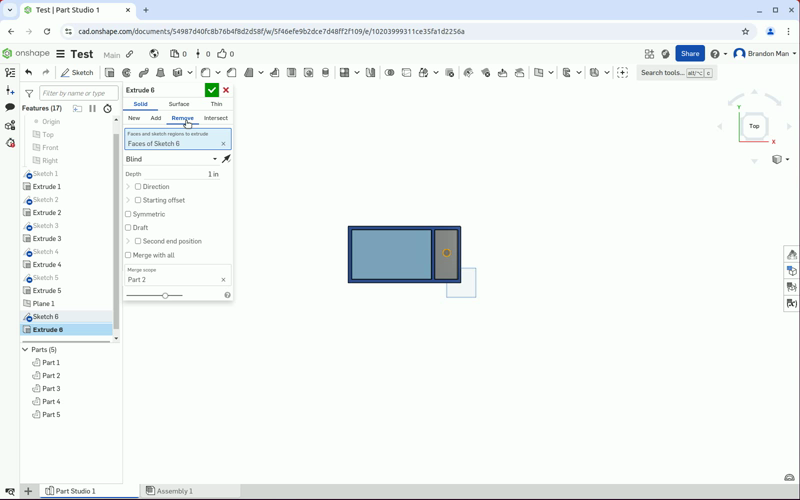
key(tab, 4)
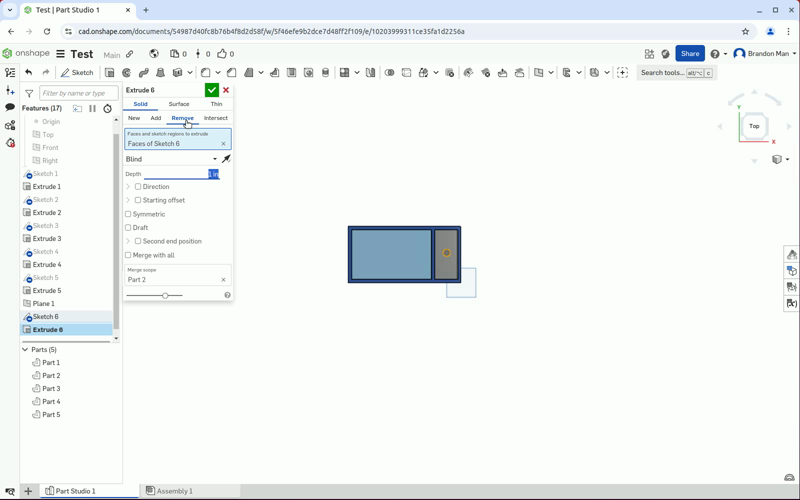
text(0.722)
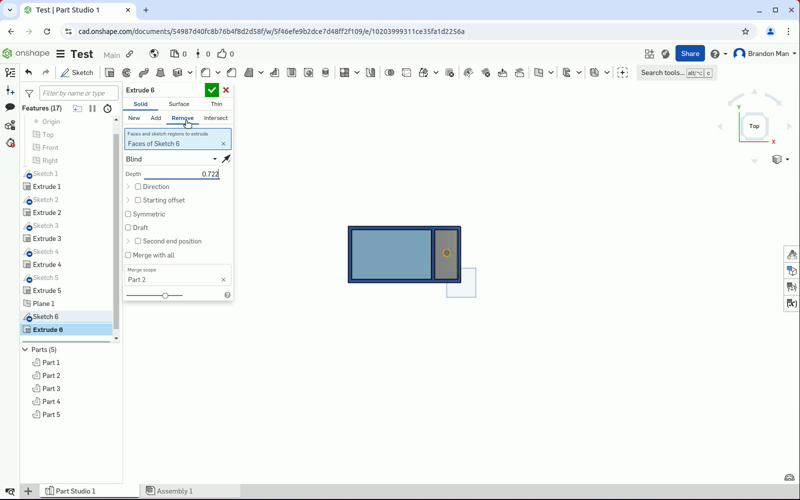
key(tab, 6)
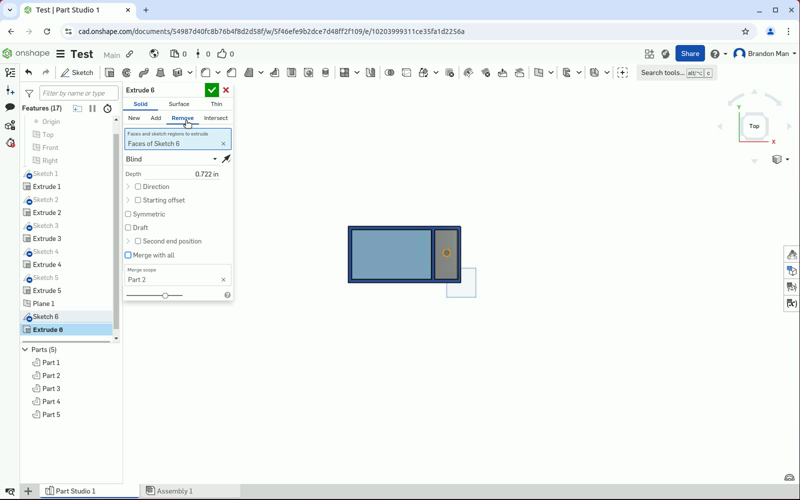
key(space)
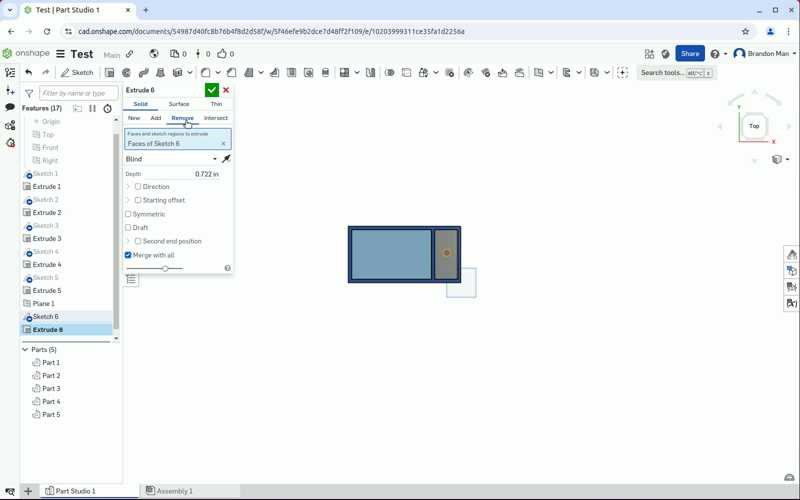
key(enter)
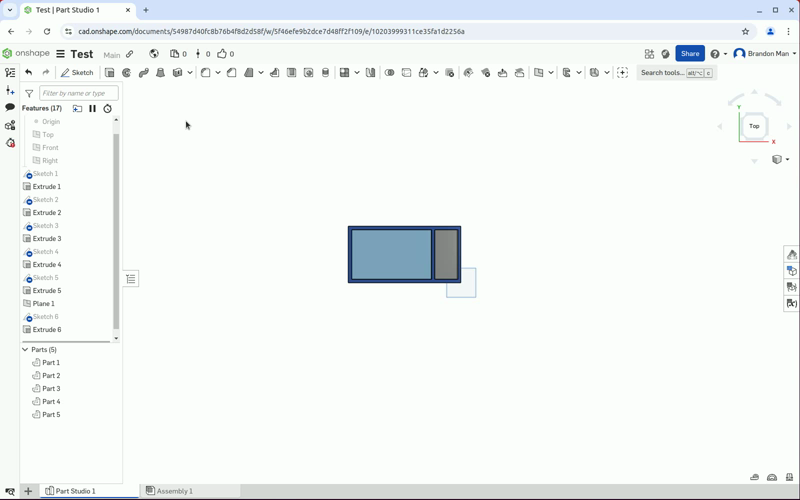
key(shift+h)
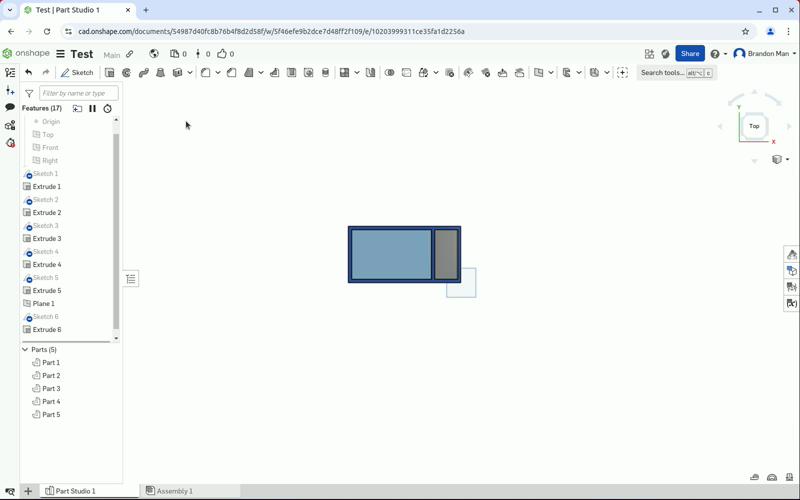
key(shift+h)
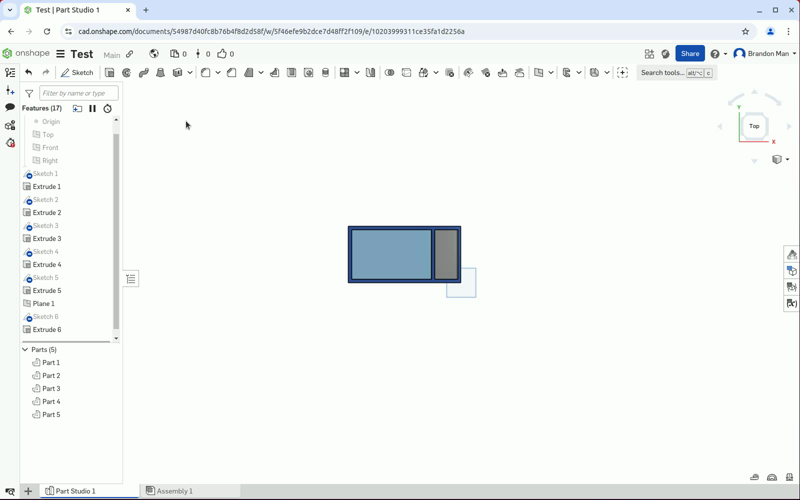
mouse_move(69, 176)
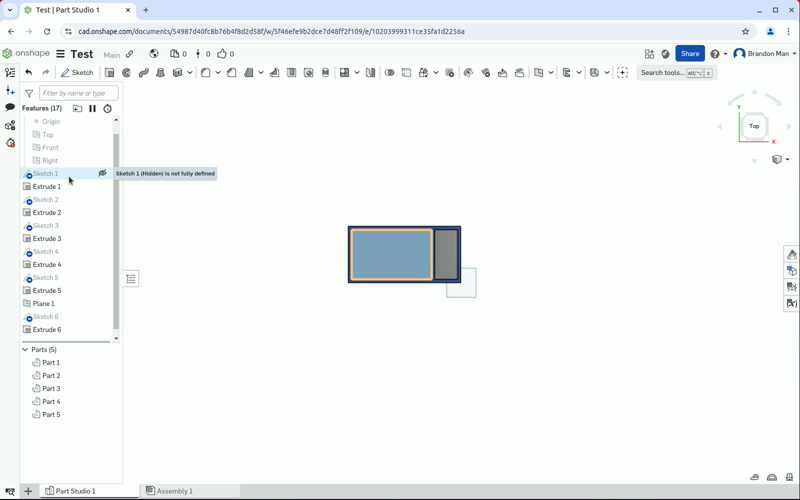
click(69, 176)
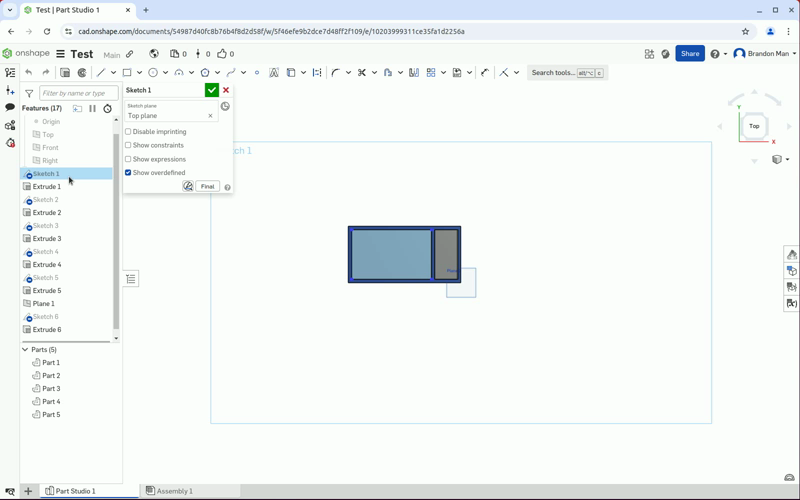
mouse_move(229, 92)
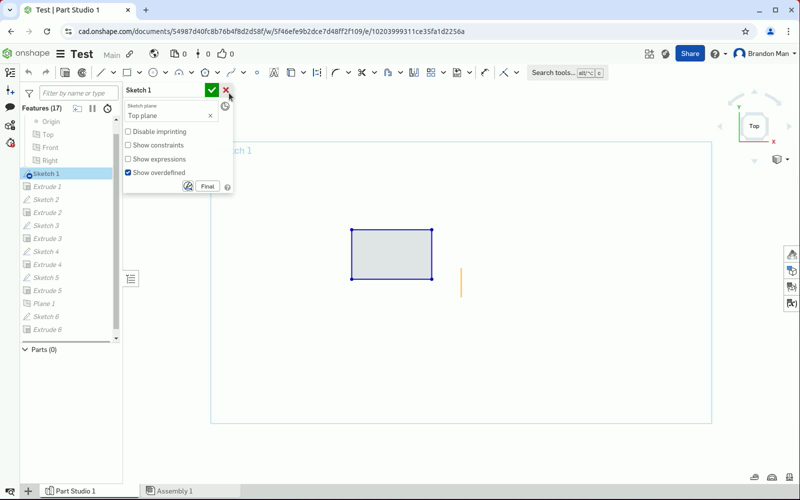
click(229, 92)
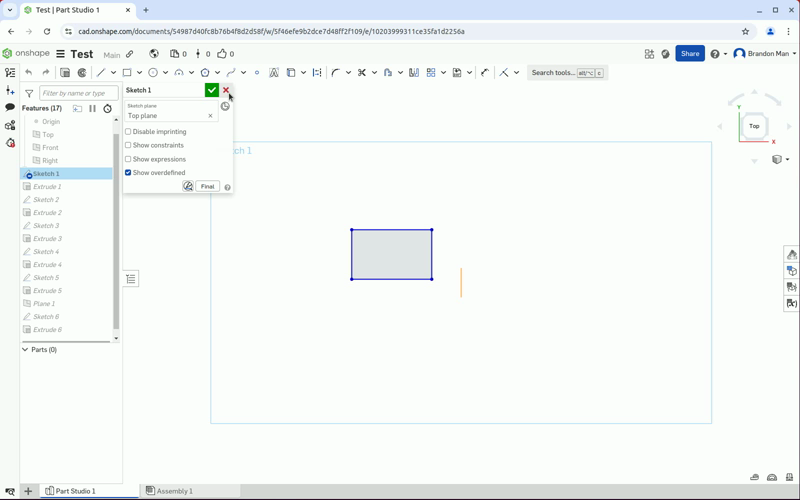
key(shift+s)
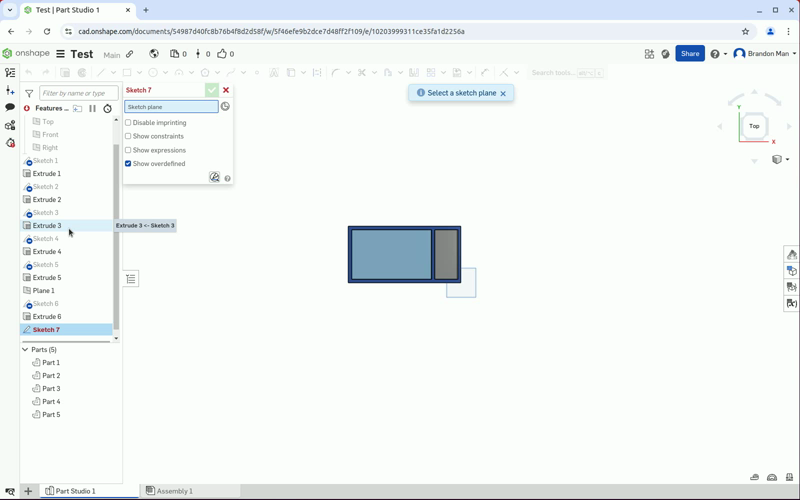
scroll(3)
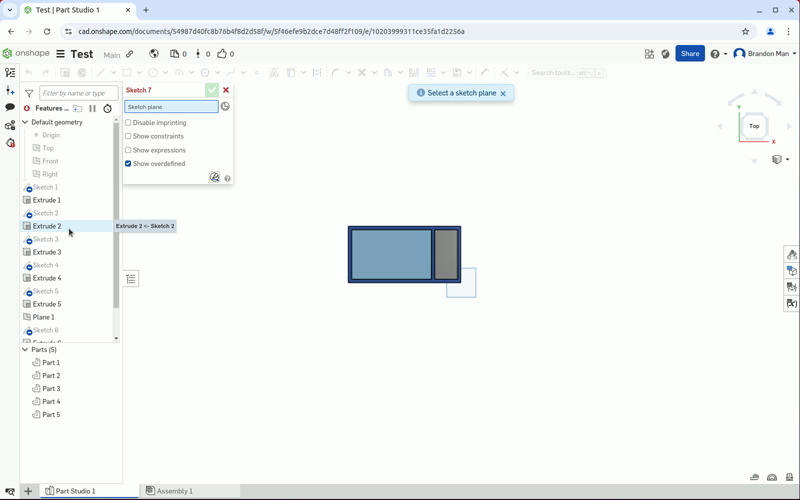
mouse_move(69, 150)
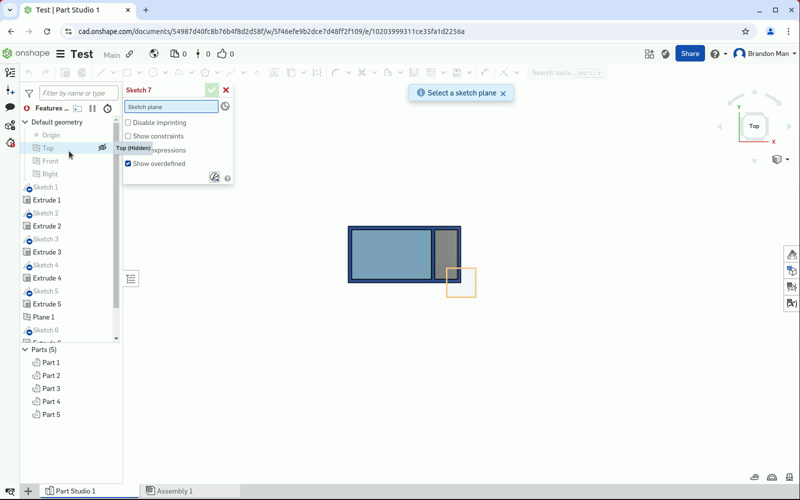
click(69, 150)
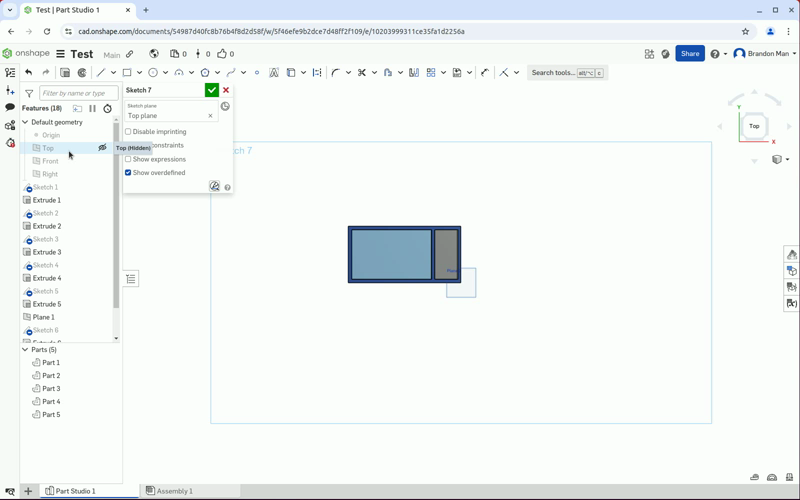
mouse_move(73, 352)
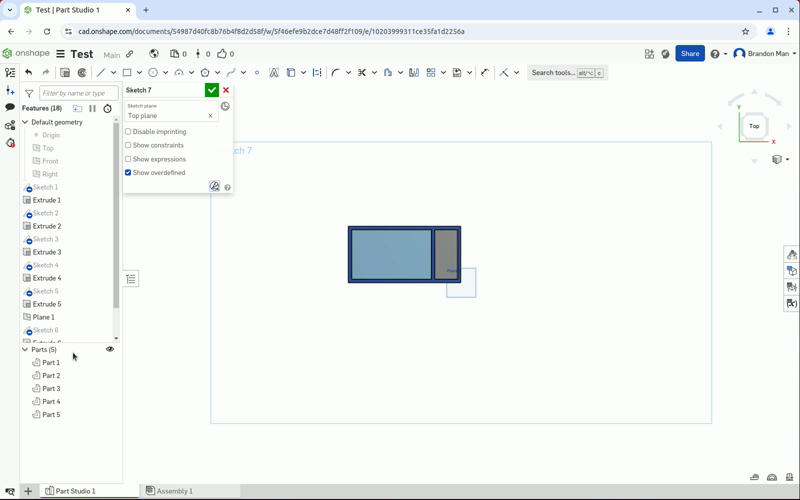
key(y)
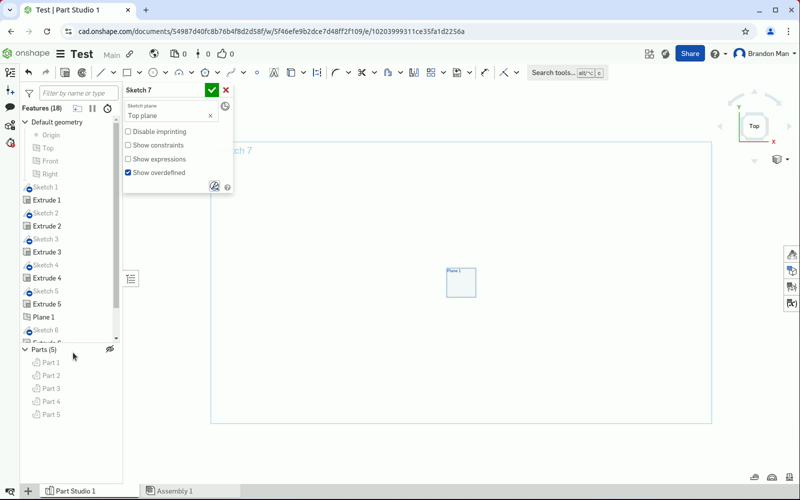
key(c)
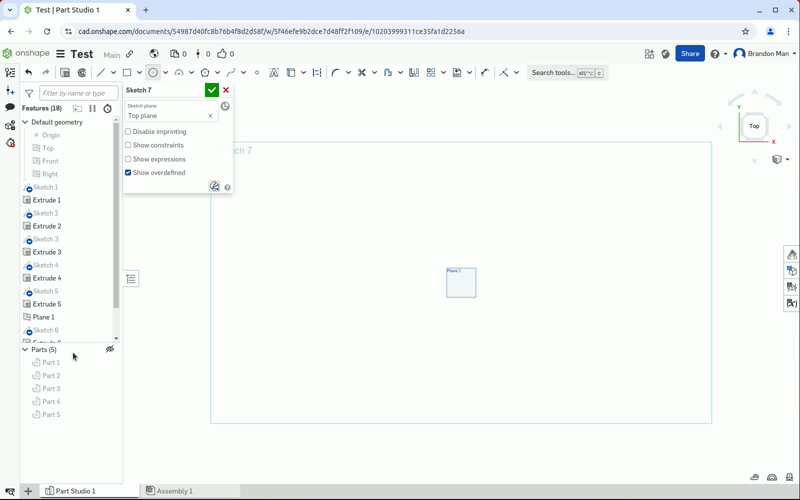
key_down(shift)
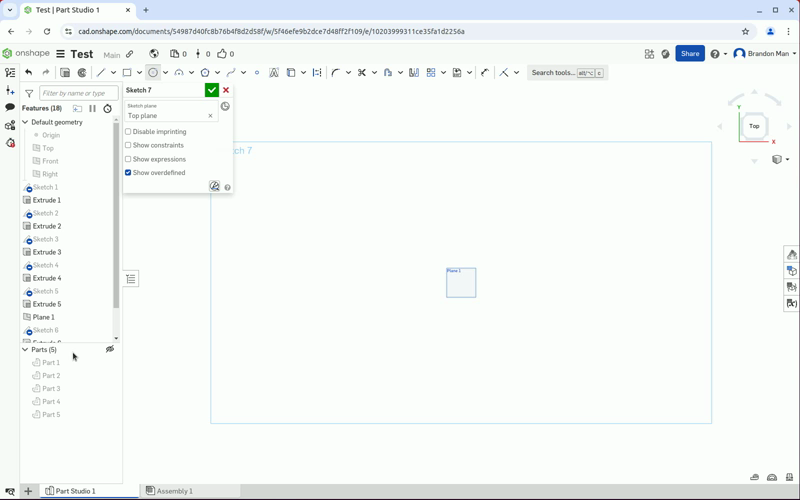
mouse_move(446, 252)
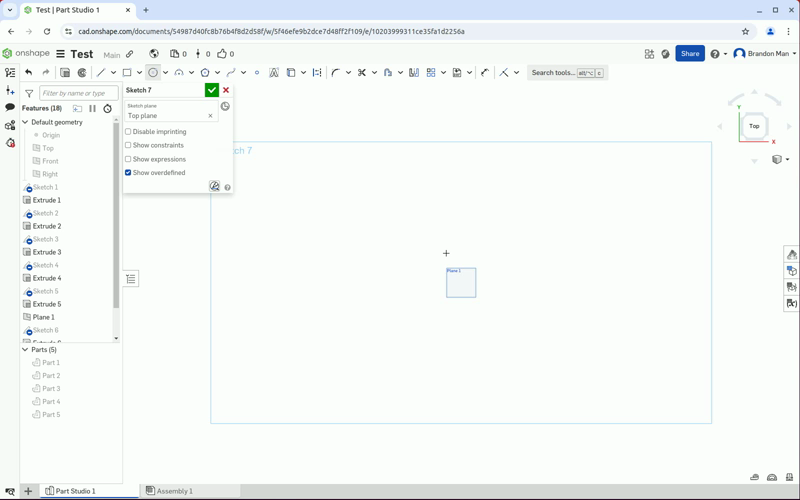
click(446, 252)
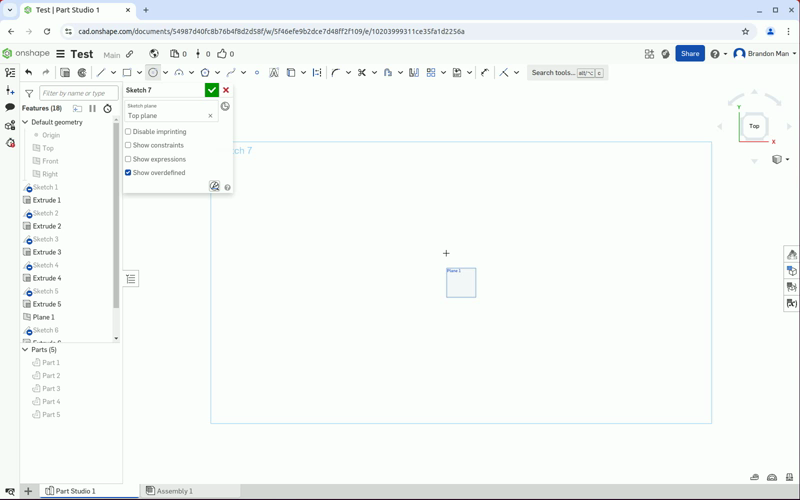
key_up(shift)
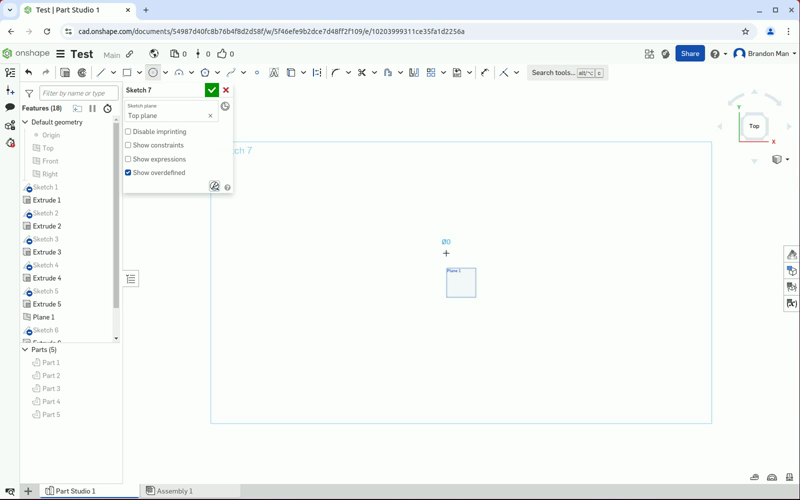
mouse_move(447, 252)
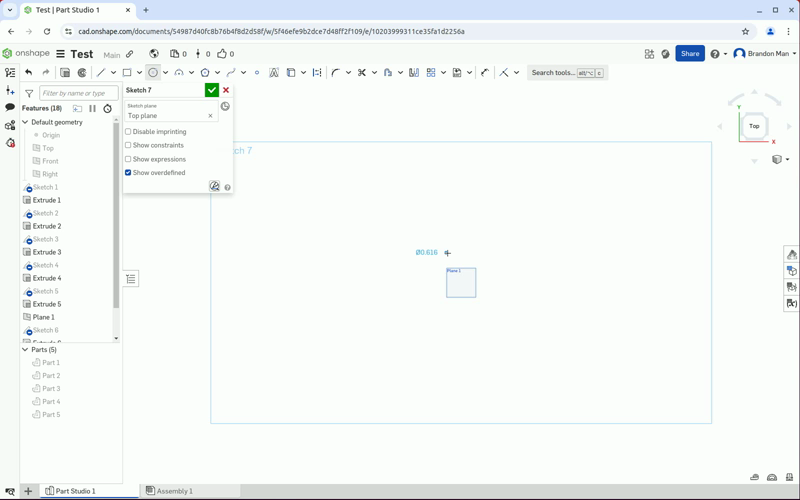
scroll(6)
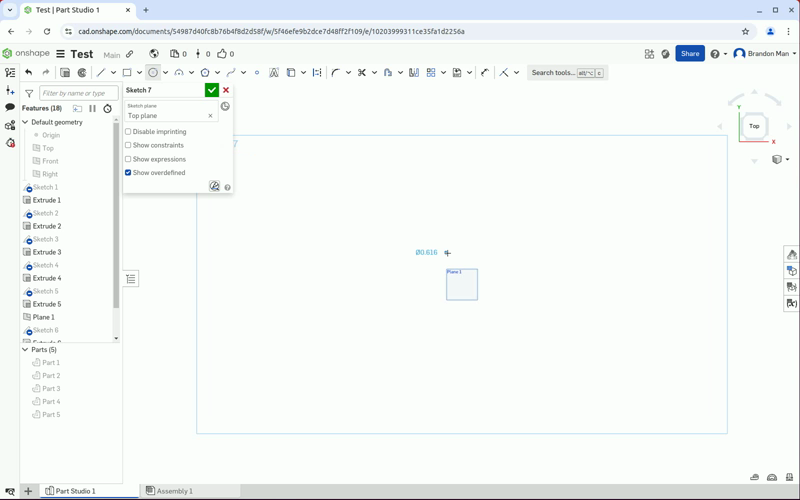
scroll(6)
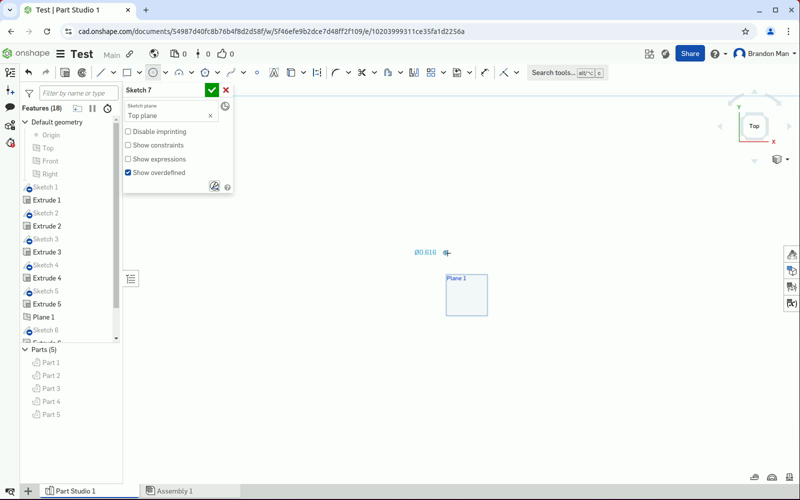
scroll(6)
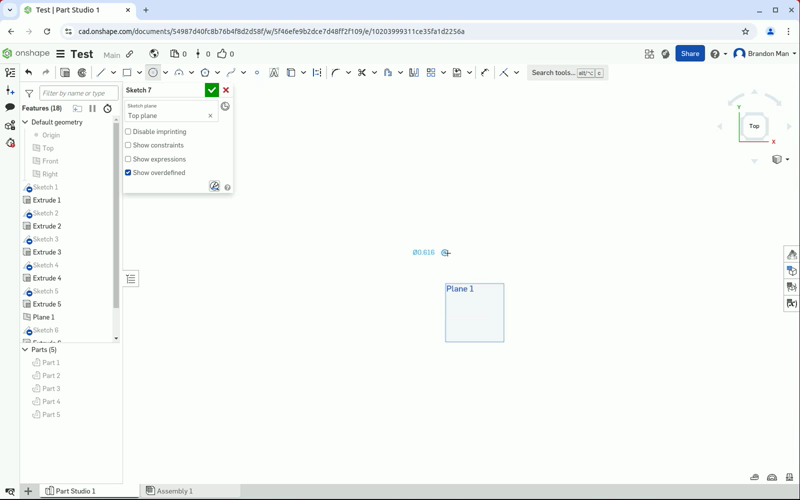
scroll(6)
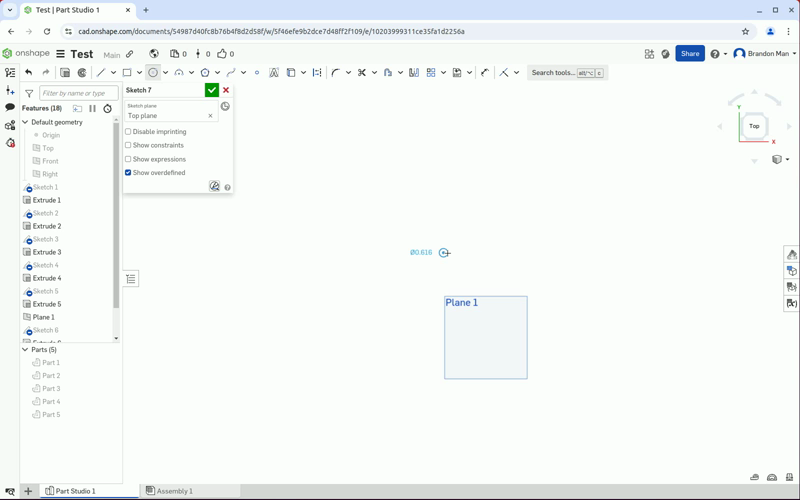
scroll(6)
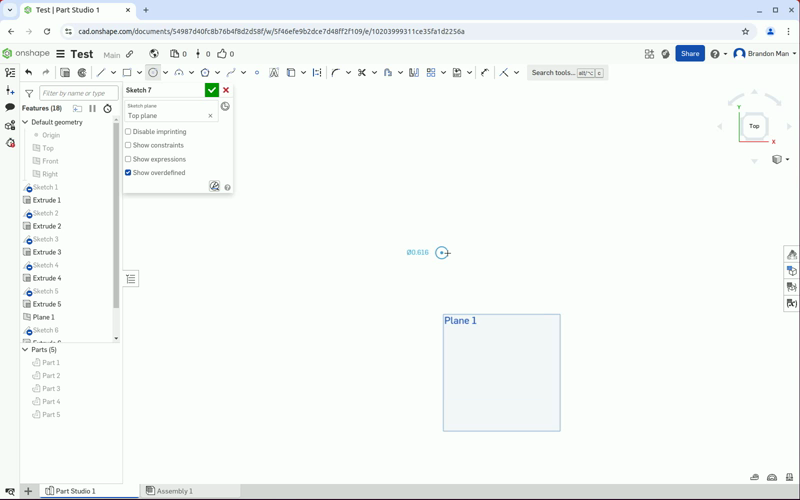
scroll(6)
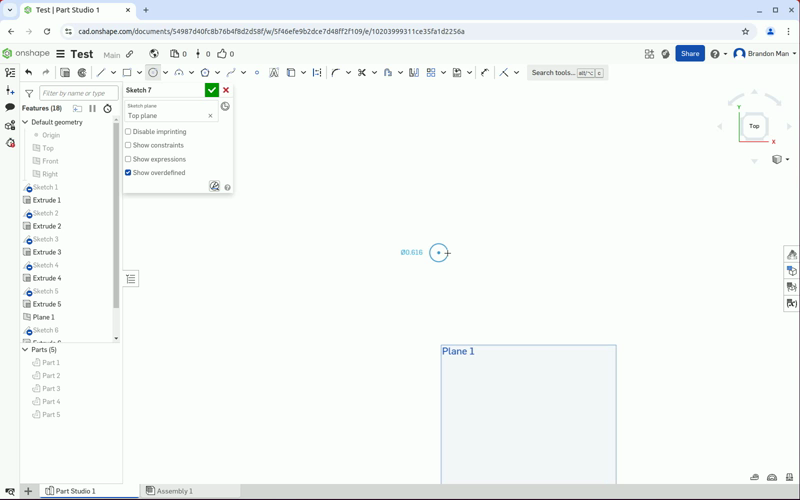
scroll(6)
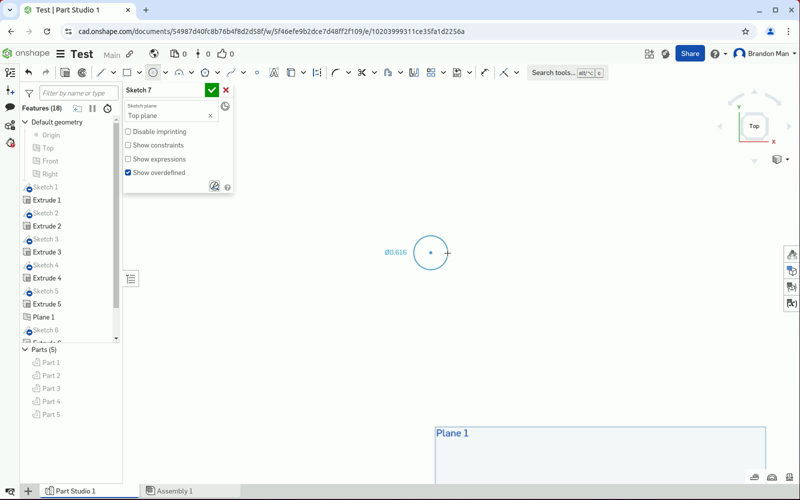
click(447, 252)
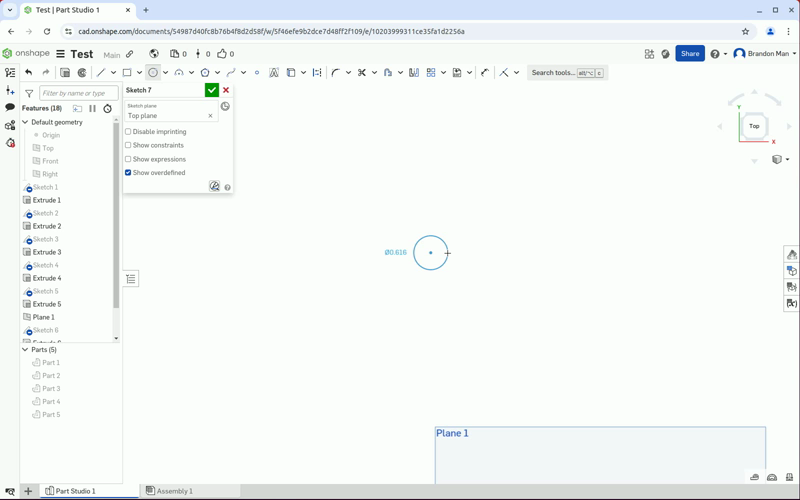
scroll(-6)
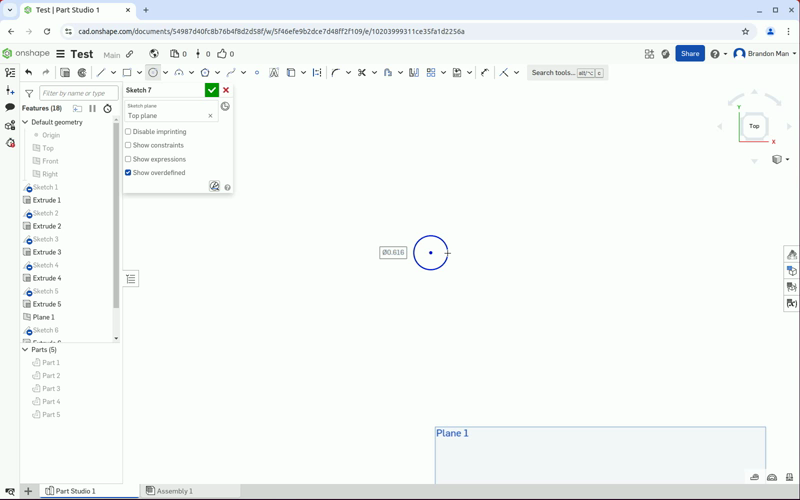
scroll(-6)
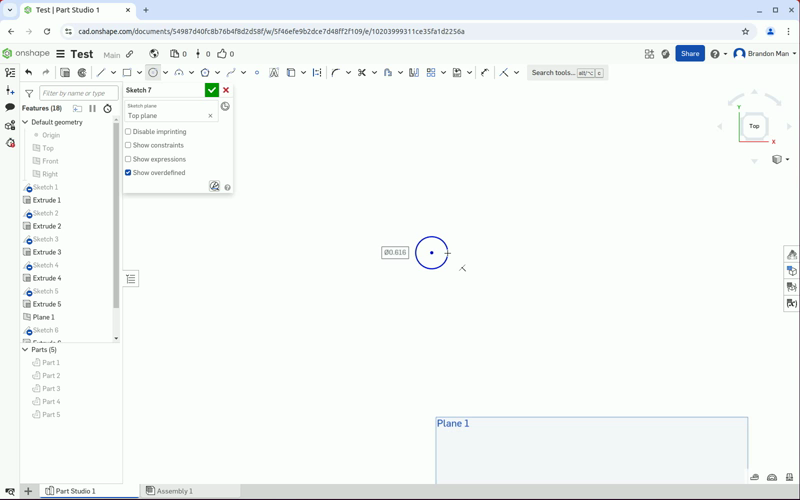
scroll(-6)
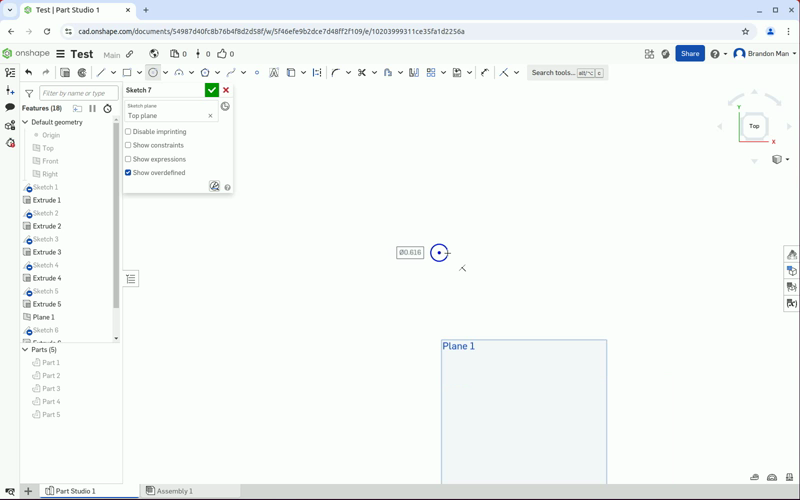
scroll(-6)
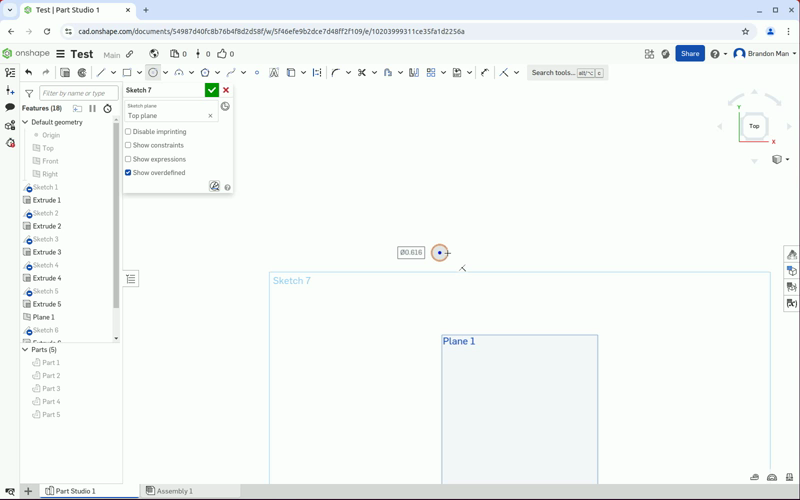
scroll(-6)
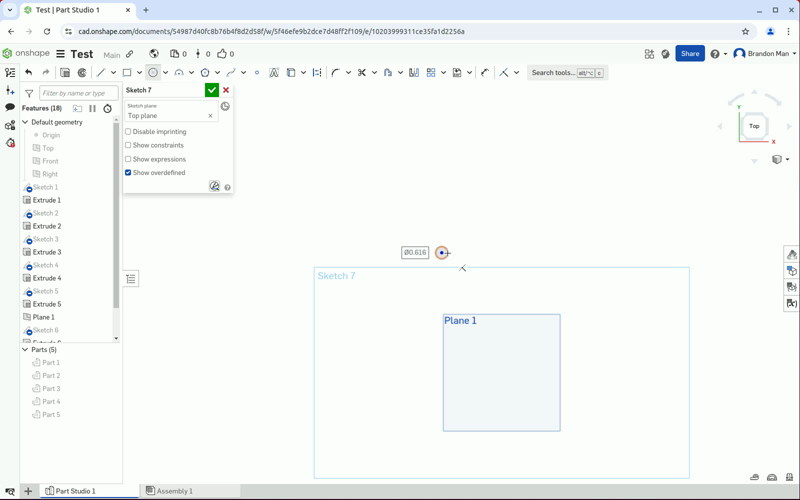
scroll(-6)
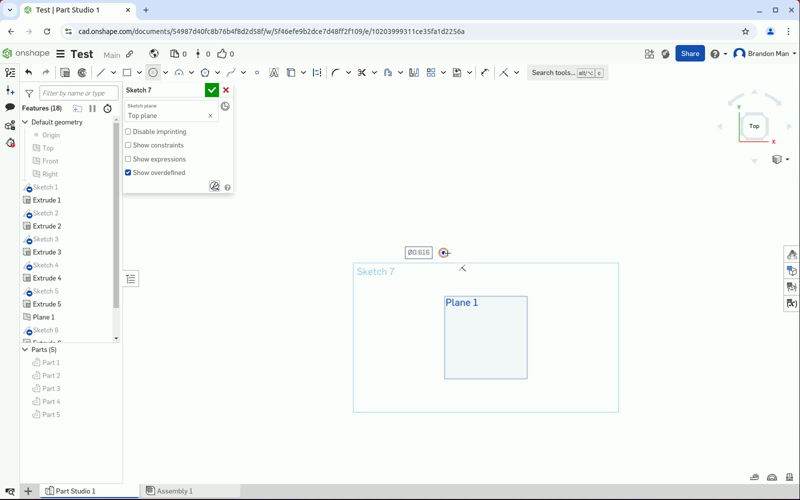
scroll(-6)
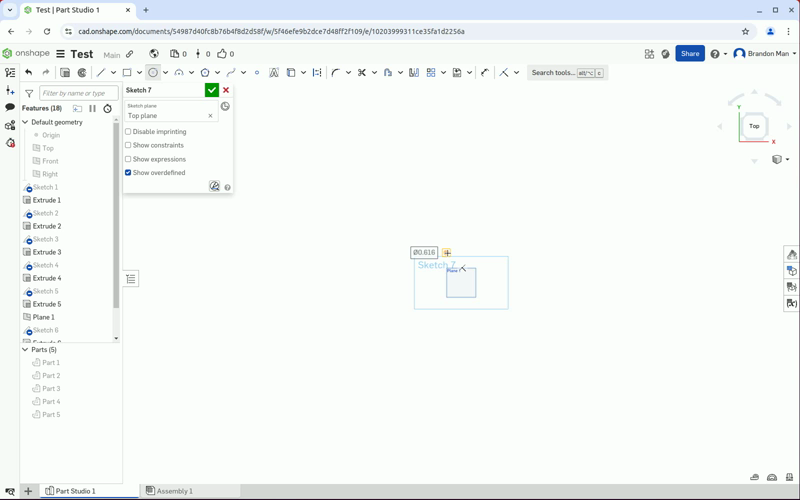
key(esc)
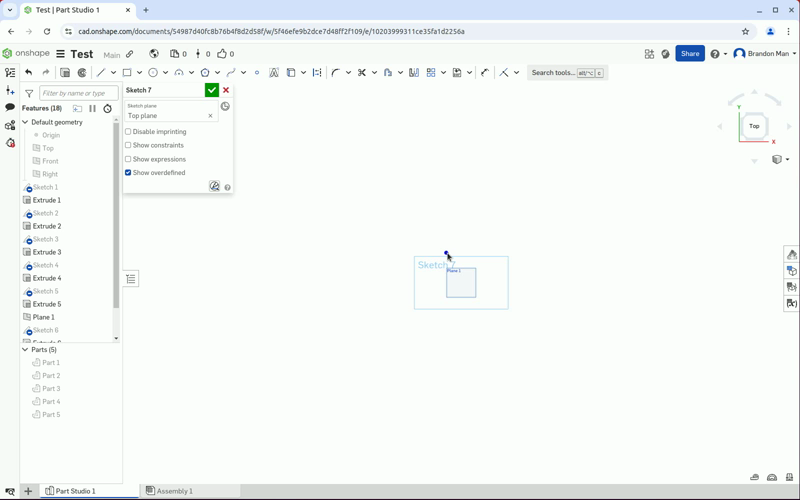
mouse_move(447, 253)
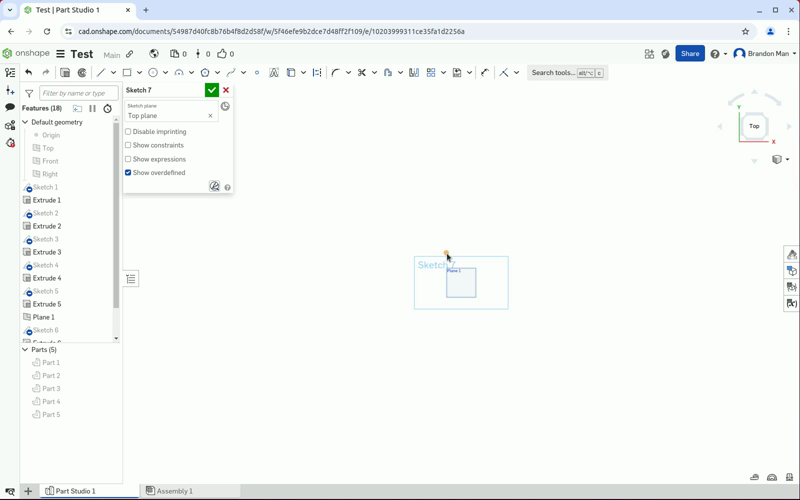
scroll(6)
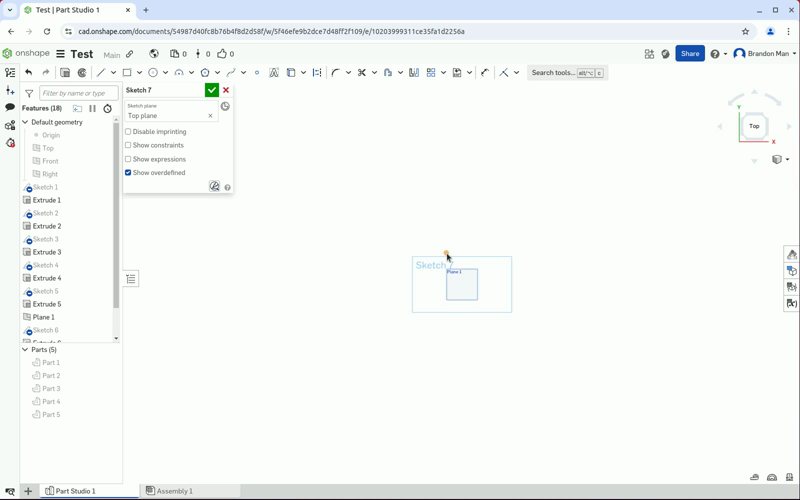
scroll(6)
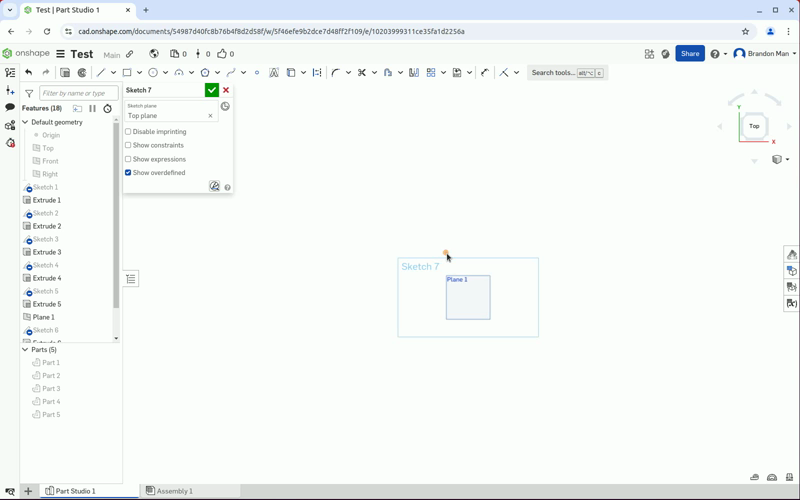
scroll(6)
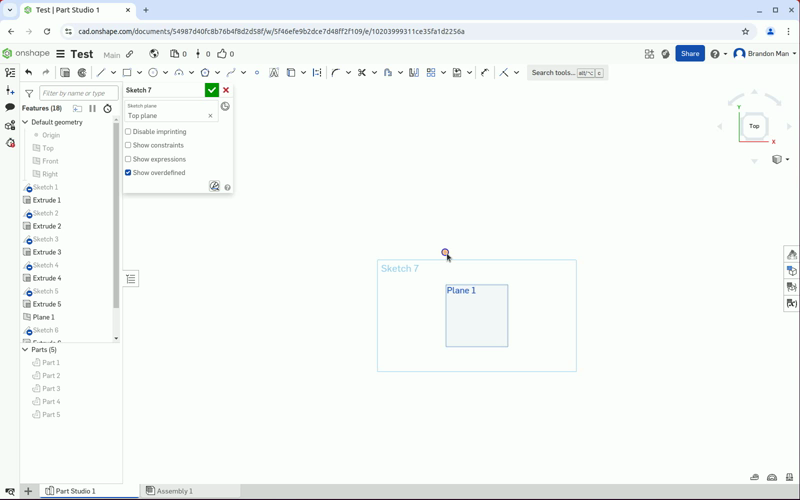
scroll(6)
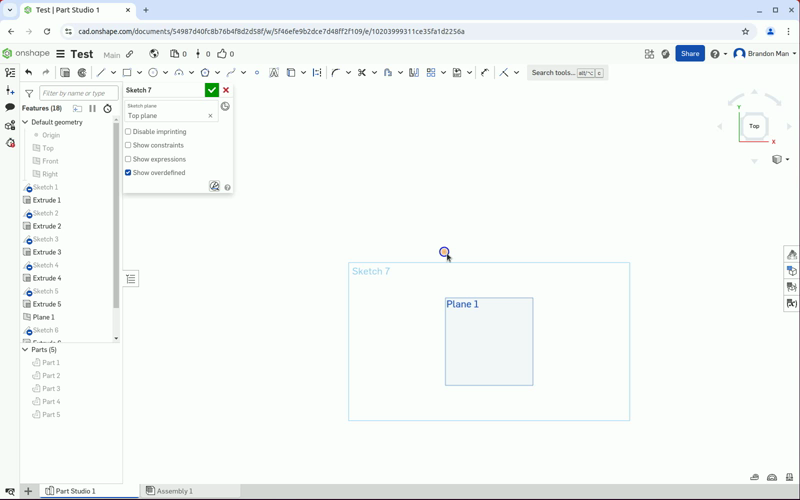
scroll(6)
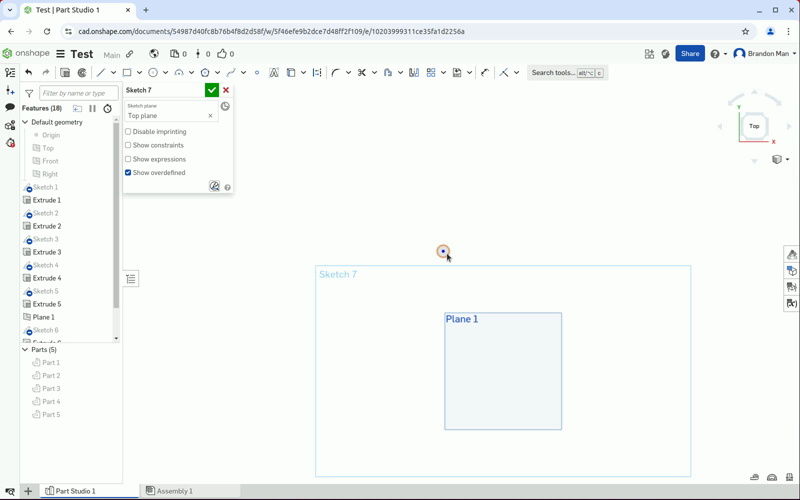
scroll(6)
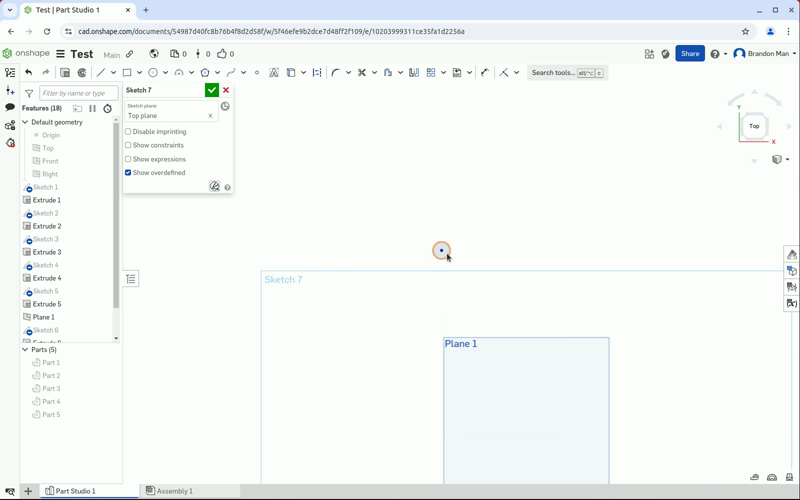
scroll(6)
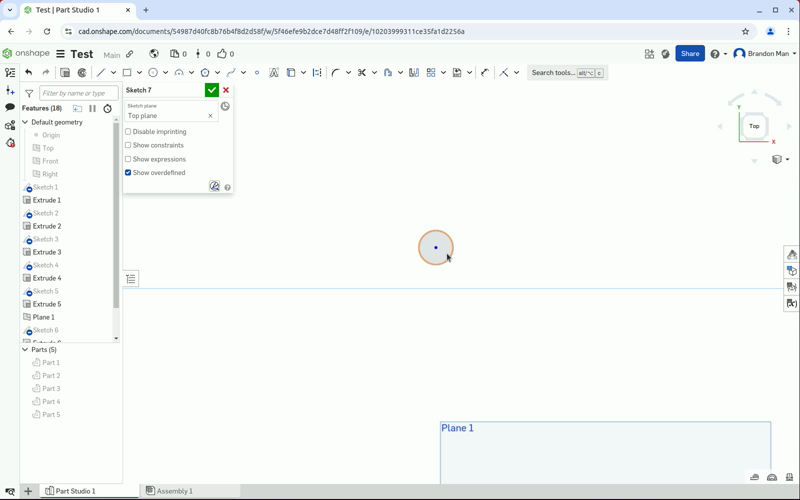
click(447, 253)
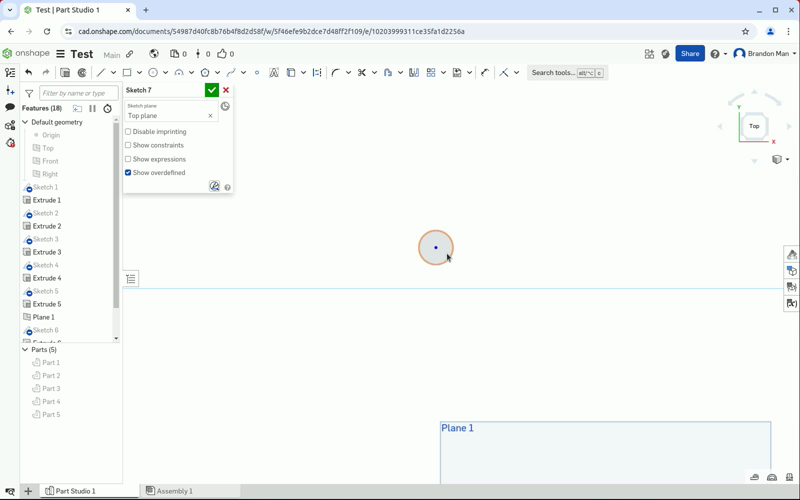
scroll(-6)
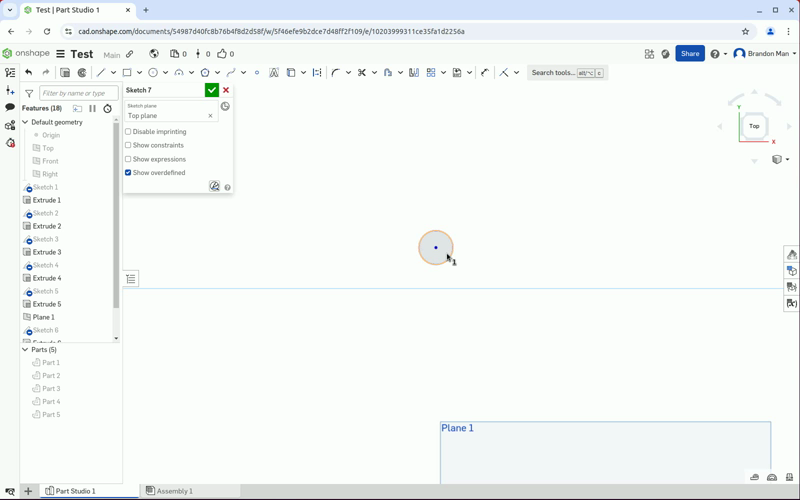
scroll(-6)
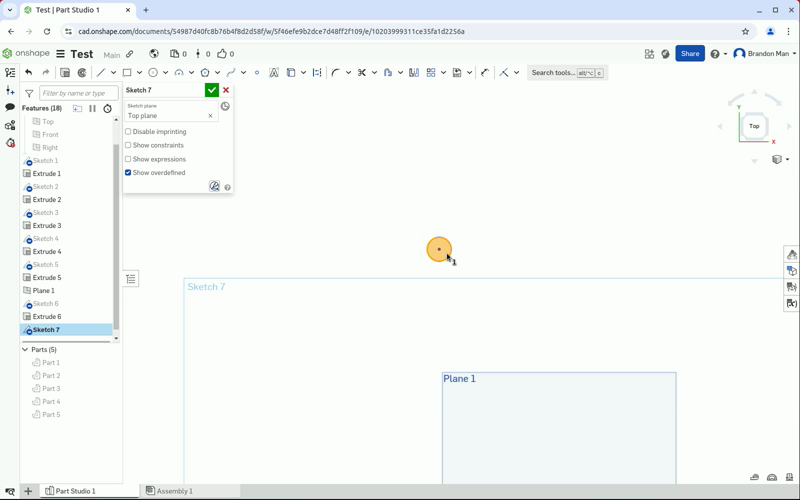
scroll(-6)
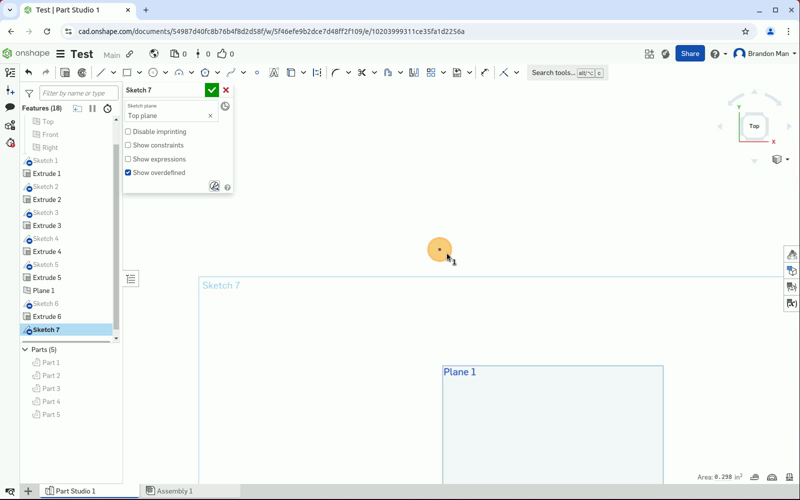
scroll(-6)
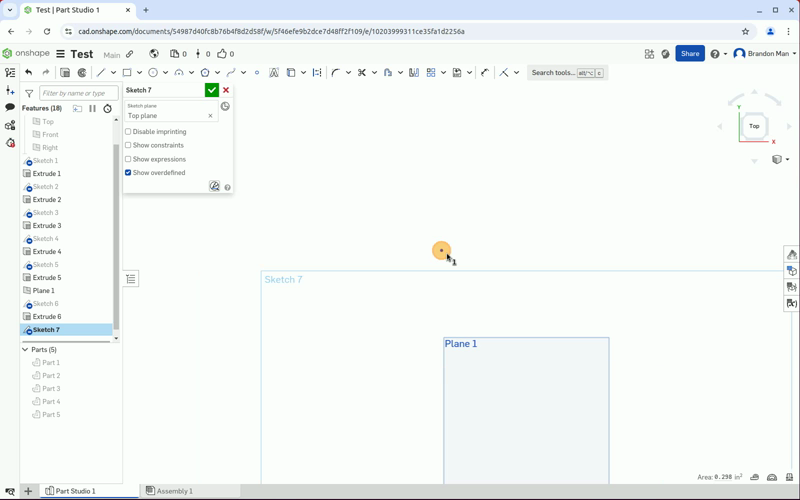
scroll(-6)
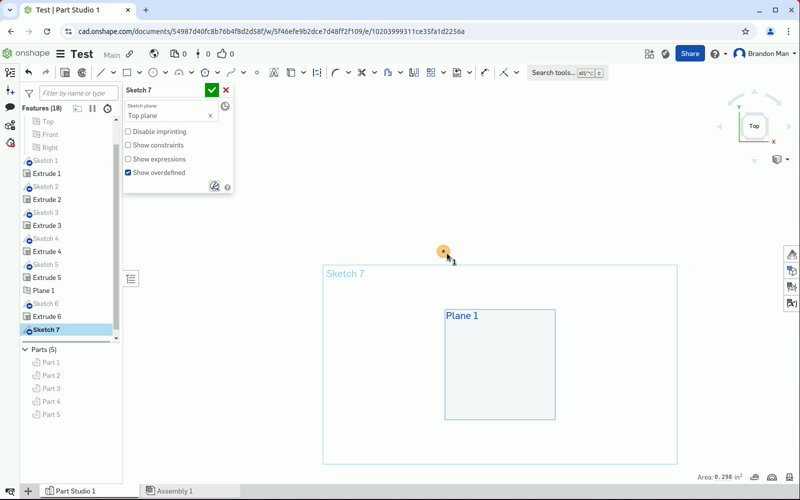
scroll(-6)
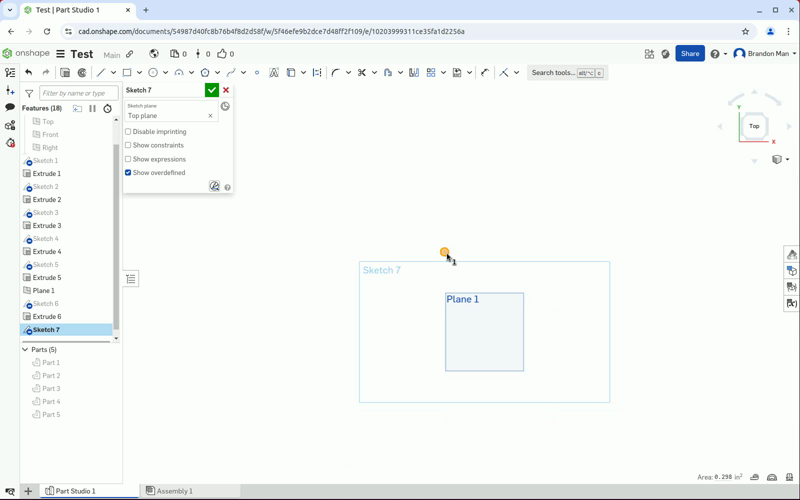
scroll(-6)
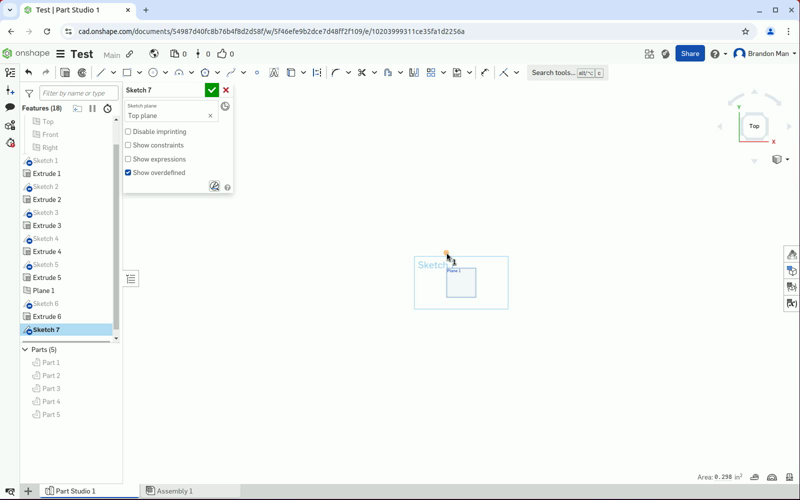
mouse_move(73, 352)
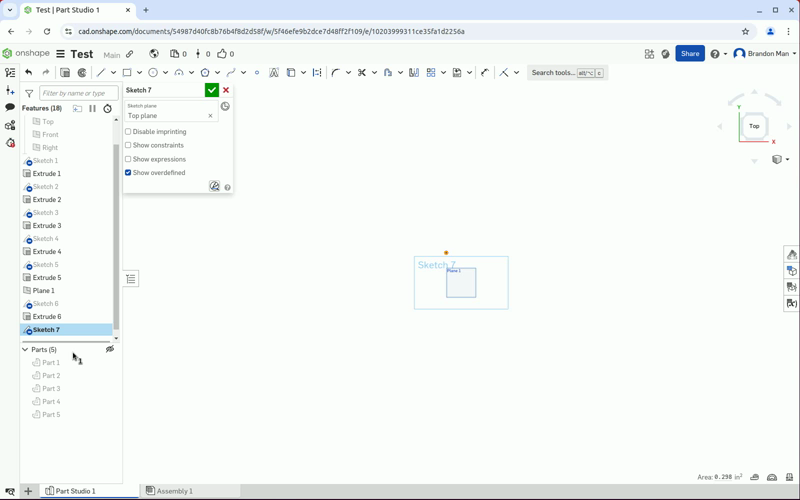
key(shift+y)
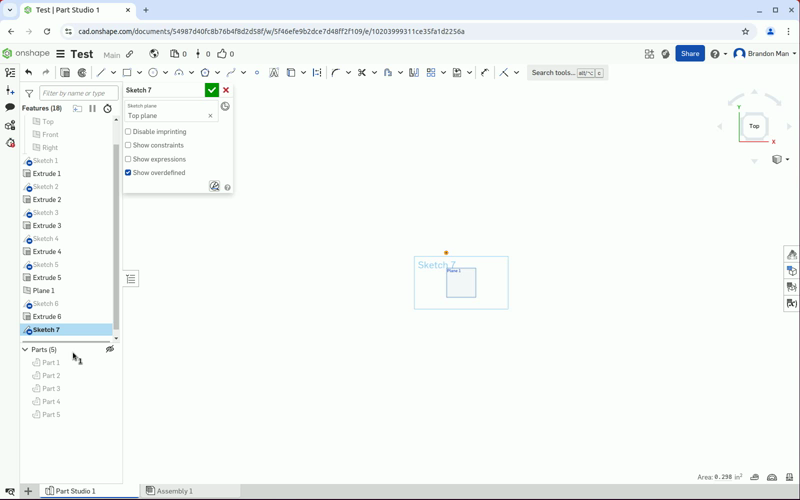
key(shift+e)
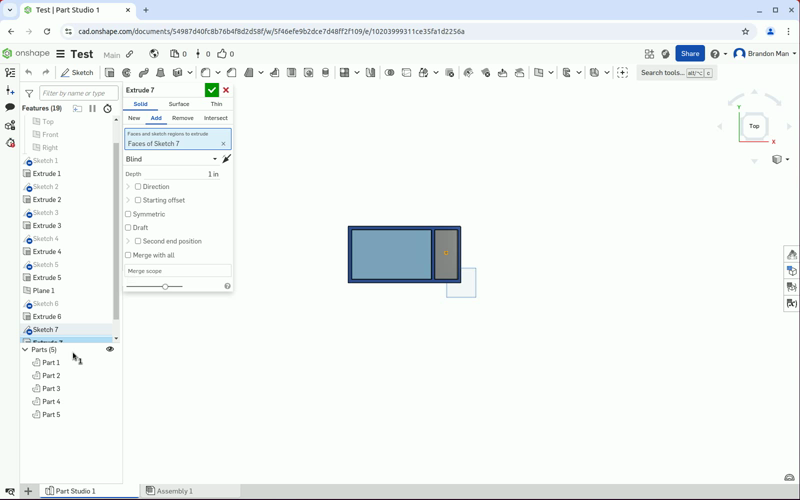
mouse_move(143, 106)
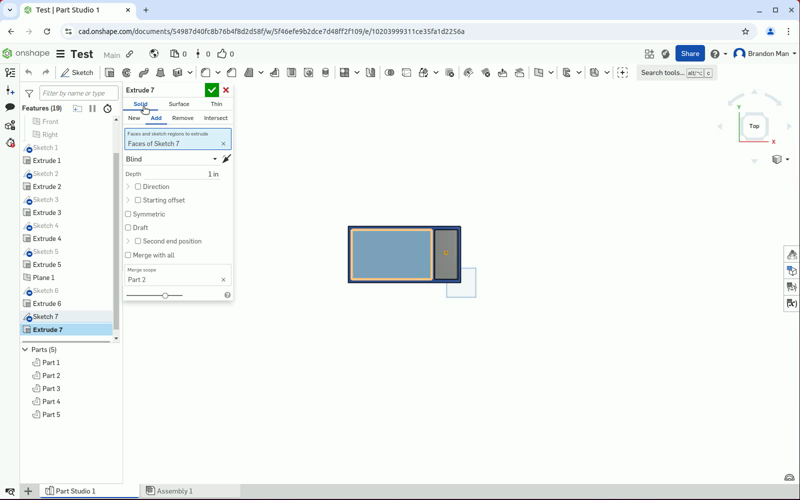
click(143, 106)
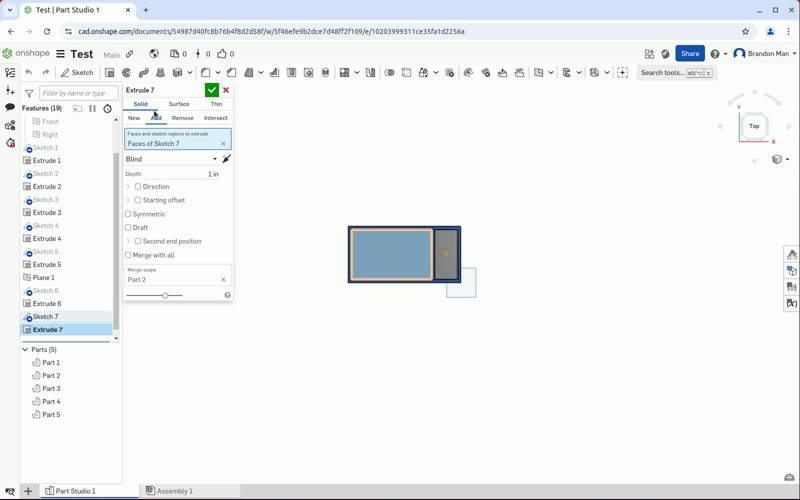
mouse_move(186, 120)
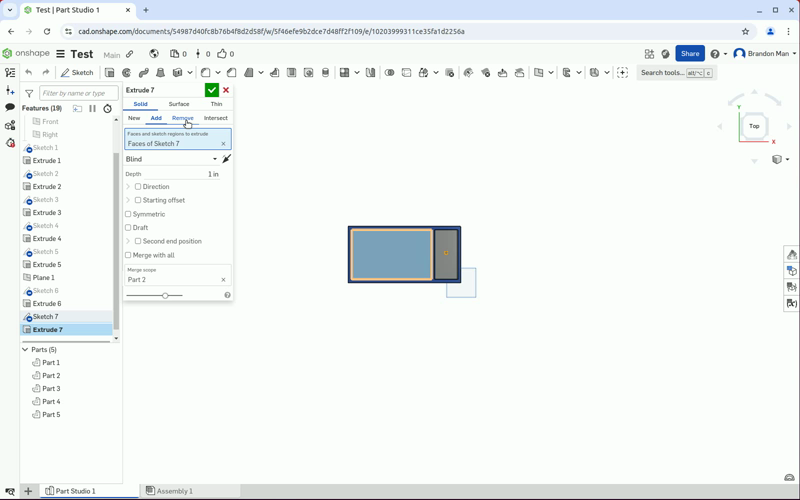
click(186, 120)
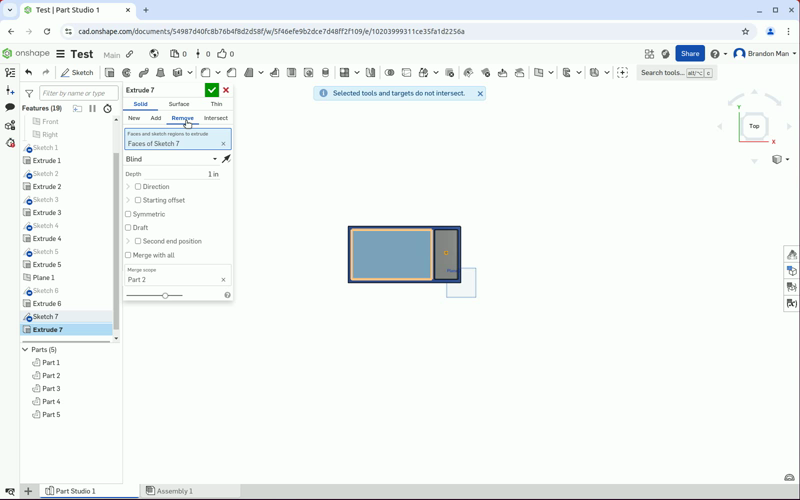
key(tab, 4)
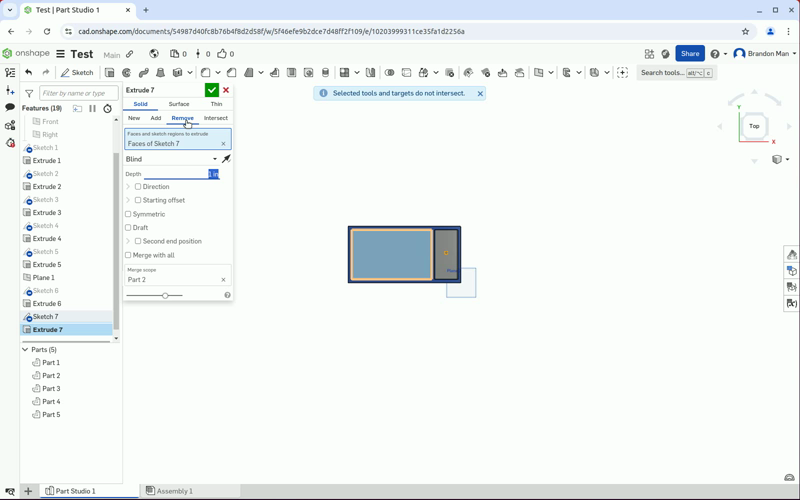
text(5.777)
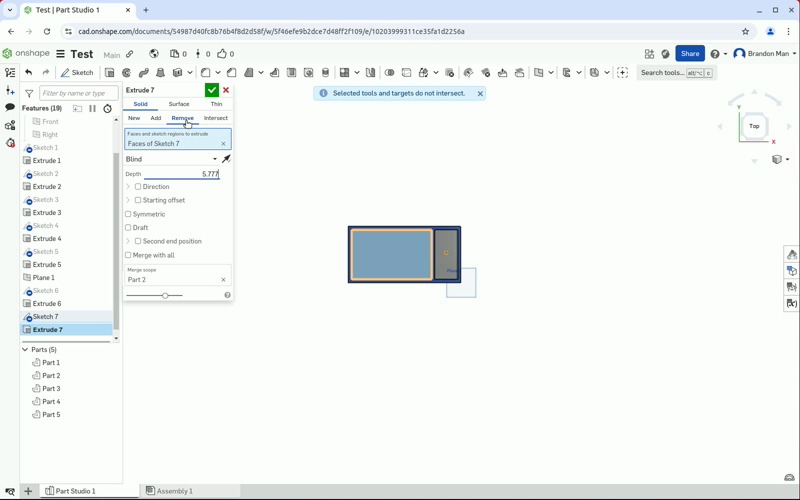
key(tab, 6)
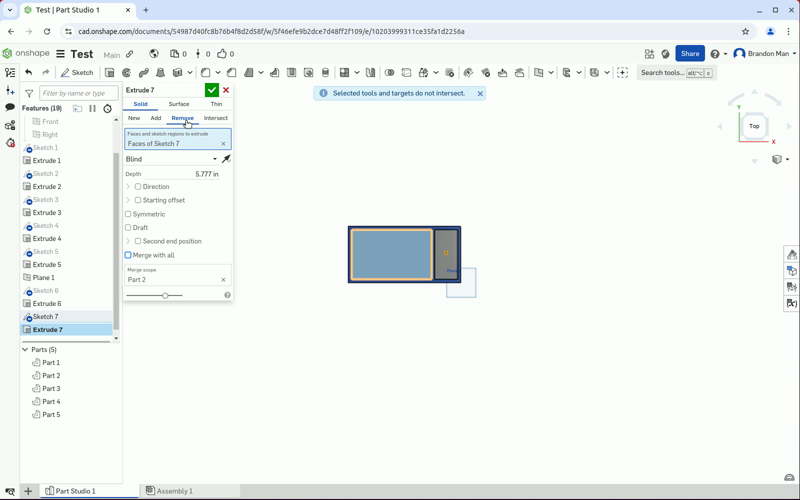
key(space)
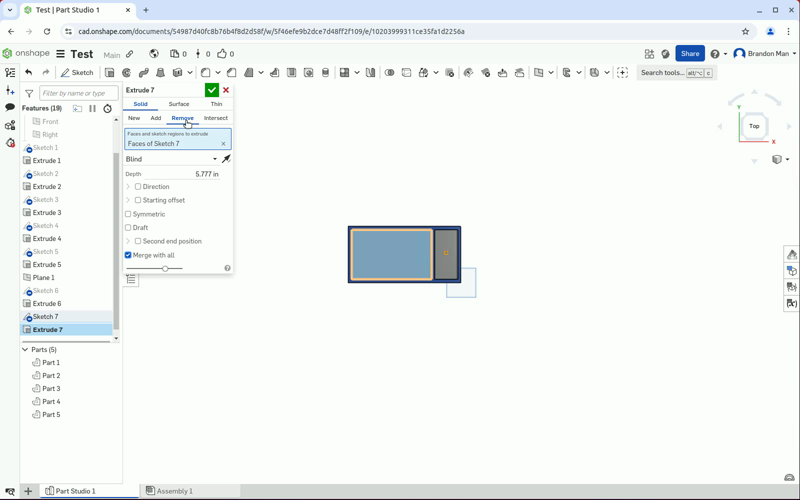
key(enter)
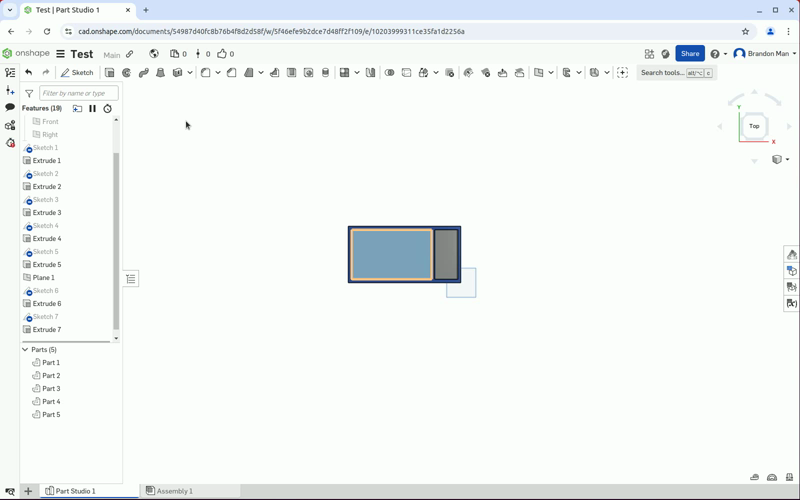
key(shift+h)
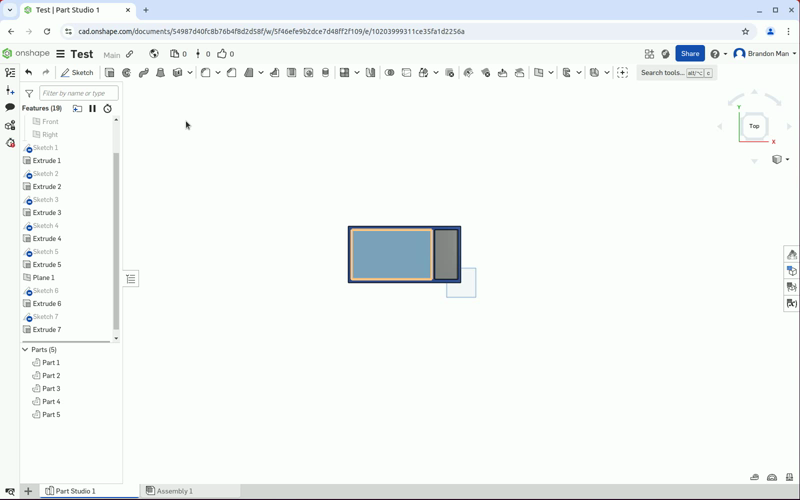
key(shift+h)
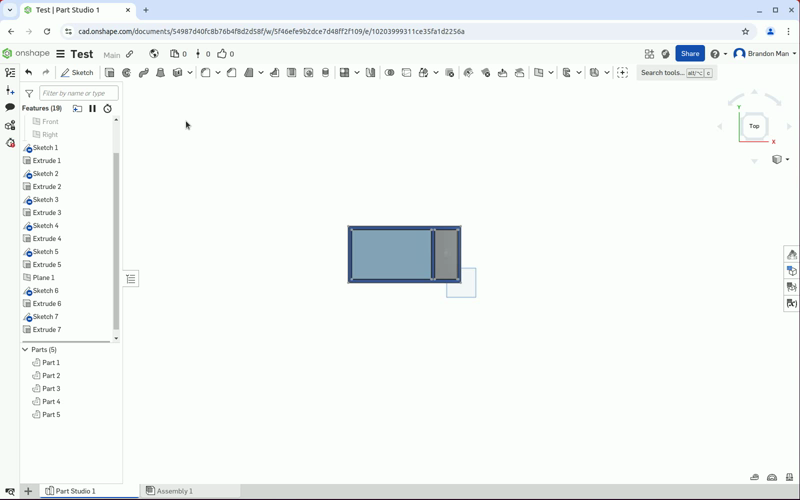
key(shift+7)
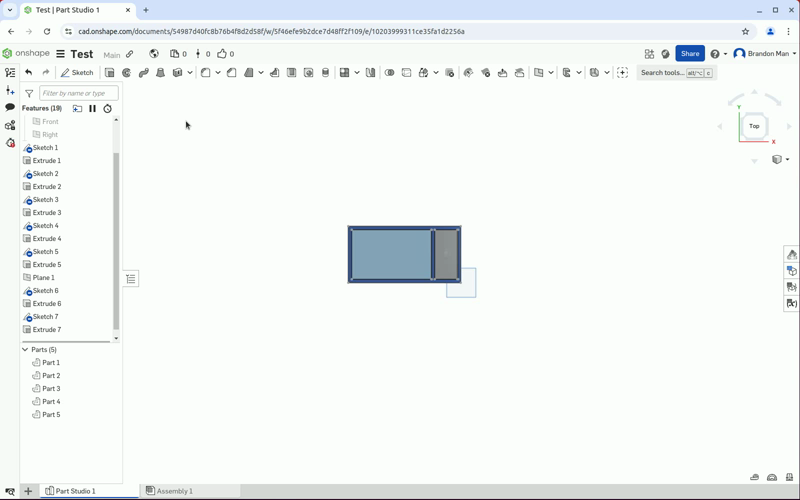
key(up, 3)
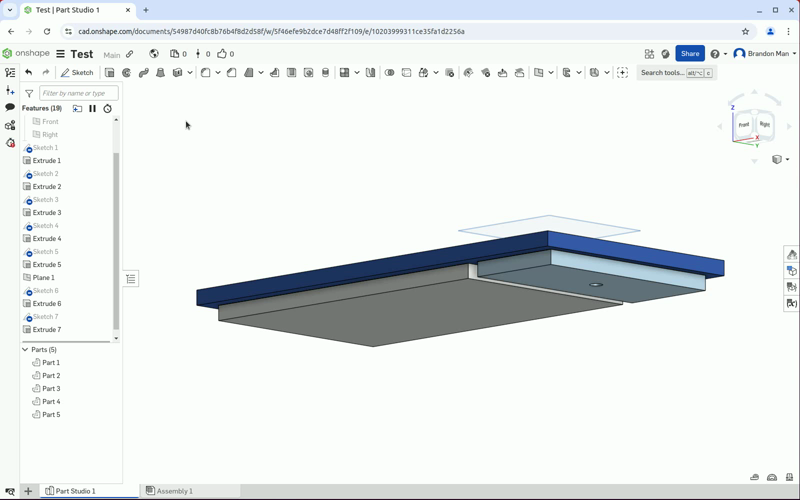
key(left, 3)
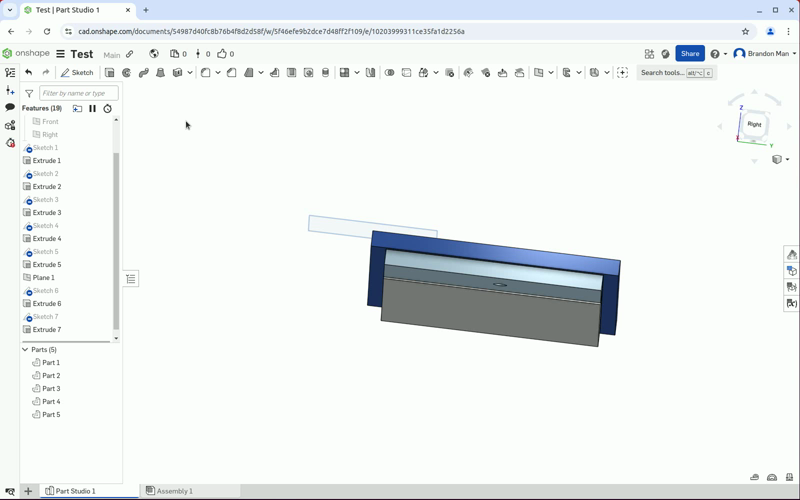
key(right, 3)
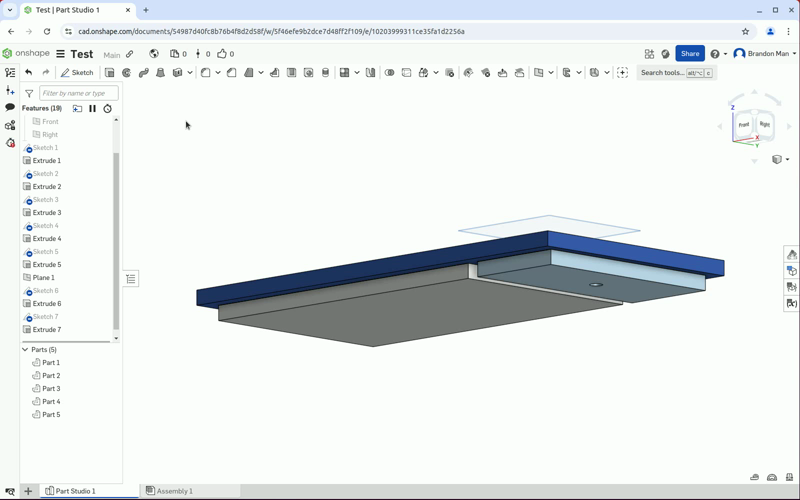
key(down, 3)
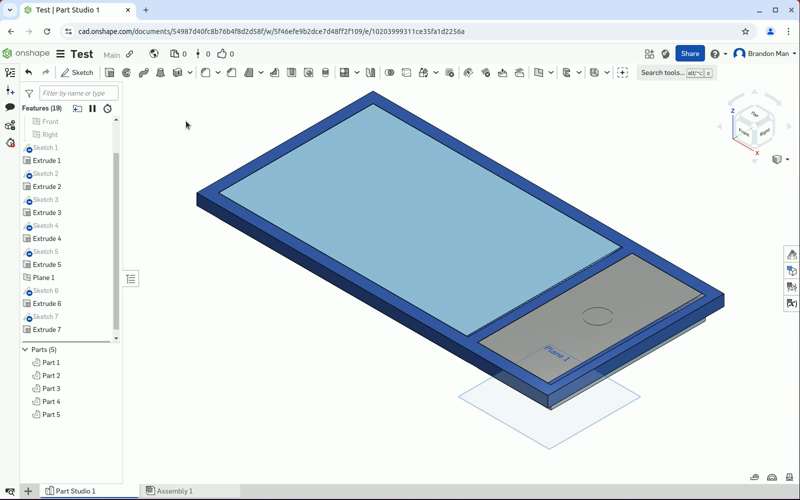
mouse_move(69, 150)
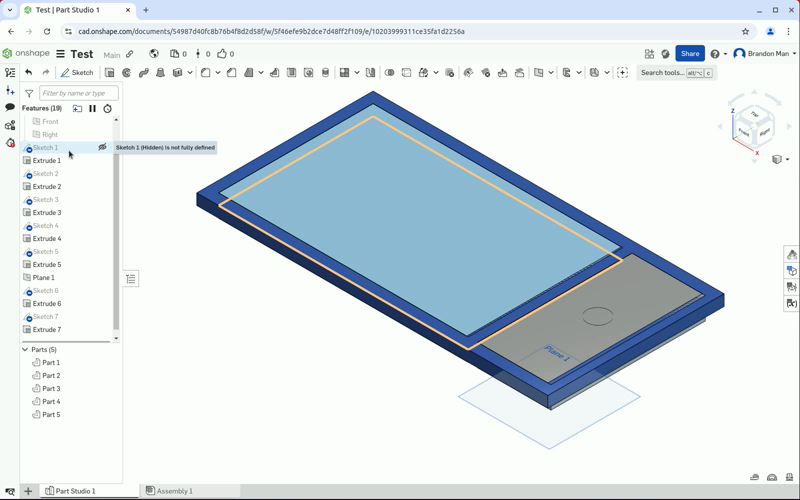
click(69, 150)